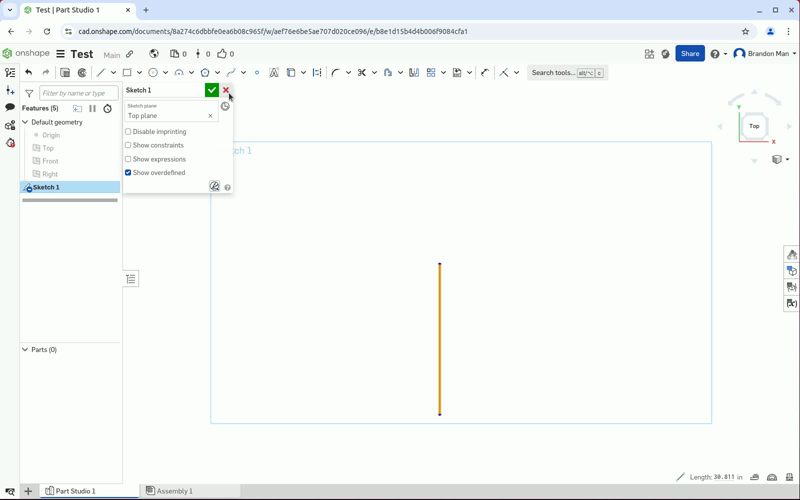
key(shift+h)
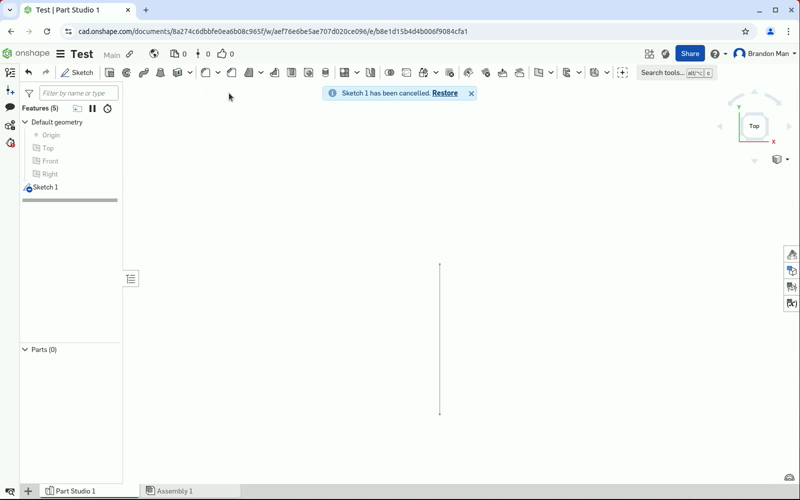
key(shift+s)
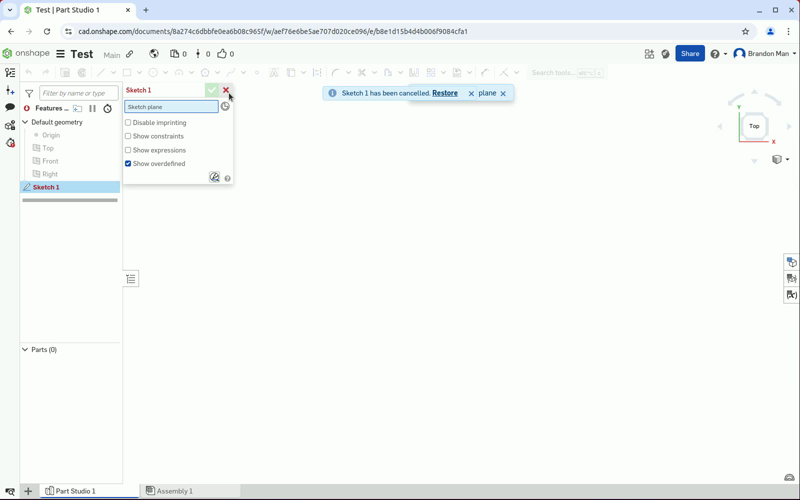
mouse_move(73, 150)
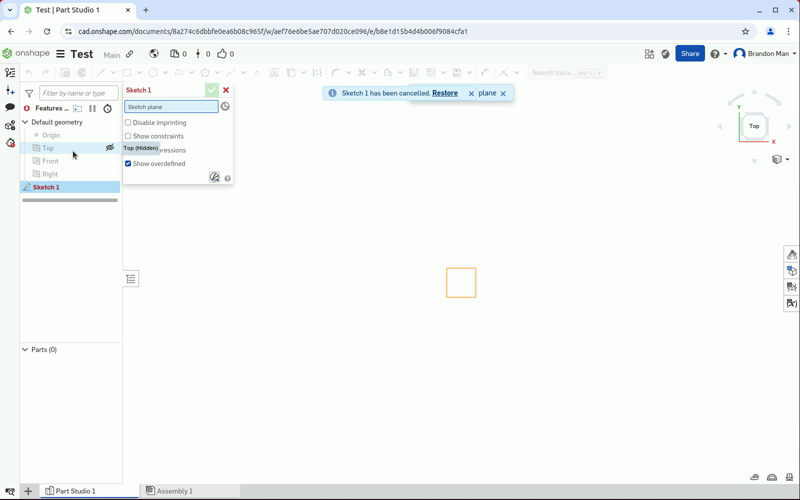
click(73, 150)
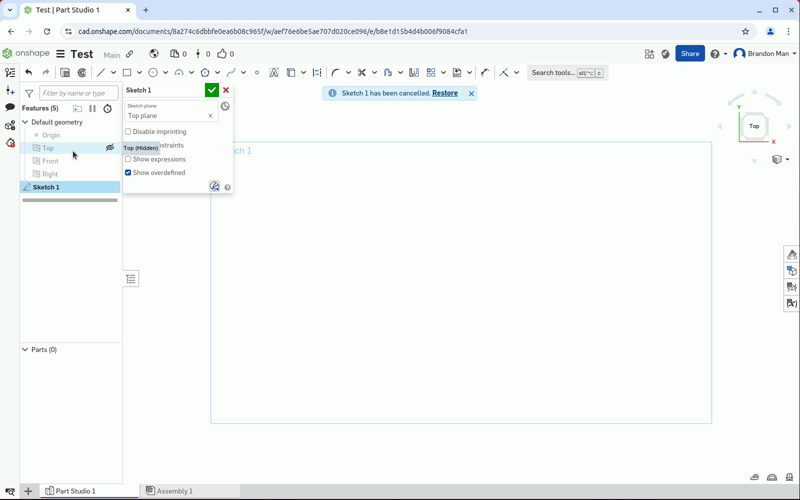
mouse_move(73, 352)
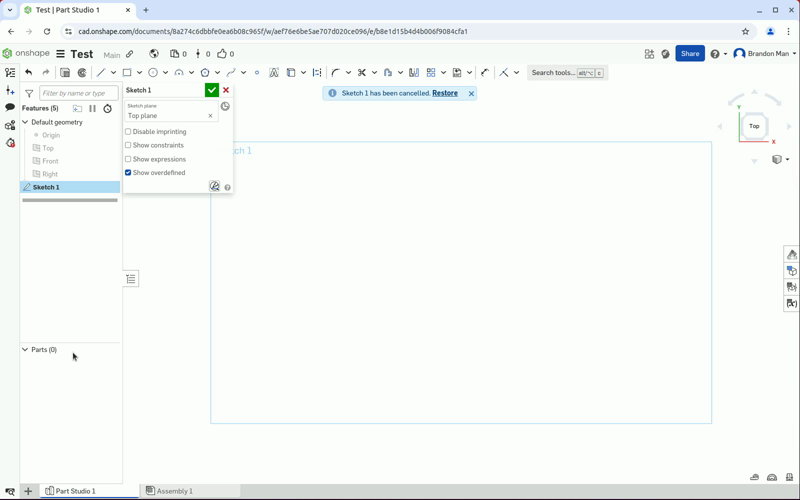
key(y)
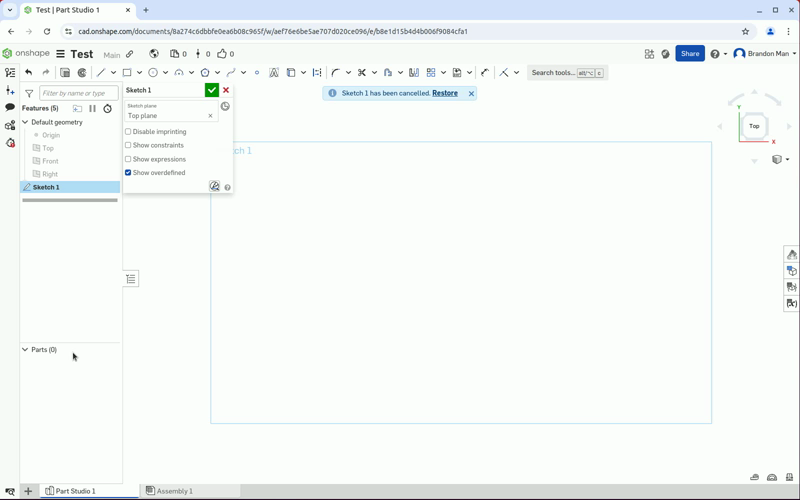
key(l)
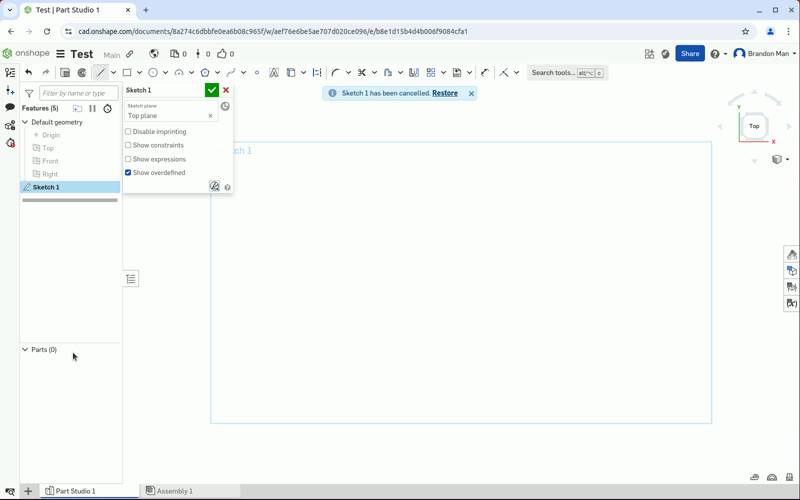
key_down(shift)
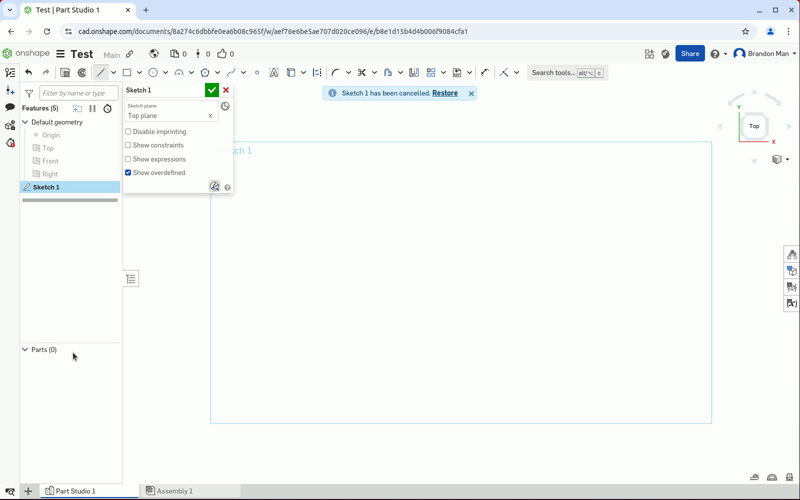
mouse_move(376, 395)
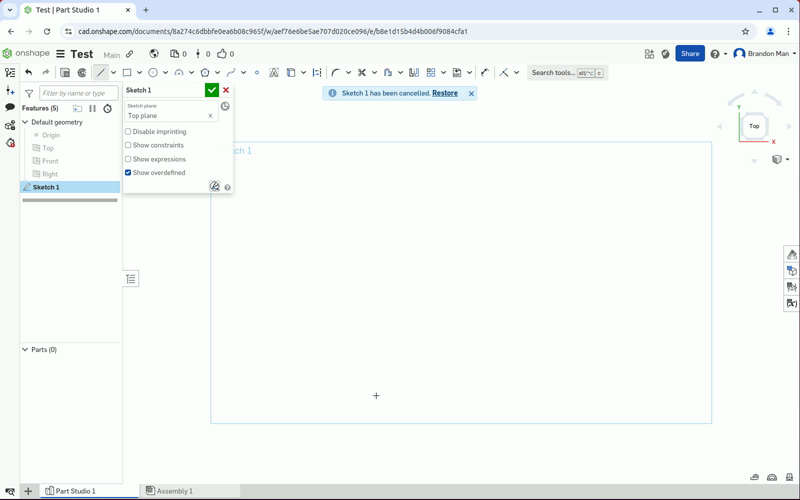
click(376, 395)
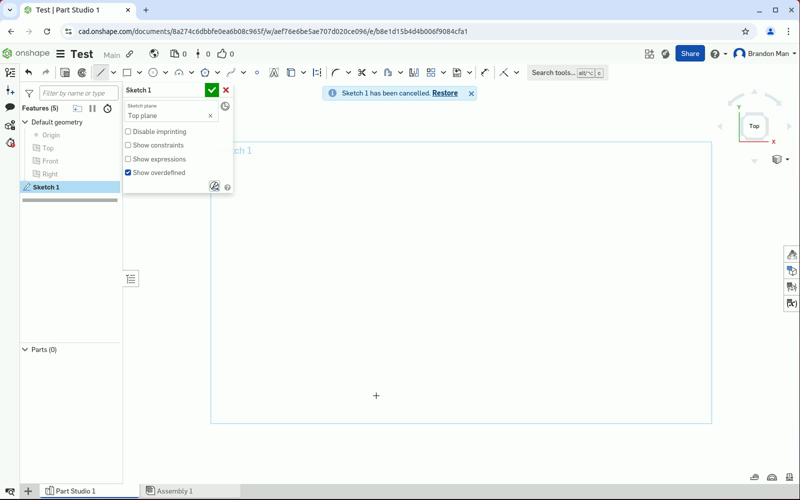
key_up(shift)
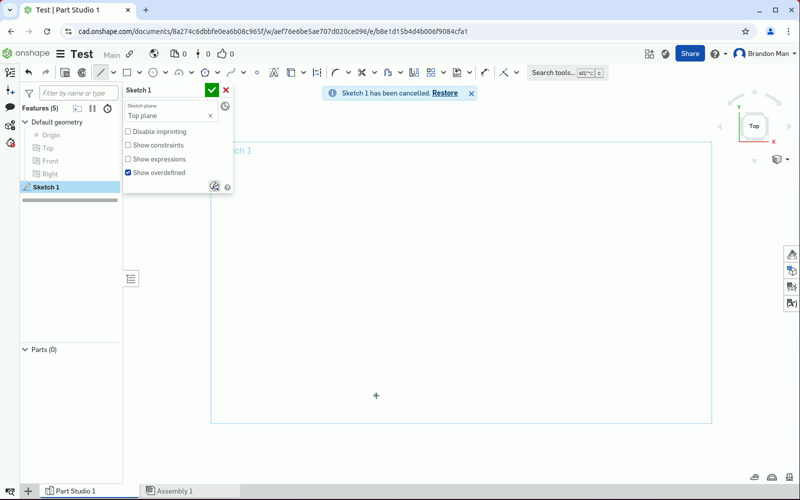
key_down(shift)
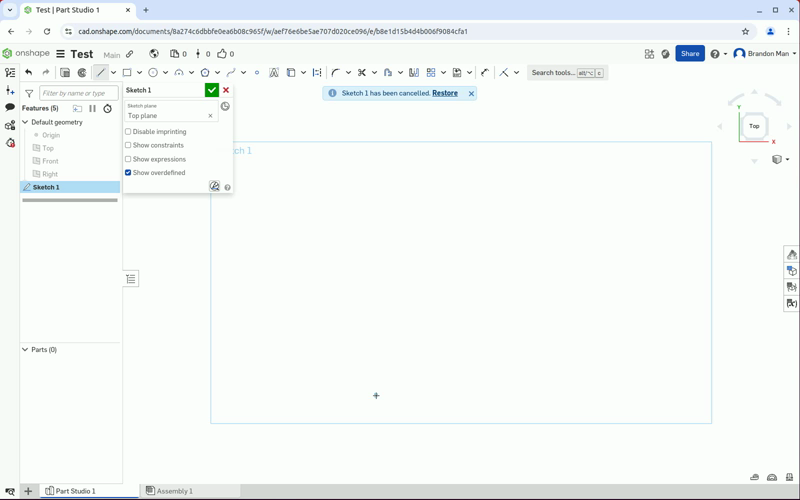
mouse_move(460, 395)
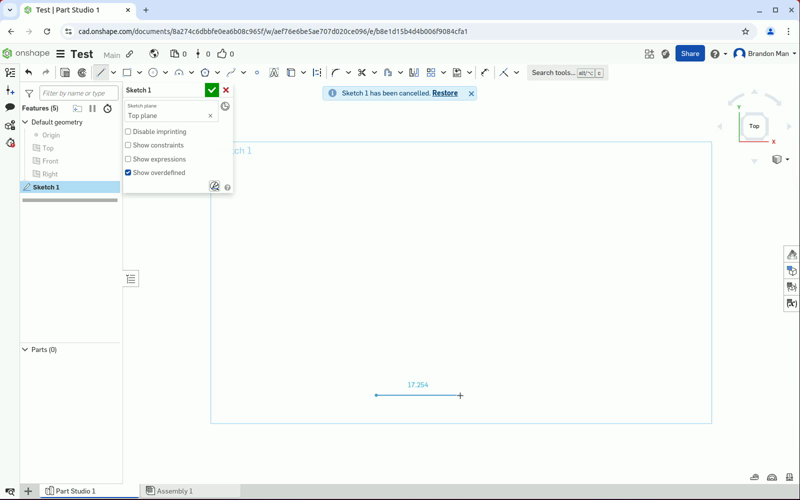
click(460, 395)
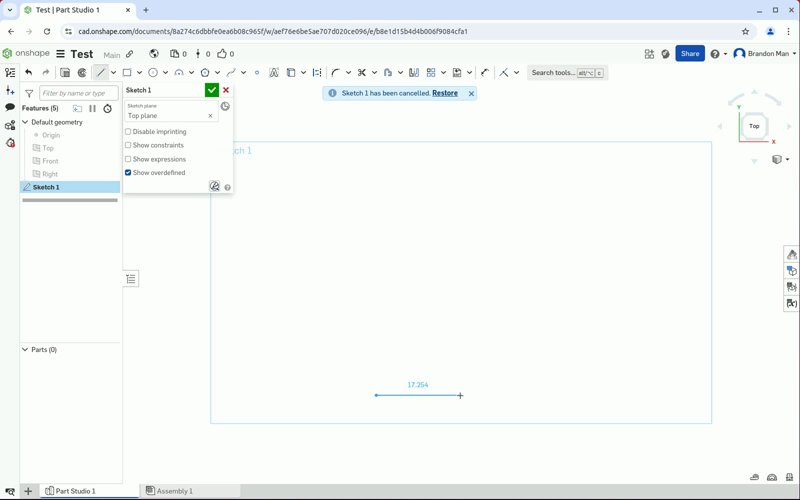
key_up(shift)
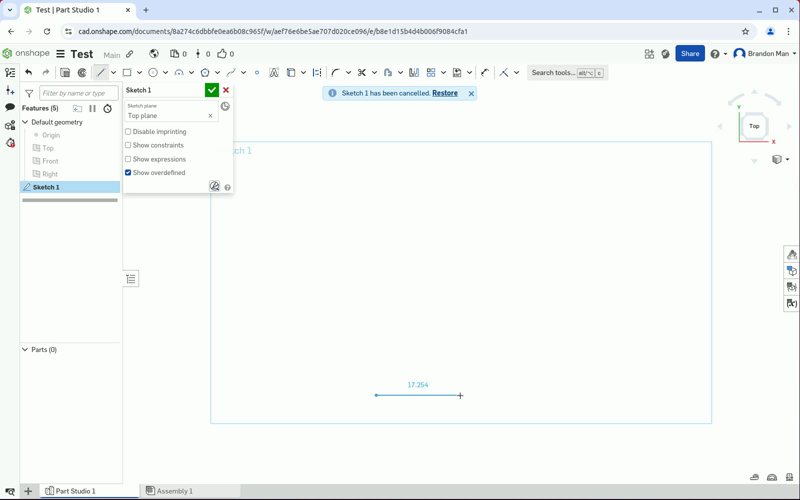
key_down(shift)
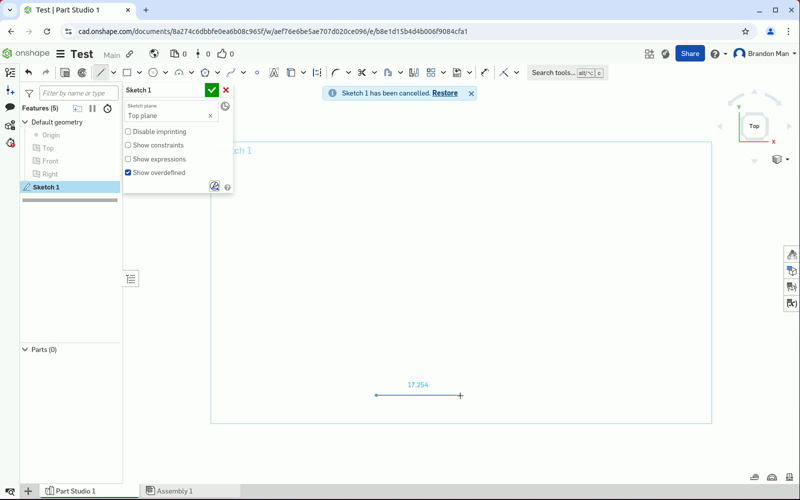
mouse_move(460, 282)
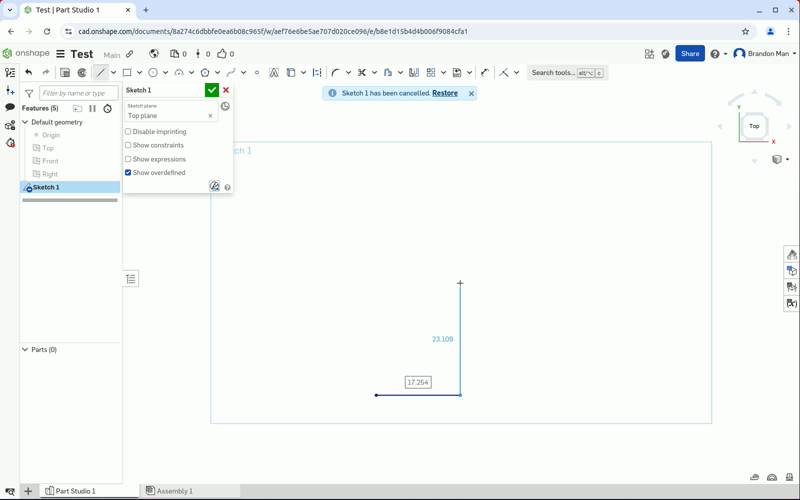
click(460, 282)
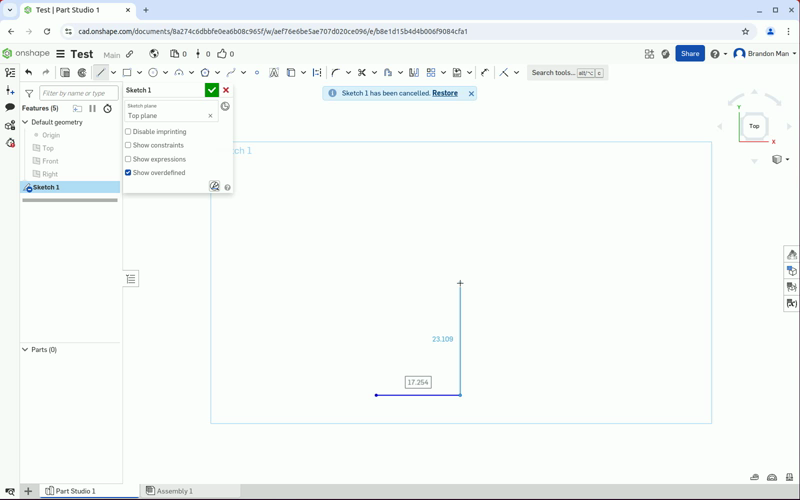
key_up(shift)
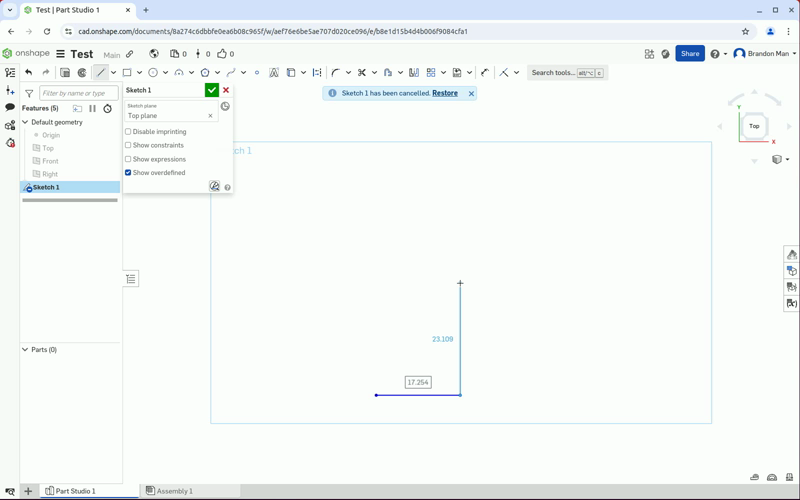
key_down(shift)
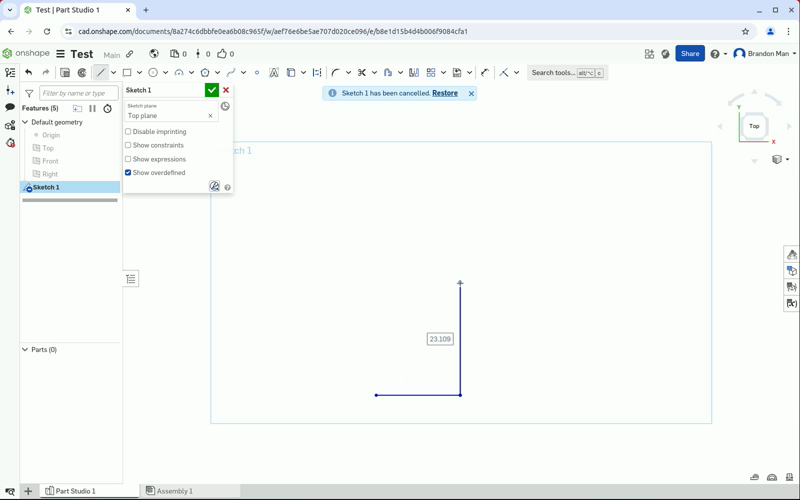
mouse_move(490, 282)
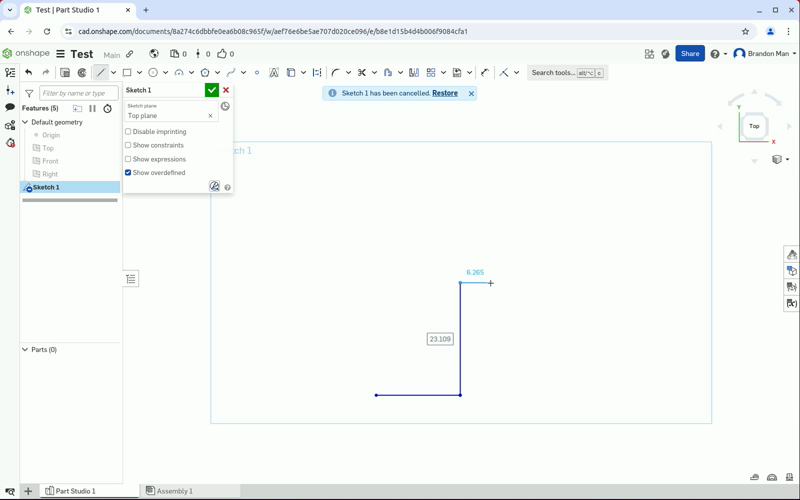
mouse_move(455, 282)
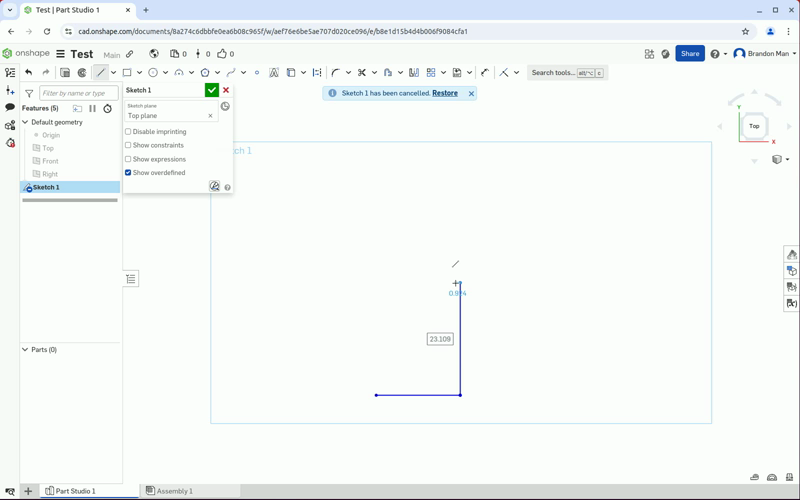
scroll(6)
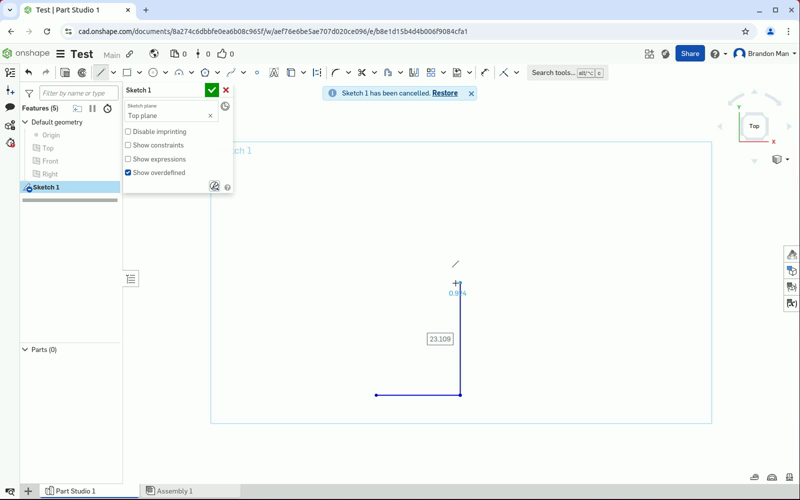
scroll(6)
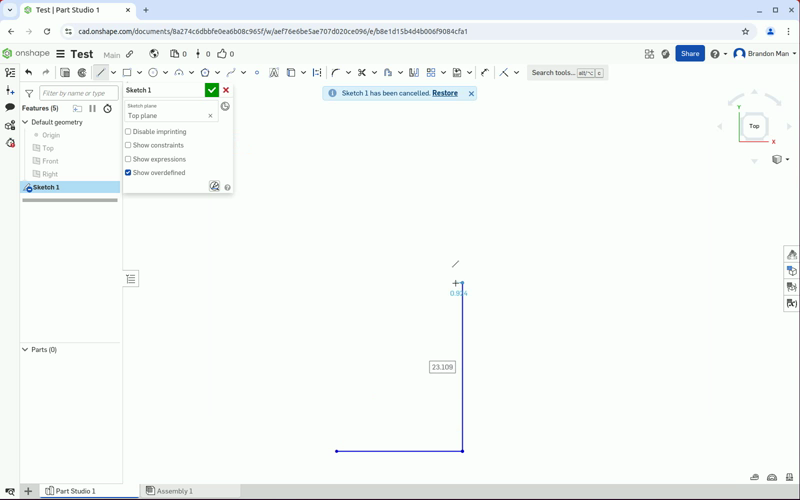
scroll(6)
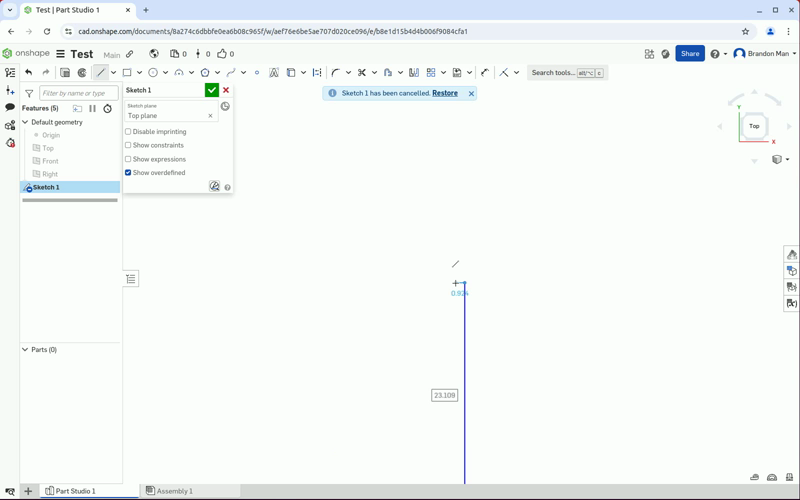
scroll(6)
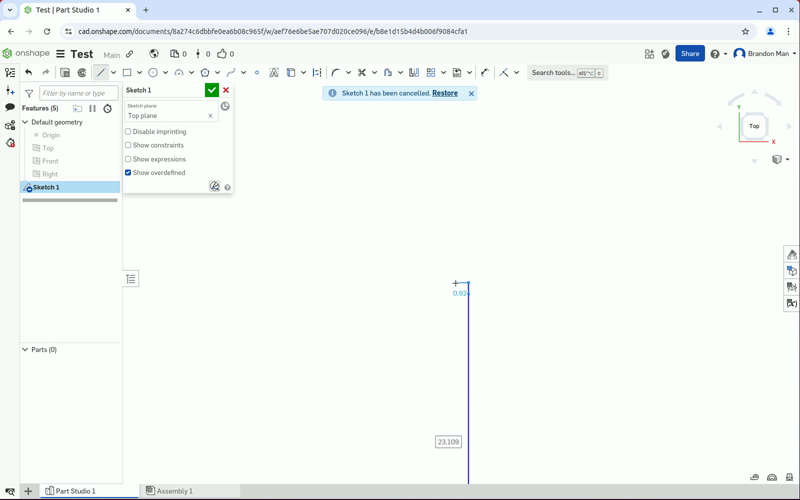
scroll(6)
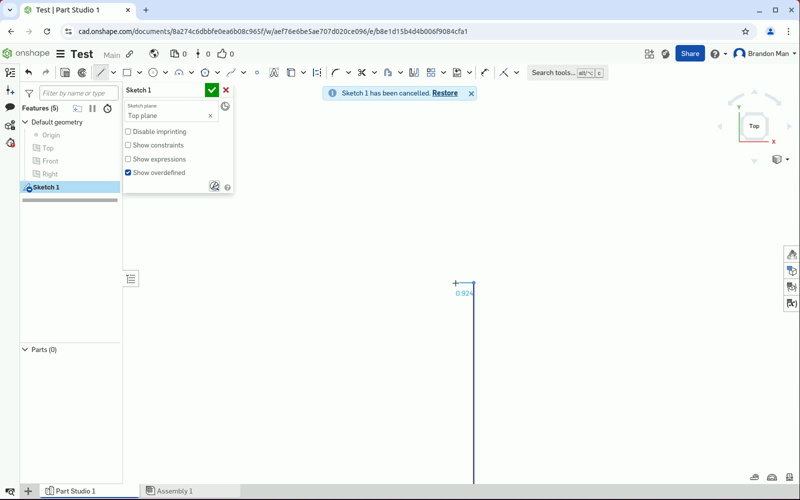
scroll(6)
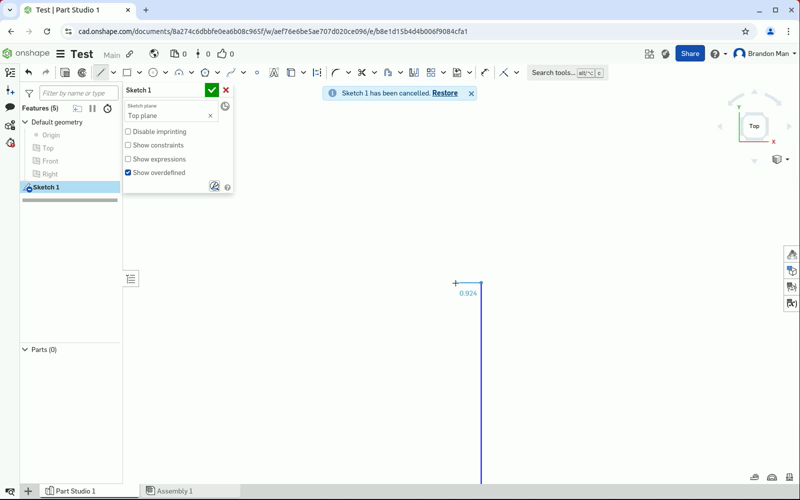
scroll(6)
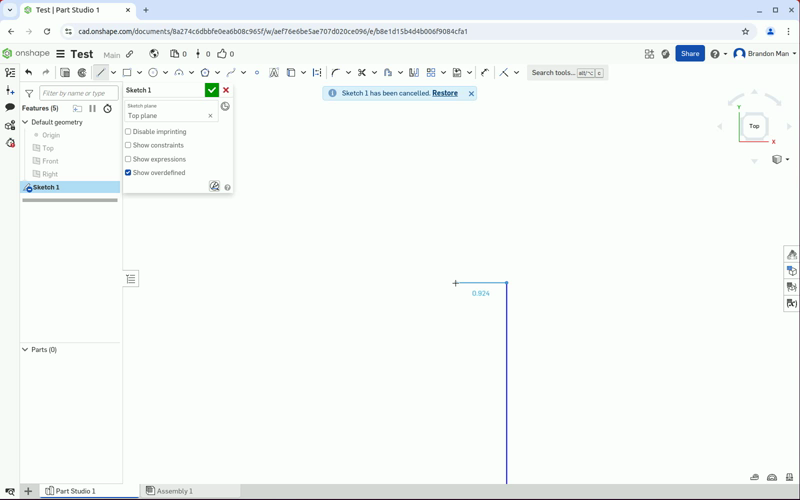
click(455, 282)
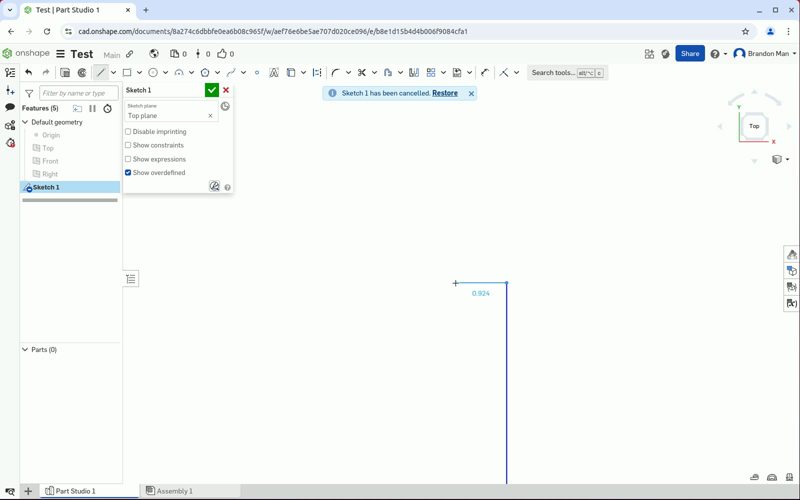
scroll(-6)
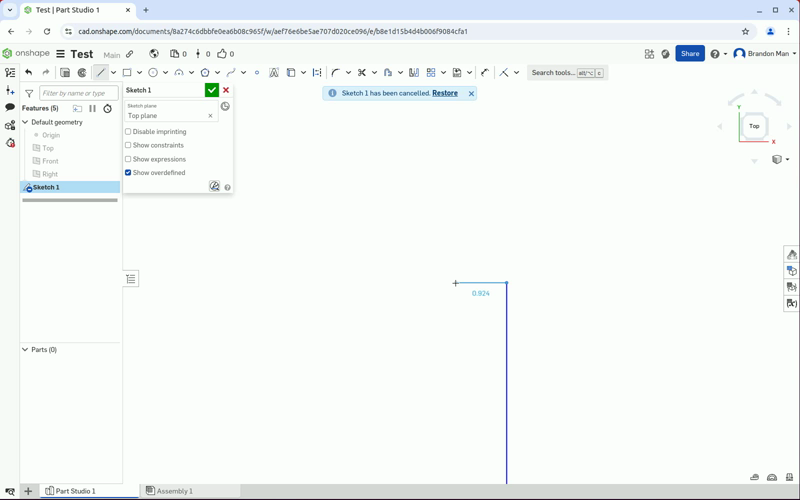
scroll(-6)
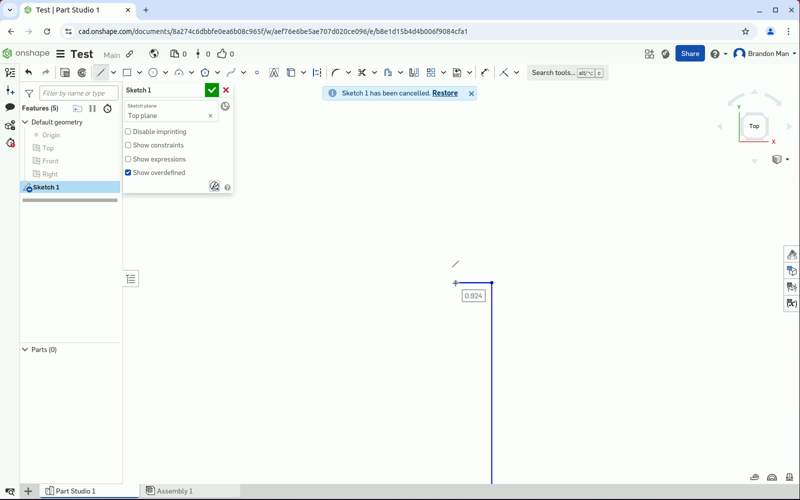
scroll(-6)
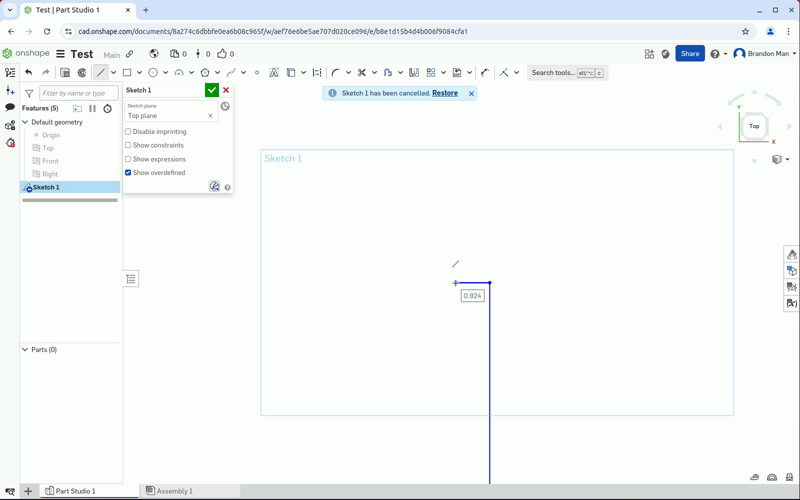
scroll(-6)
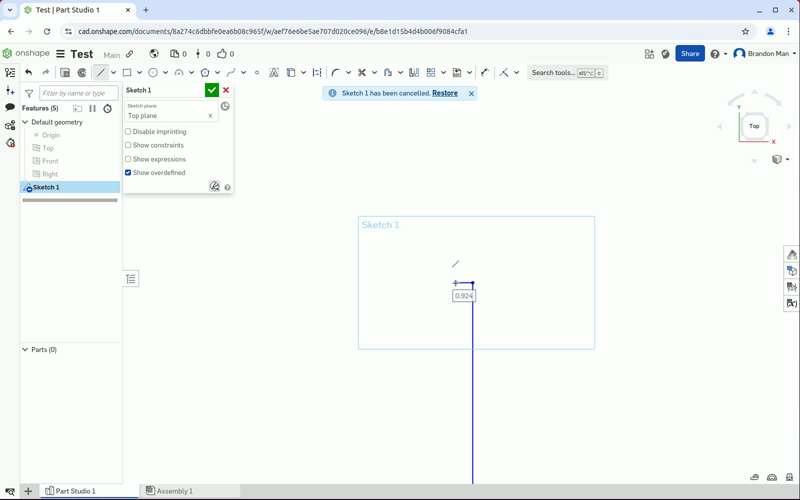
scroll(-6)
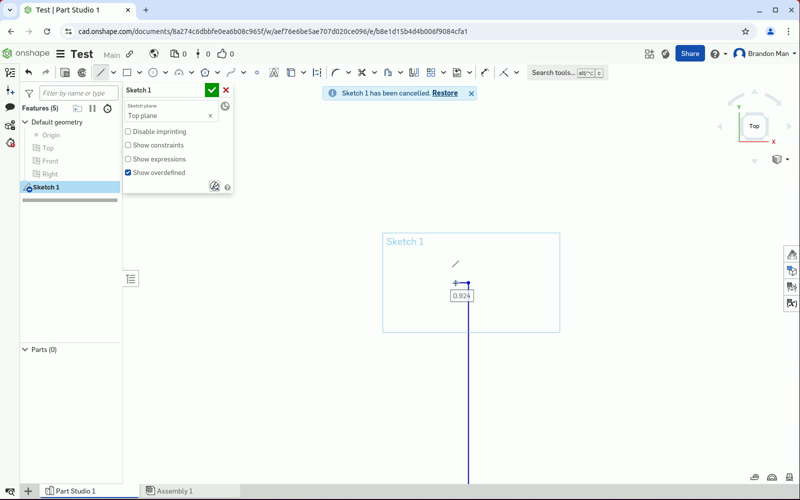
scroll(-6)
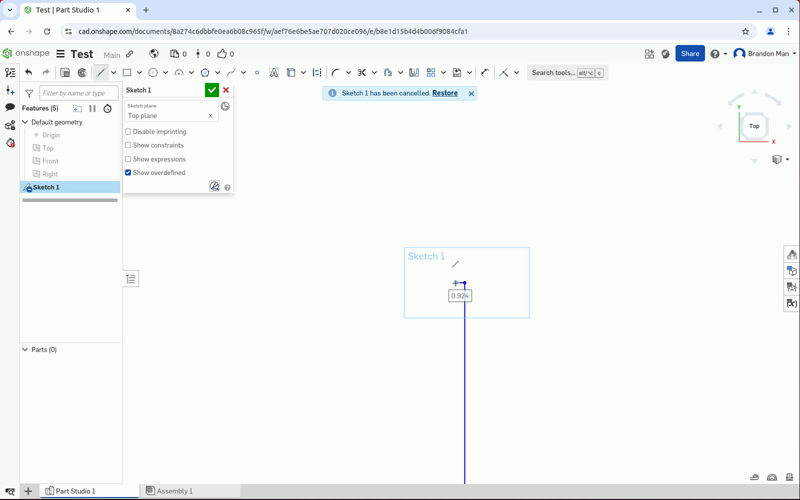
scroll(-6)
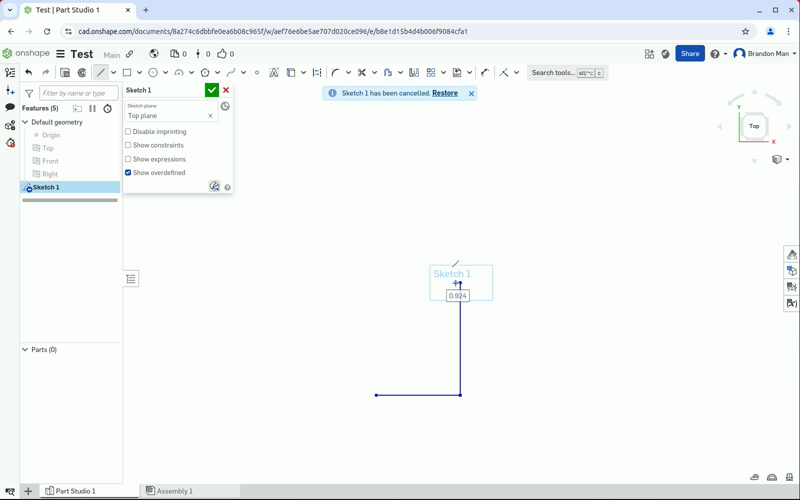
key_up(shift)
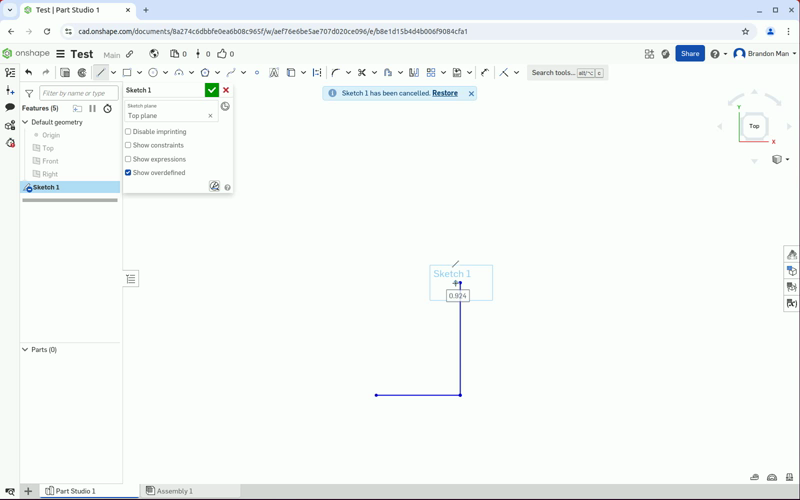
key_down(shift)
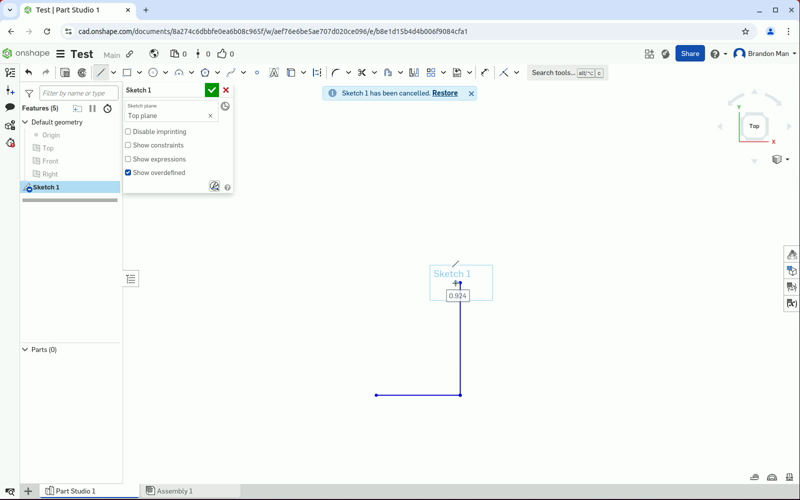
mouse_move(455, 383)
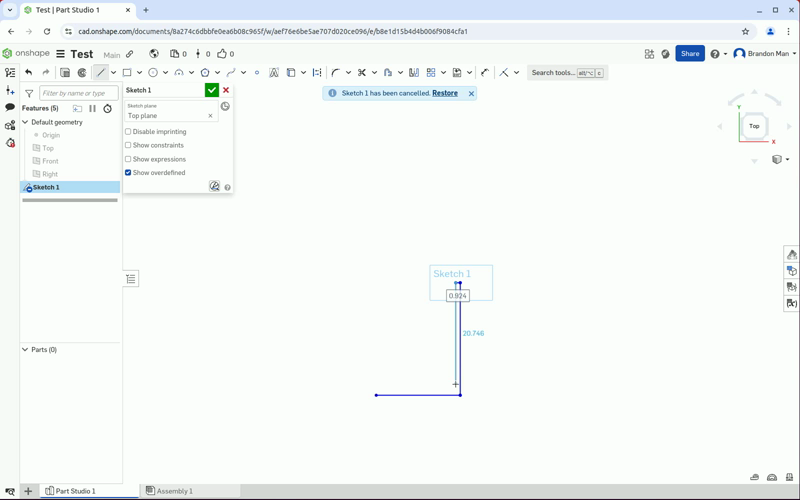
click(455, 383)
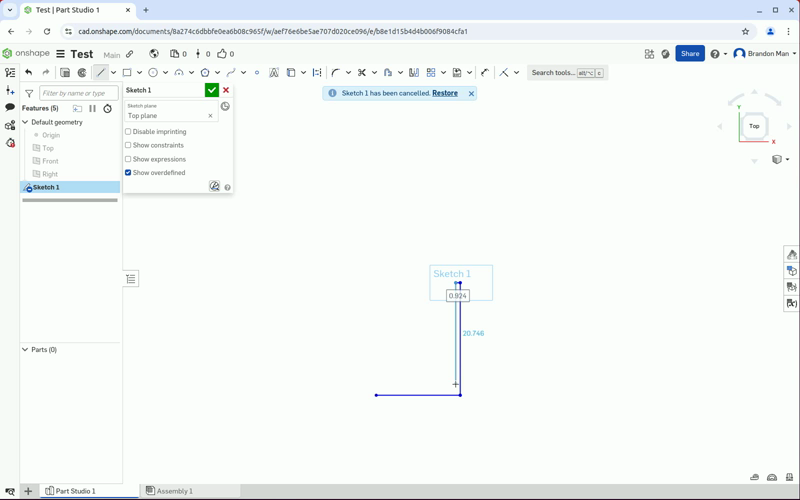
key_up(shift)
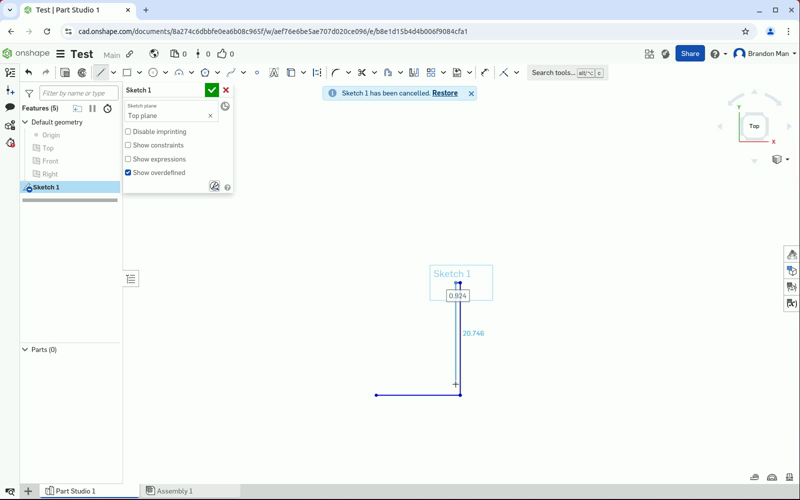
key_down(shift)
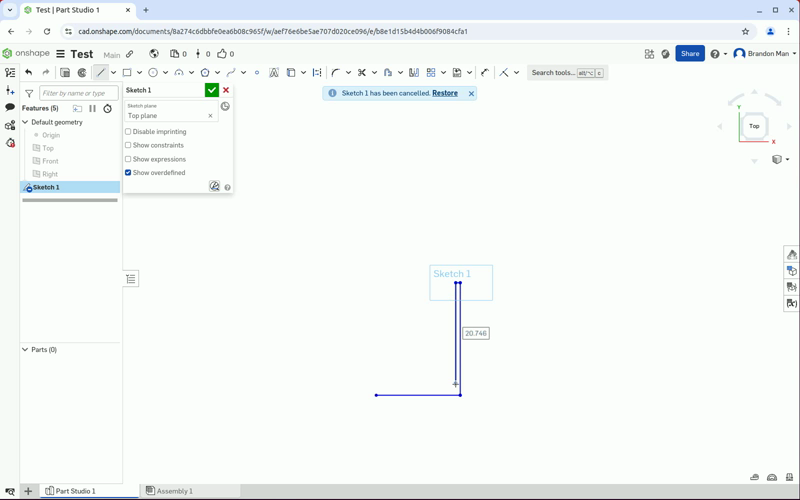
mouse_move(485, 383)
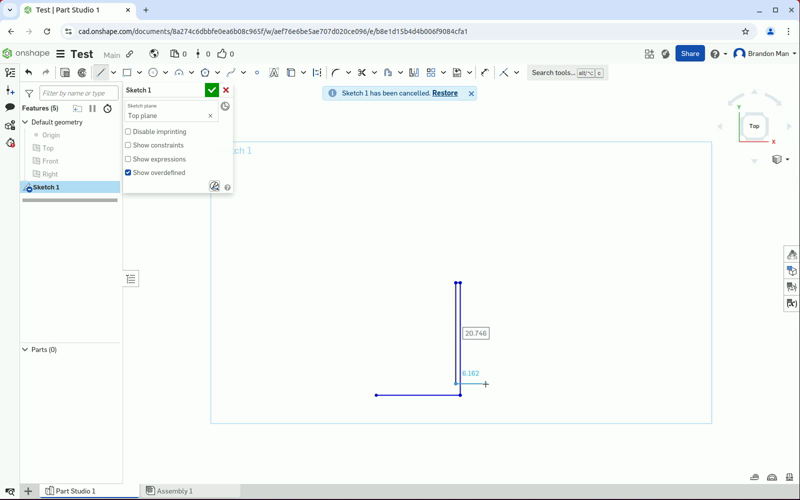
mouse_move(455, 389)
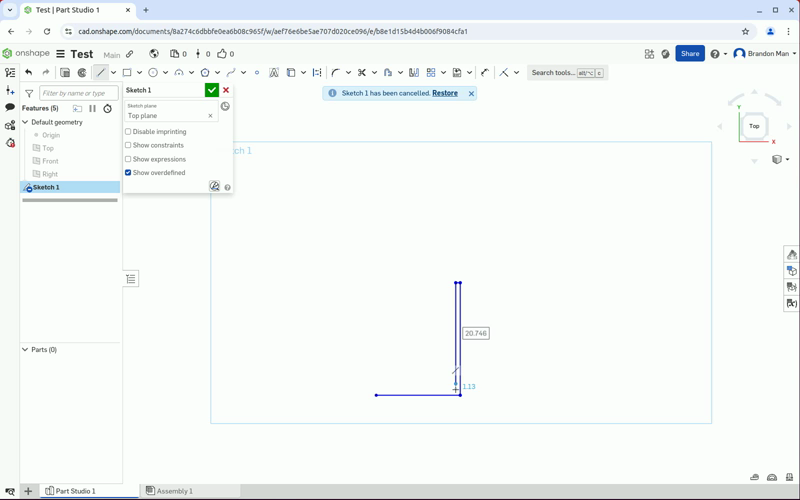
scroll(6)
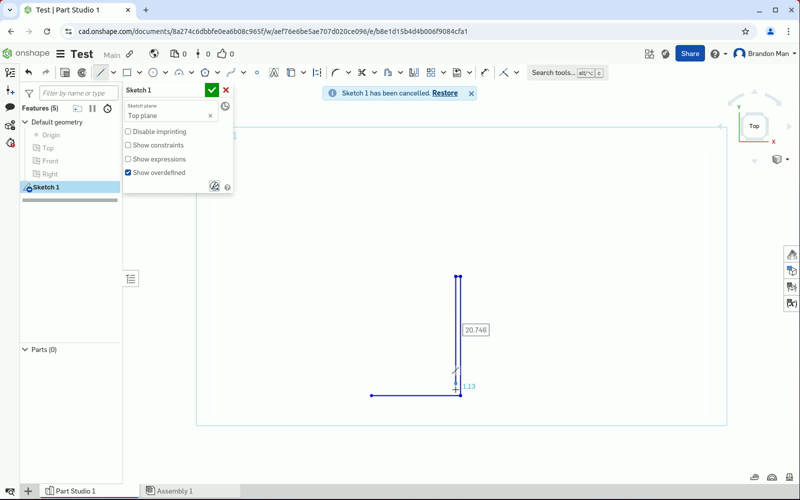
scroll(6)
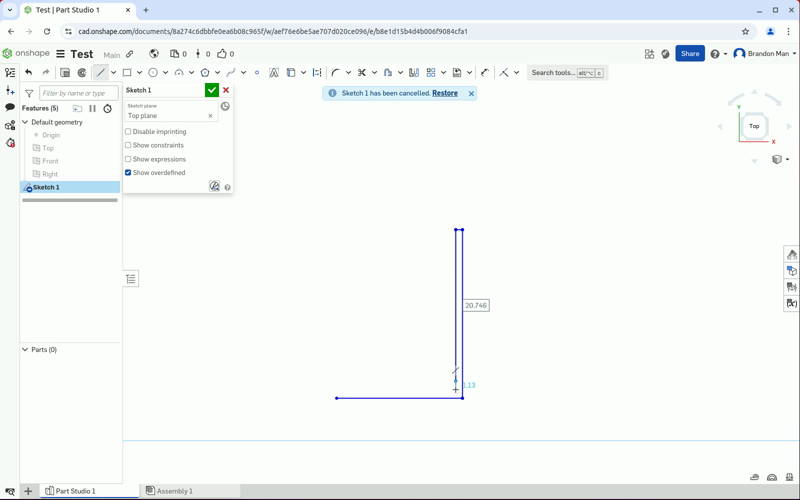
scroll(6)
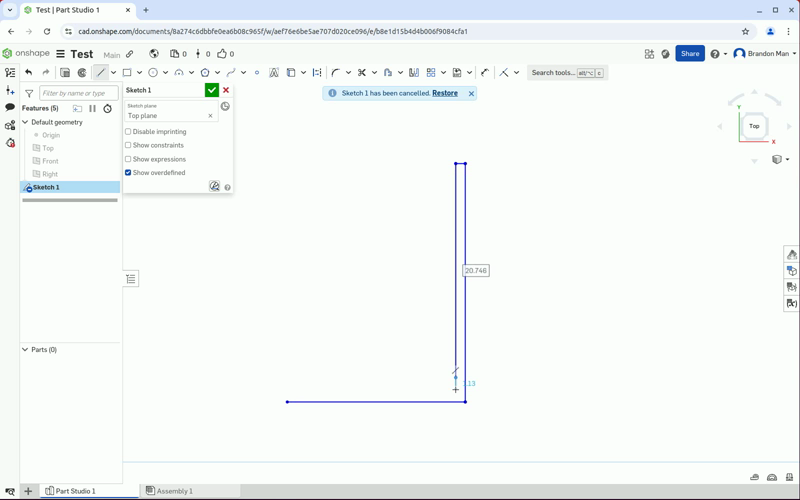
scroll(6)
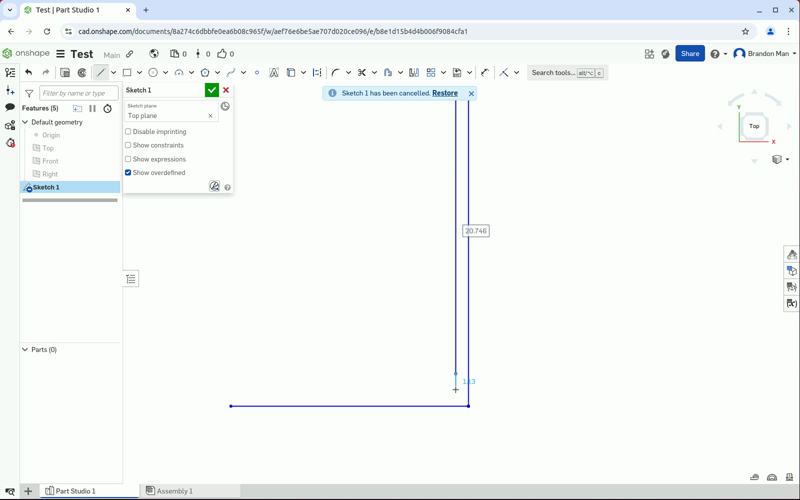
scroll(6)
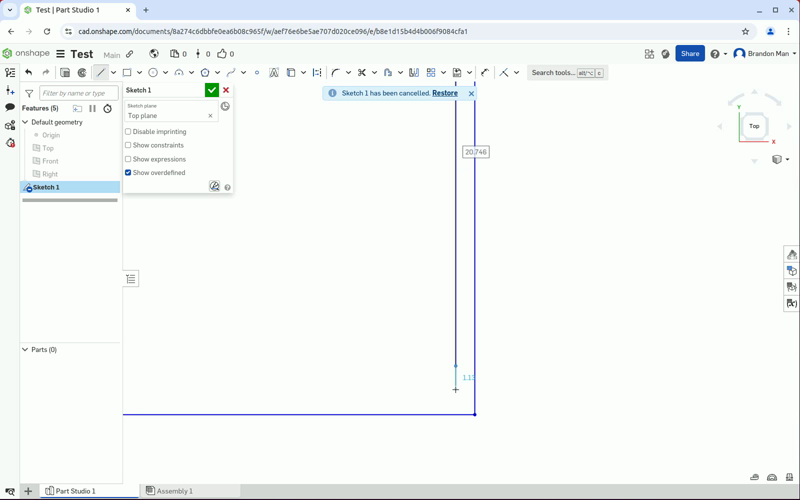
scroll(6)
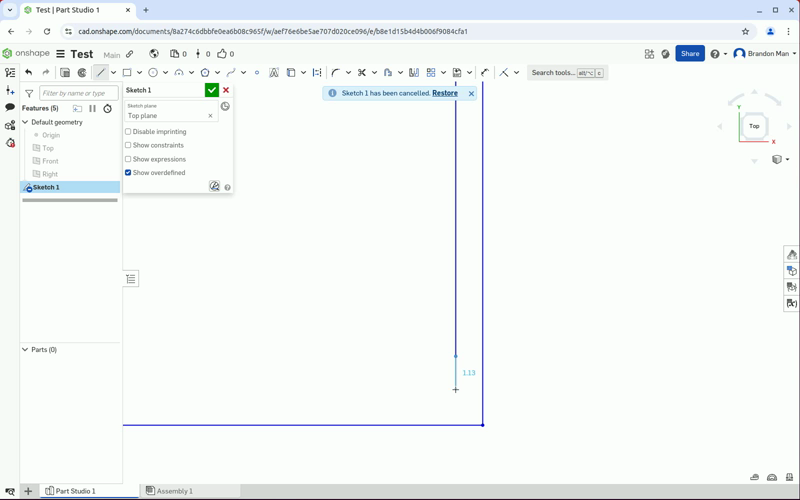
scroll(6)
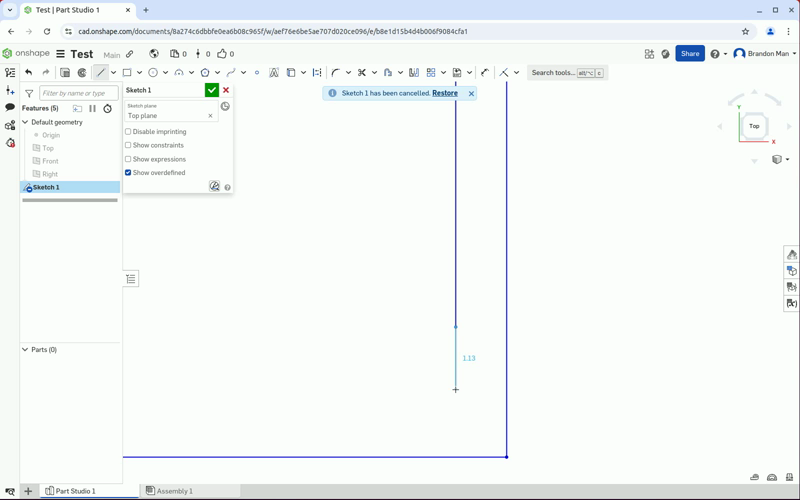
click(455, 389)
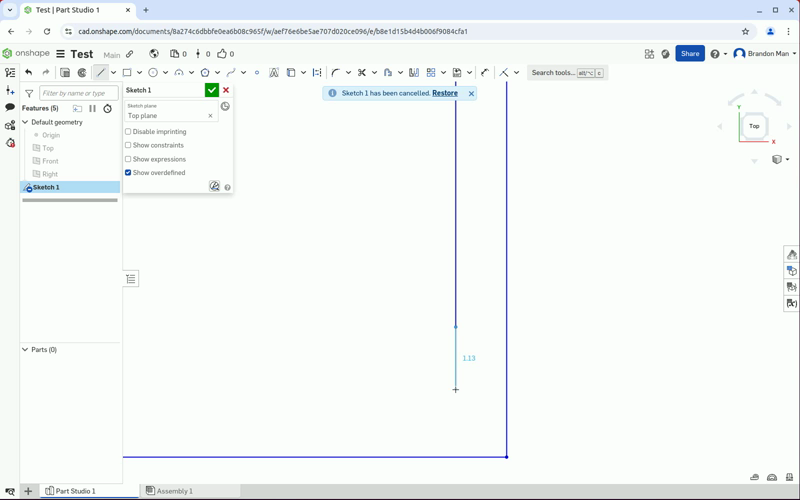
scroll(-6)
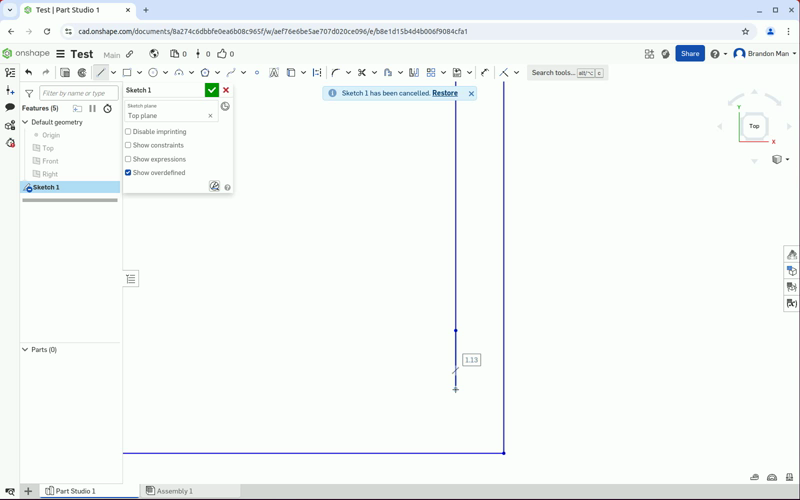
scroll(-6)
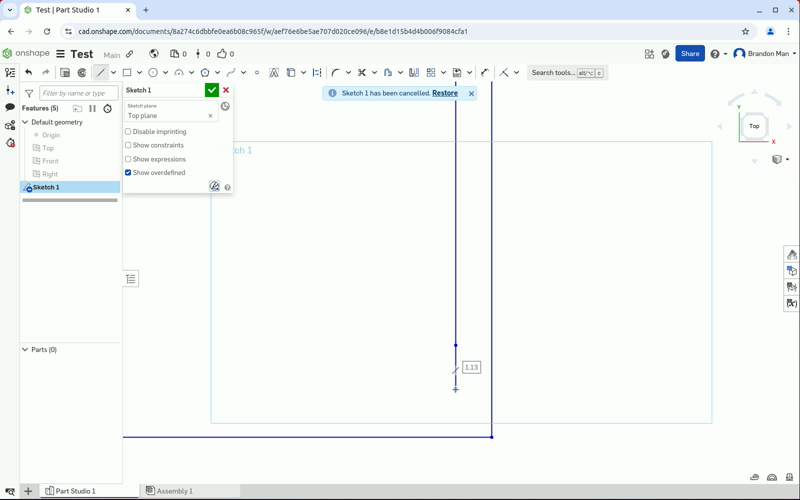
scroll(-6)
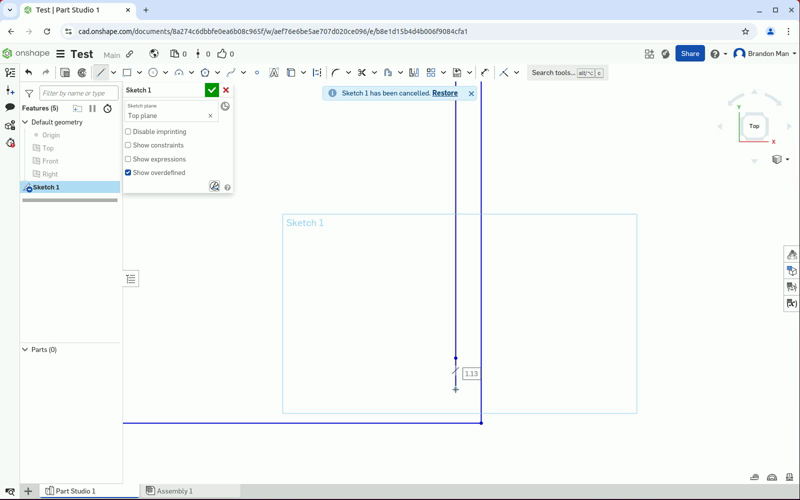
scroll(-6)
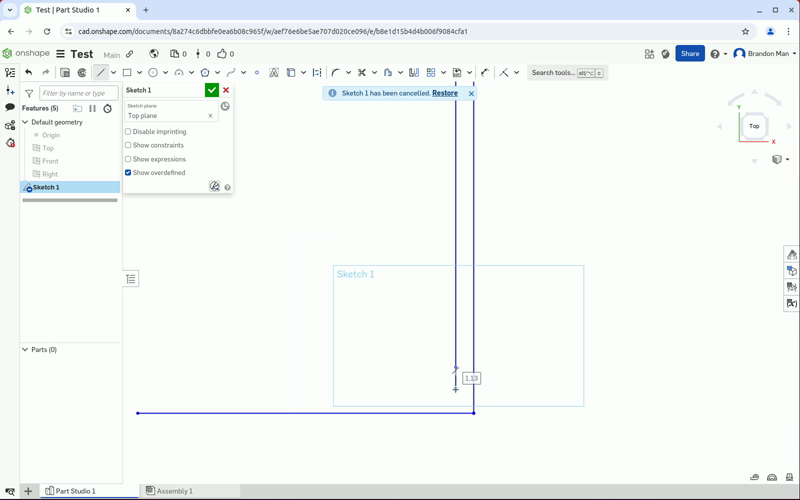
scroll(-6)
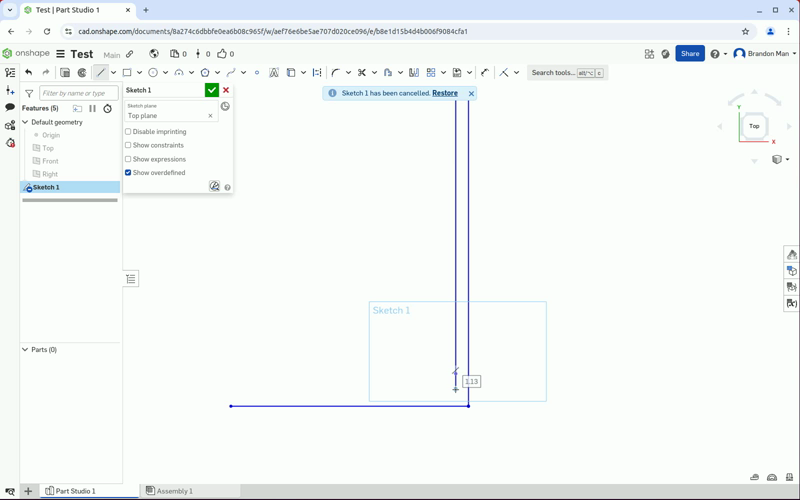
scroll(-6)
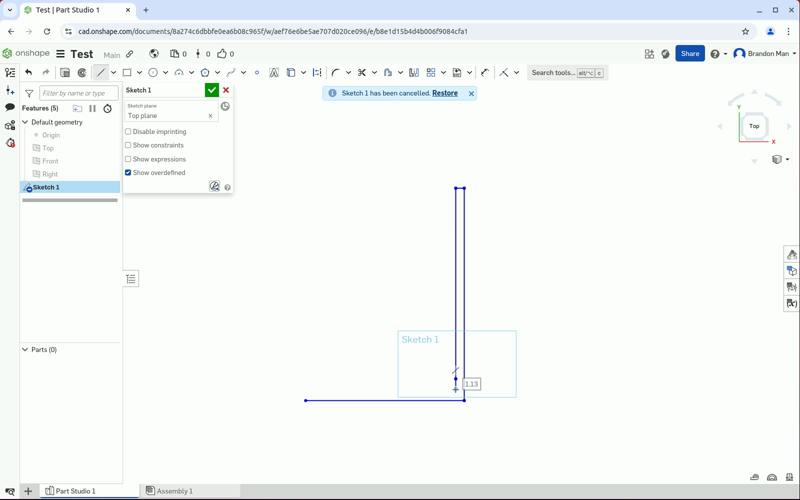
scroll(-6)
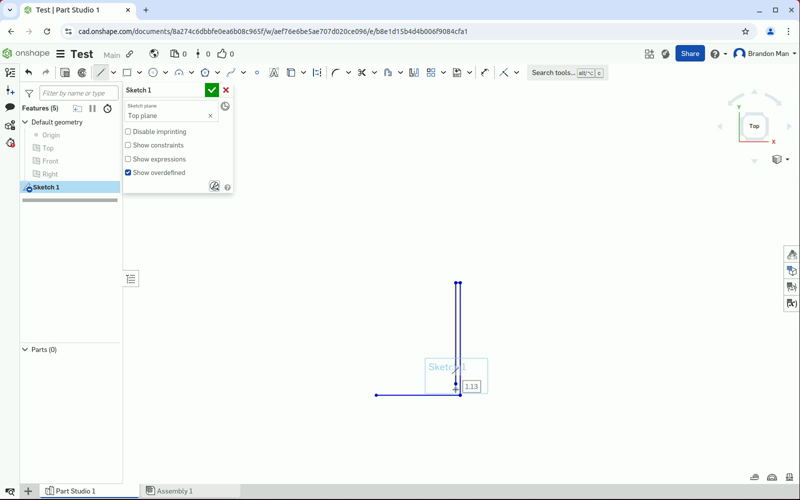
key_up(shift)
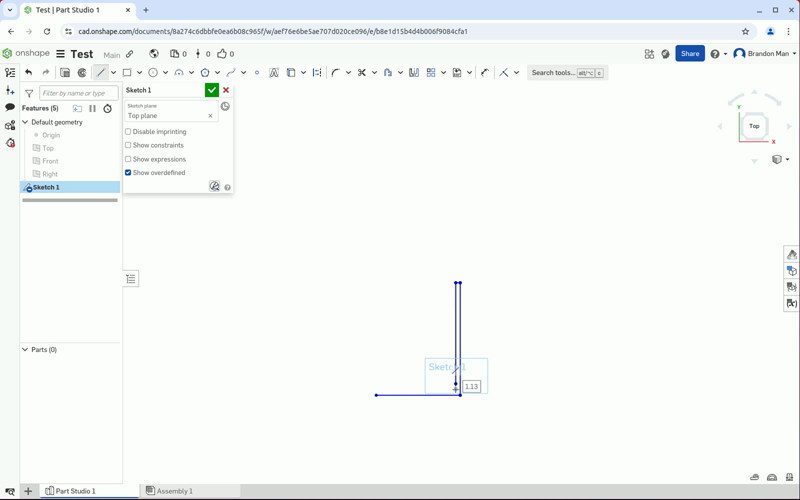
key_down(shift)
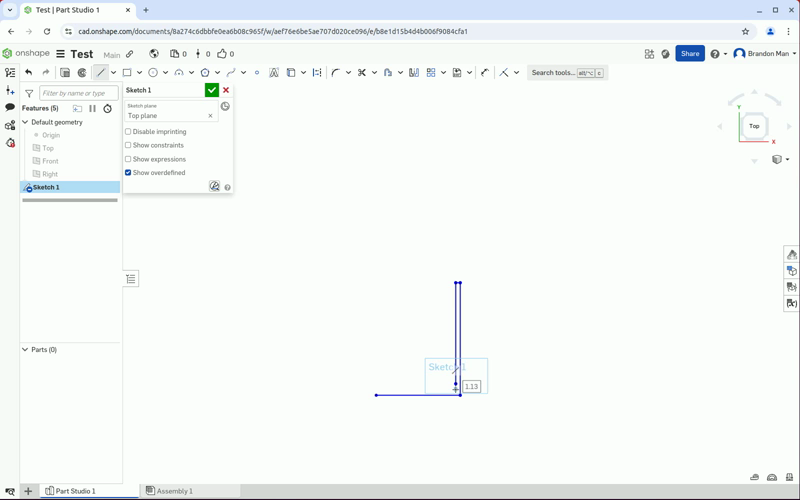
mouse_move(485, 389)
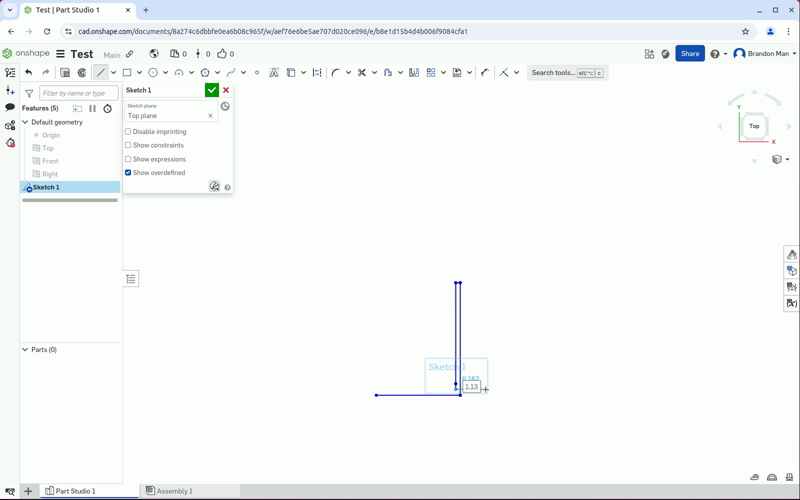
mouse_move(448, 389)
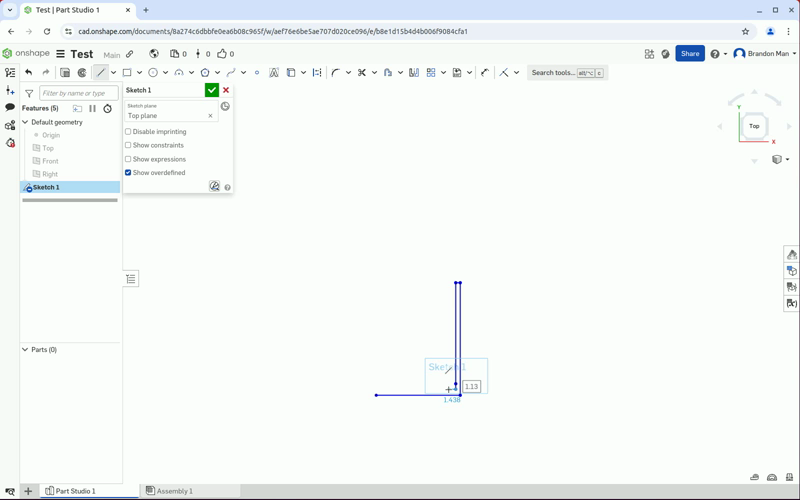
scroll(6)
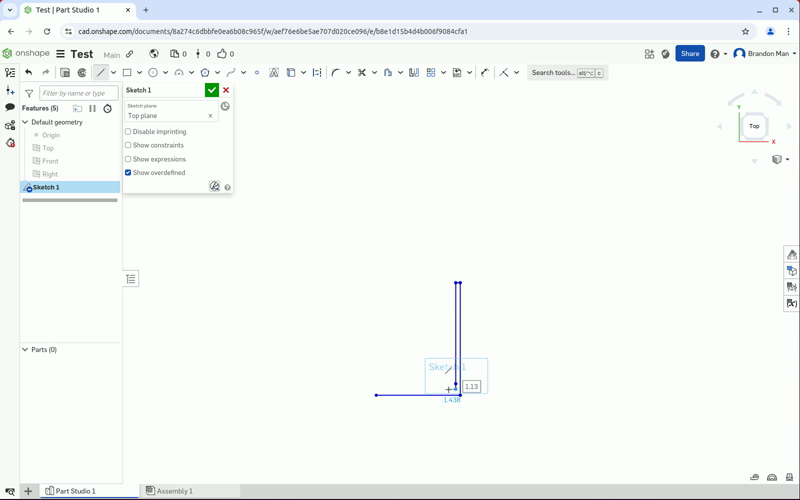
scroll(6)
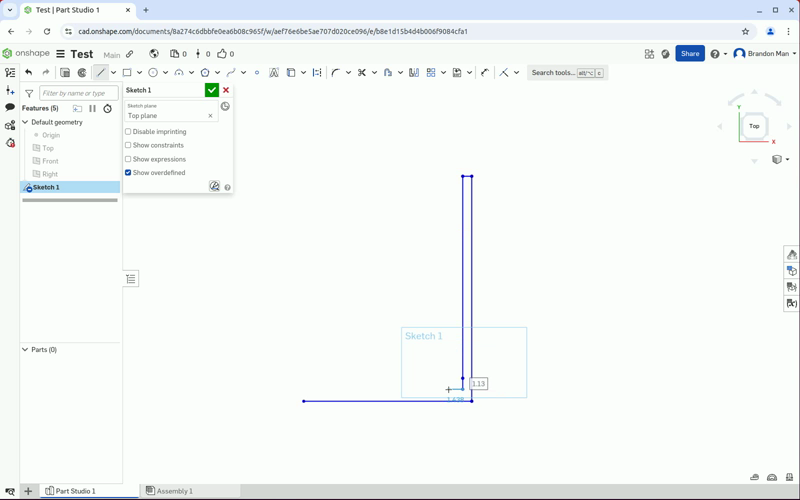
scroll(6)
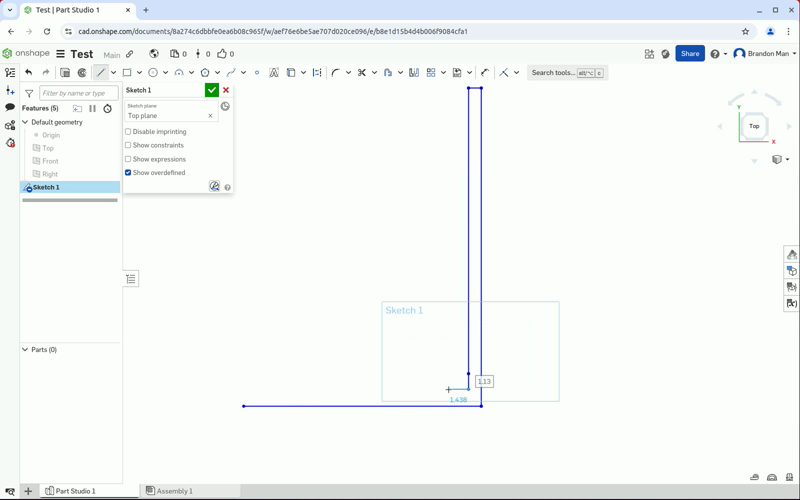
scroll(6)
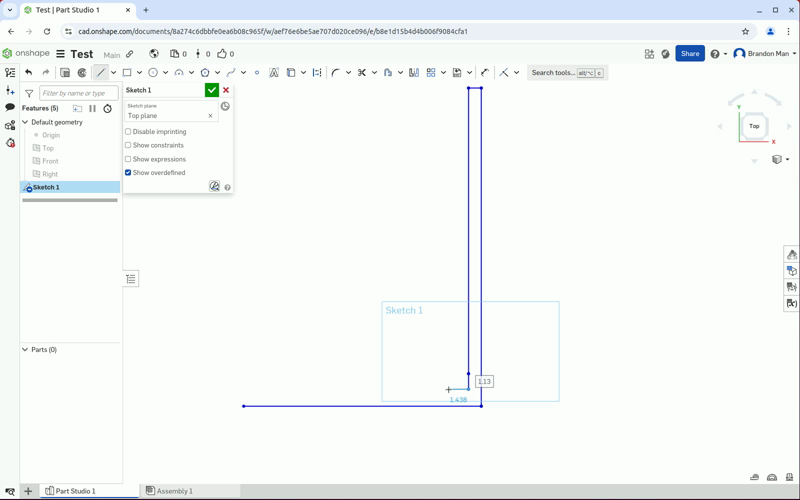
scroll(6)
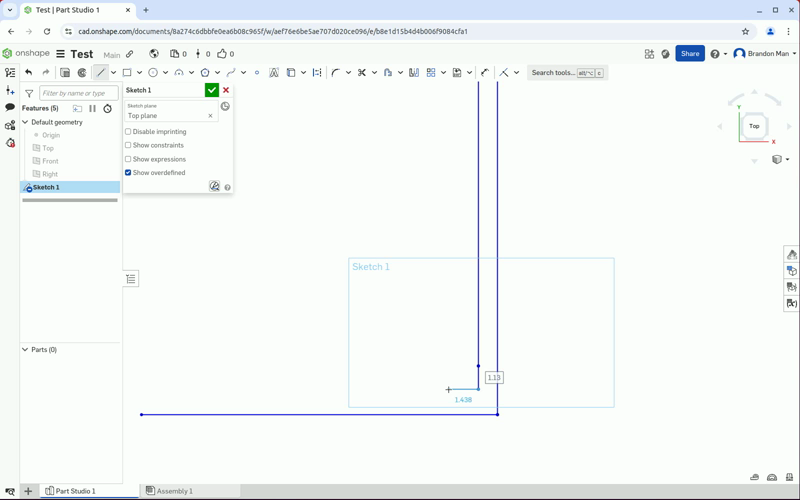
scroll(6)
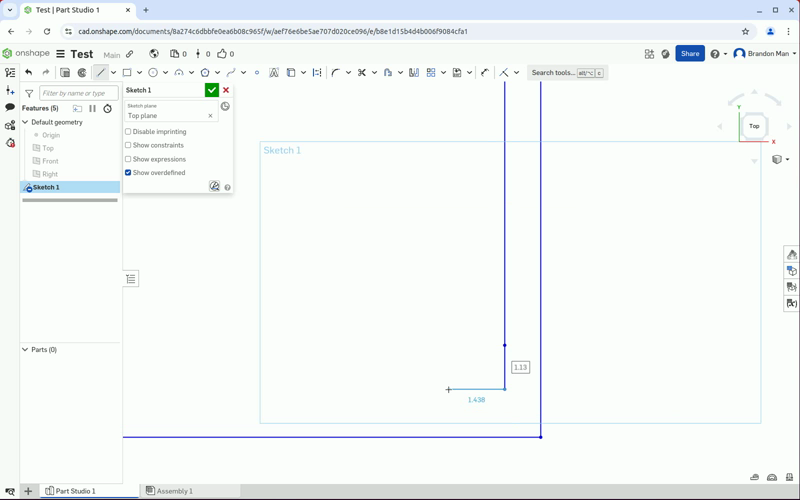
scroll(6)
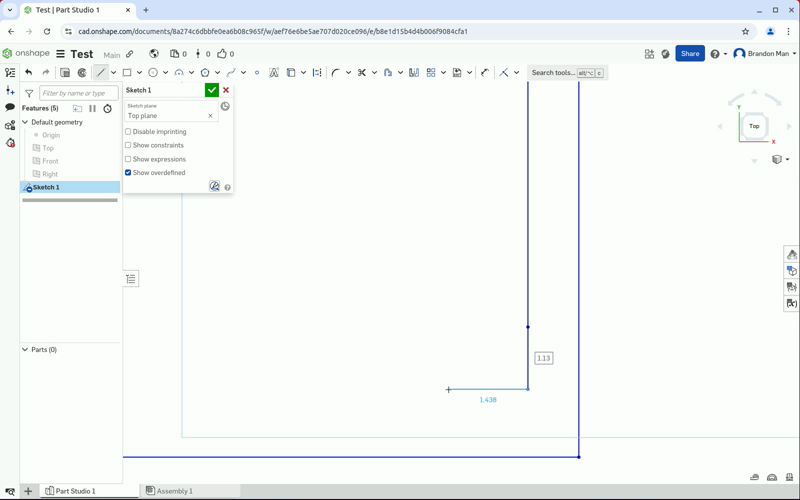
click(448, 389)
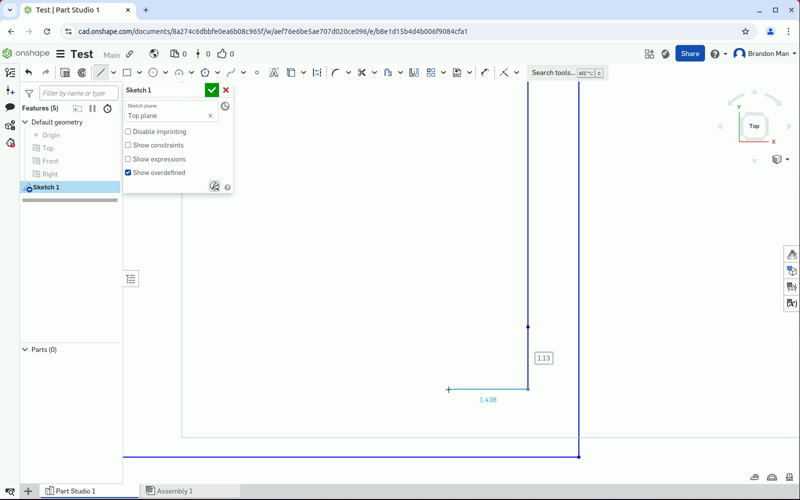
scroll(-6)
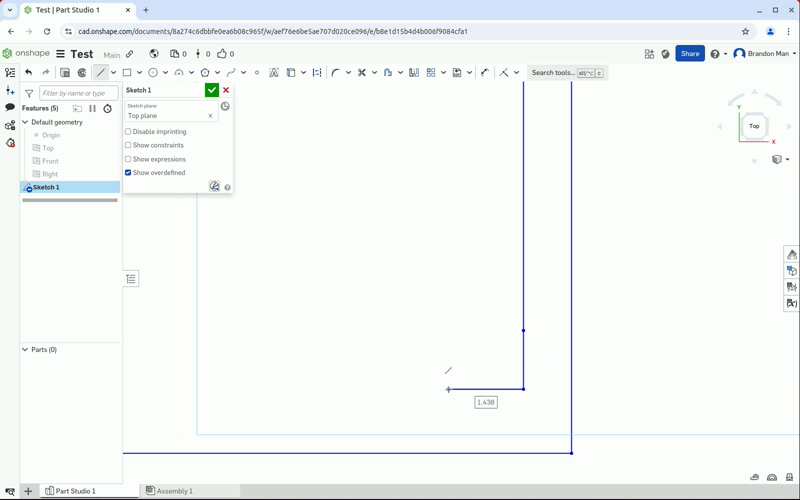
scroll(-6)
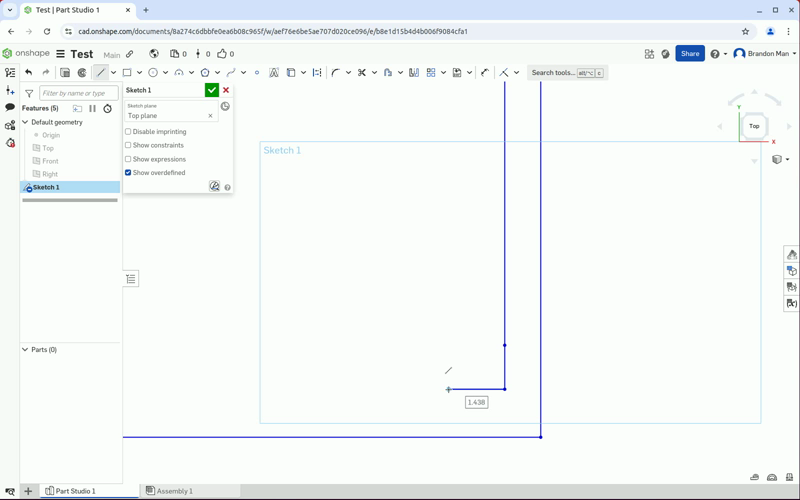
scroll(-6)
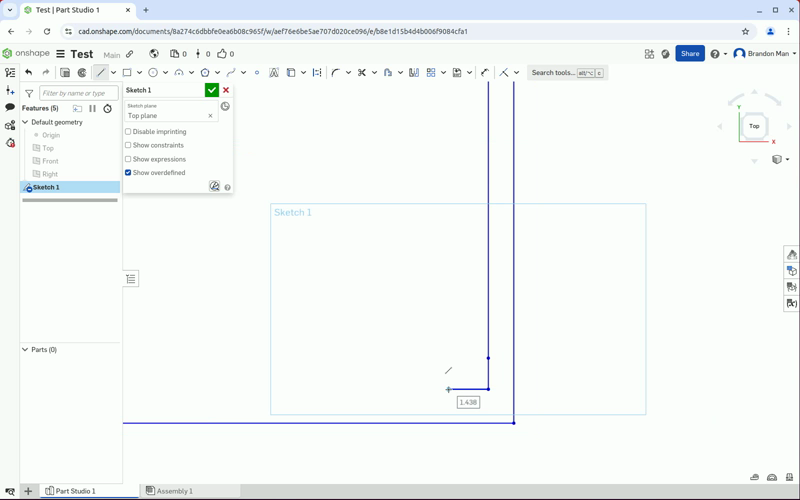
scroll(-6)
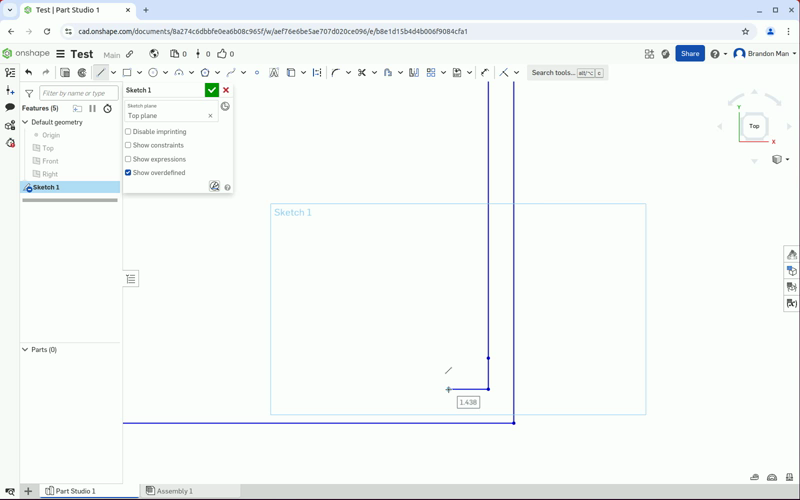
scroll(-6)
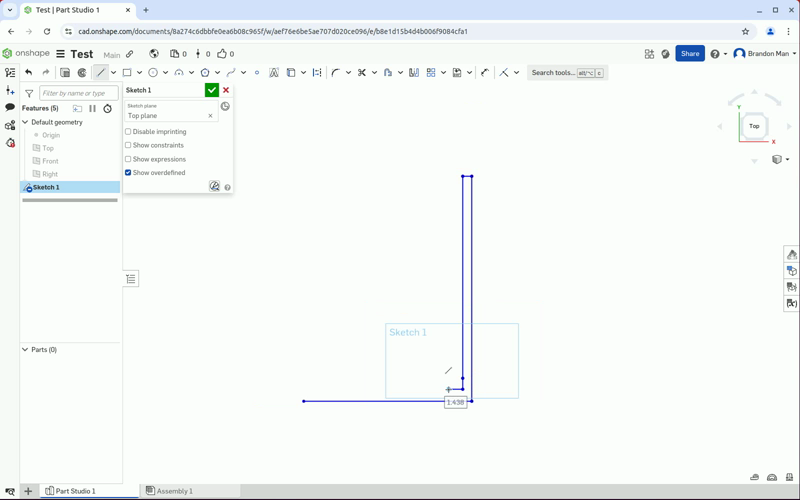
scroll(-6)
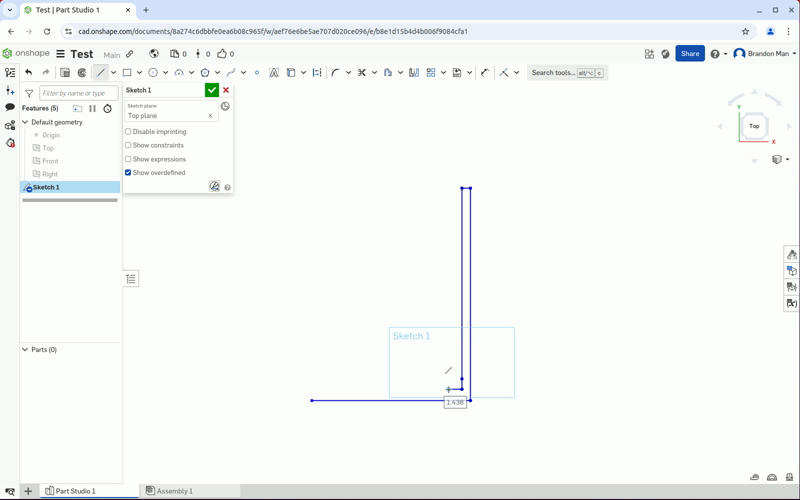
scroll(-6)
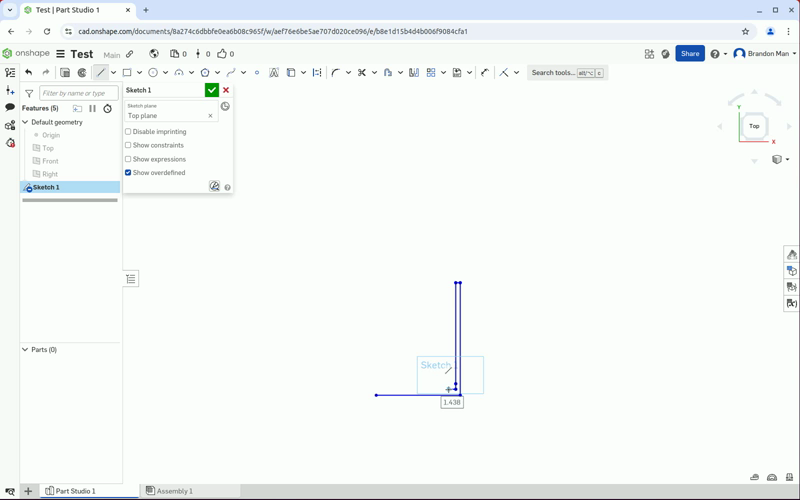
key_up(shift)
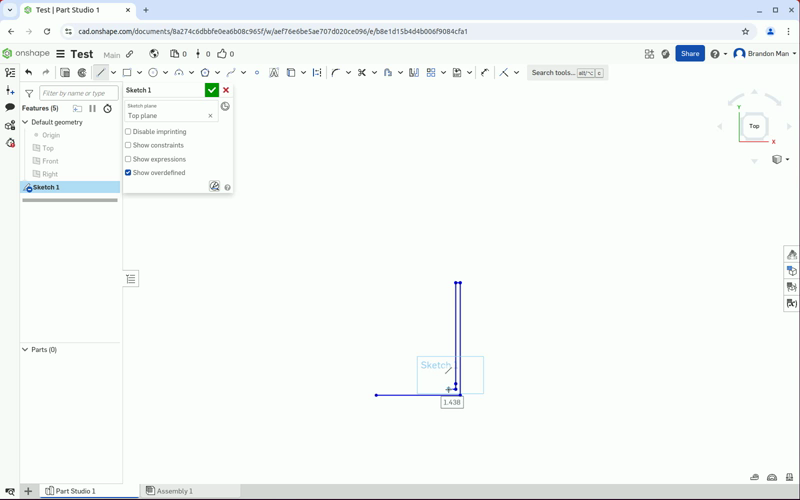
key_down(shift)
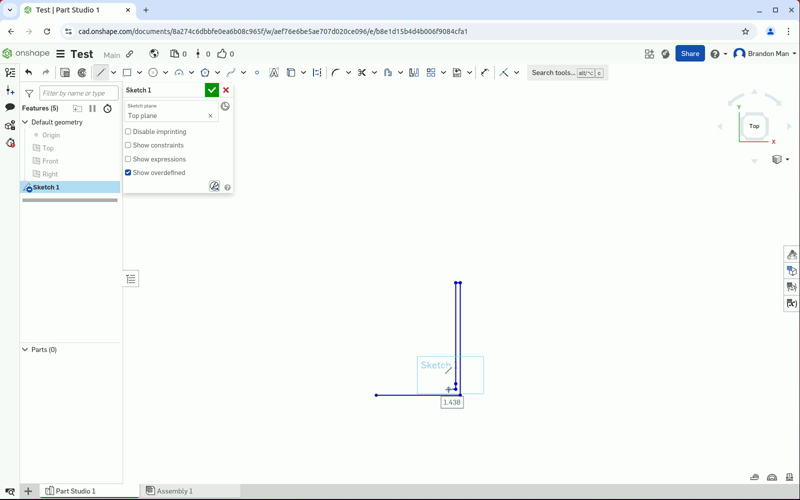
mouse_move(388, 389)
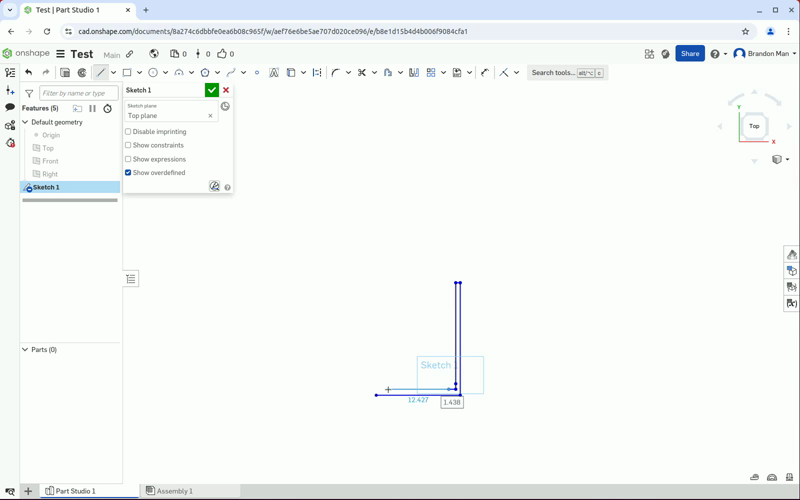
click(388, 389)
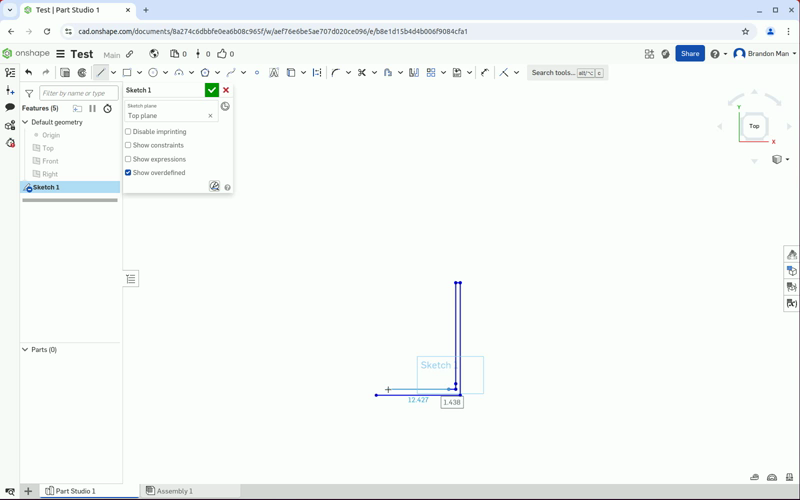
key_up(shift)
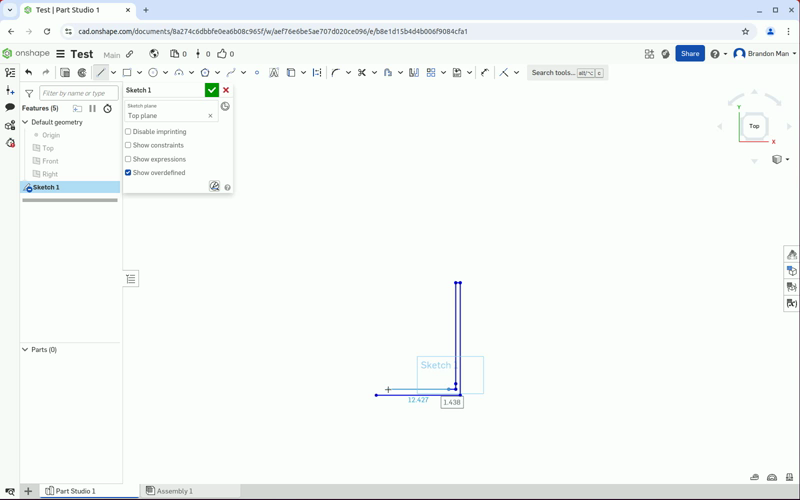
key_down(shift)
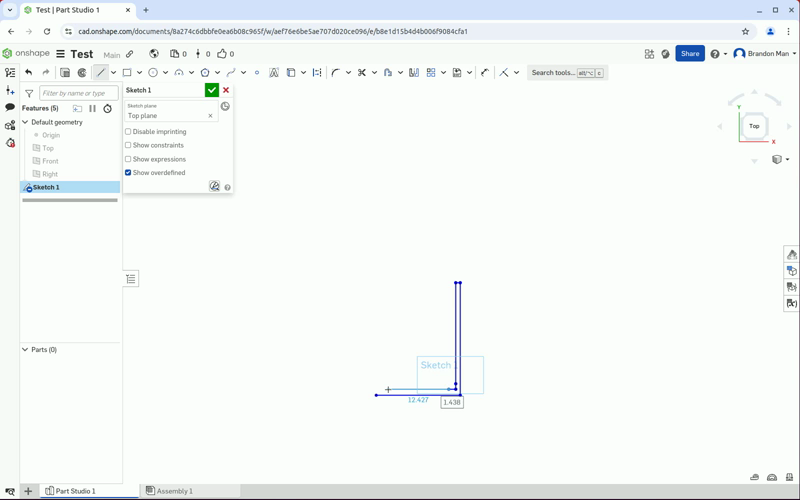
mouse_move(388, 307)
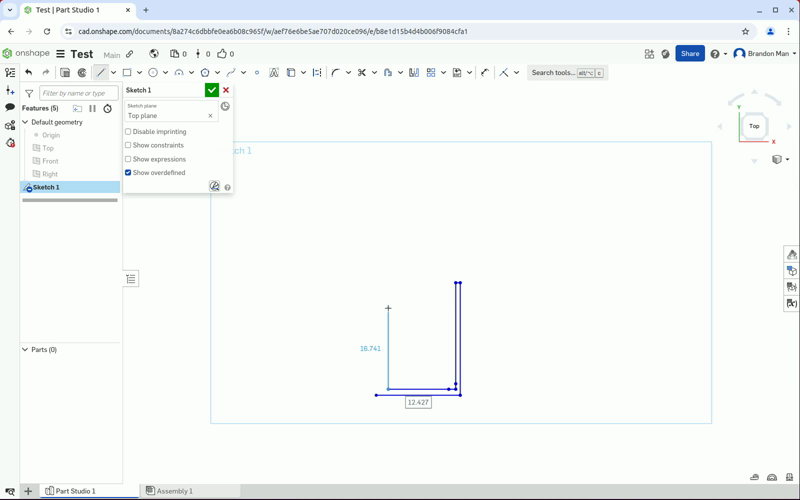
click(388, 307)
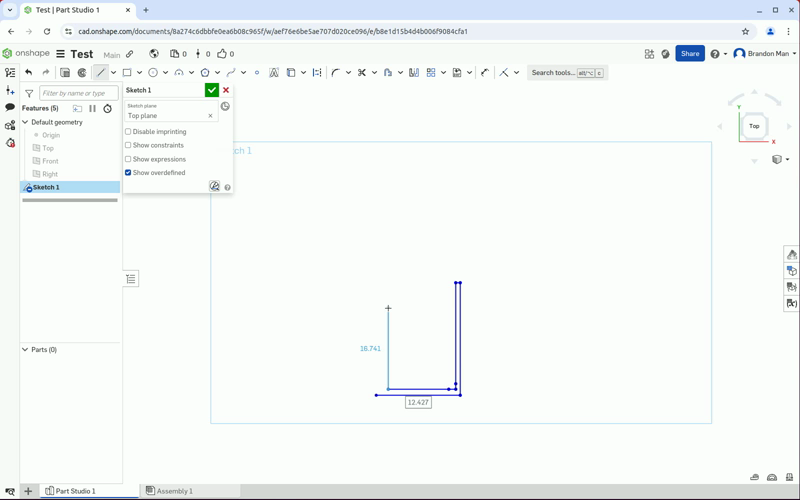
key_up(shift)
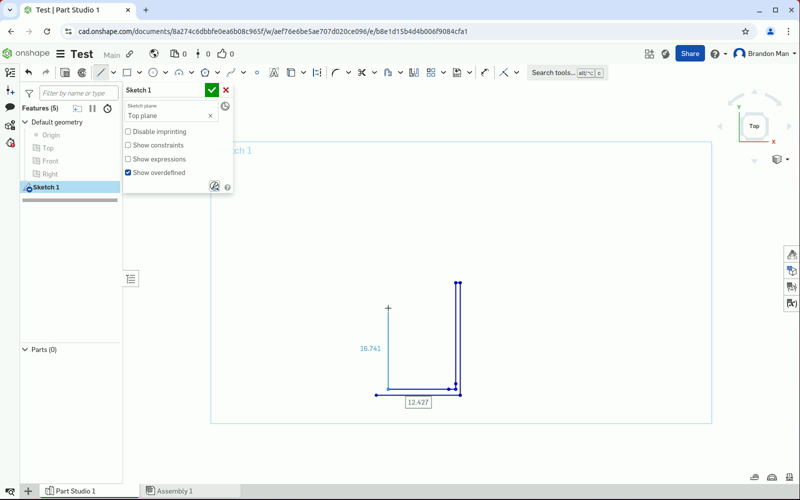
key_down(shift)
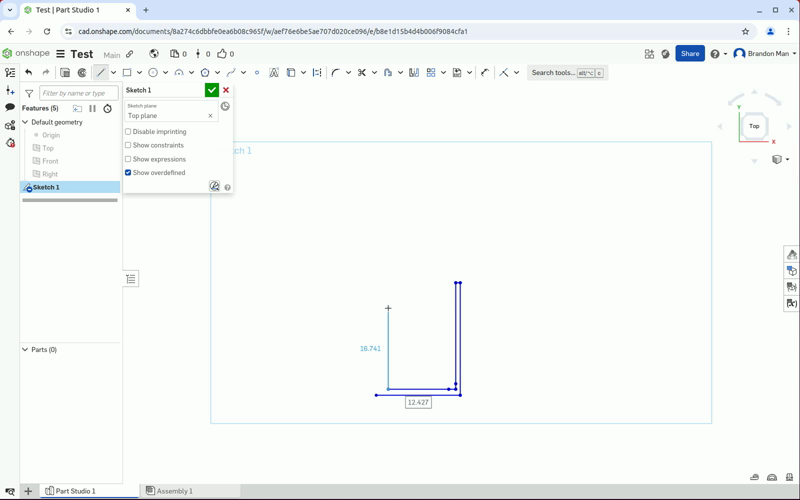
mouse_move(418, 307)
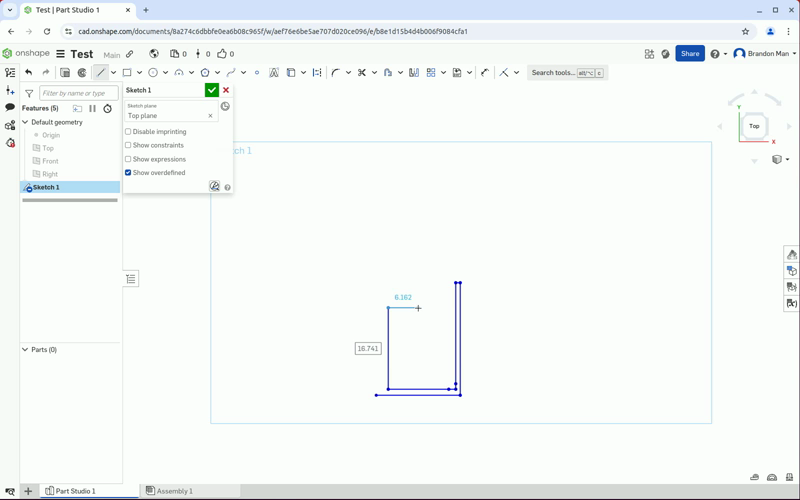
mouse_move(401, 307)
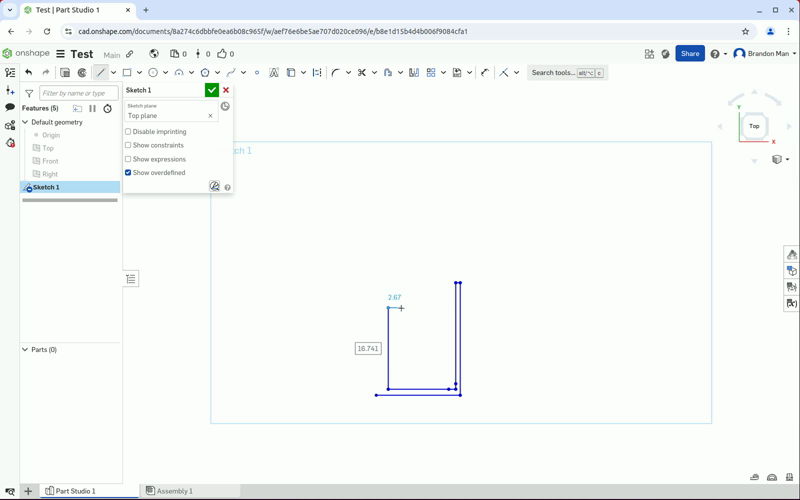
click(401, 307)
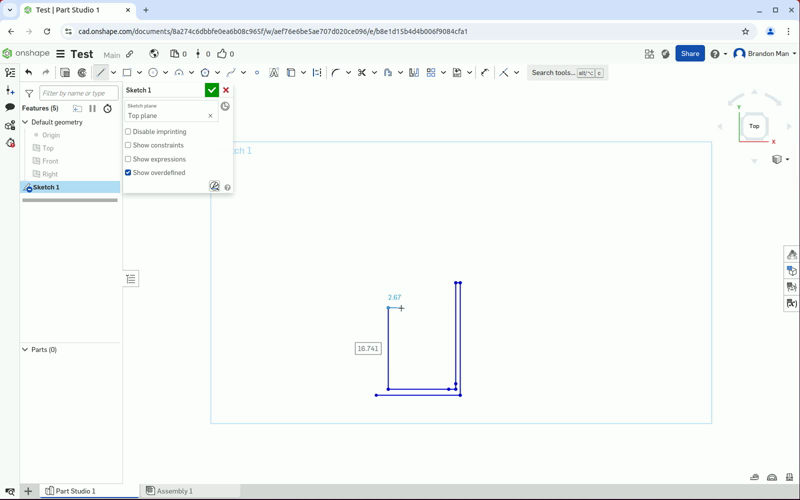
key_up(shift)
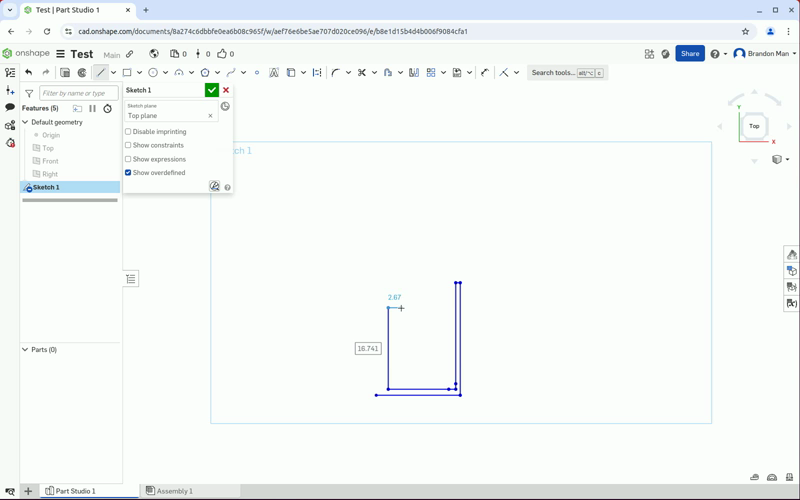
key_down(shift)
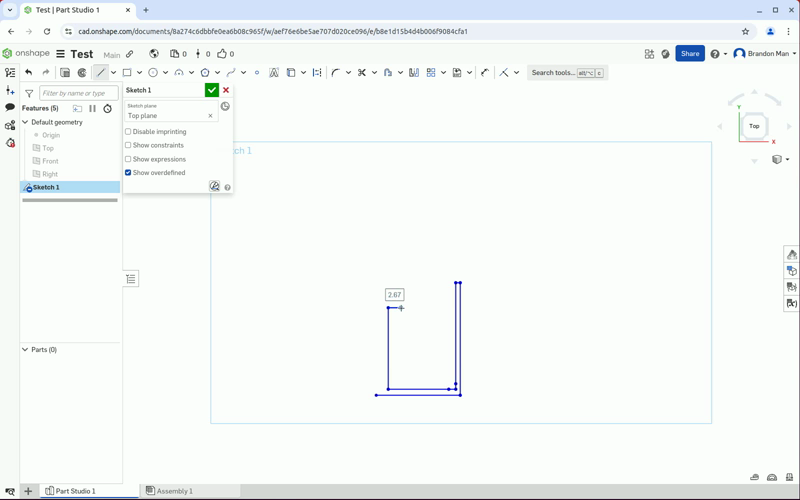
mouse_move(431, 307)
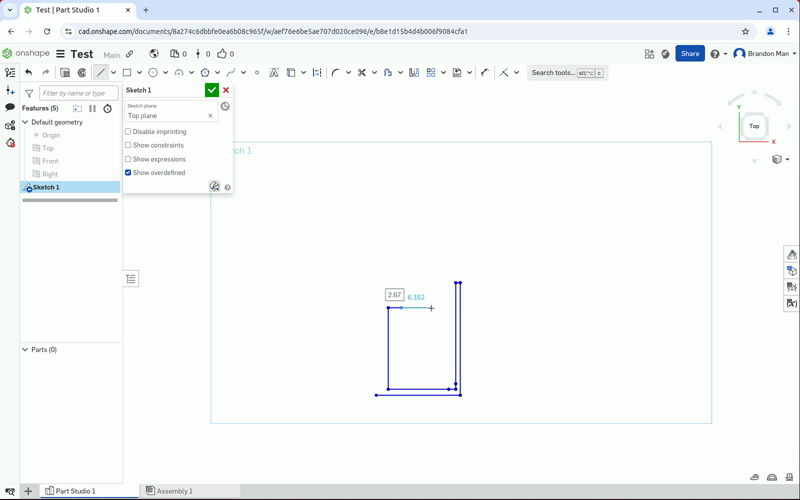
mouse_move(401, 293)
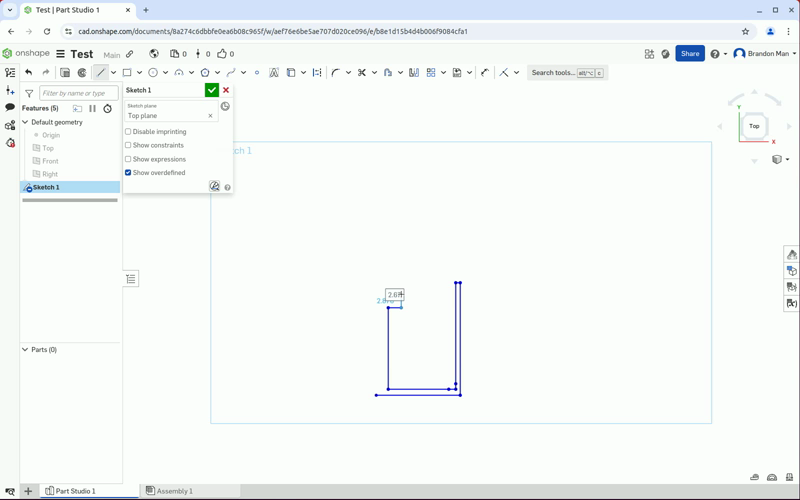
click(401, 293)
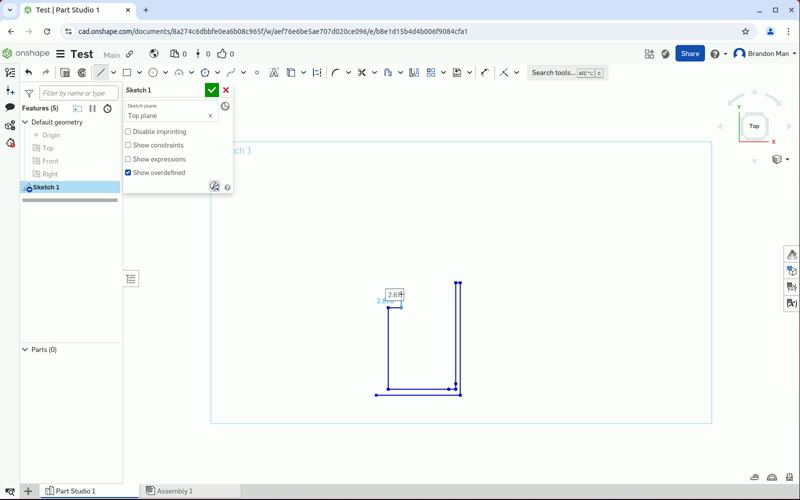
key_up(shift)
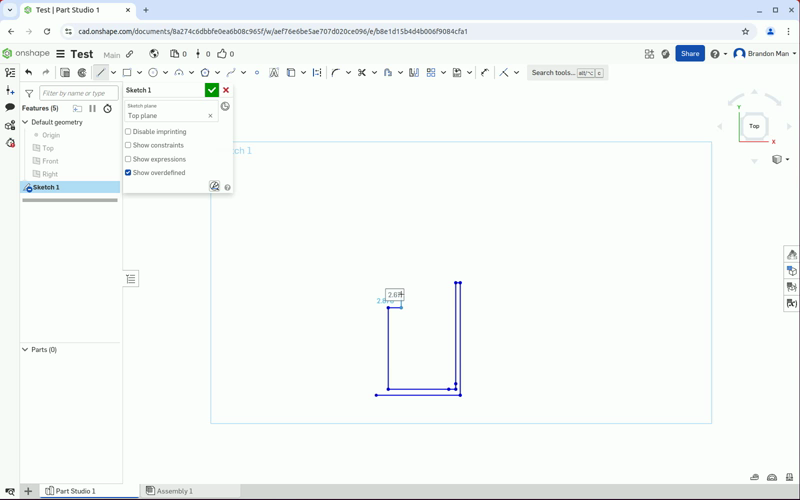
key_down(shift)
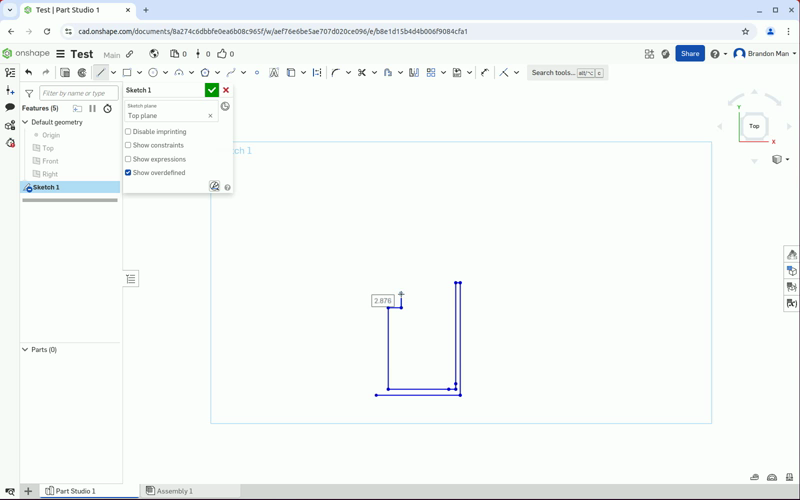
mouse_move(431, 293)
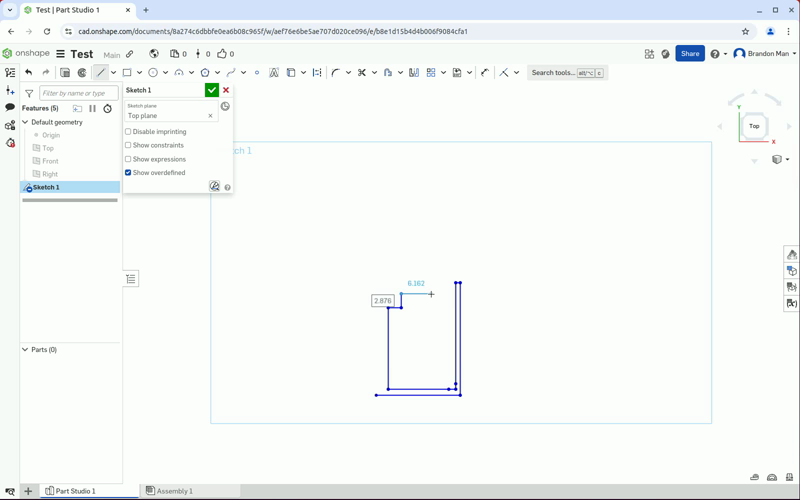
mouse_move(384, 293)
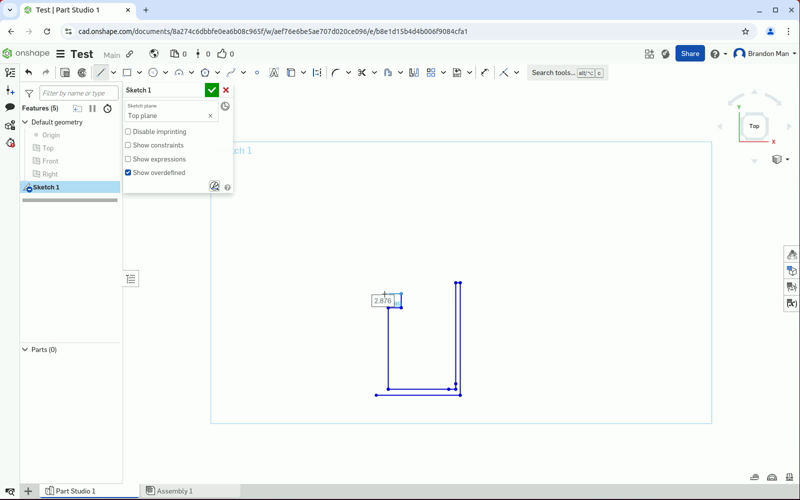
click(384, 293)
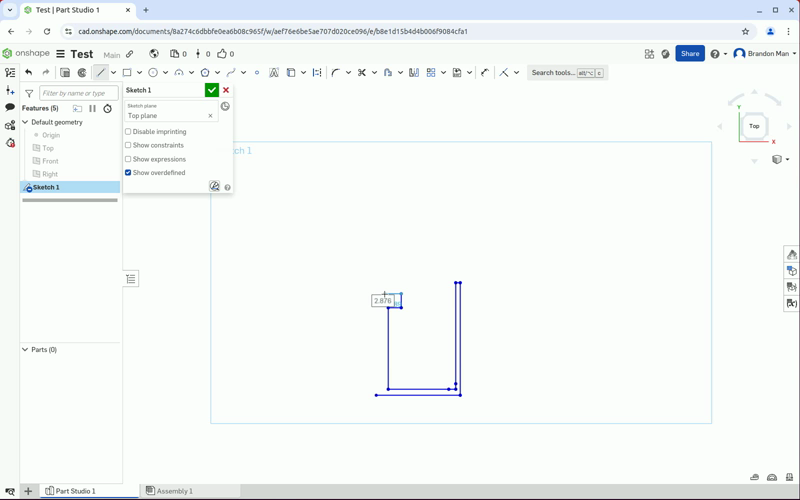
key_up(shift)
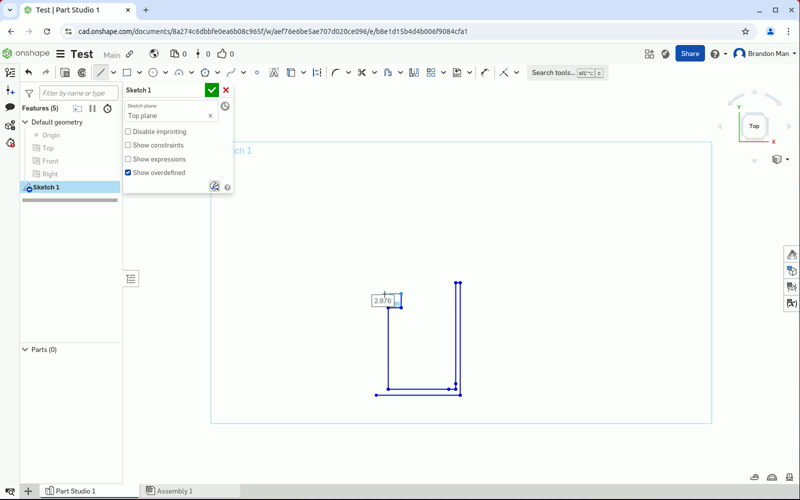
key_down(shift)
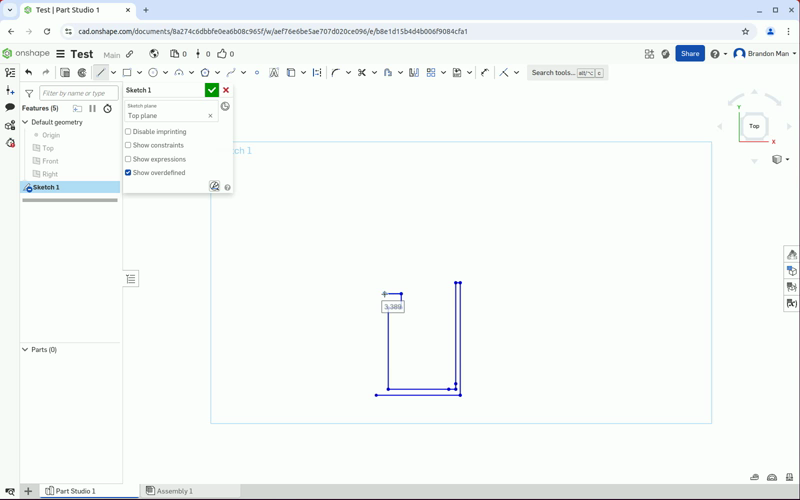
mouse_move(384, 389)
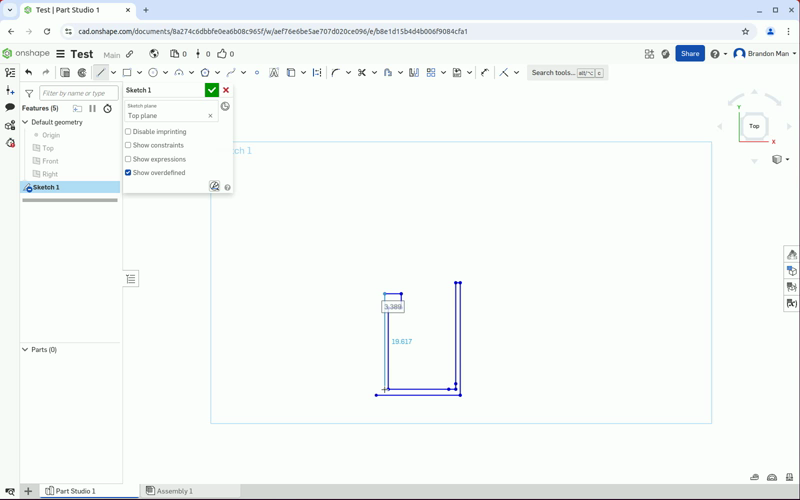
scroll(6)
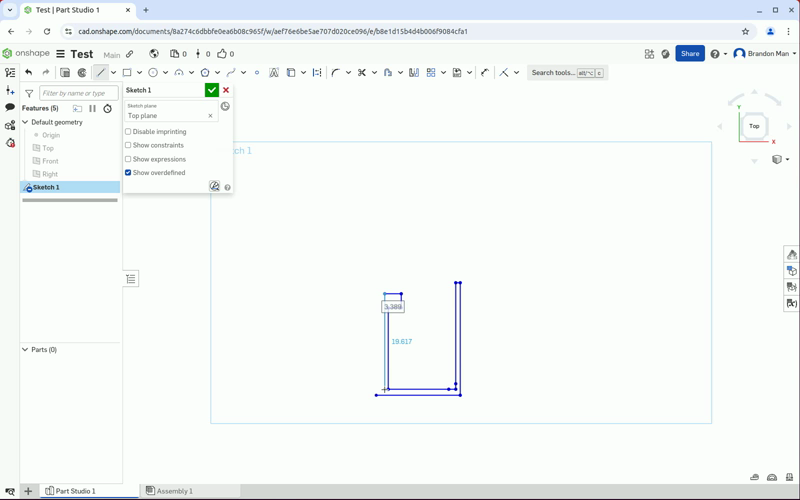
scroll(6)
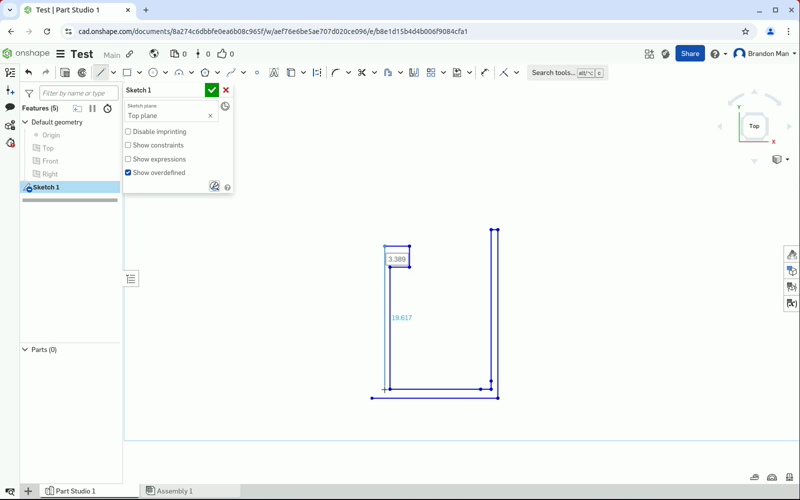
scroll(6)
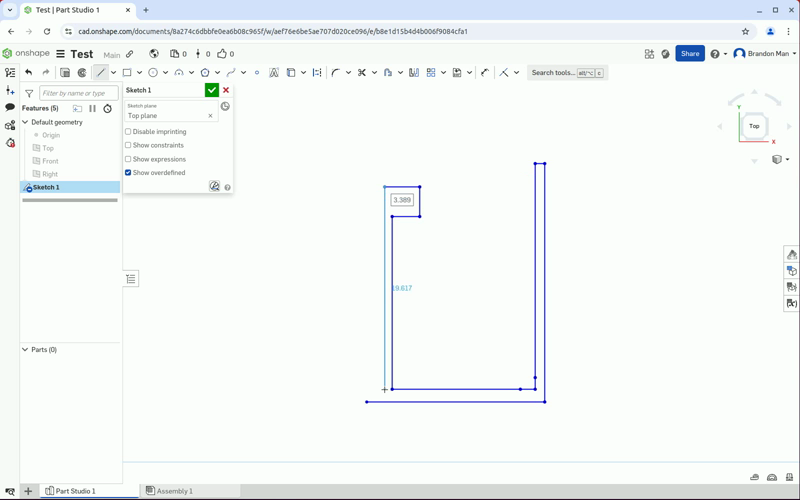
scroll(6)
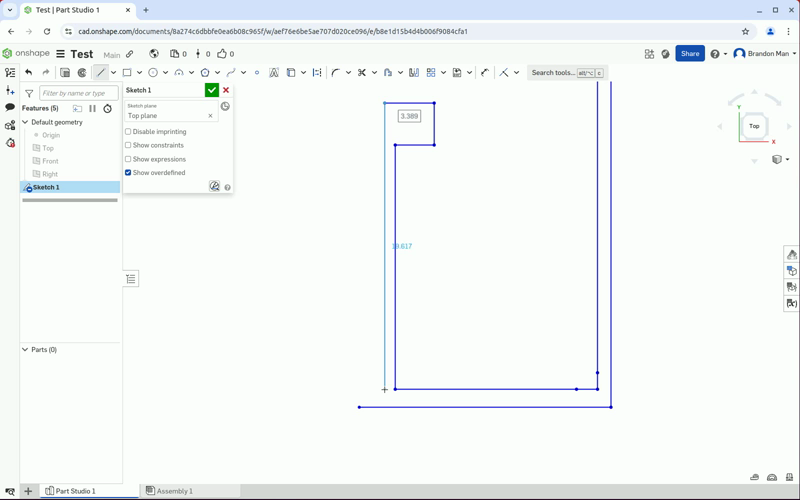
scroll(6)
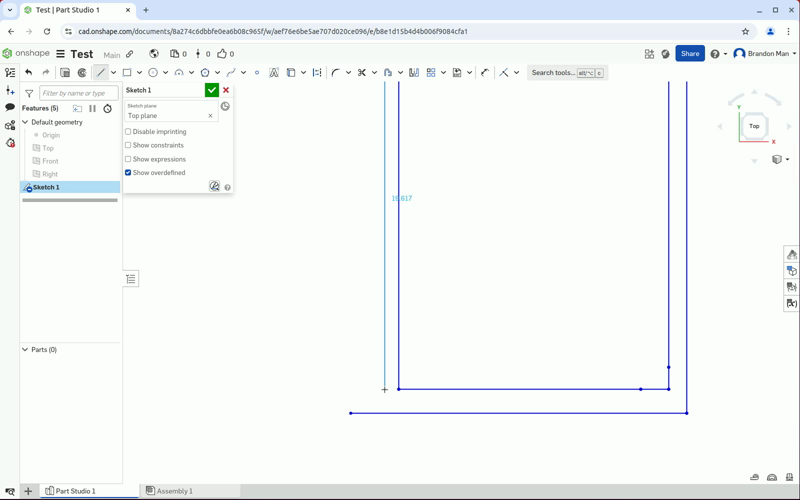
scroll(6)
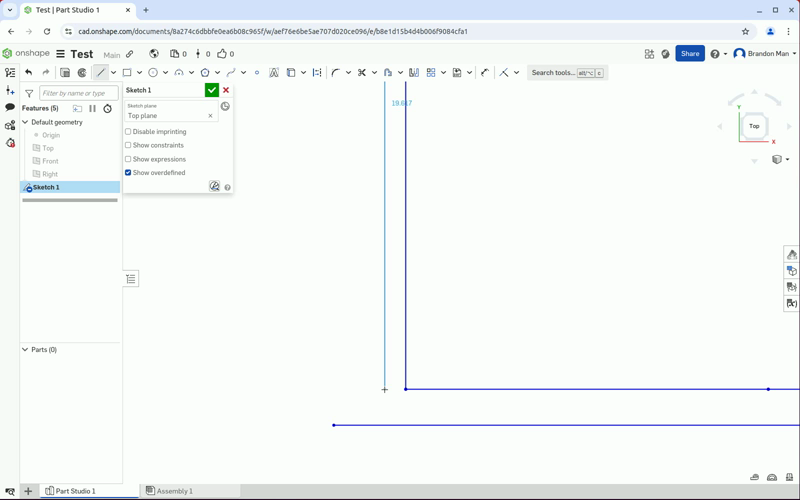
scroll(6)
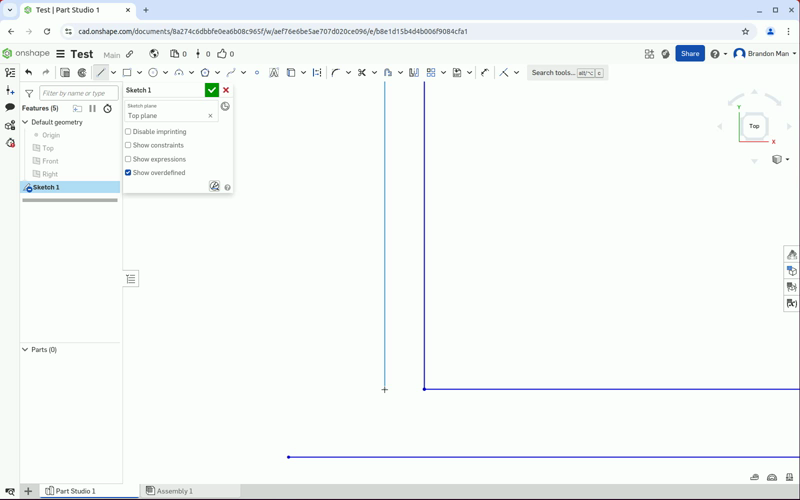
click(384, 389)
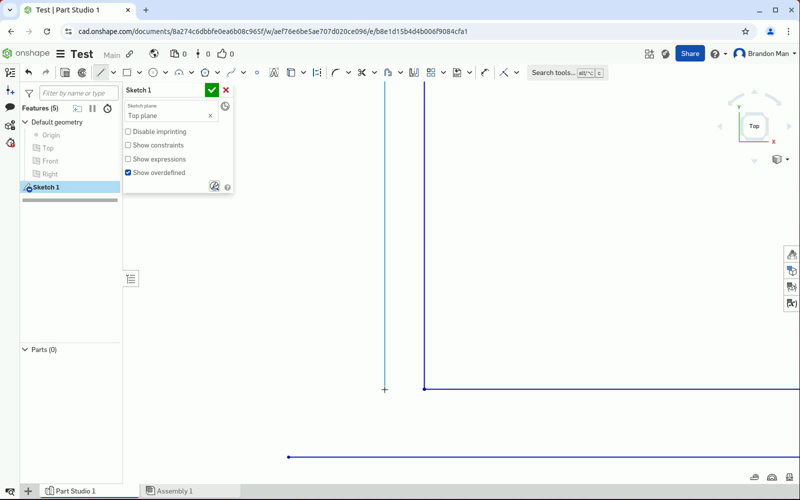
scroll(-6)
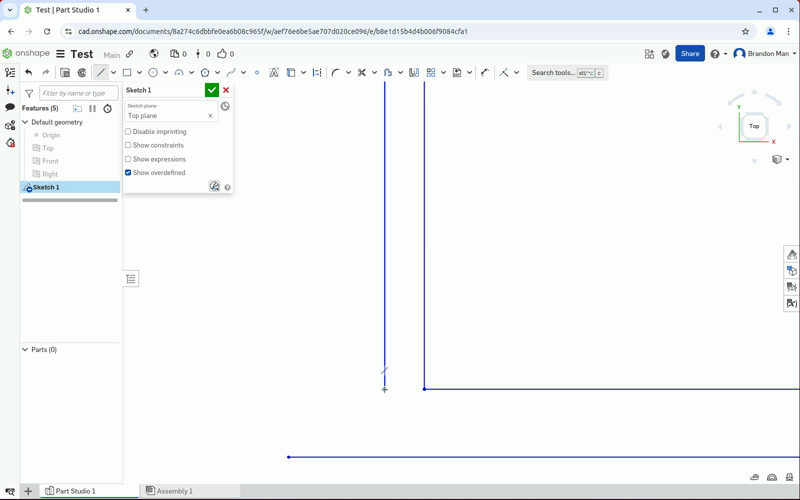
scroll(-6)
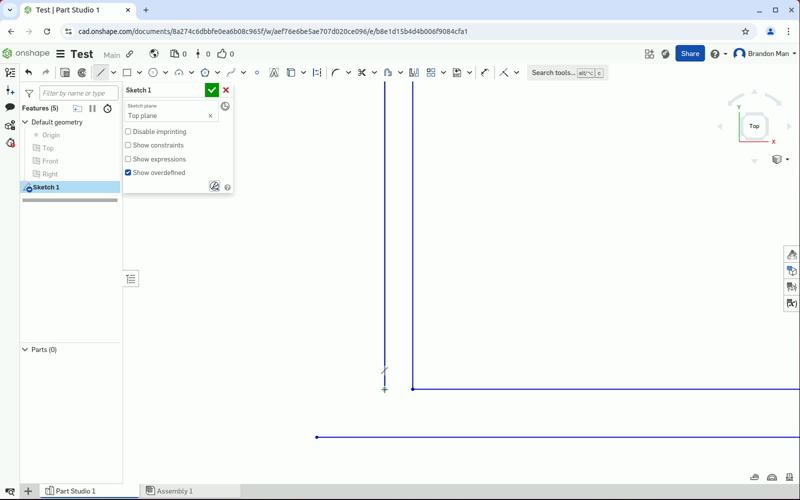
scroll(-6)
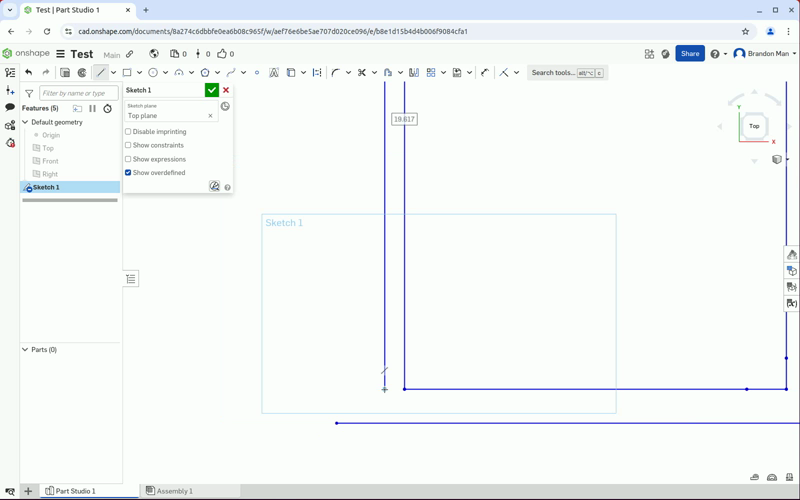
scroll(-6)
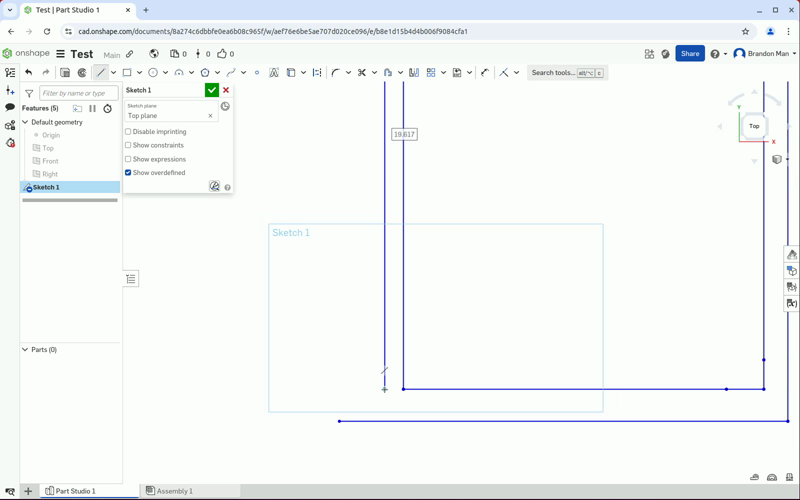
scroll(-6)
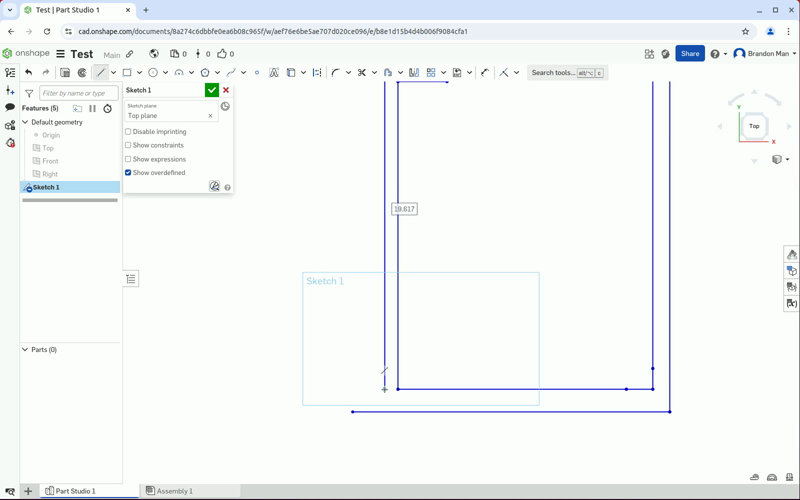
scroll(-6)
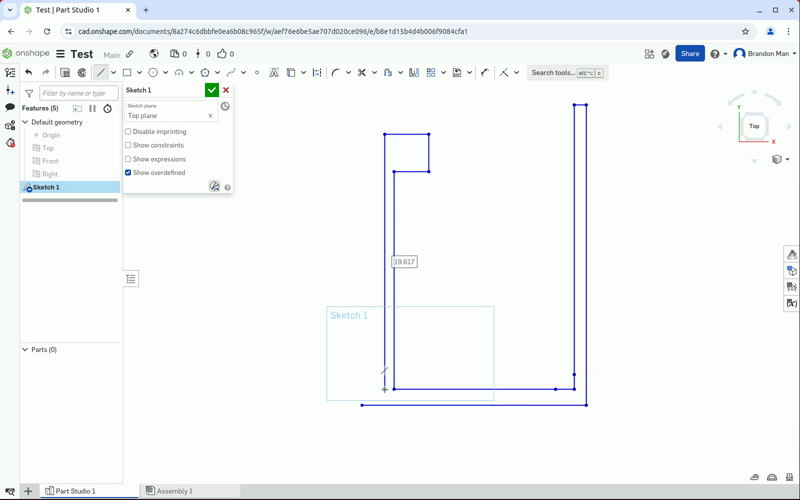
scroll(-6)
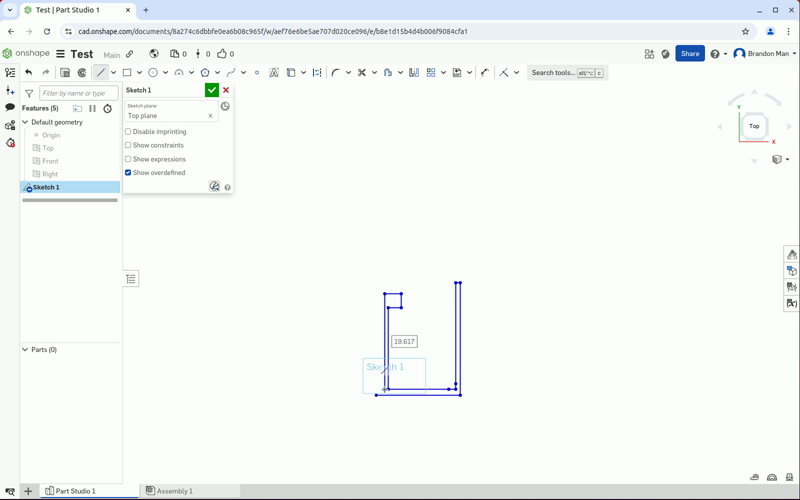
key_up(shift)
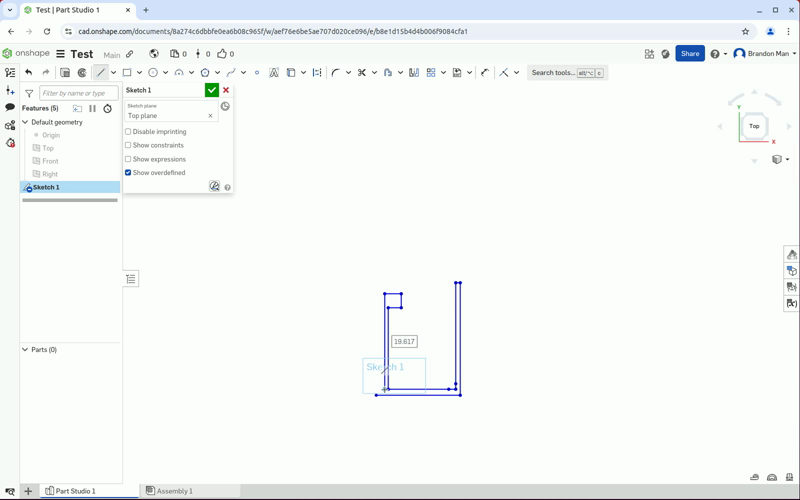
key_down(shift)
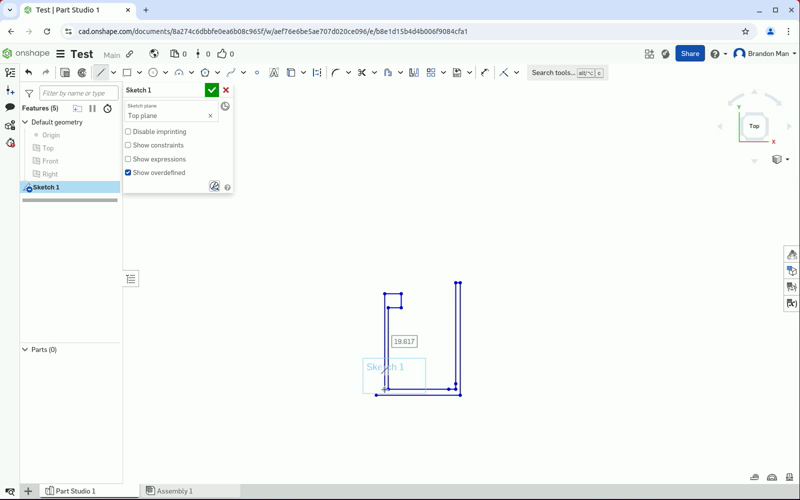
mouse_move(414, 389)
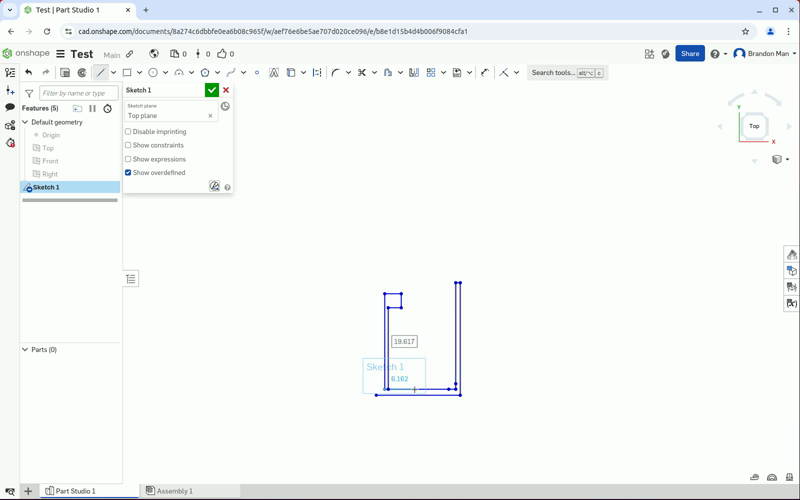
mouse_move(376, 389)
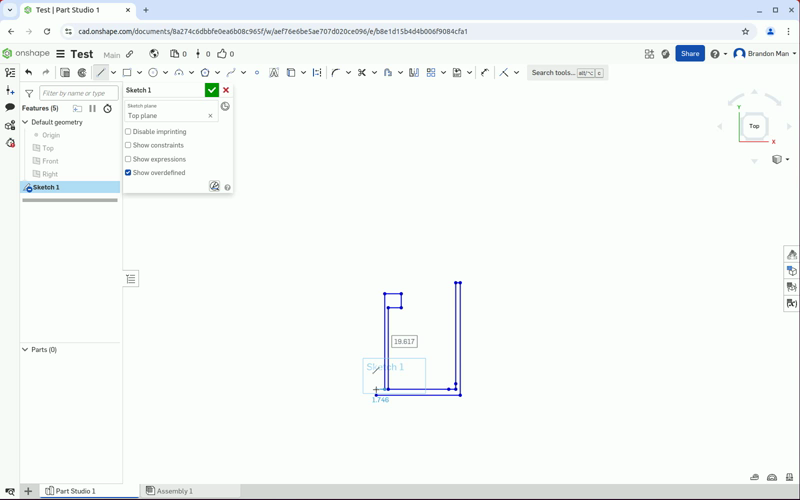
click(376, 389)
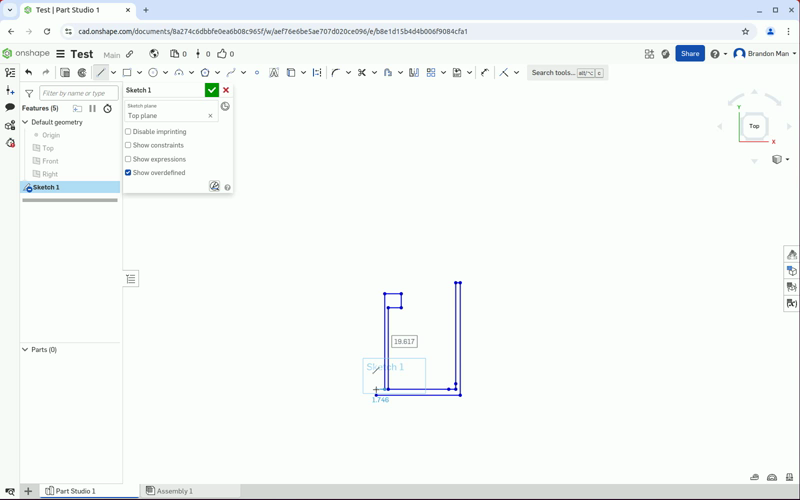
key_up(shift)
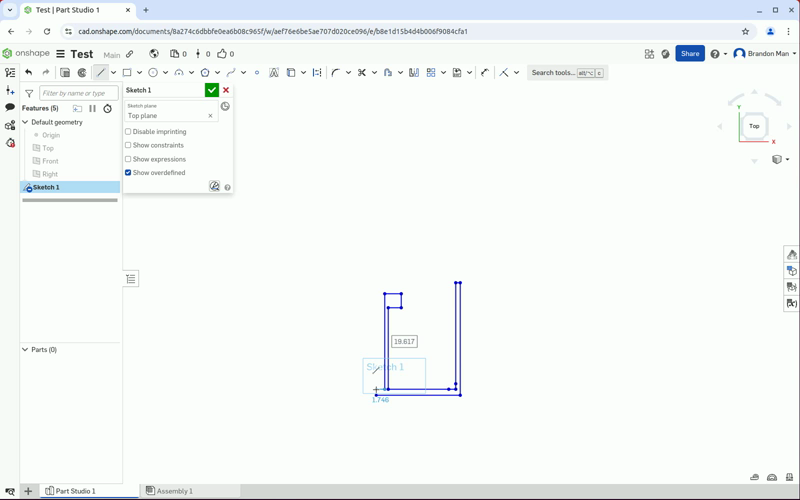
mouse_move(406, 389)
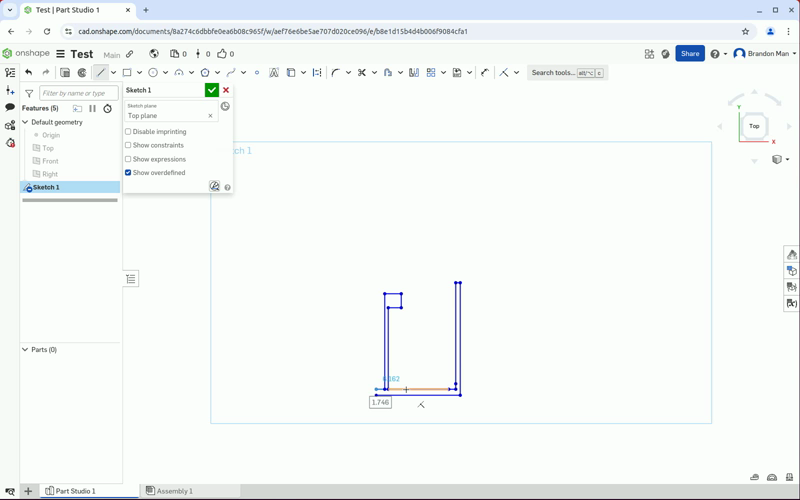
key_down(shift)
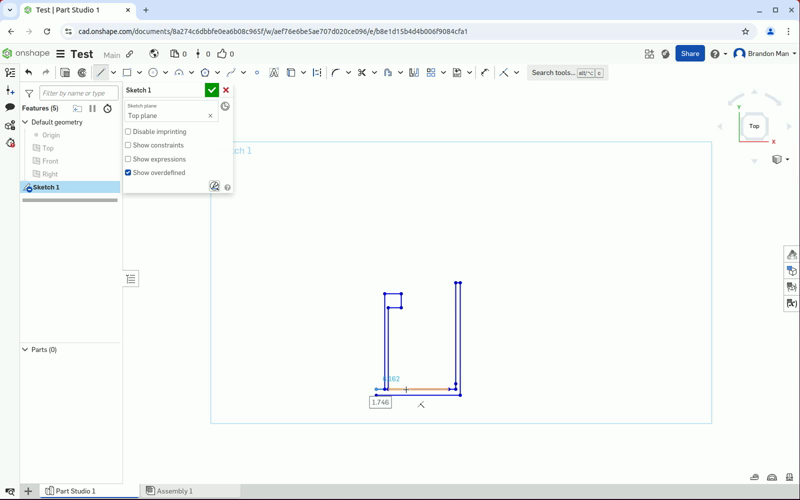
mouse_move(376, 395)
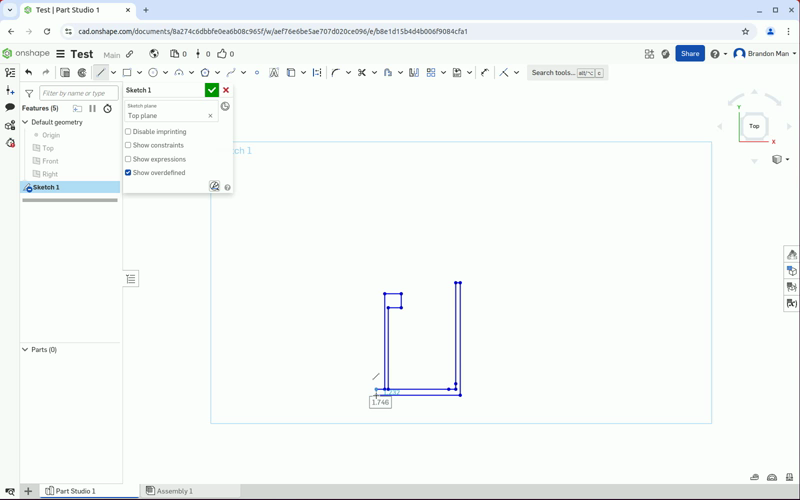
scroll(6)
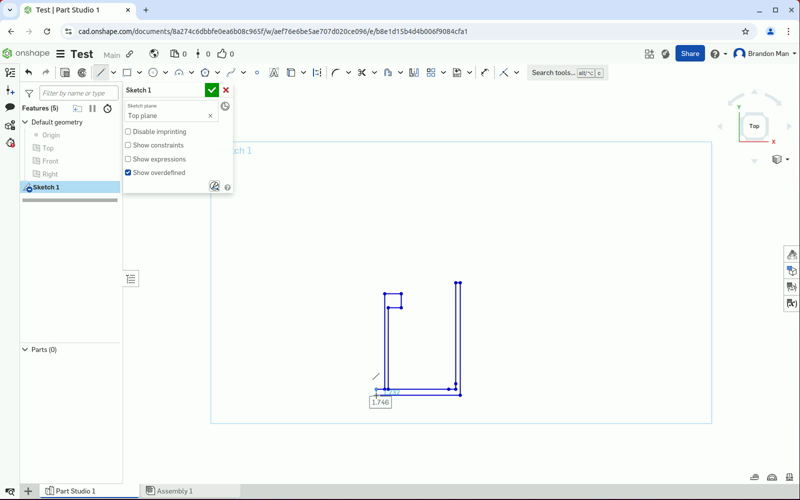
scroll(6)
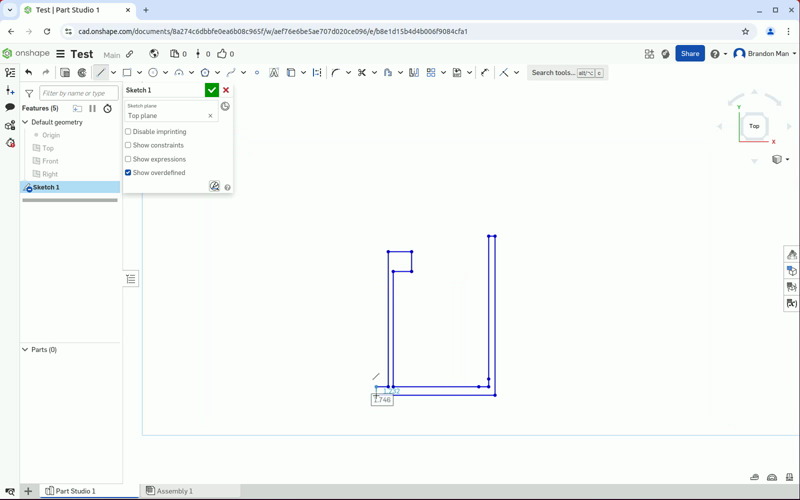
scroll(6)
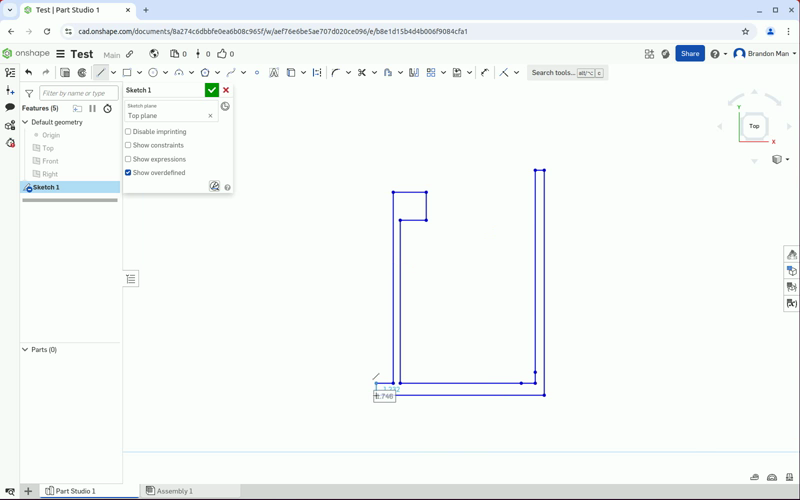
scroll(6)
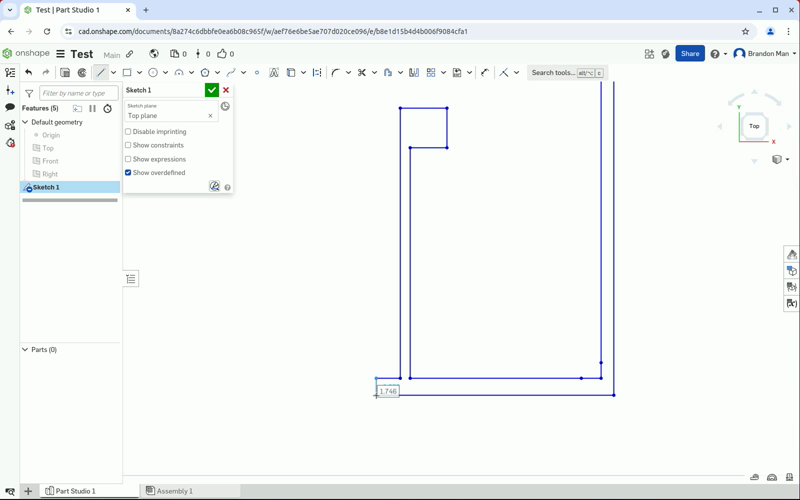
scroll(6)
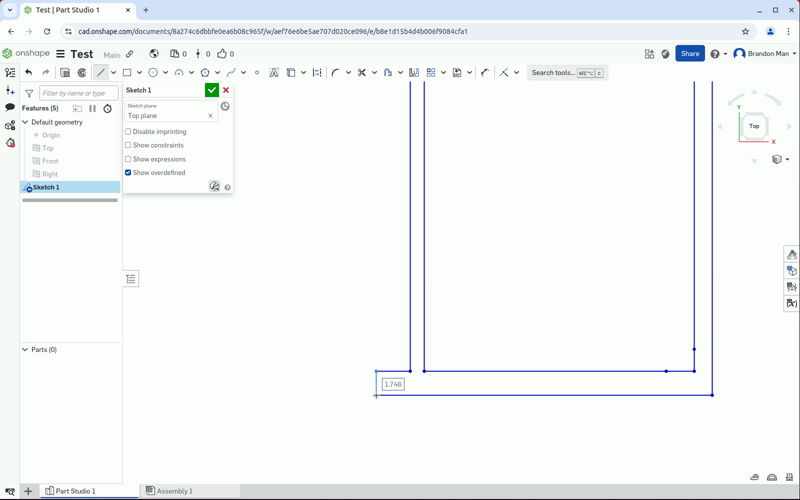
scroll(6)
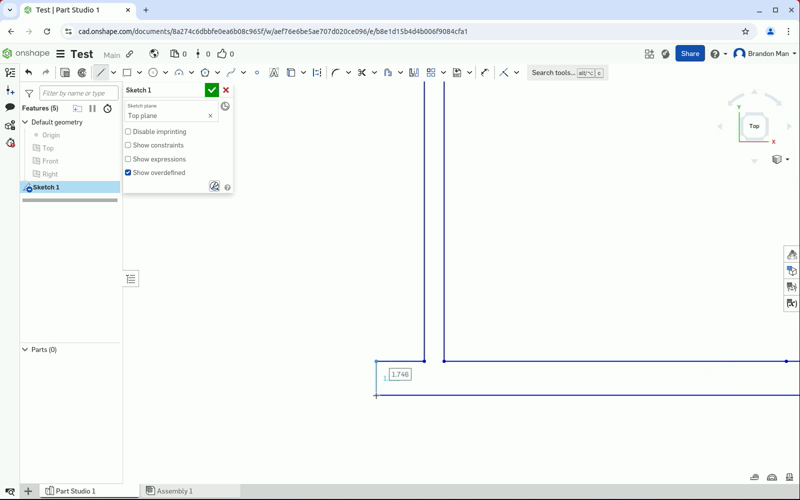
scroll(6)
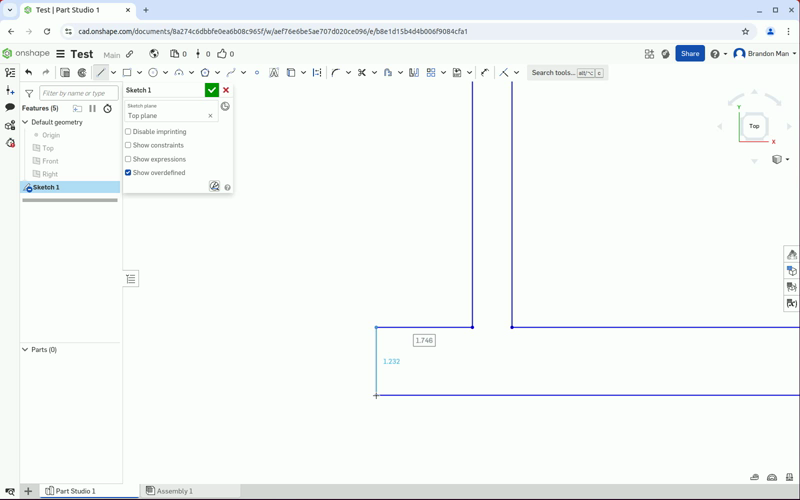
key_up(shift)
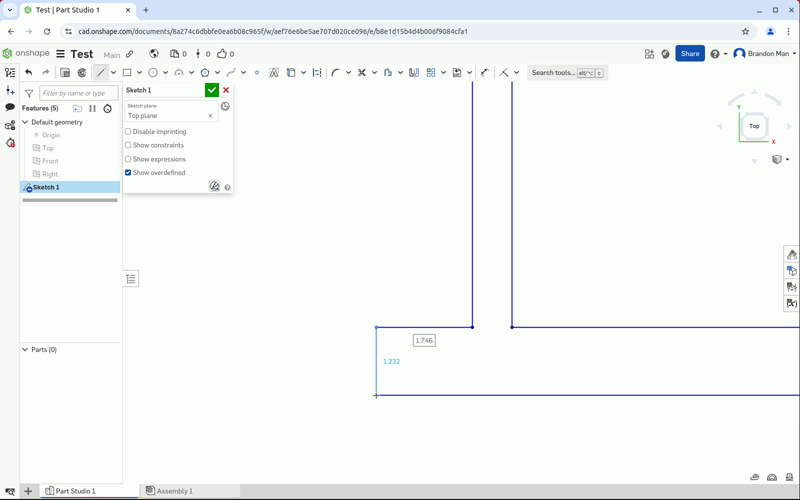
click(376, 395)
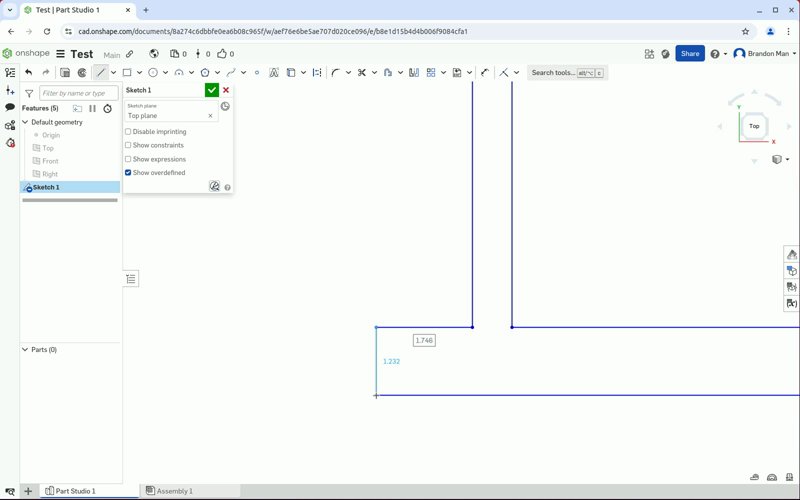
scroll(-6)
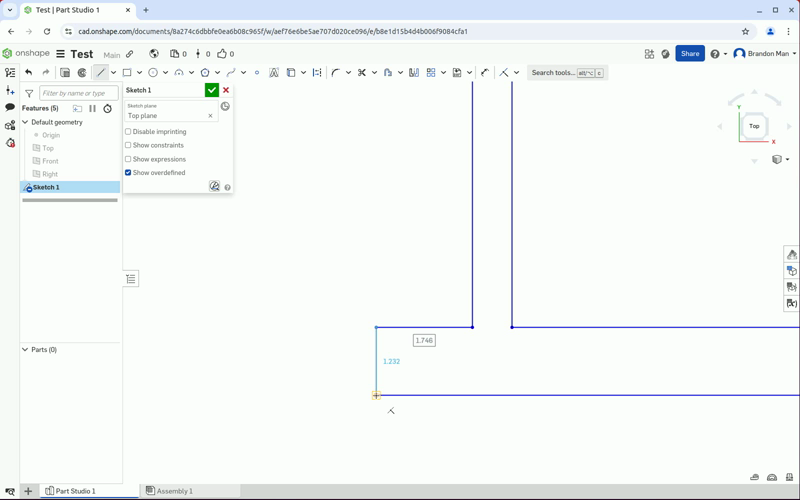
scroll(-6)
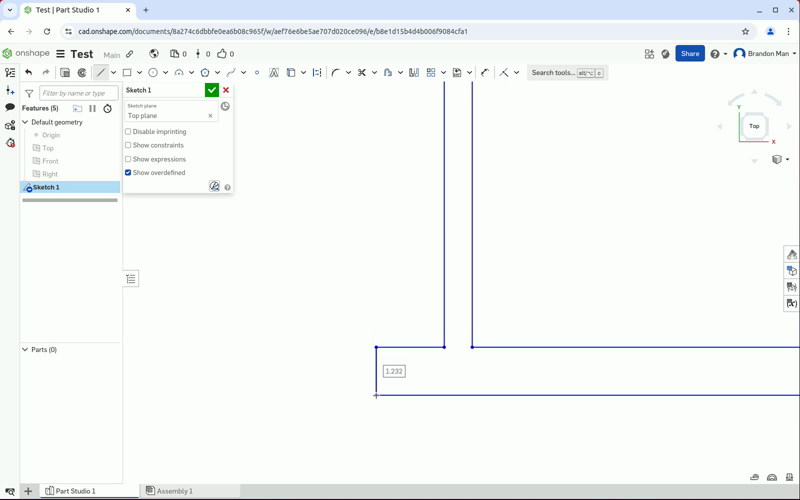
scroll(-6)
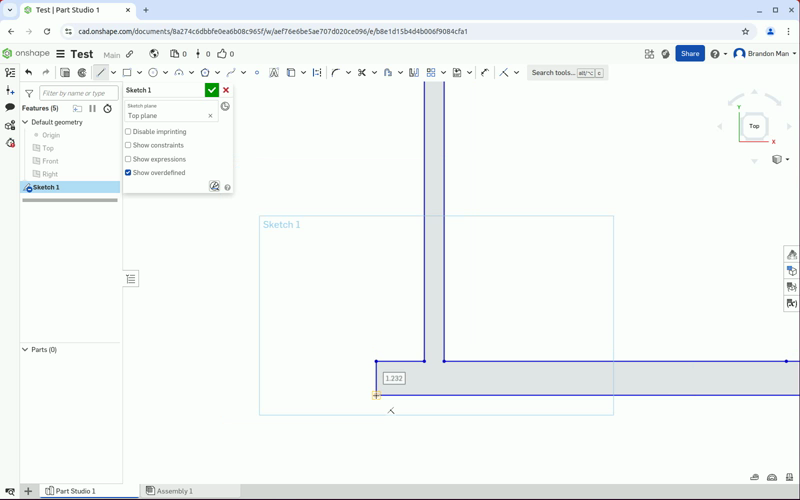
scroll(-6)
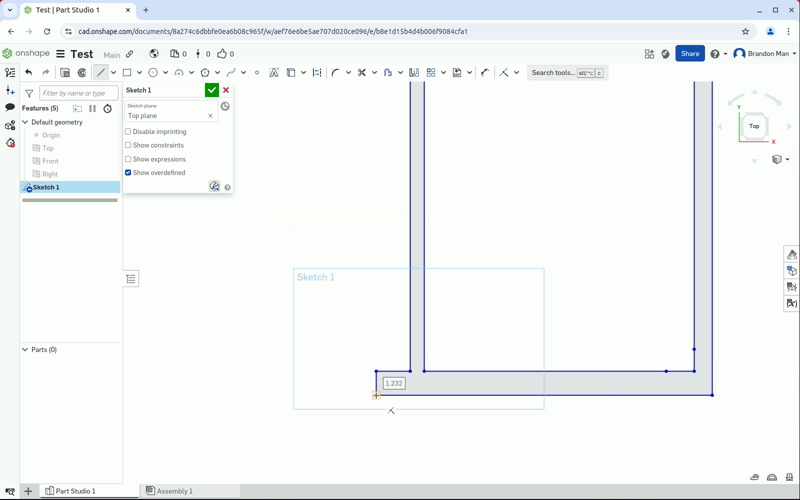
scroll(-6)
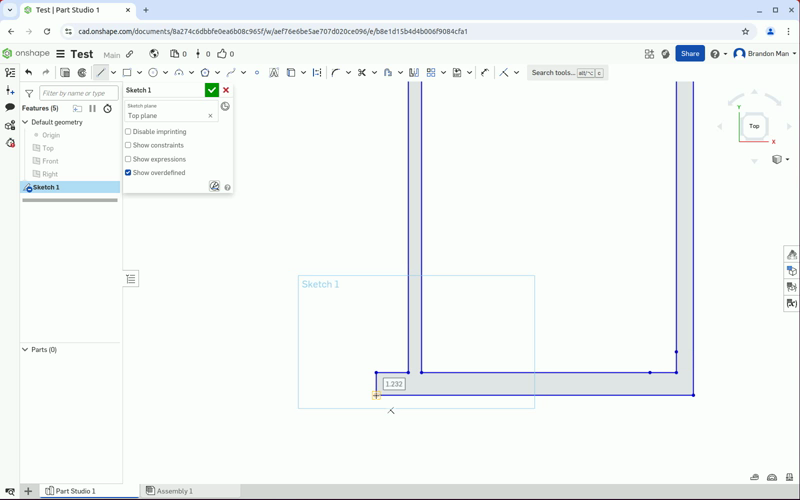
scroll(-6)
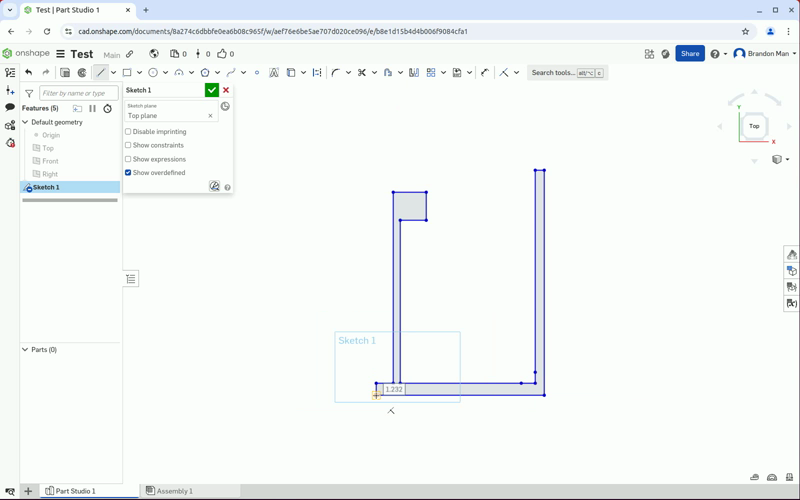
scroll(-6)
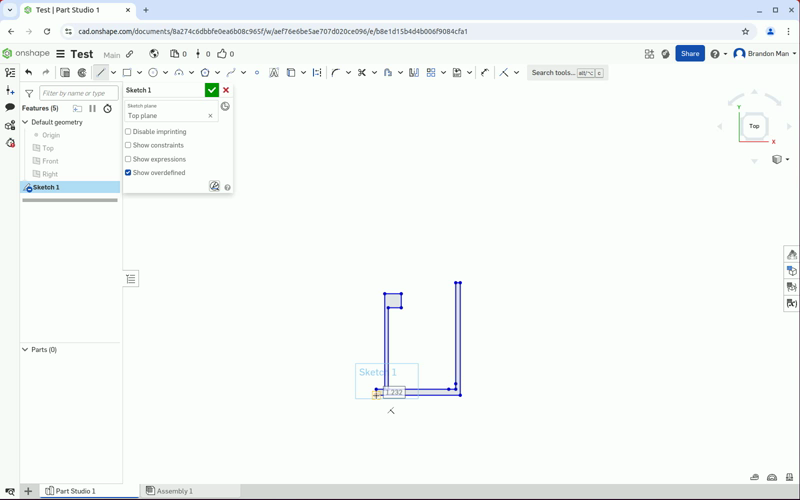
key(esc)
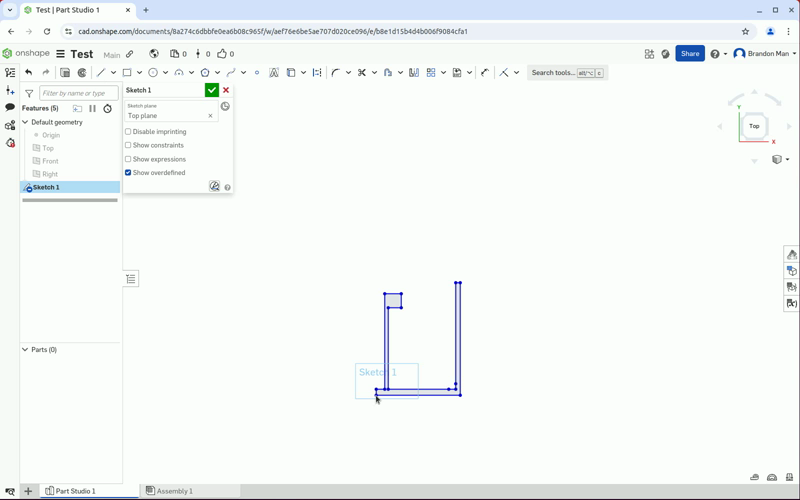
mouse_move(396, 300)
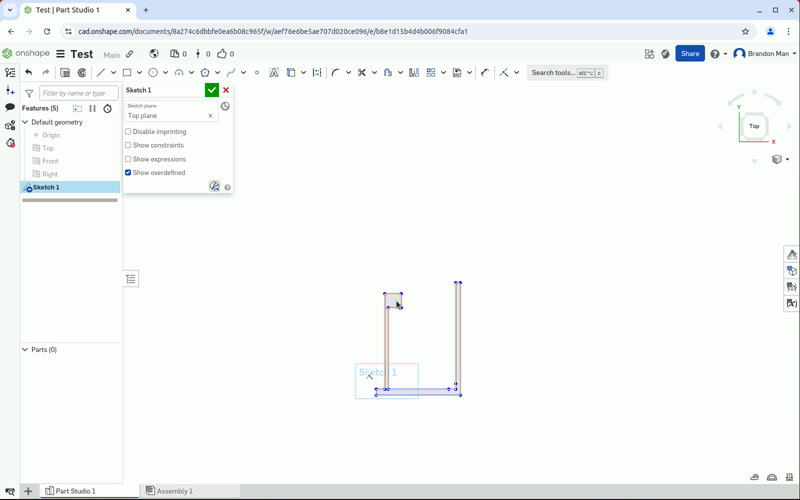
scroll(6)
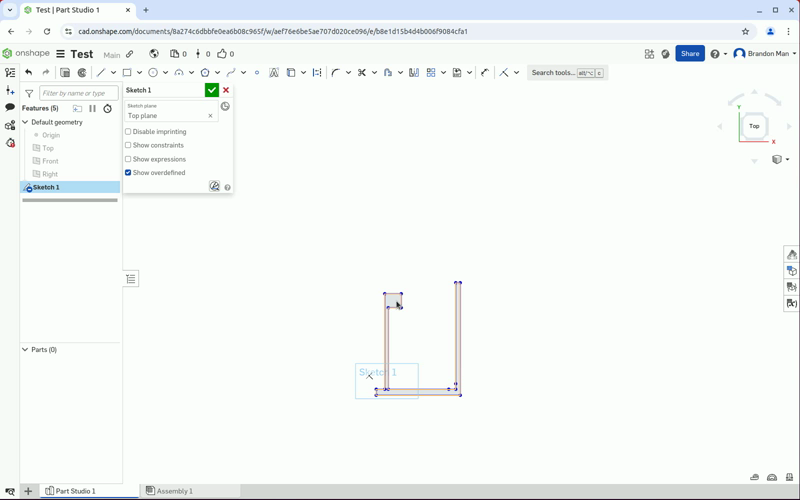
scroll(6)
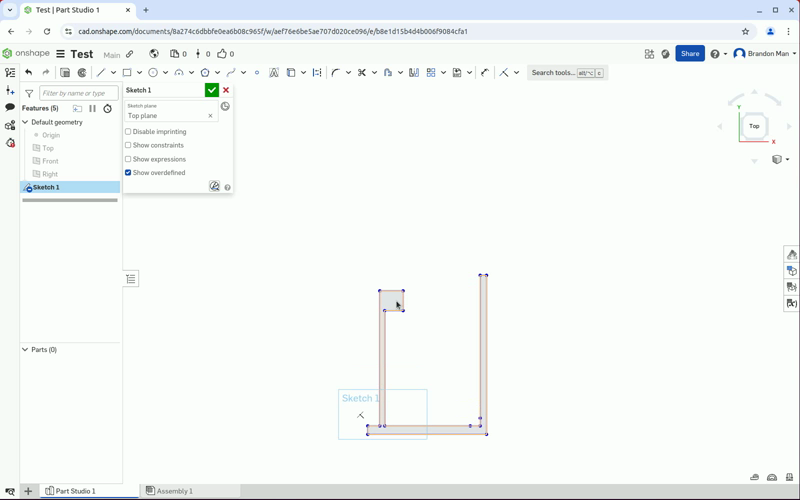
scroll(6)
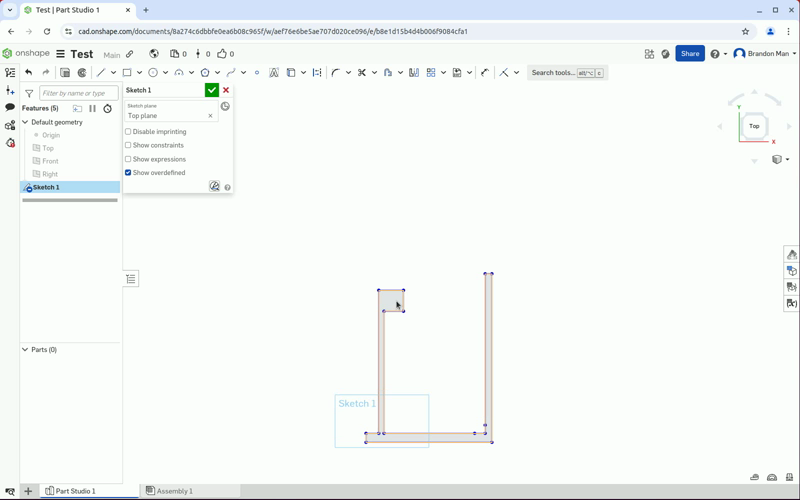
scroll(6)
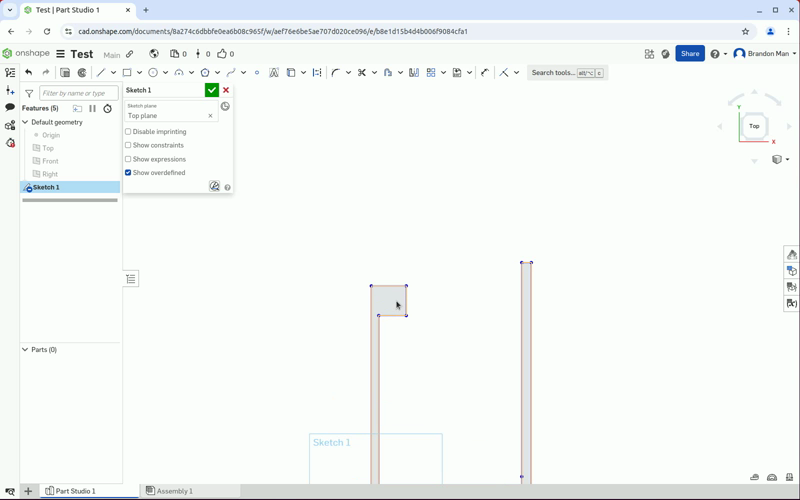
scroll(6)
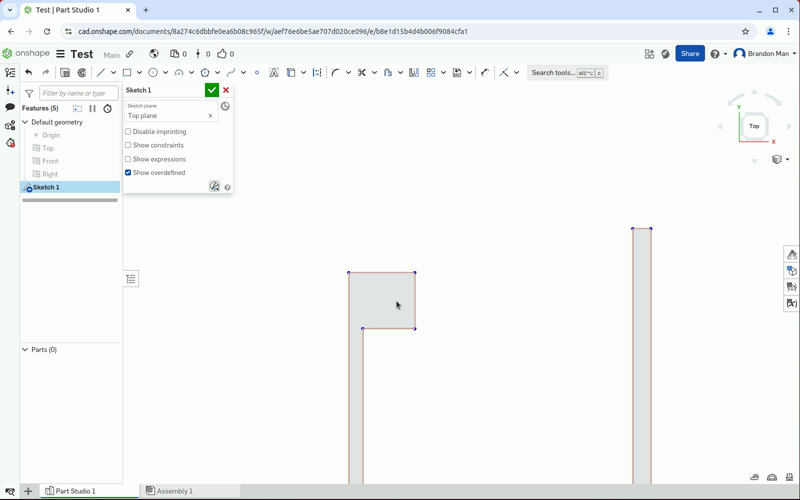
scroll(6)
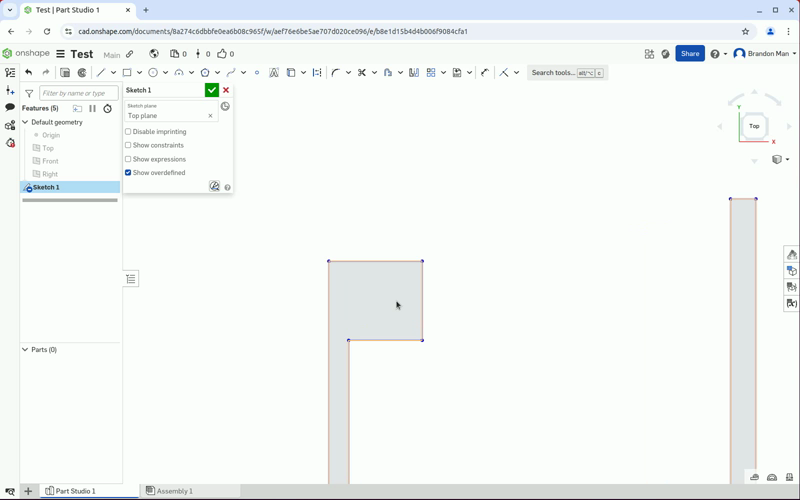
scroll(6)
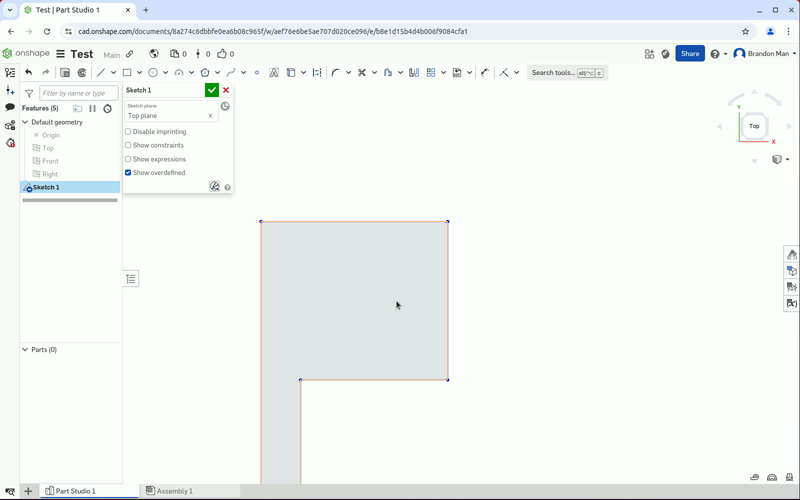
click(396, 300)
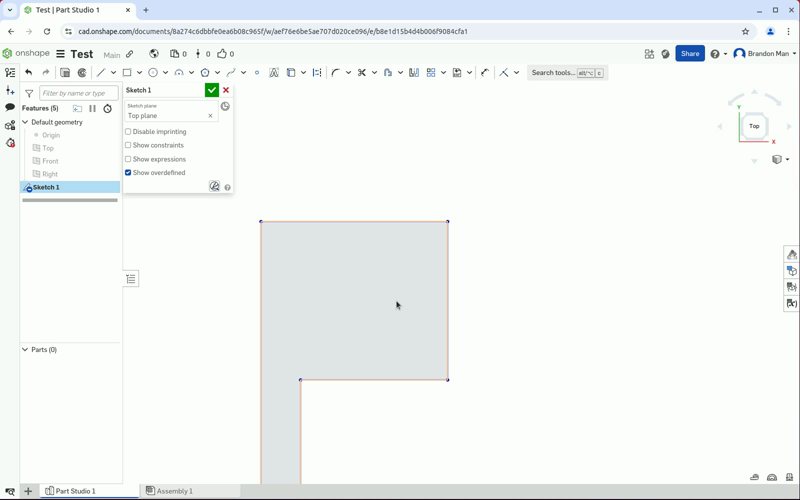
scroll(-6)
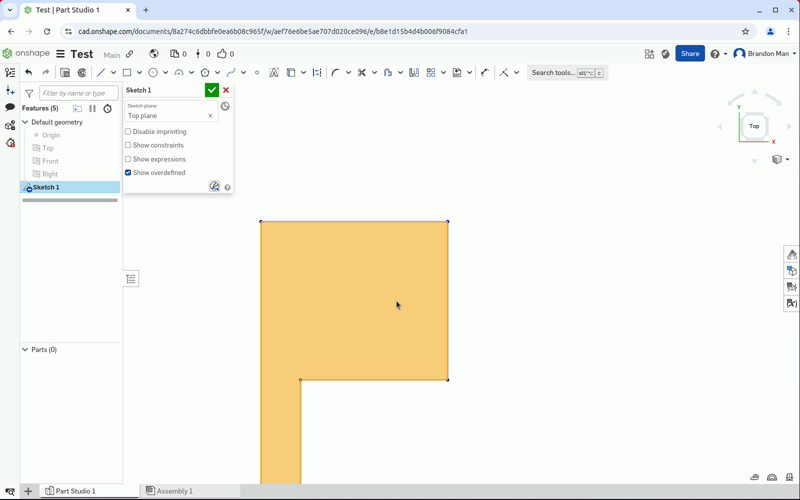
scroll(-6)
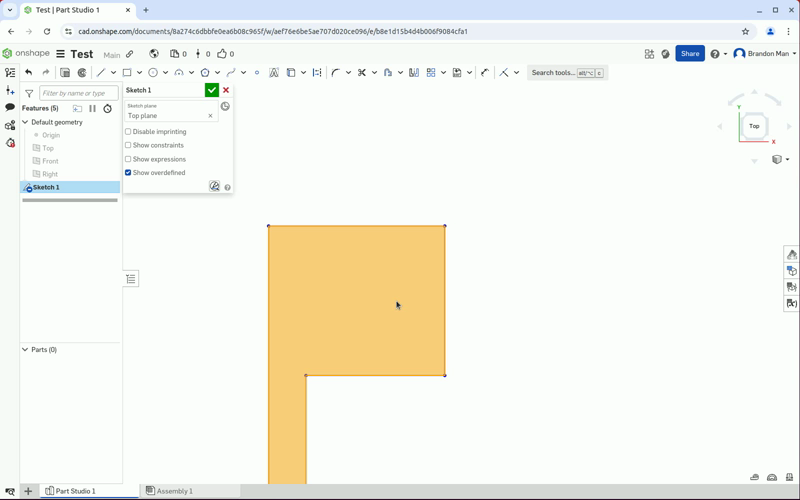
scroll(-6)
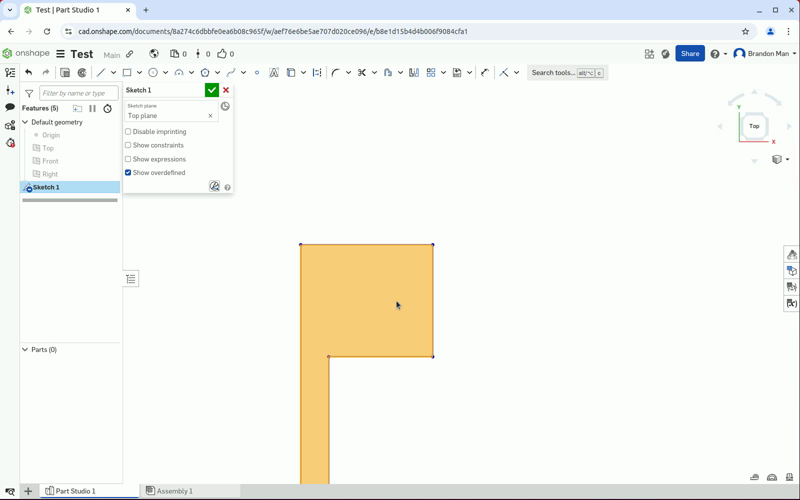
scroll(-6)
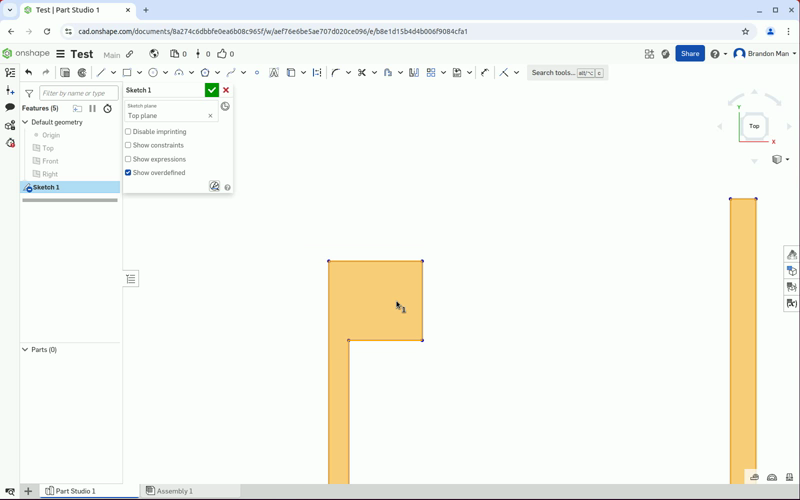
scroll(-6)
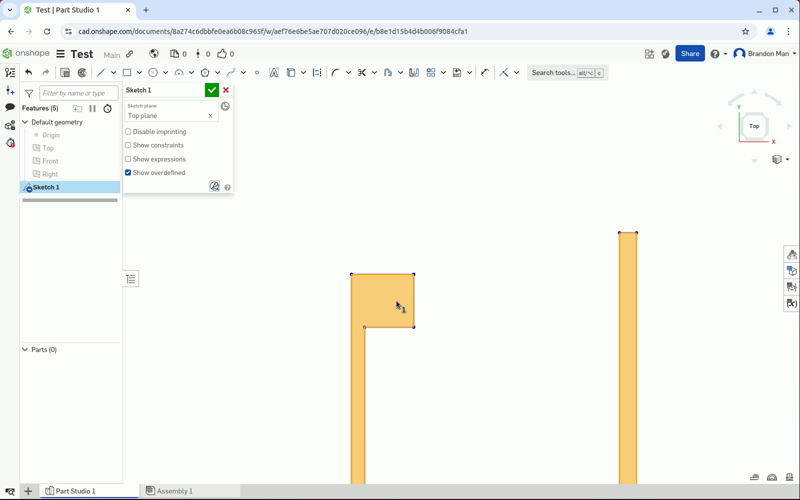
scroll(-6)
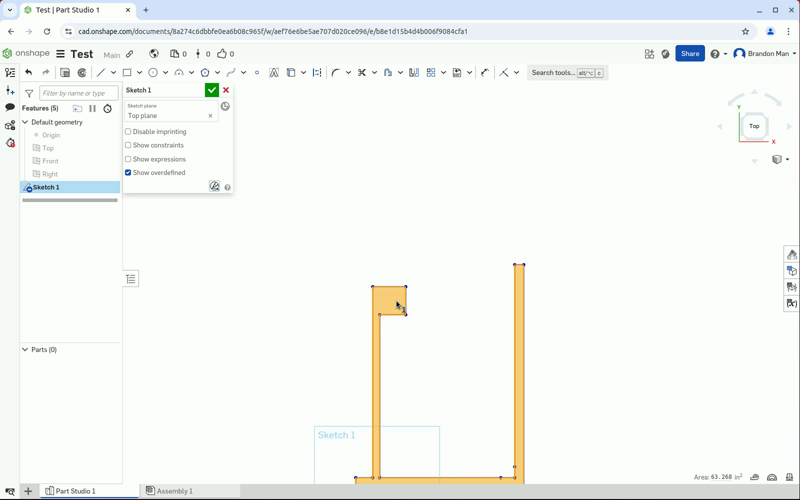
scroll(-6)
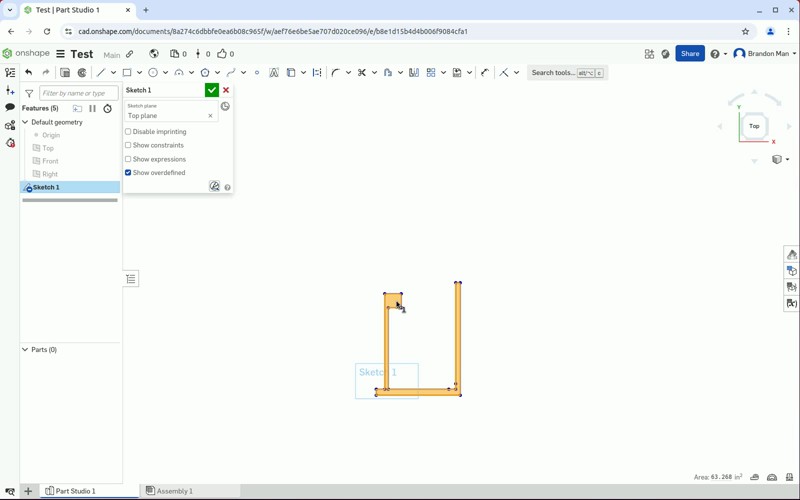
mouse_move(73, 352)
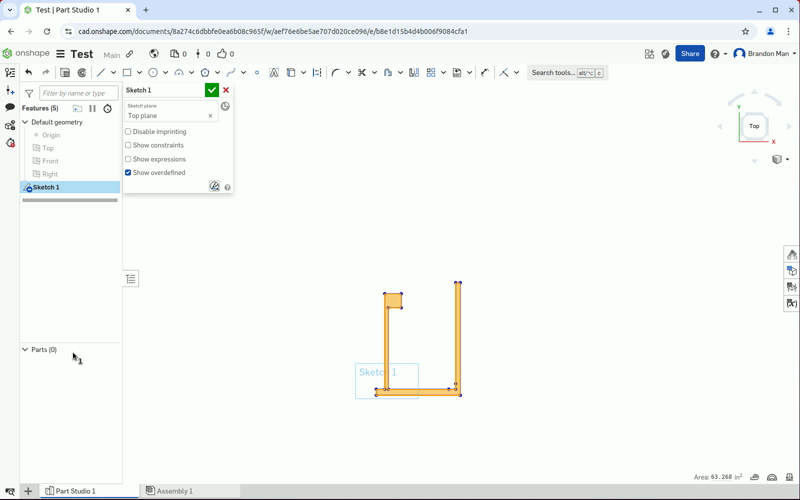
key(shift+y)
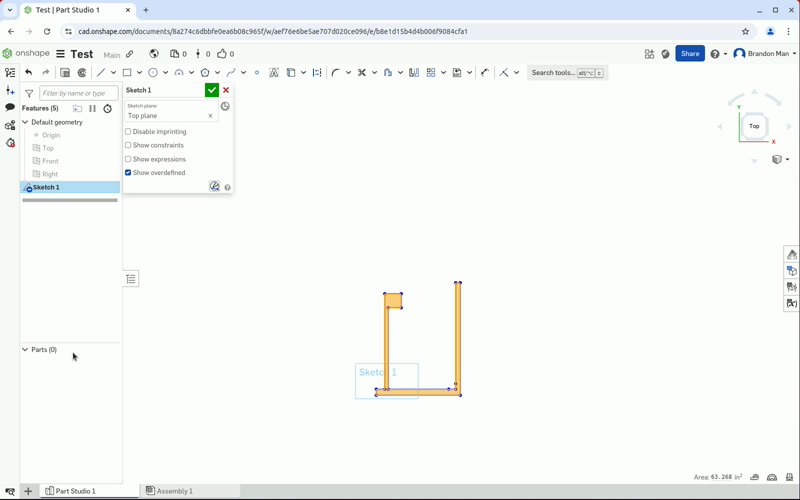
key(shift+e)
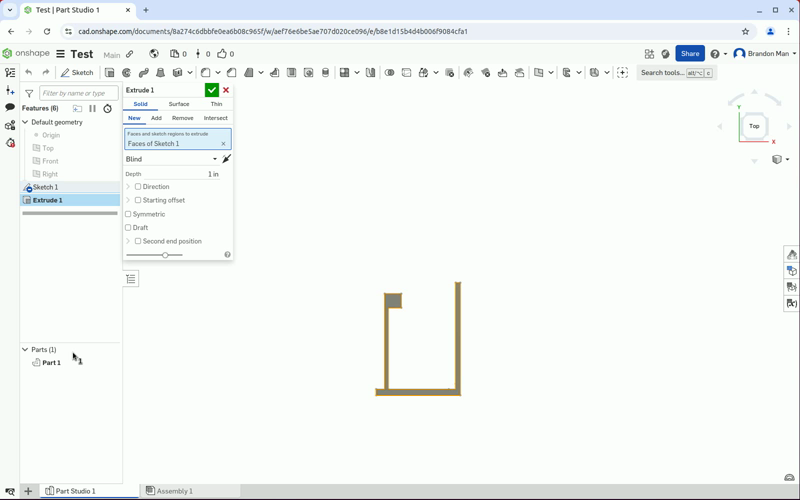
mouse_move(143, 106)
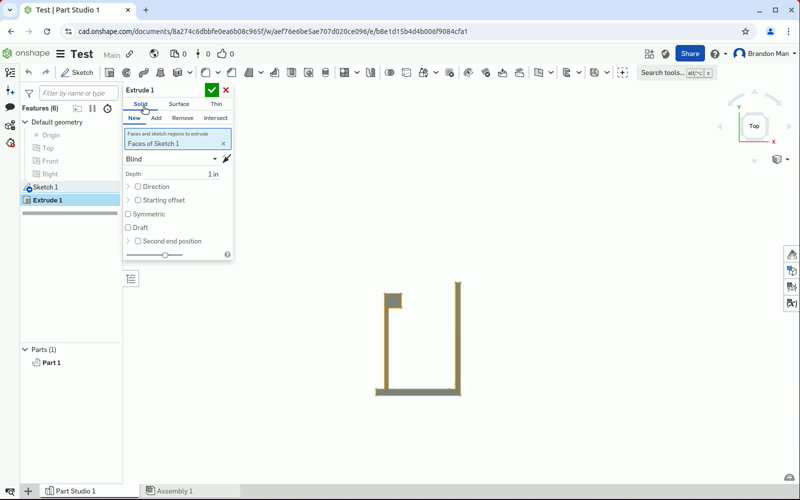
click(143, 106)
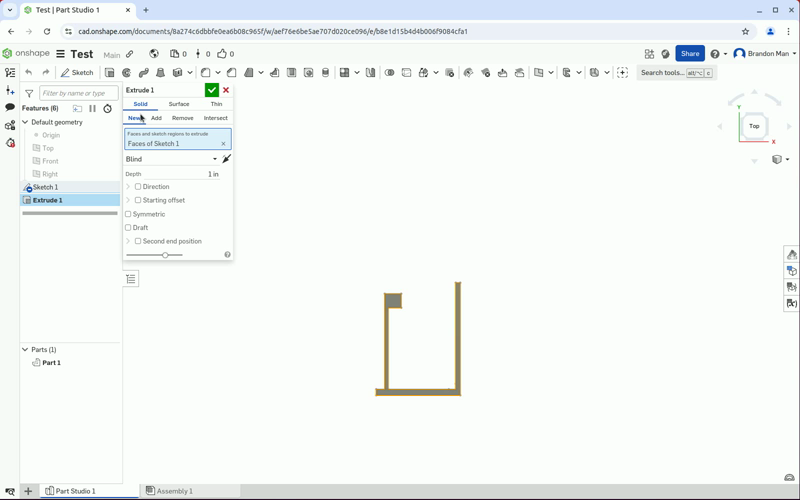
mouse_move(137, 120)
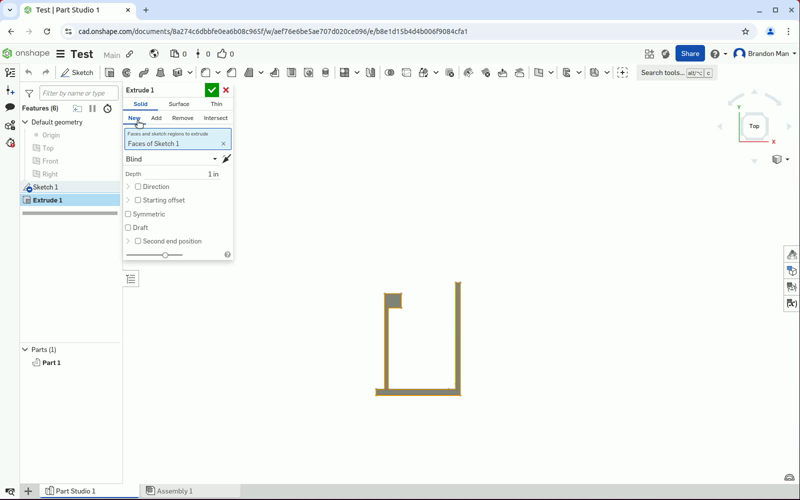
click(137, 120)
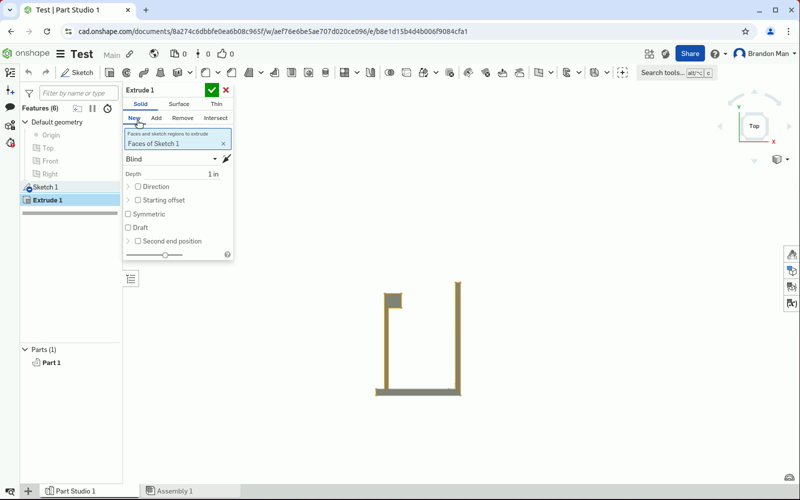
key(tab, 4)
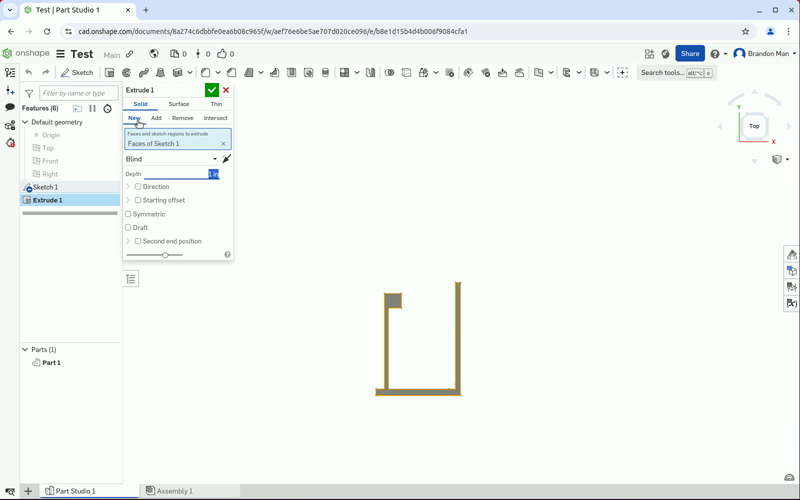
text(0.241)
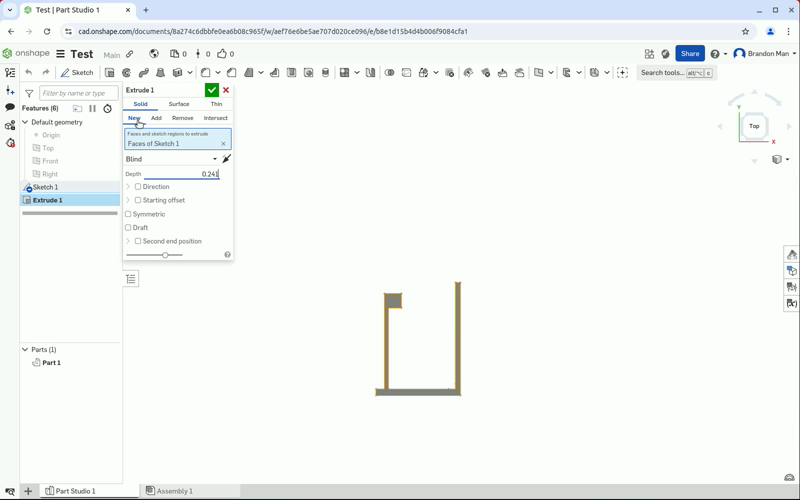
key(enter)
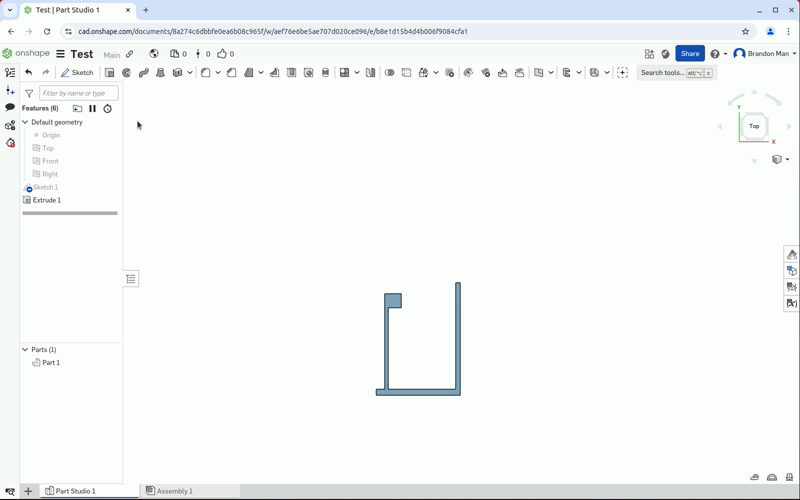
key(shift+h)
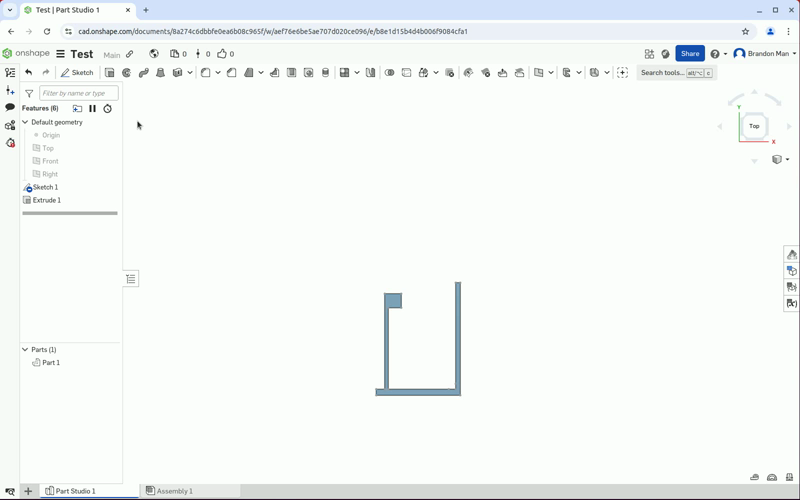
key(shift+h)
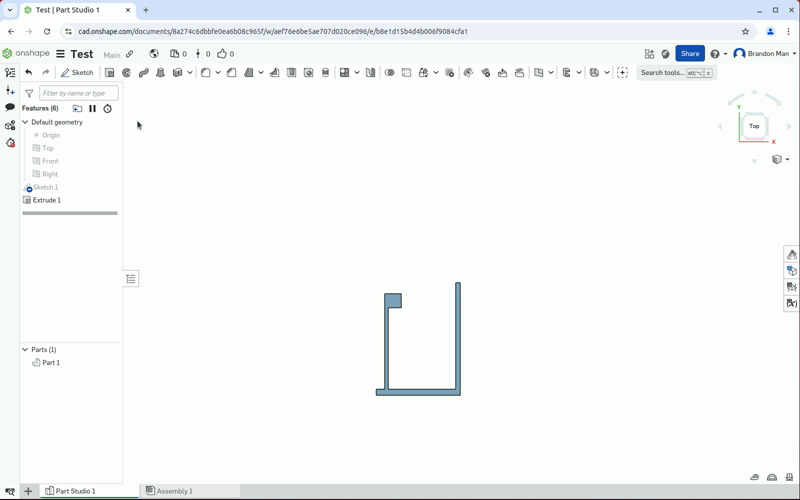
mouse_move(73, 189)
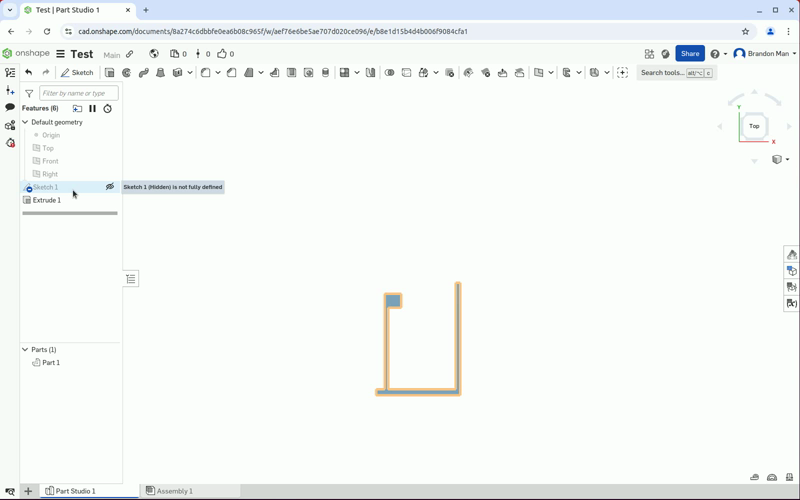
click(73, 189)
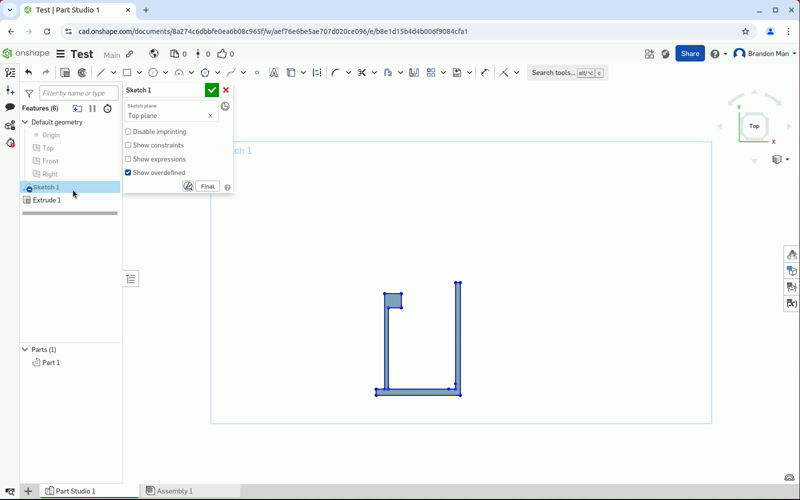
mouse_move(229, 92)
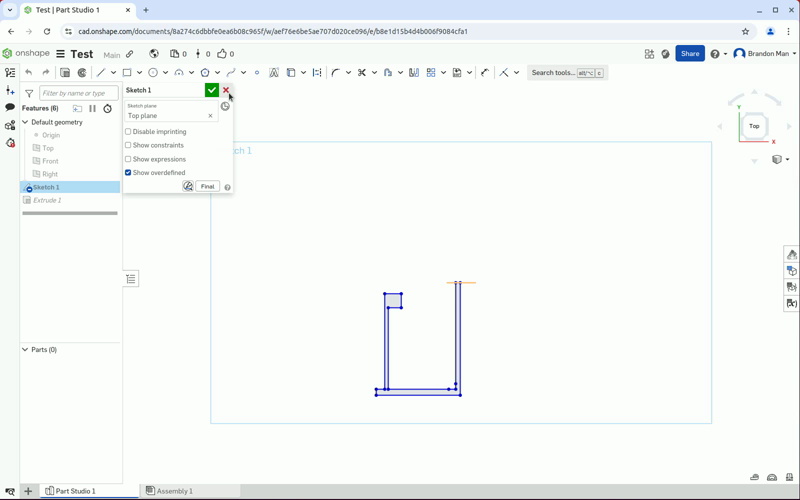
click(229, 92)
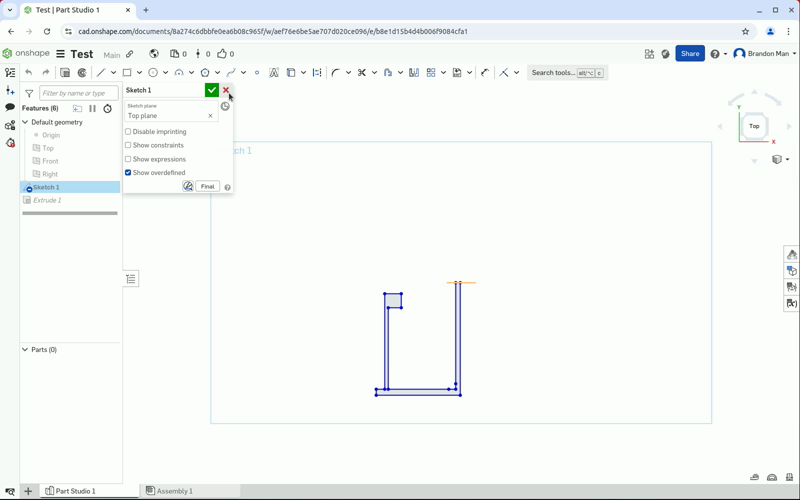
key(shift+s)
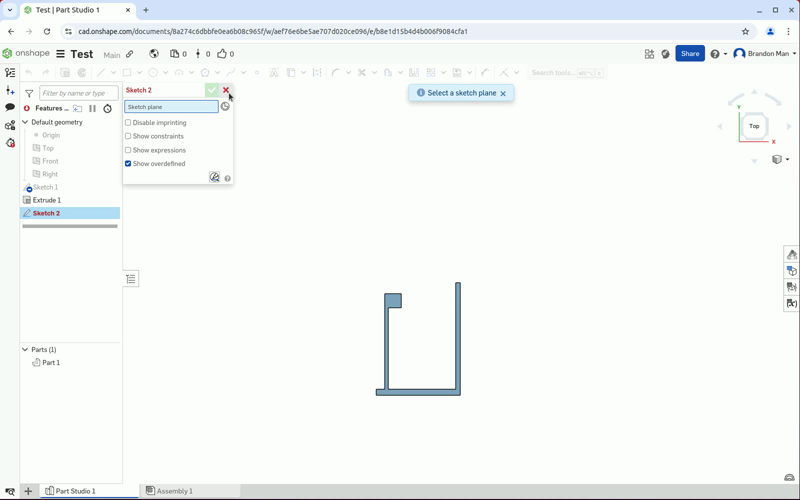
mouse_move(73, 150)
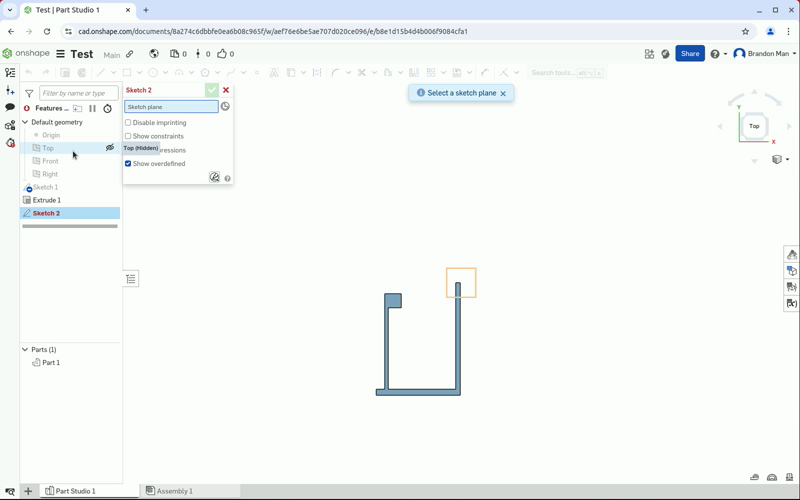
click(73, 150)
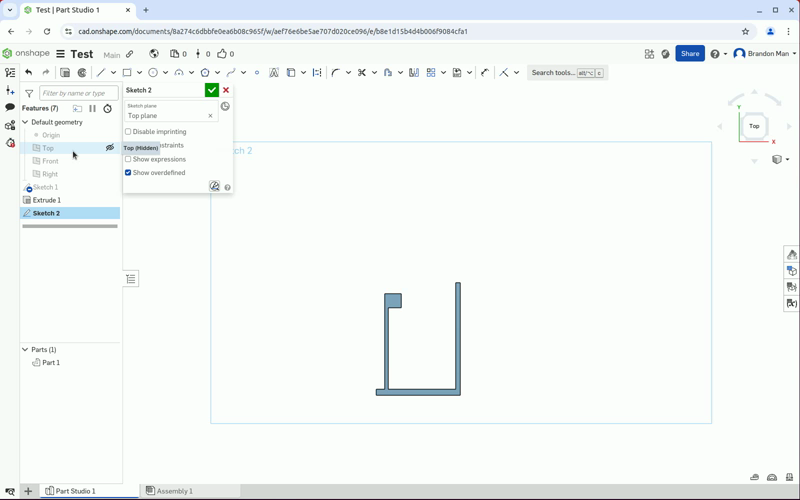
mouse_move(73, 352)
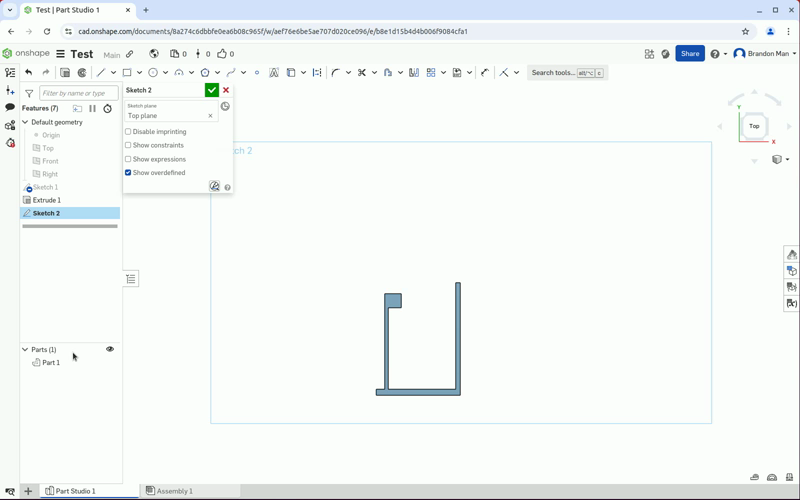
key(y)
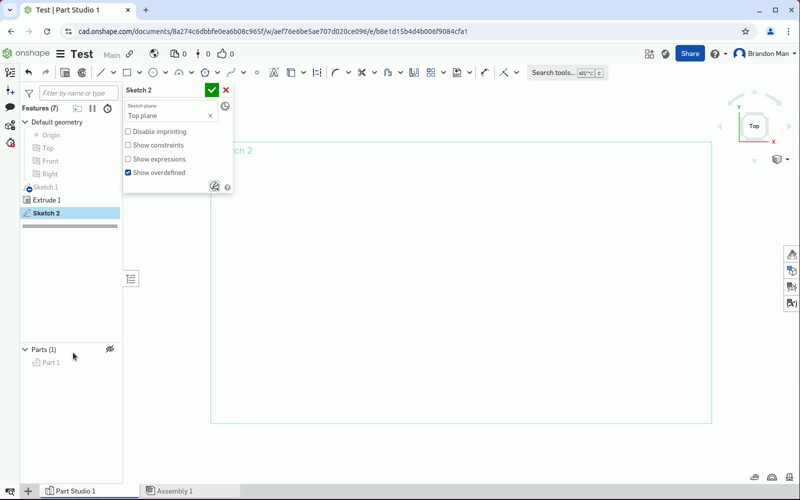
key(l)
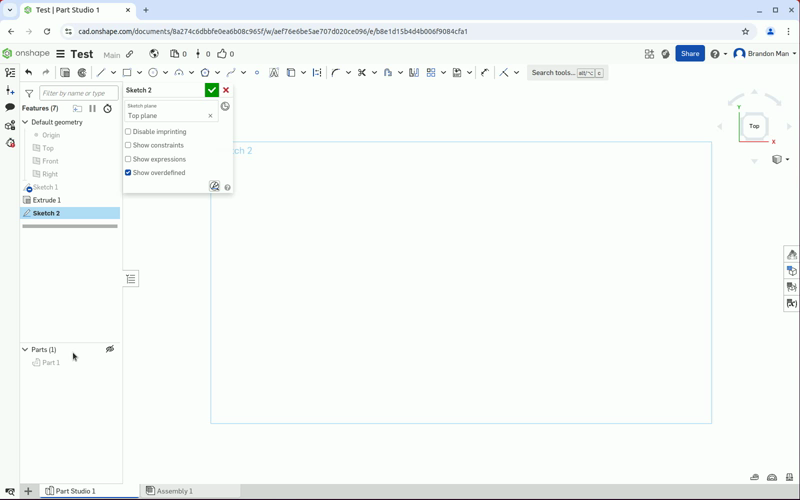
key_down(shift)
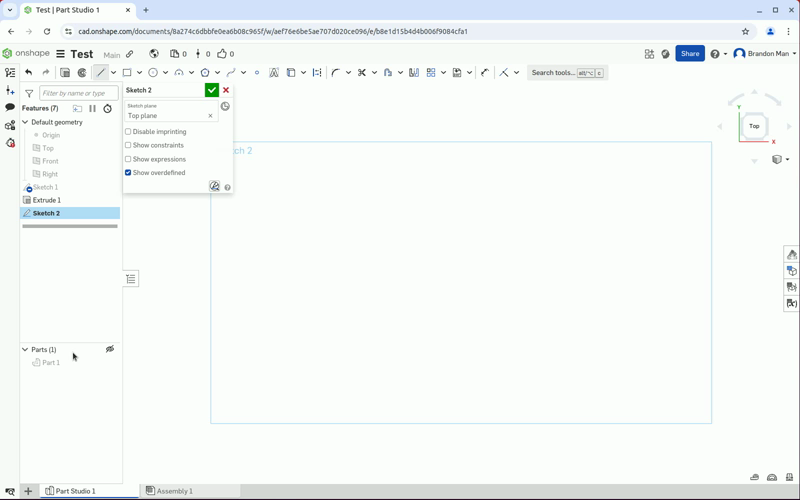
mouse_move(454, 257)
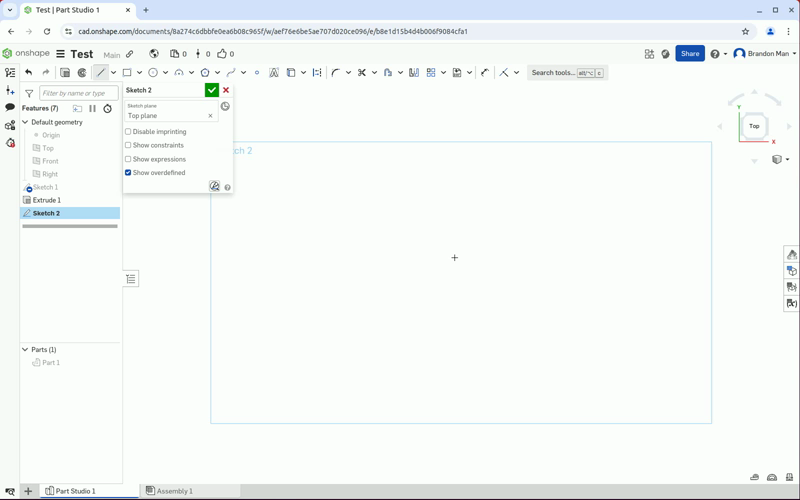
click(454, 257)
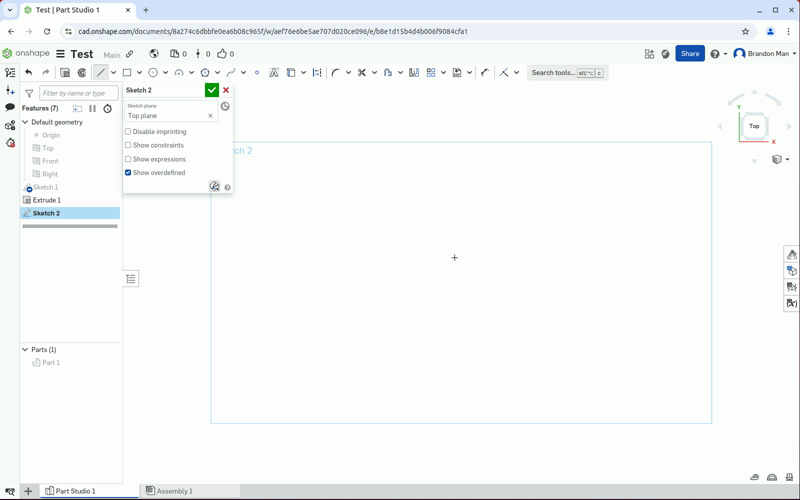
key_up(shift)
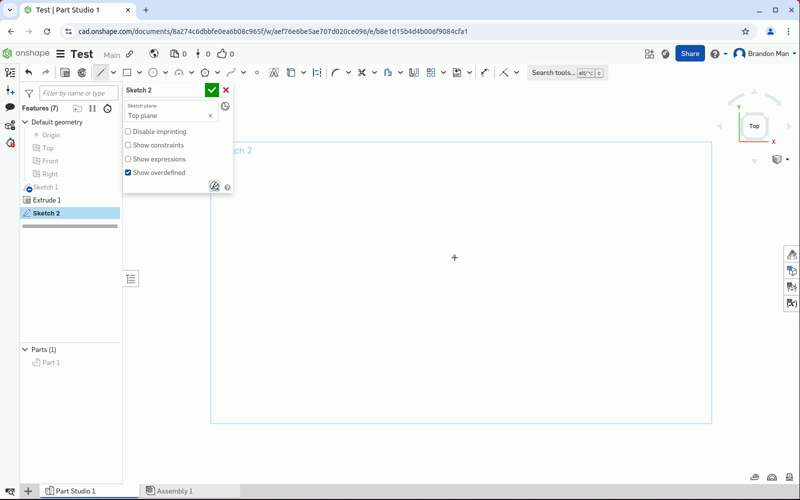
key_down(shift)
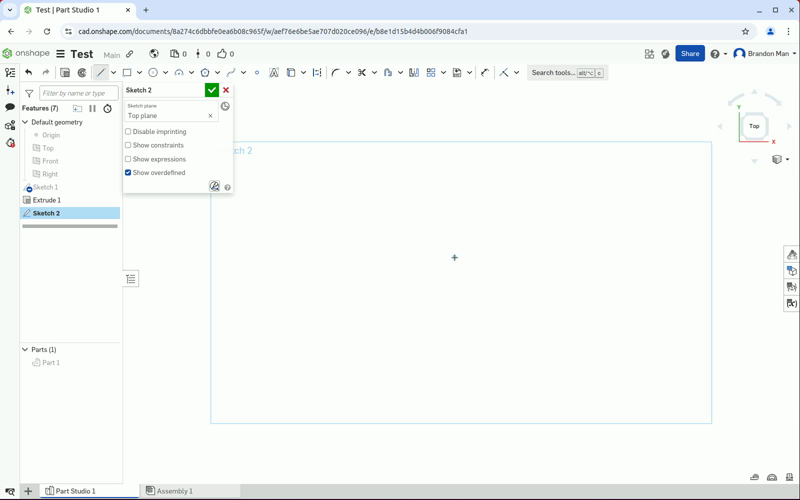
mouse_move(484, 257)
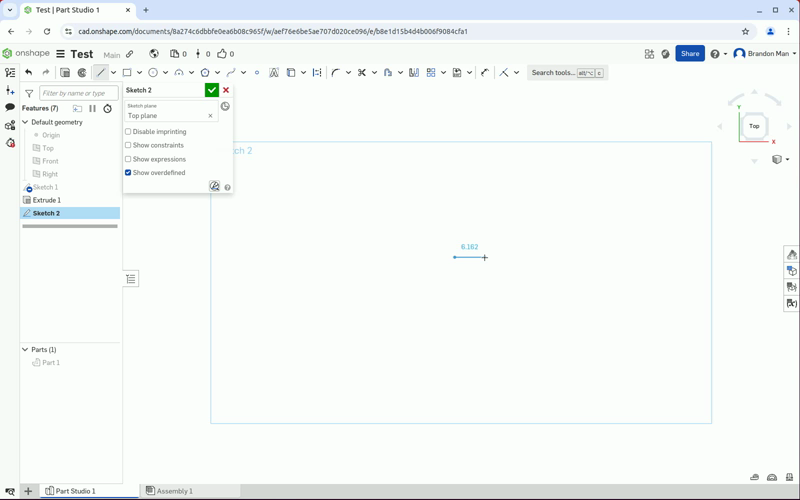
mouse_move(460, 257)
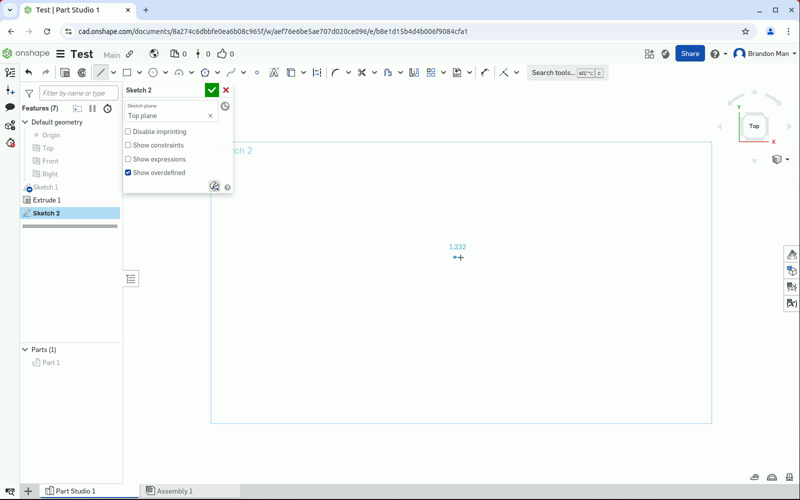
scroll(6)
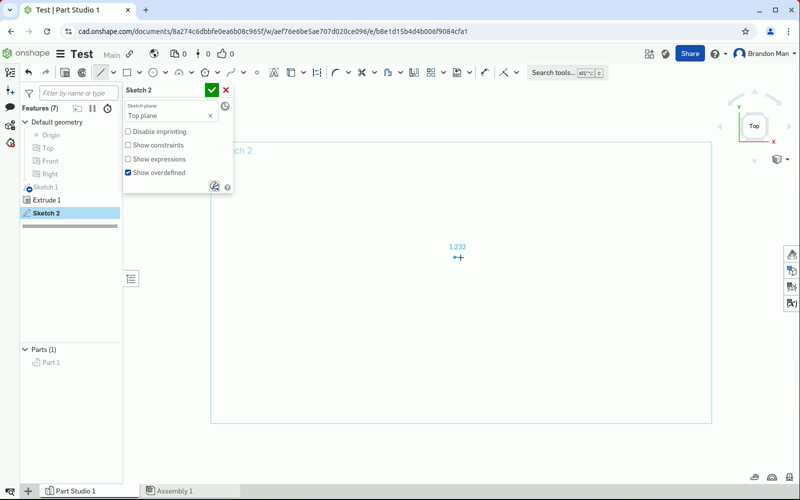
scroll(6)
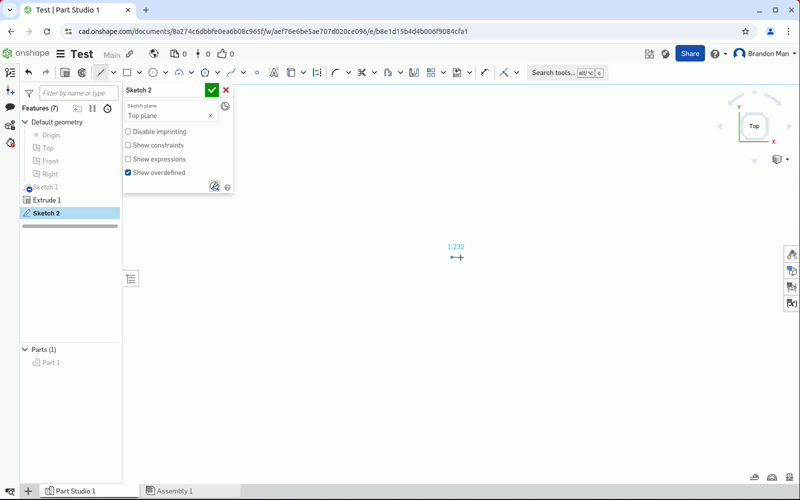
scroll(6)
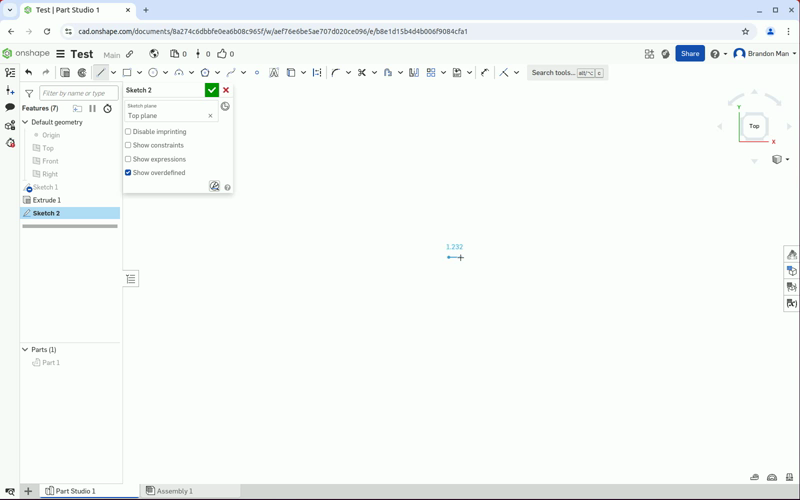
scroll(6)
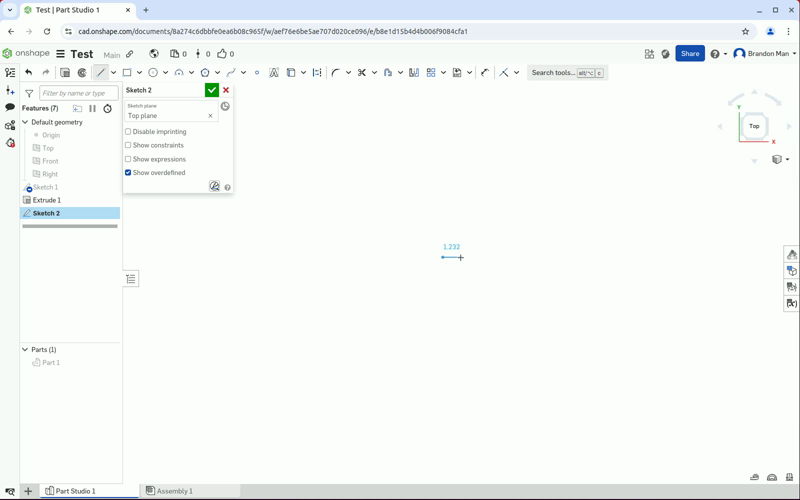
scroll(6)
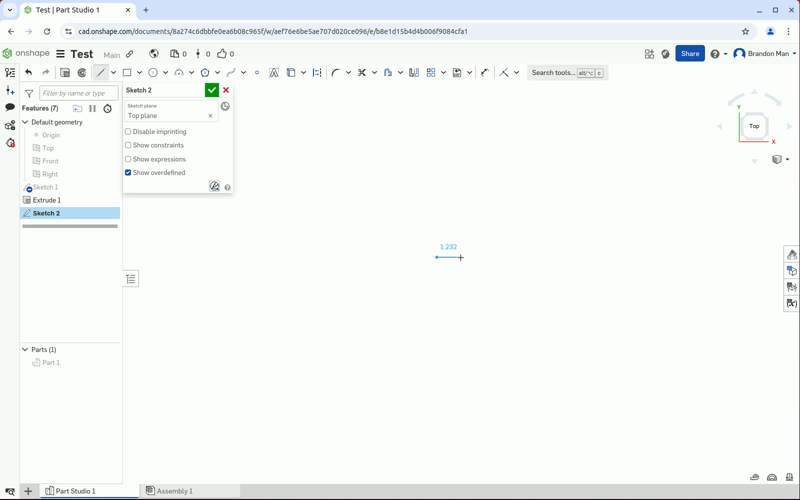
scroll(6)
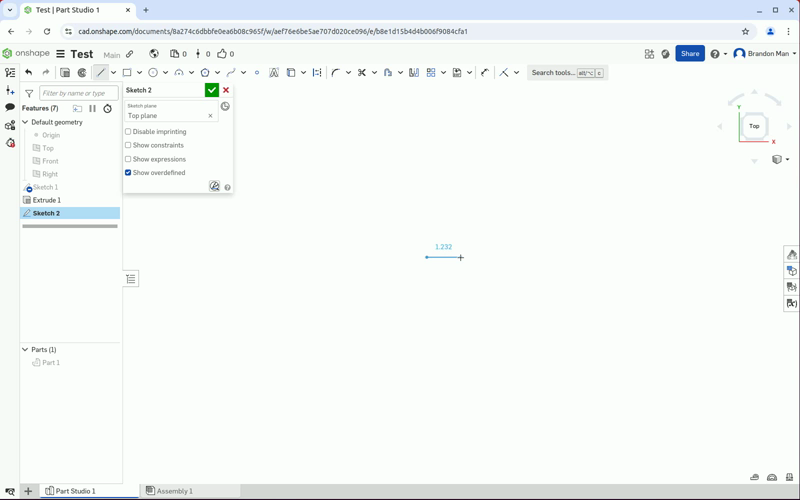
scroll(6)
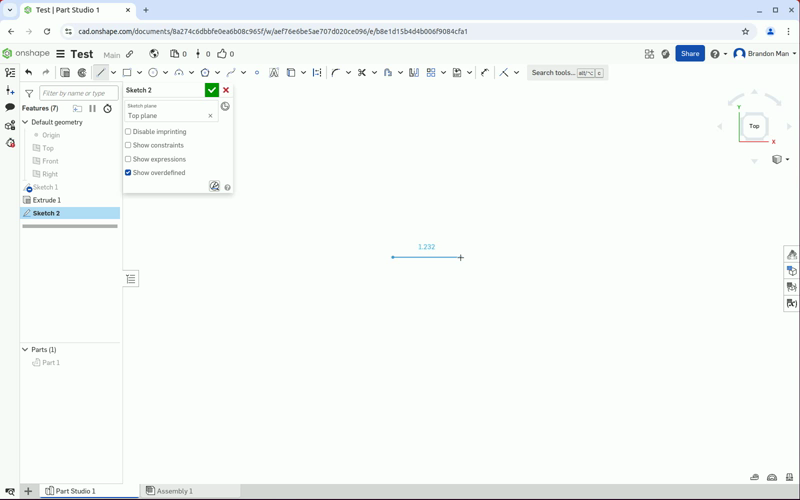
click(460, 257)
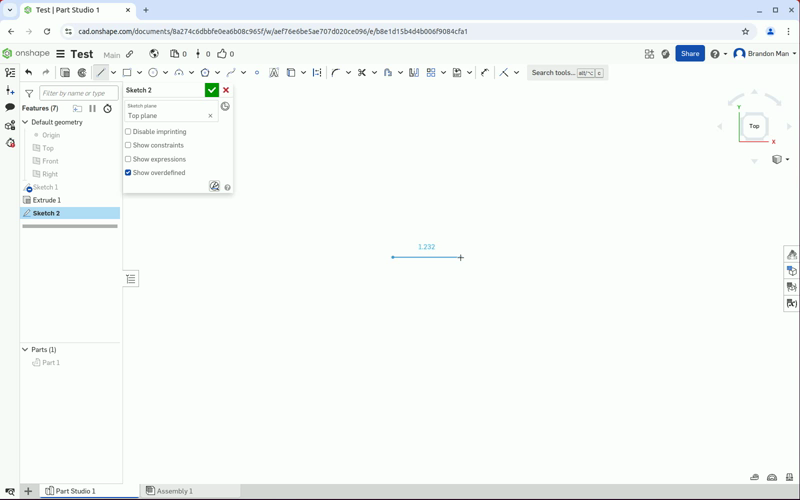
scroll(-6)
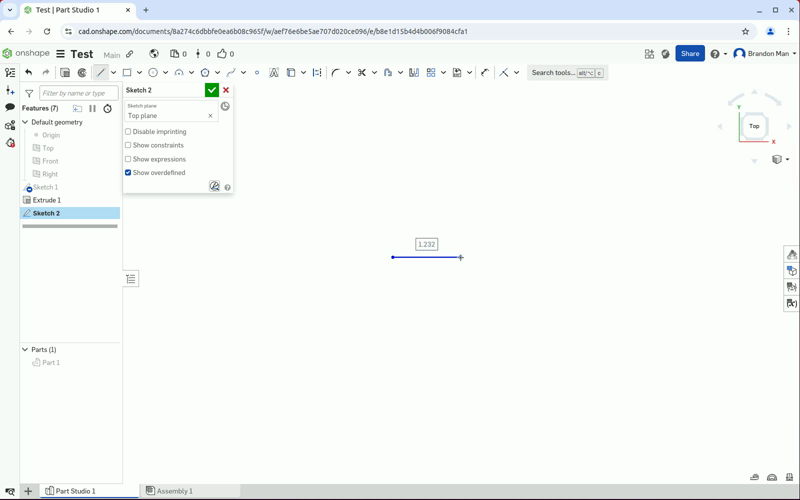
scroll(-6)
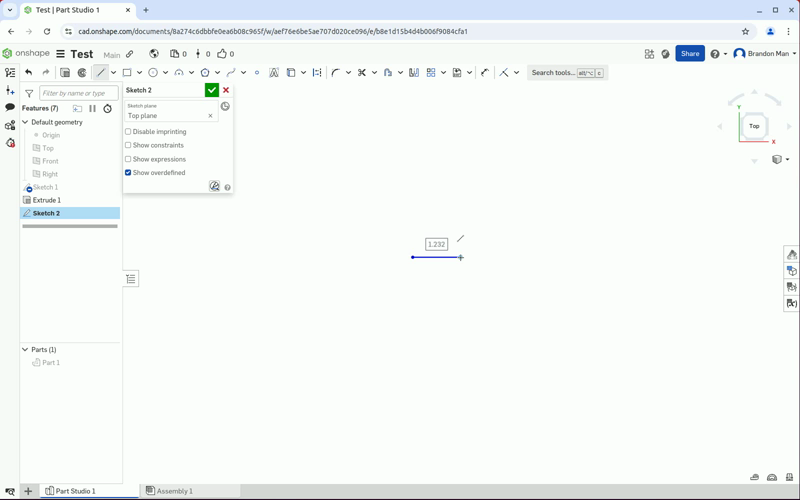
scroll(-6)
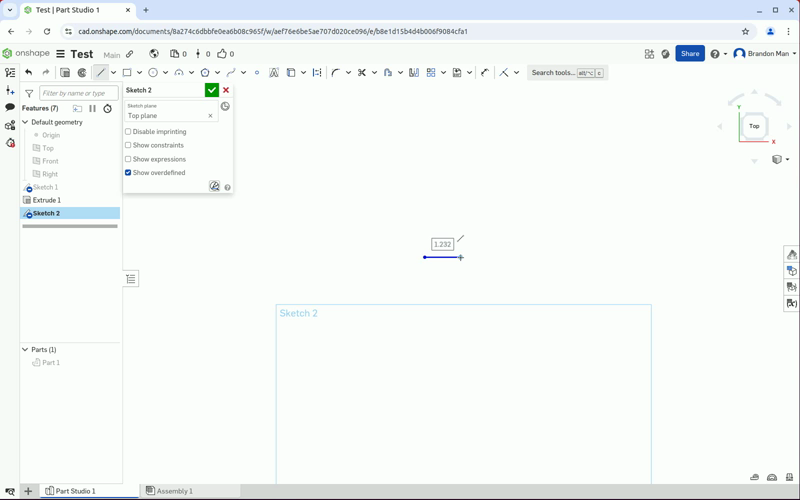
scroll(-6)
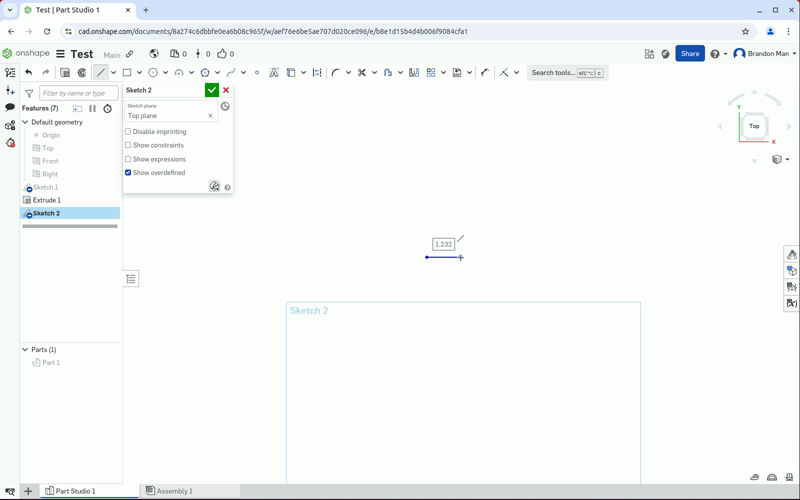
scroll(-6)
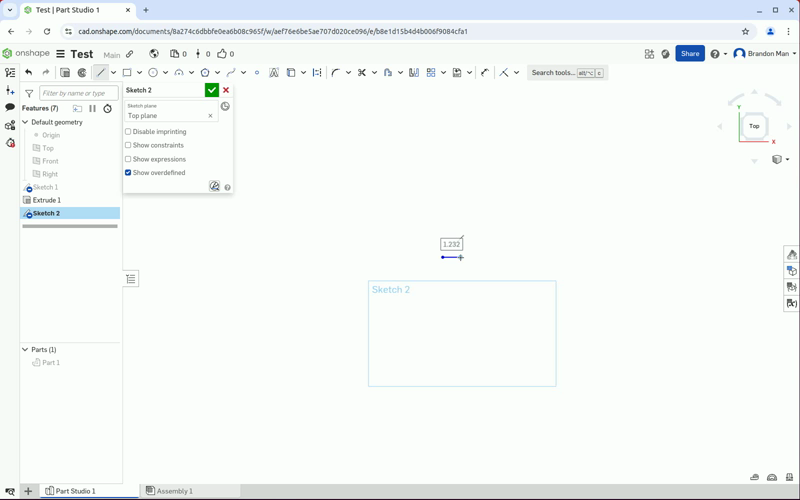
scroll(-6)
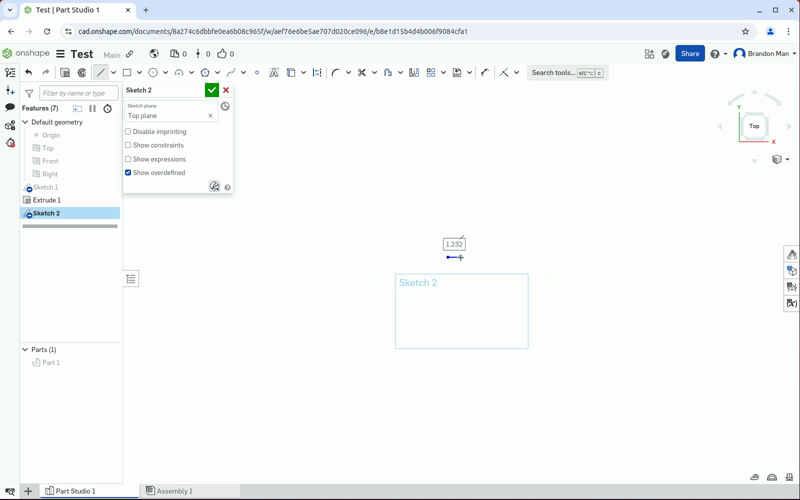
scroll(-6)
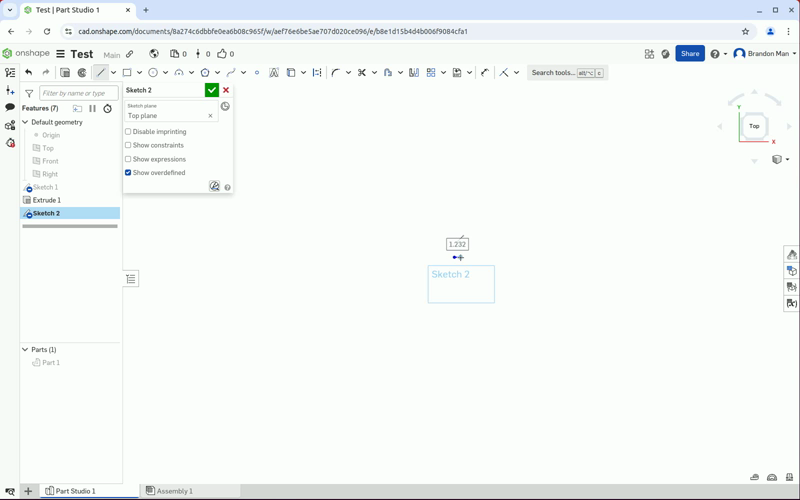
key_up(shift)
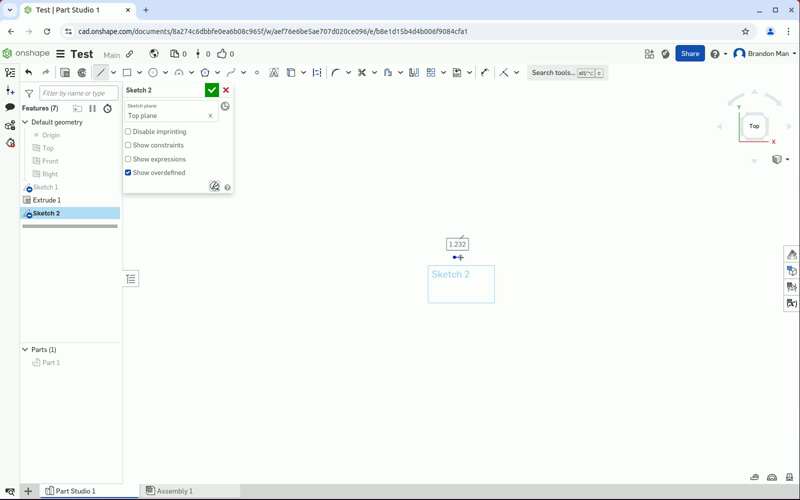
key_down(shift)
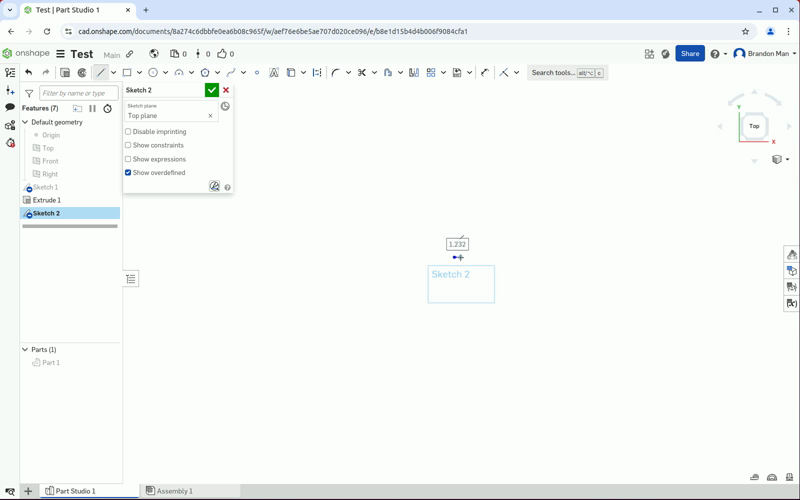
mouse_move(490, 257)
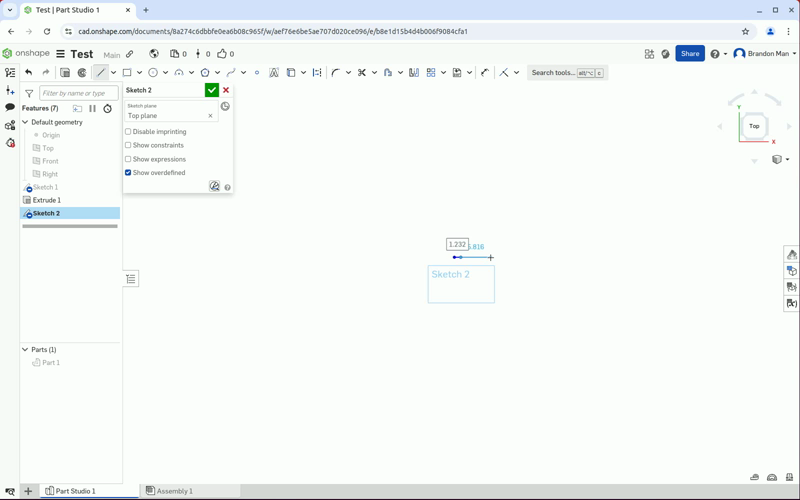
mouse_move(460, 228)
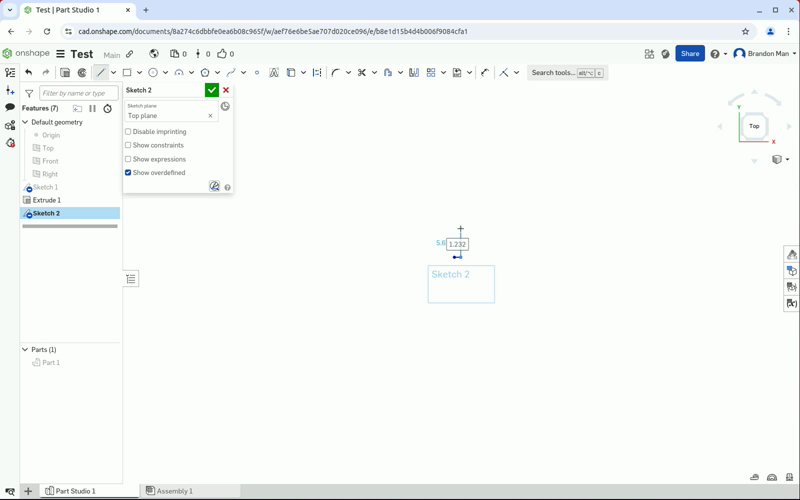
click(460, 228)
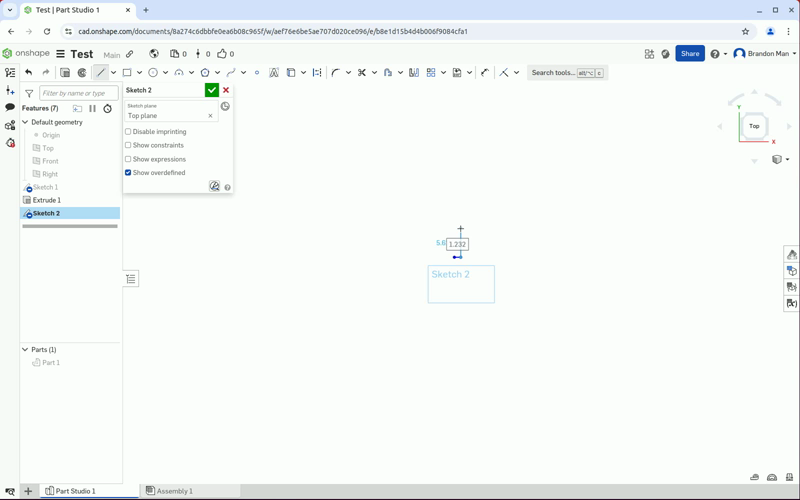
key_up(shift)
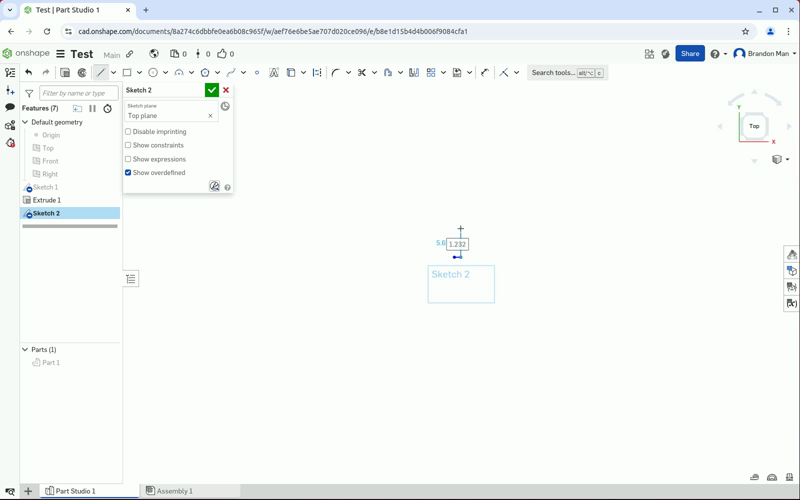
key_down(shift)
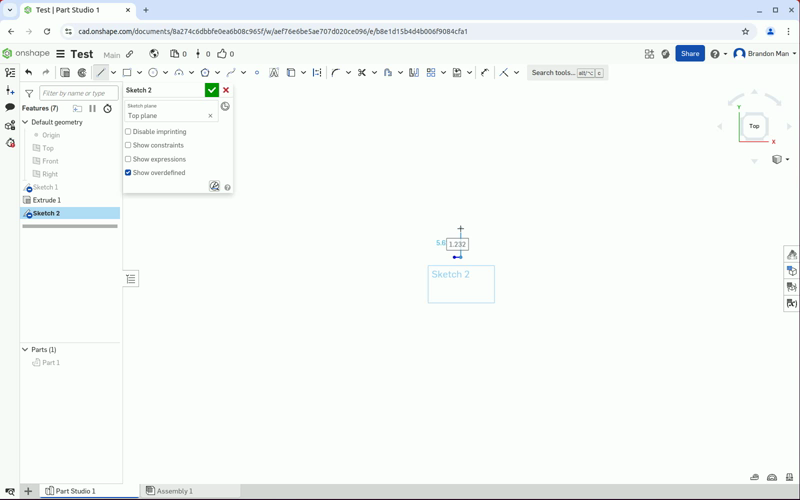
mouse_move(490, 228)
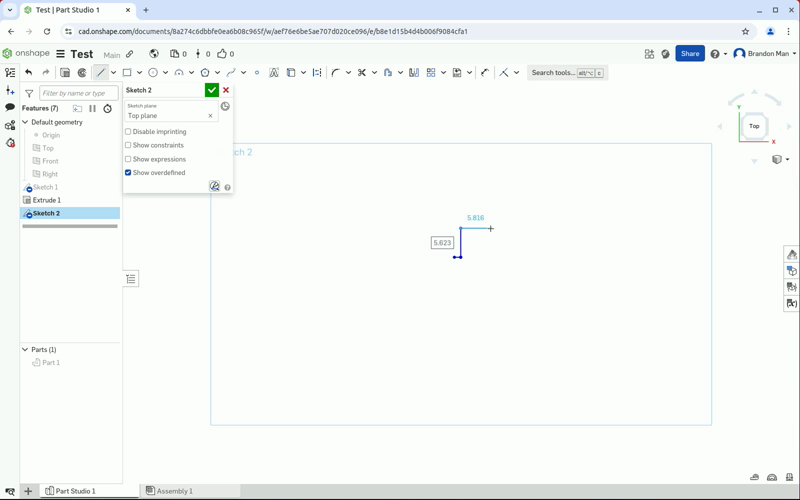
mouse_move(454, 228)
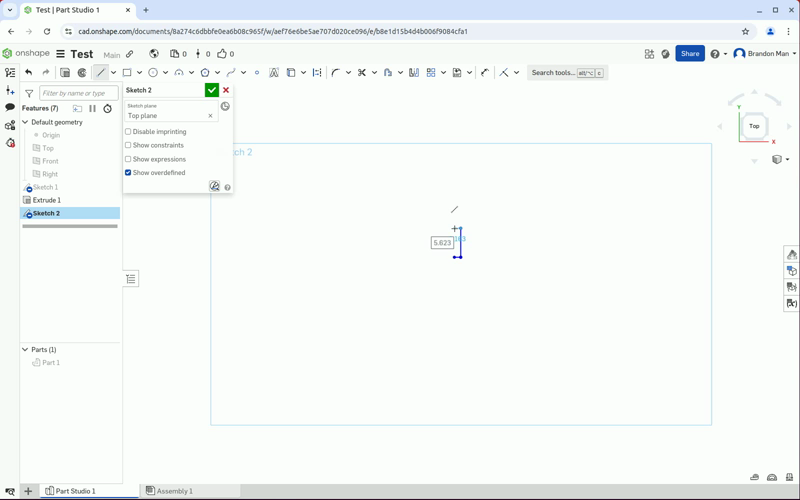
scroll(6)
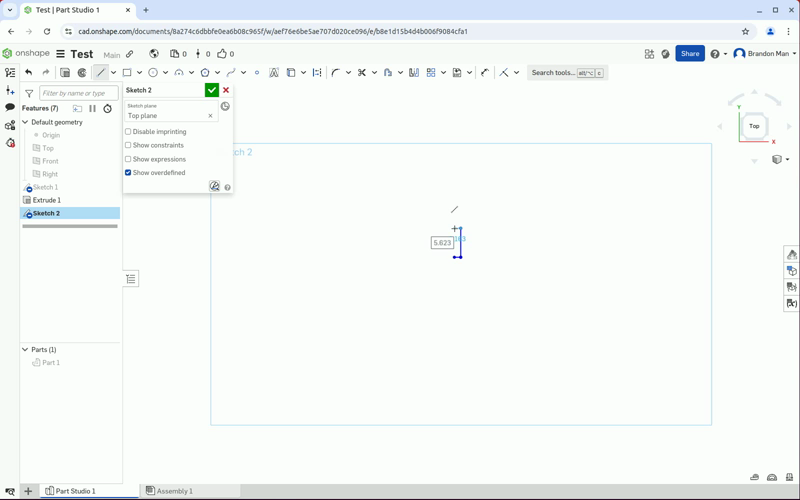
scroll(6)
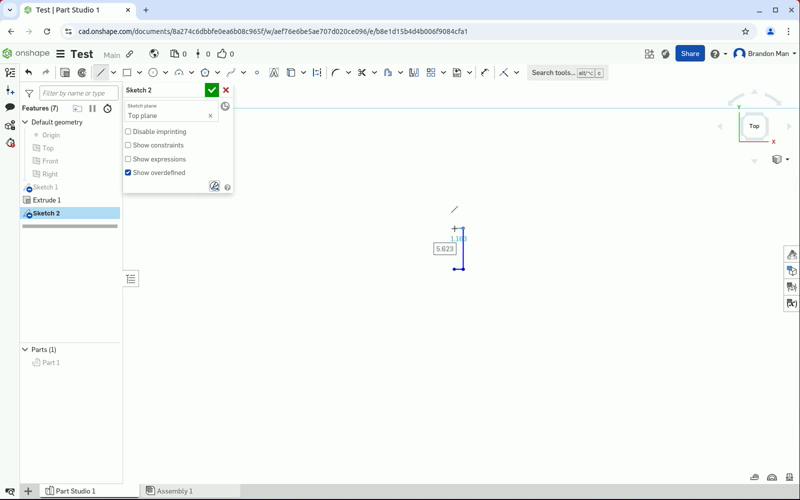
scroll(6)
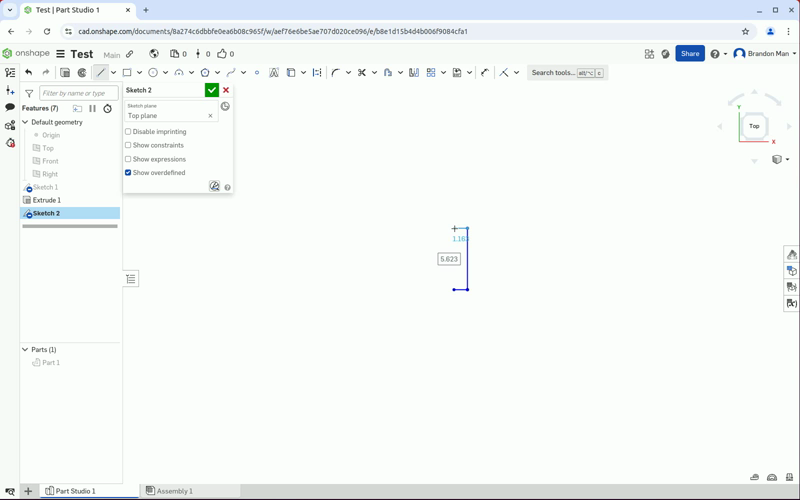
scroll(6)
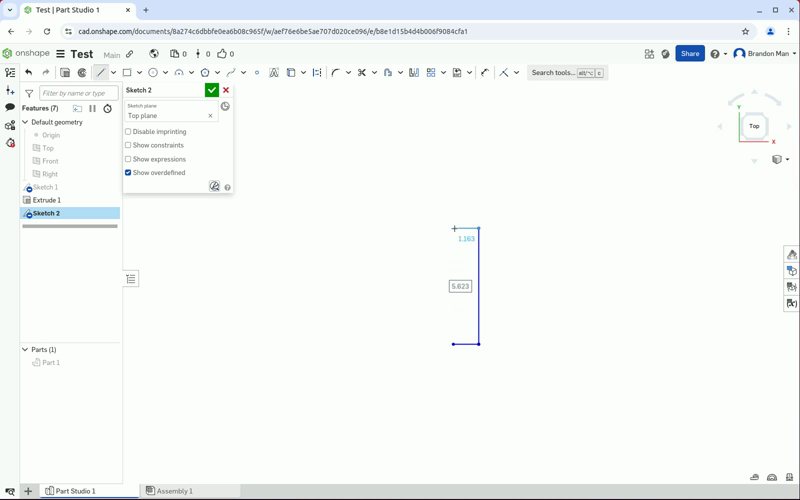
scroll(6)
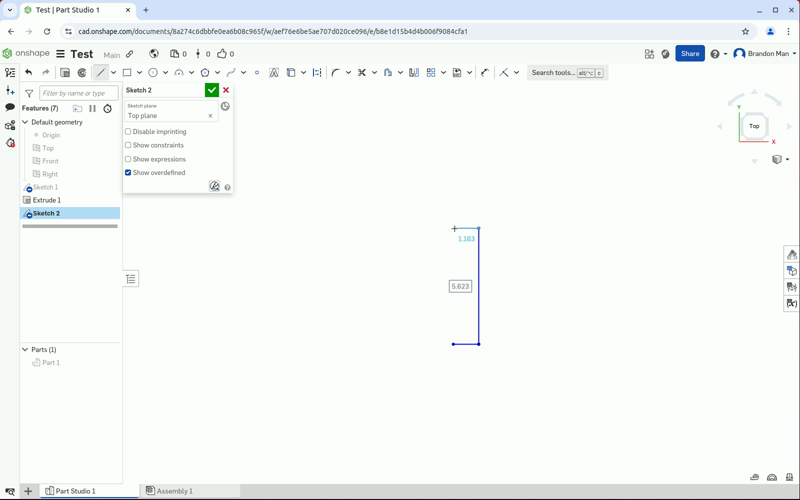
scroll(6)
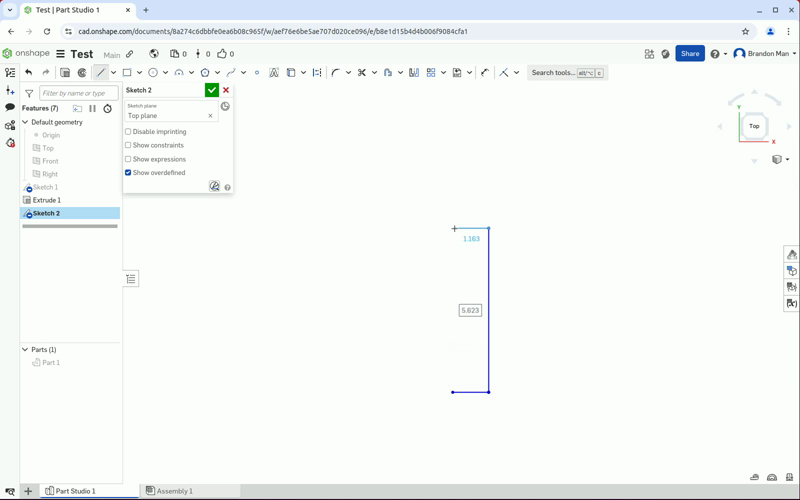
scroll(6)
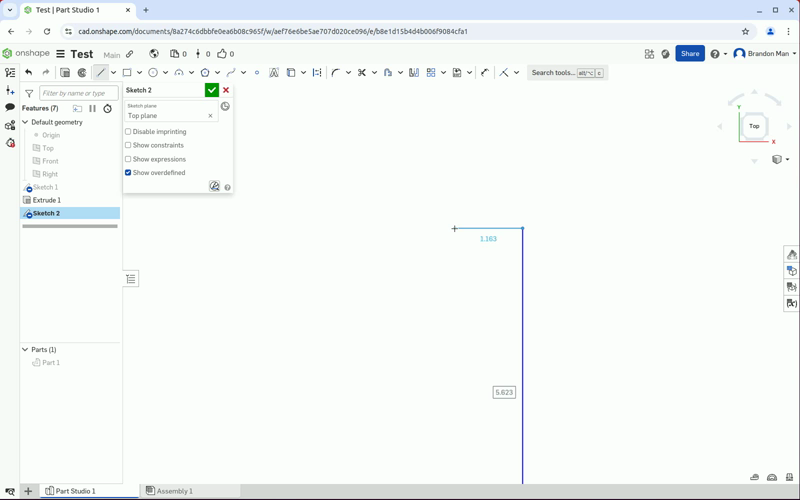
click(454, 228)
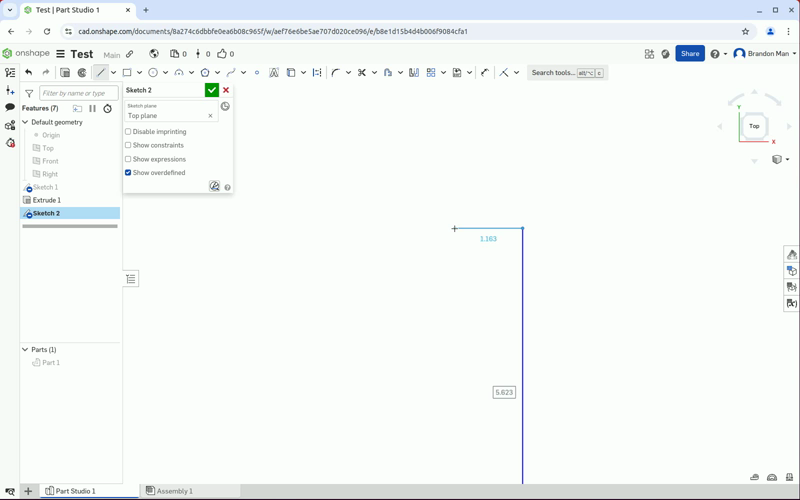
scroll(-6)
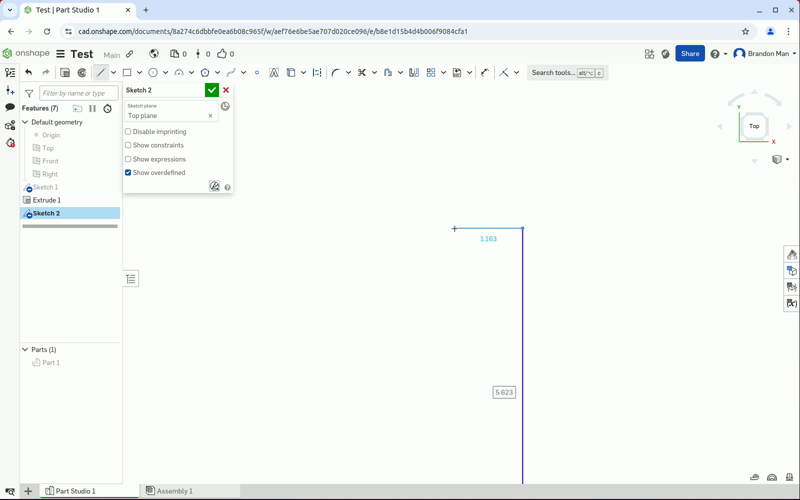
scroll(-6)
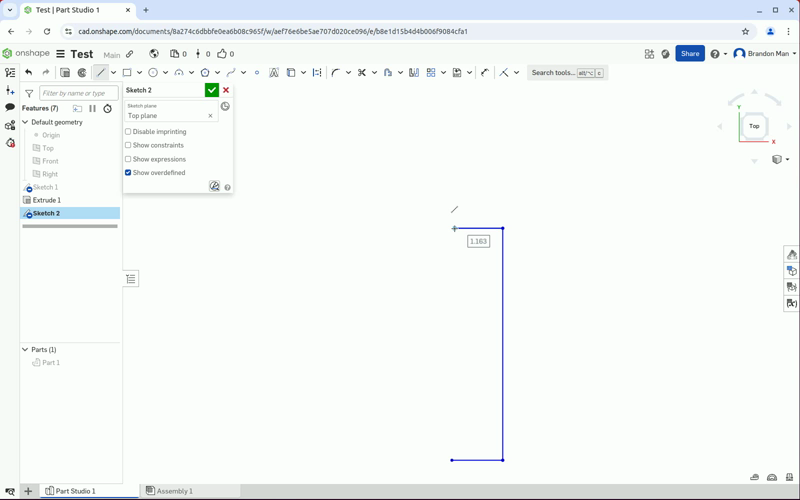
scroll(-6)
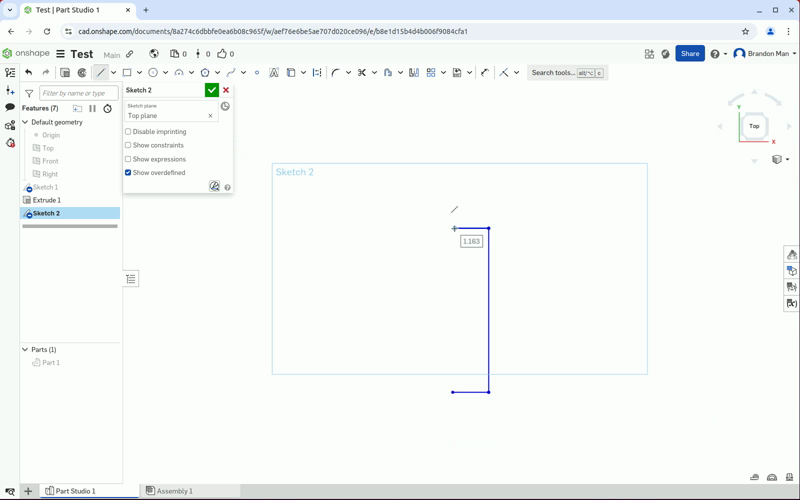
scroll(-6)
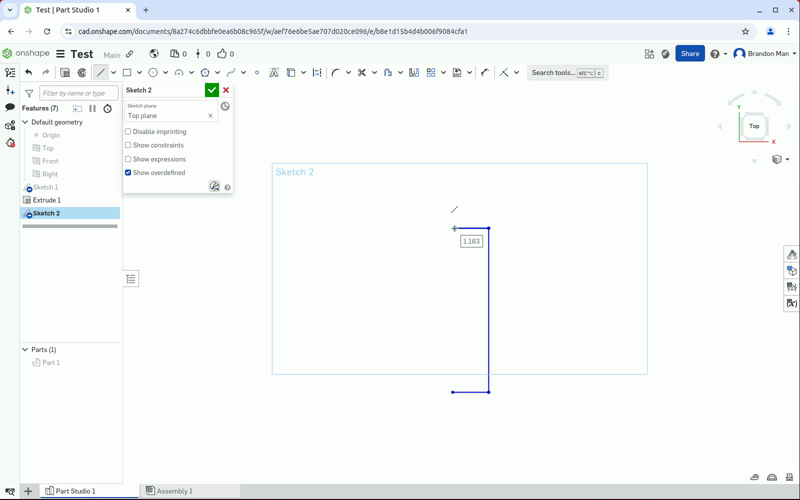
scroll(-6)
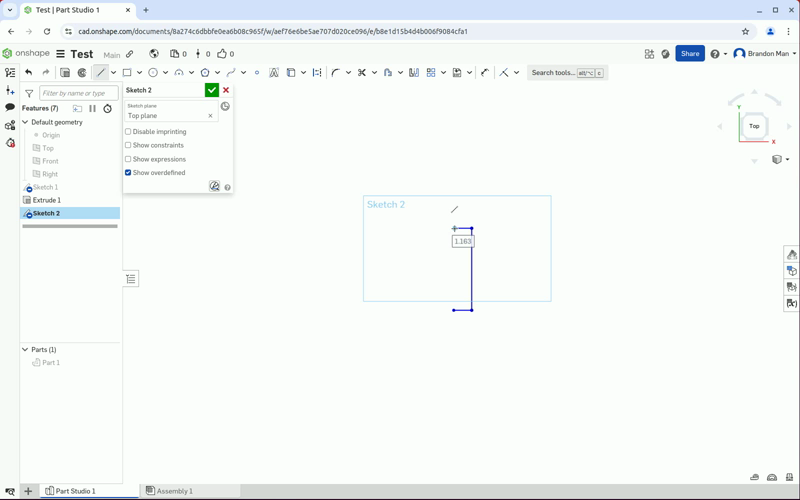
scroll(-6)
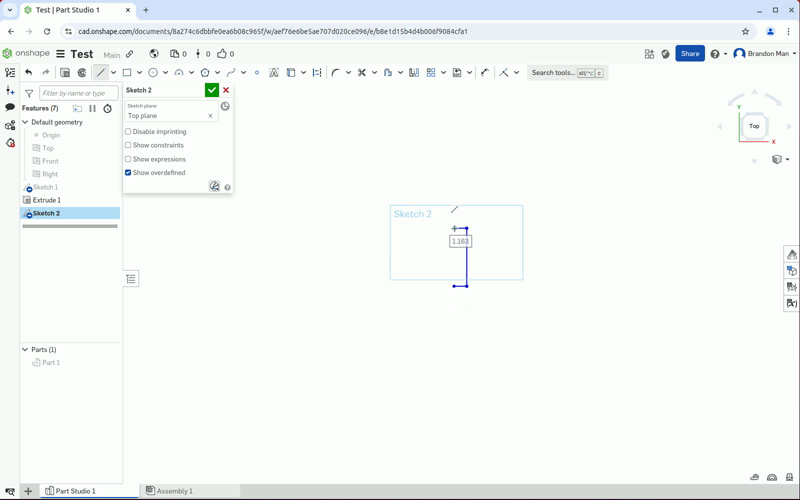
scroll(-6)
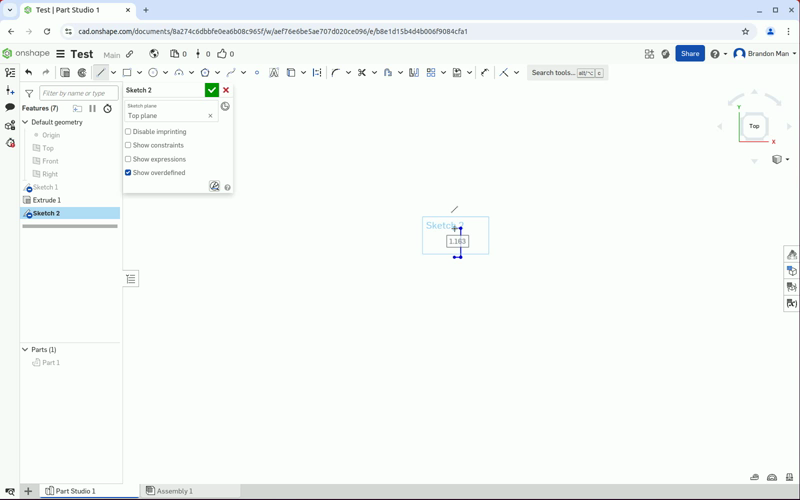
key_up(shift)
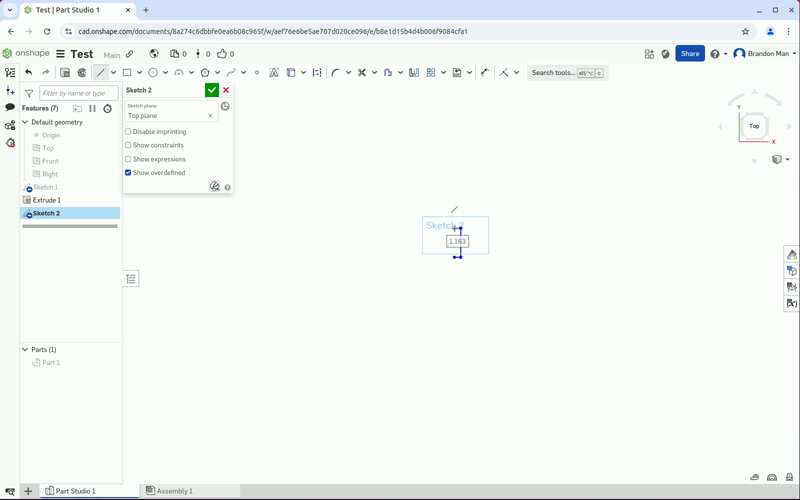
mouse_move(484, 228)
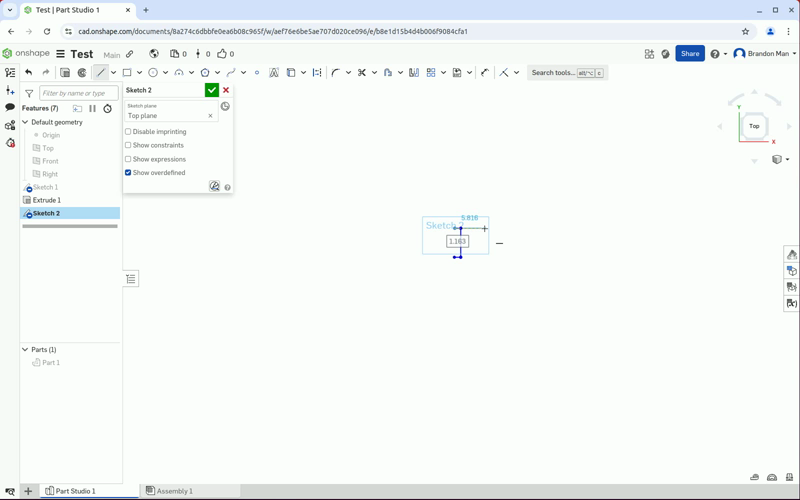
key_down(shift)
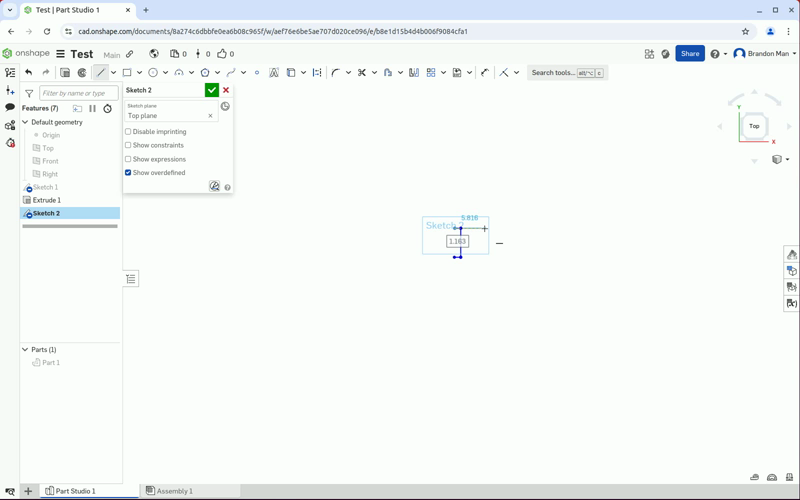
mouse_move(454, 257)
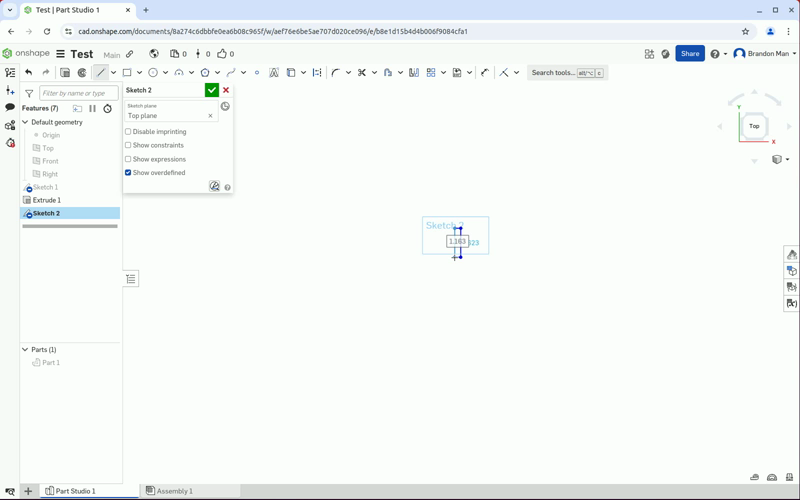
key_up(shift)
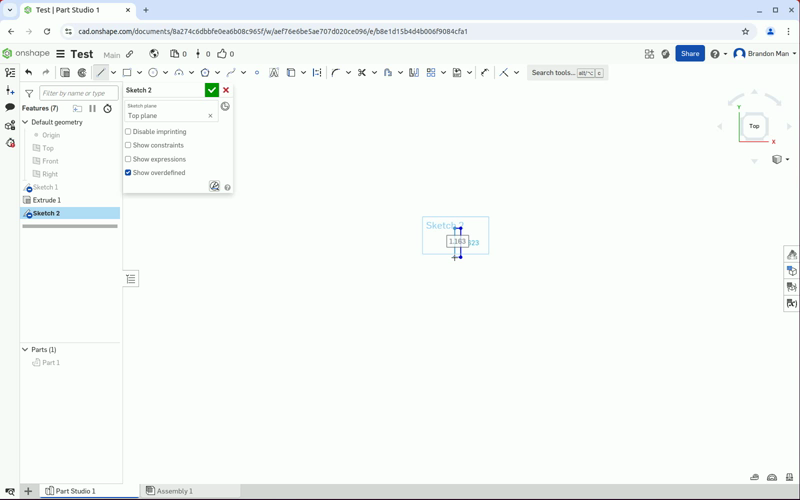
click(454, 257)
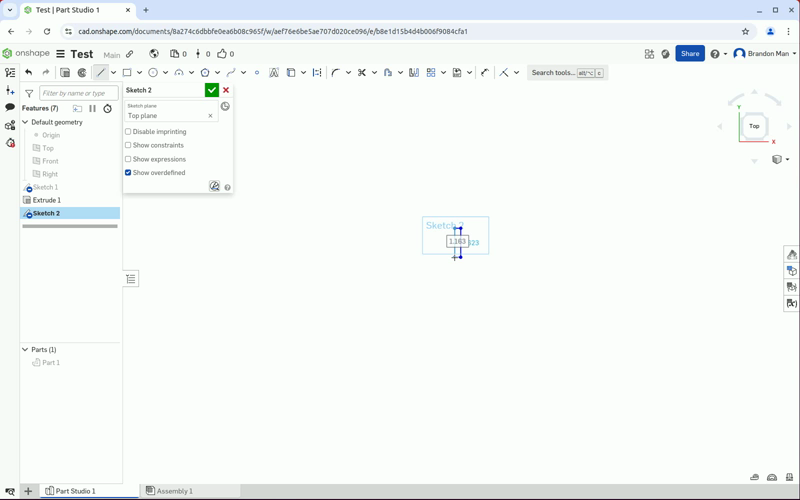
key(esc)
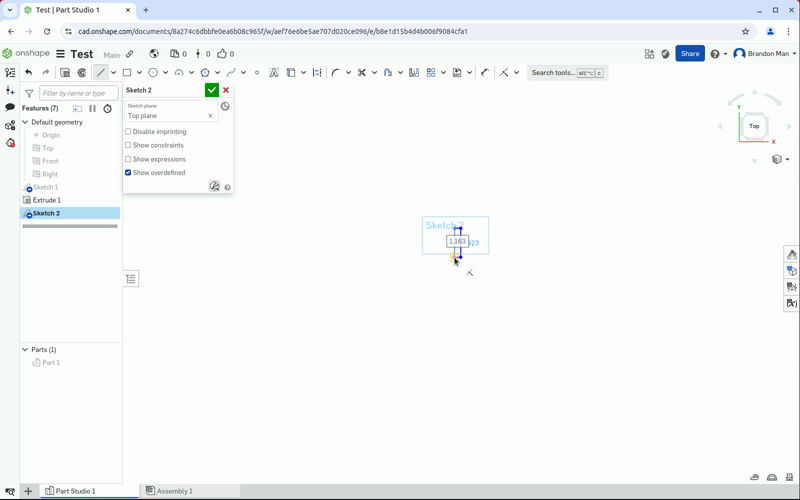
mouse_move(458, 243)
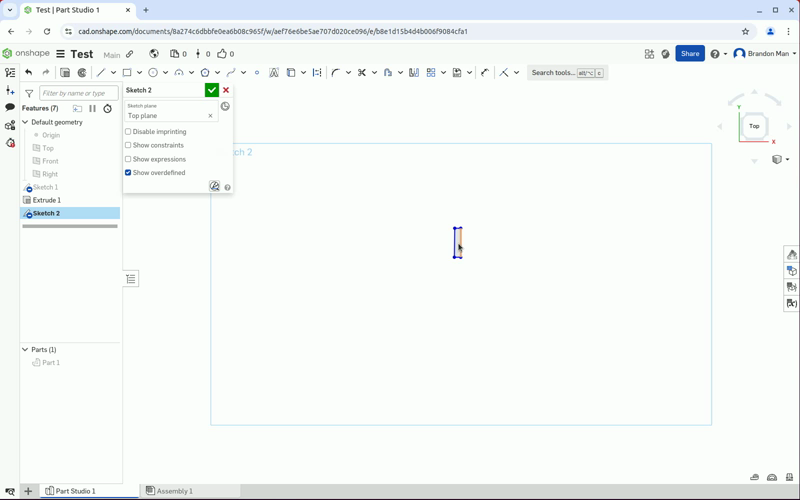
scroll(6)
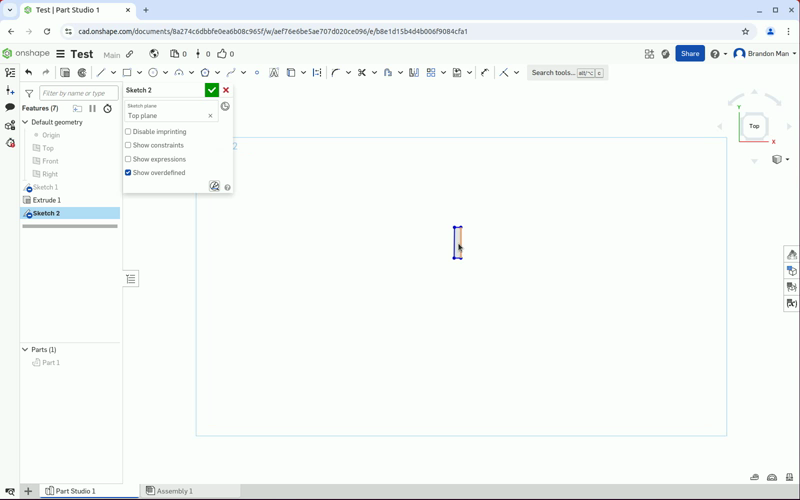
scroll(6)
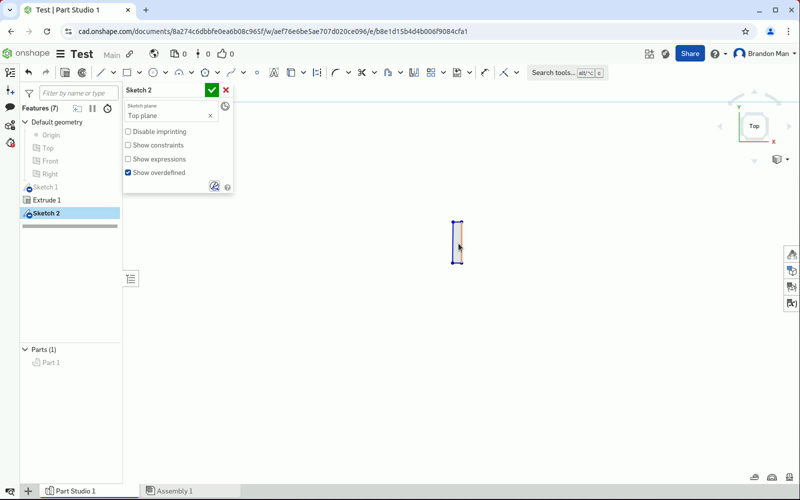
scroll(6)
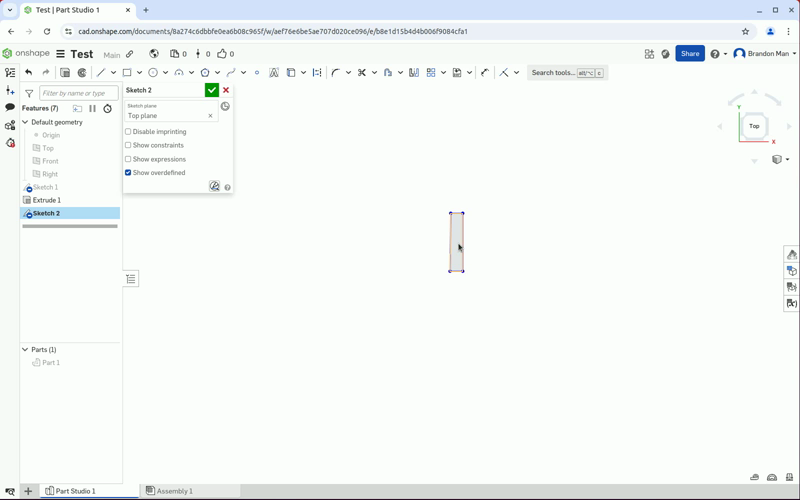
scroll(6)
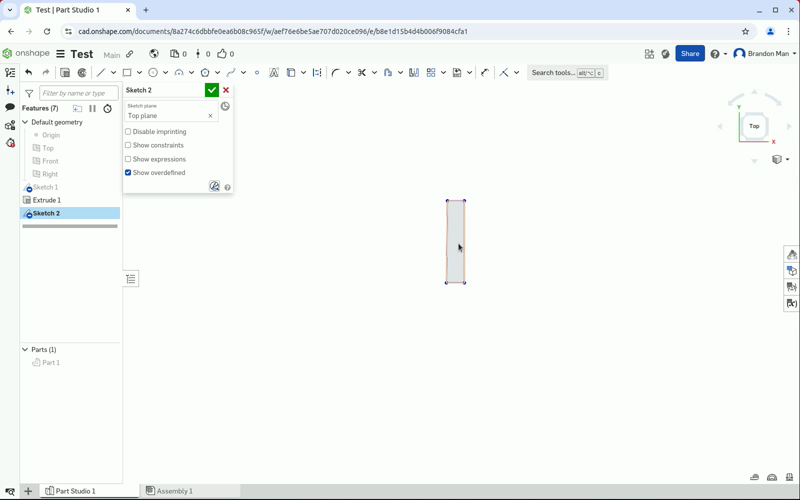
scroll(6)
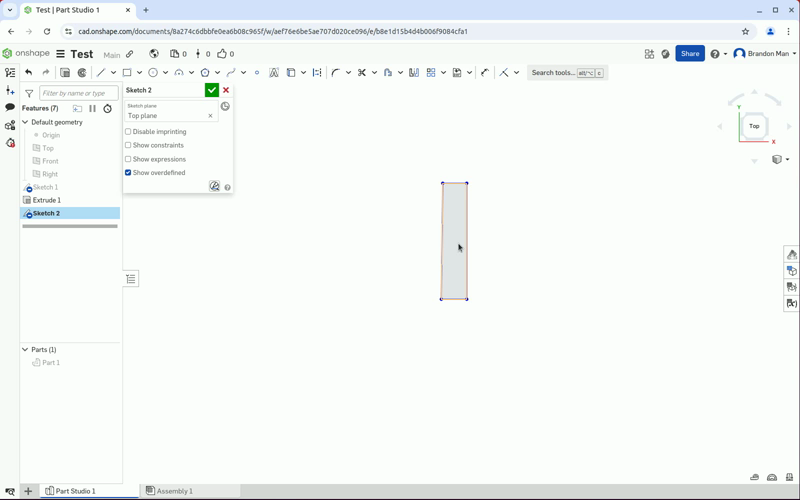
scroll(6)
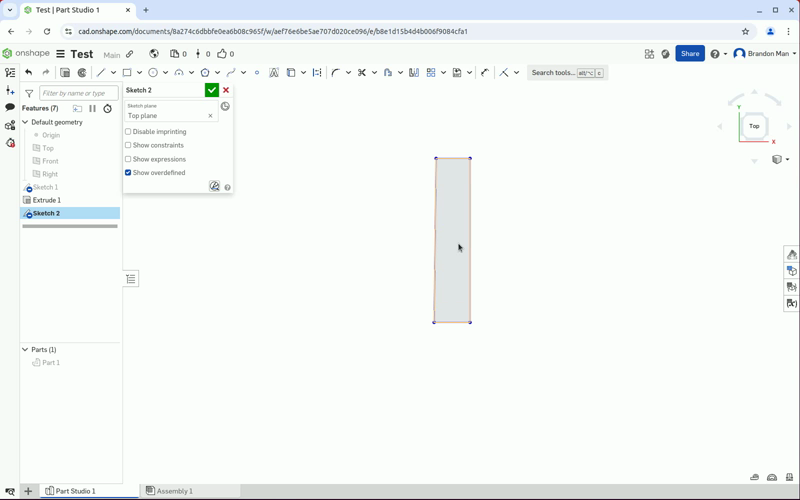
scroll(6)
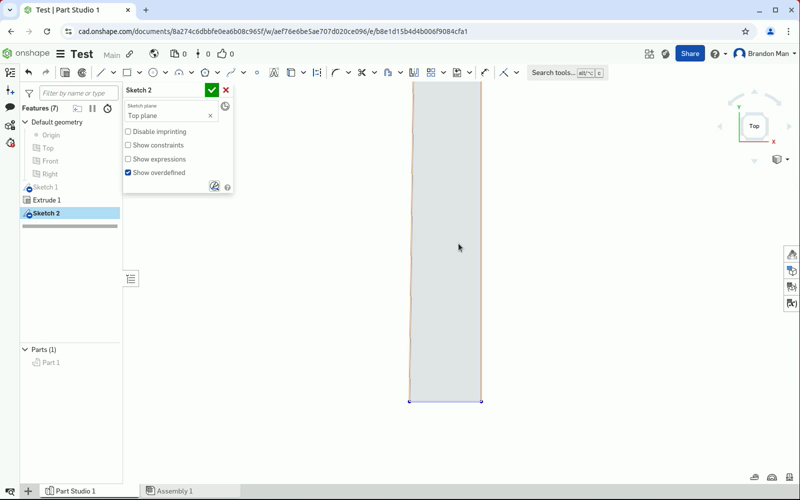
click(458, 243)
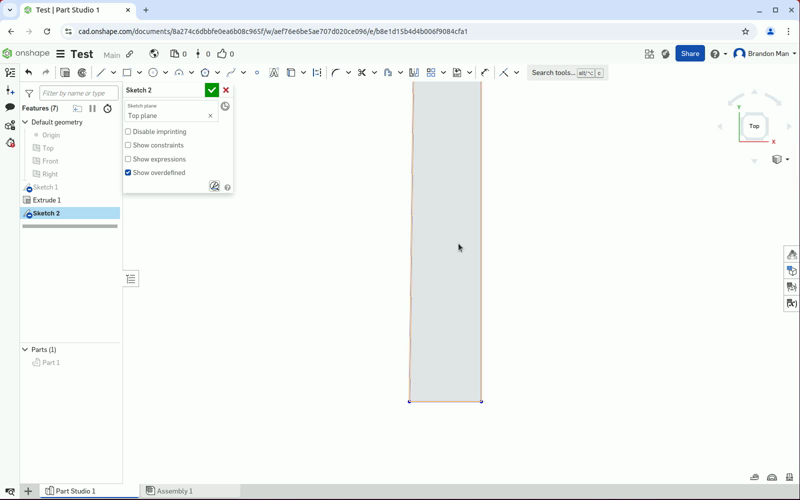
scroll(-6)
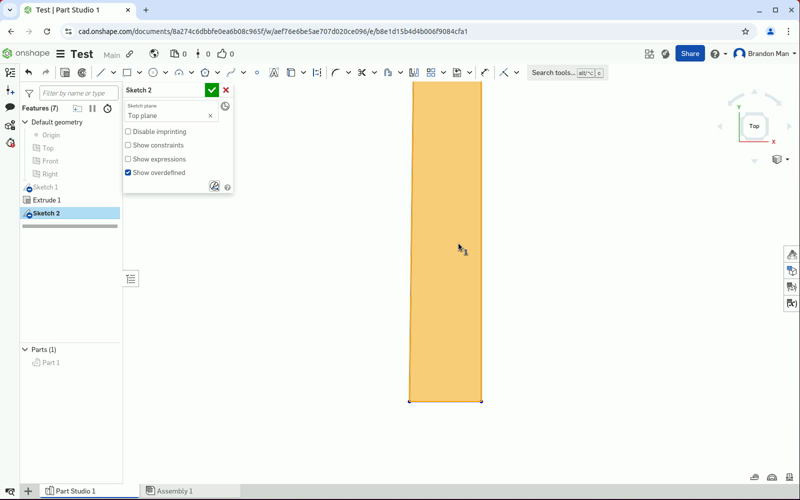
scroll(-6)
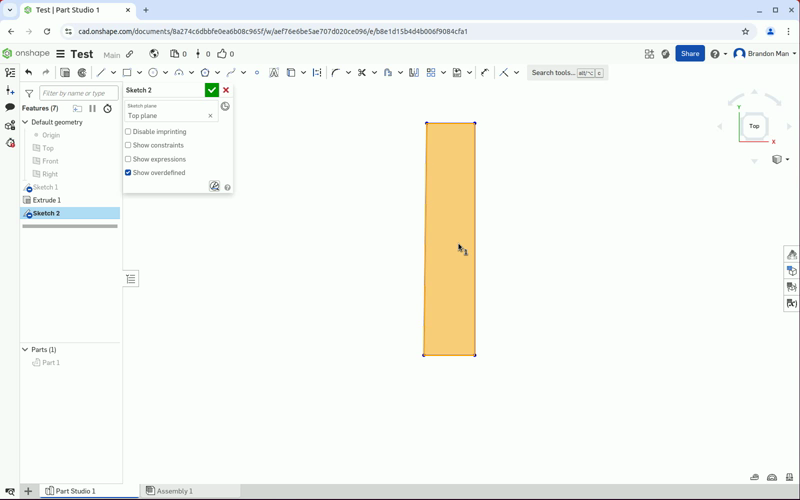
scroll(-6)
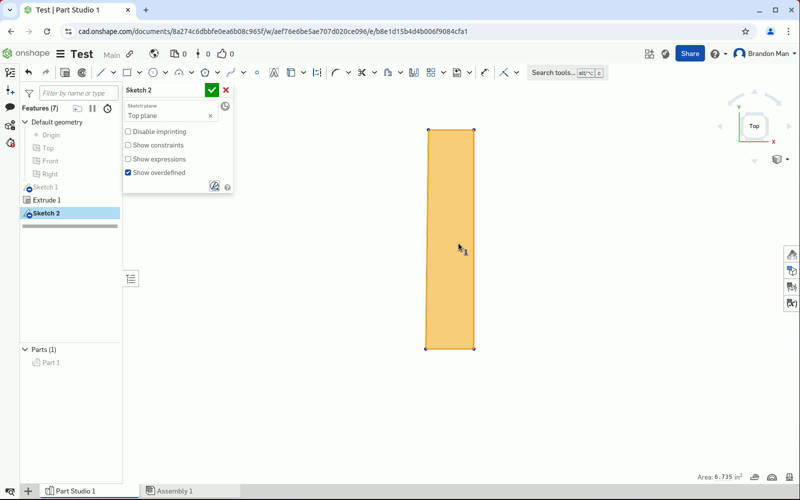
scroll(-6)
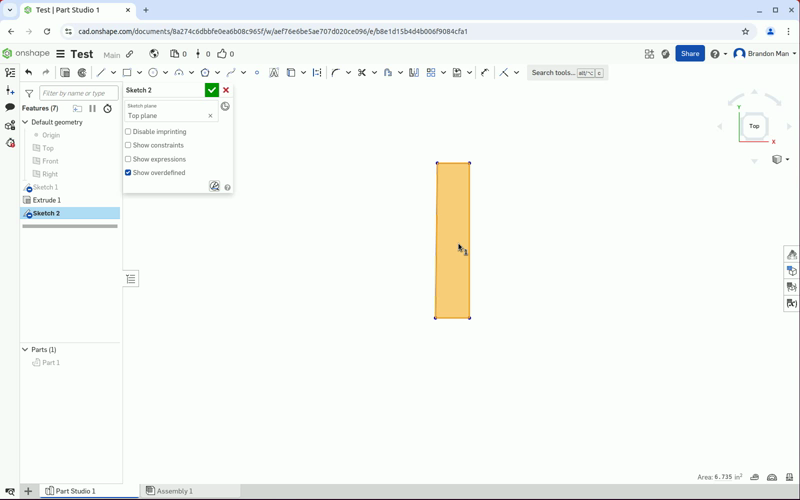
scroll(-6)
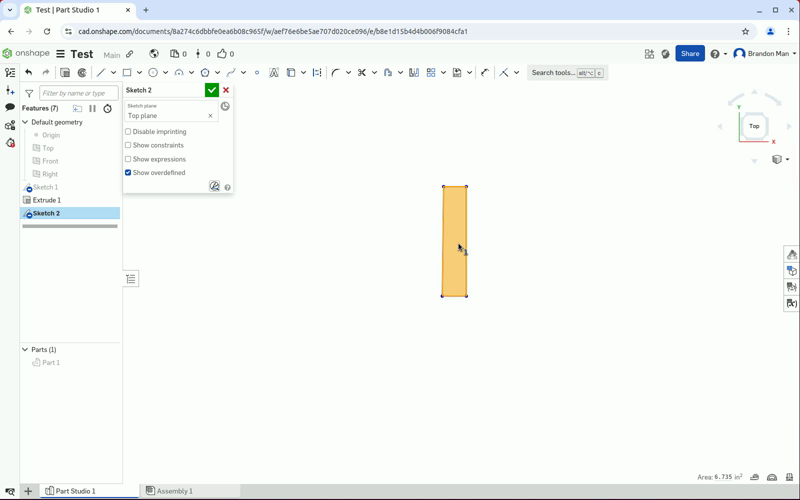
scroll(-6)
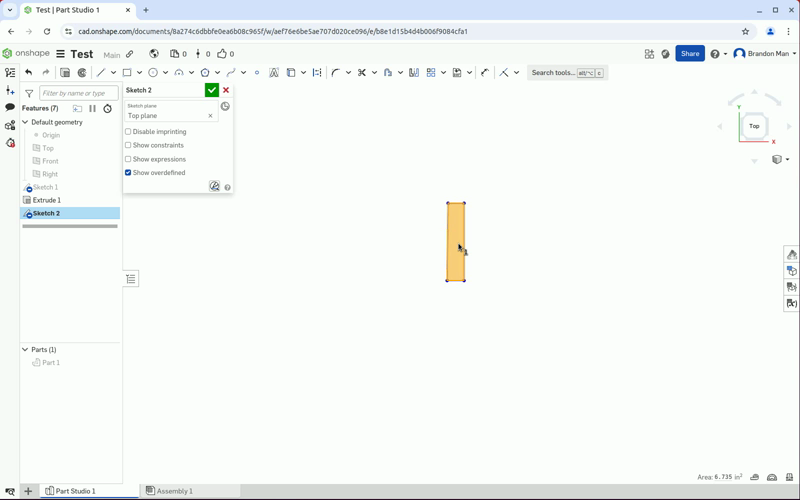
scroll(-6)
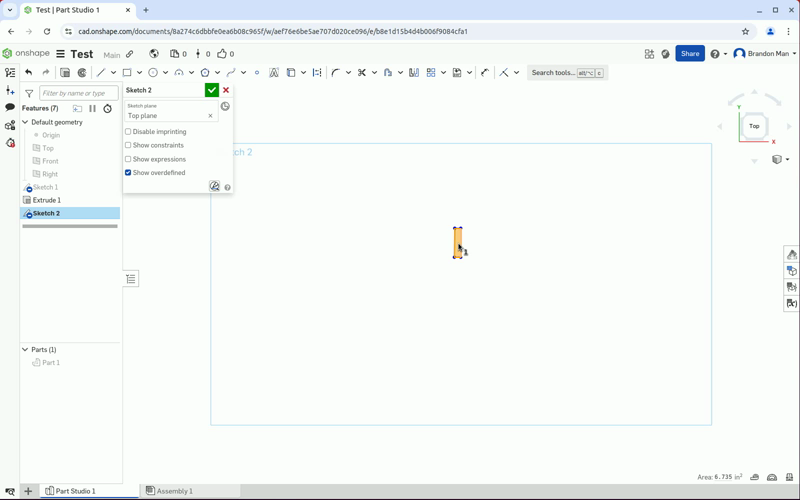
mouse_move(73, 352)
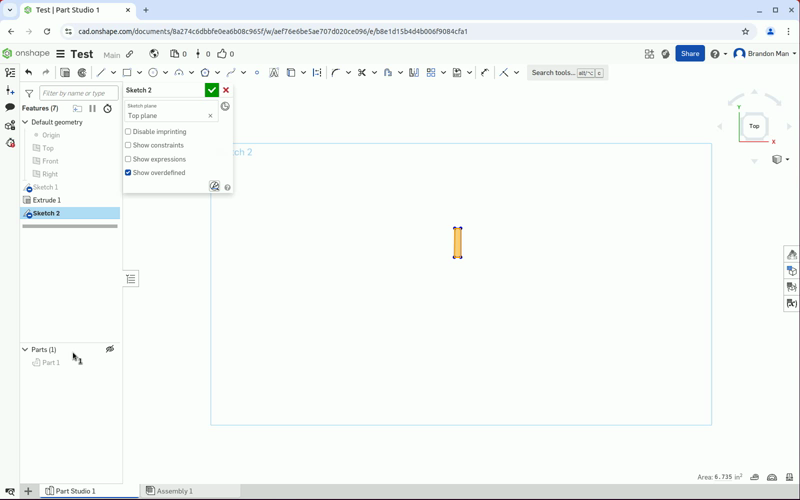
key(shift+y)
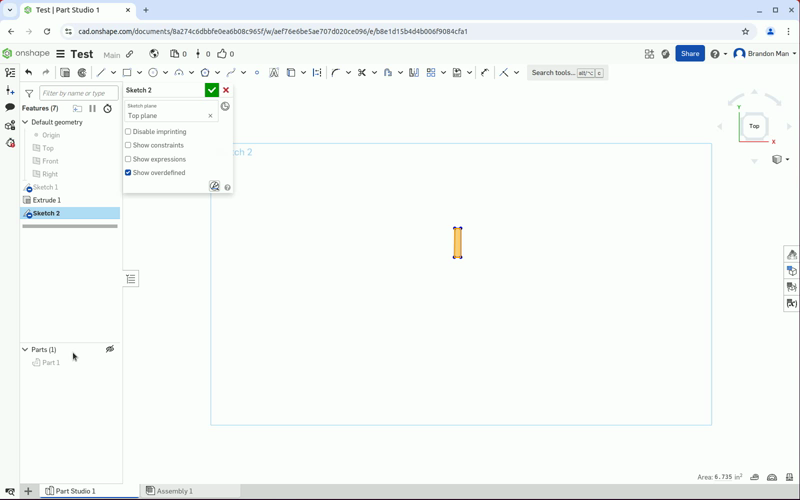
key(shift+e)
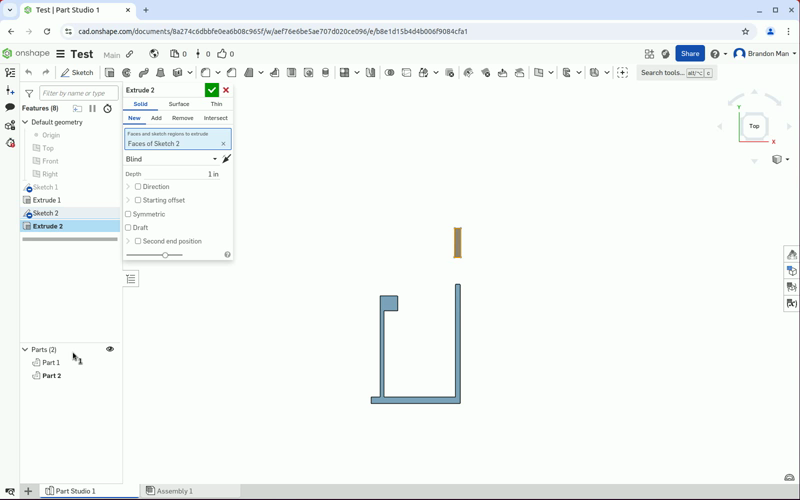
mouse_move(143, 106)
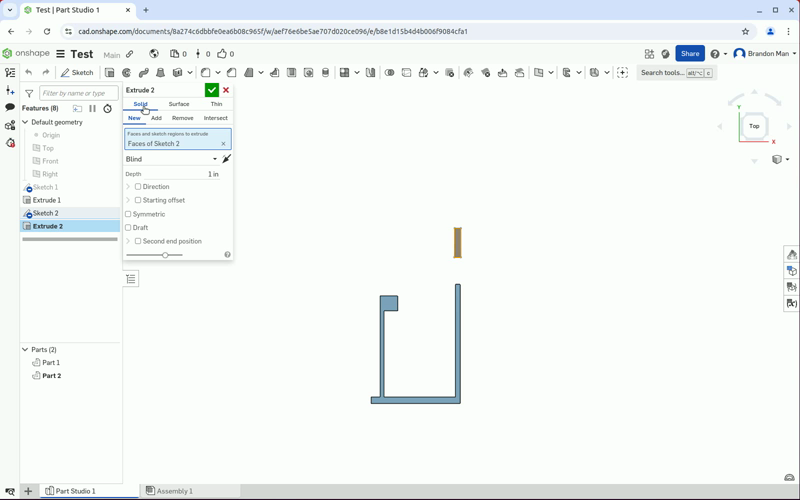
click(143, 106)
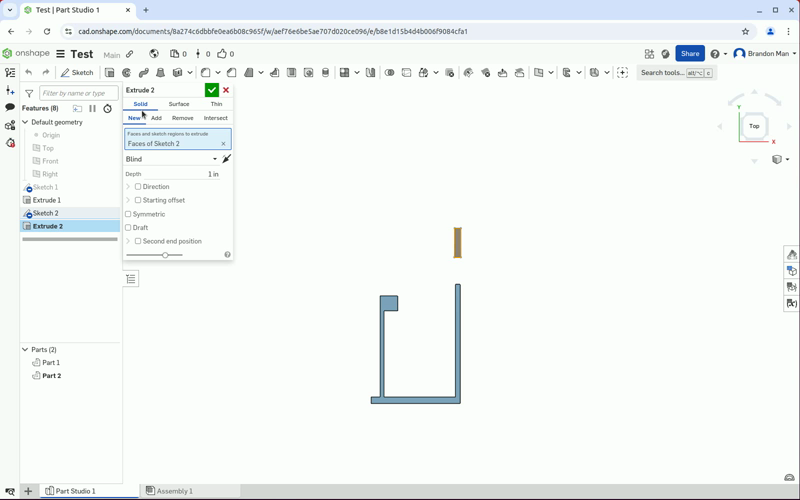
mouse_move(137, 120)
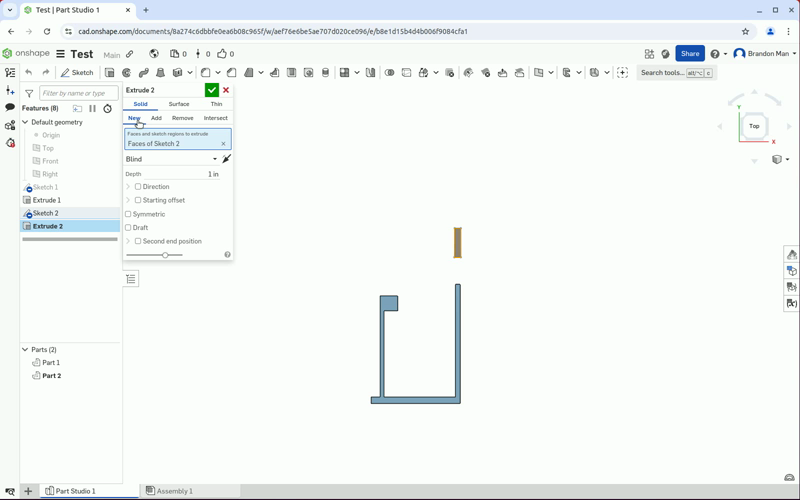
click(137, 120)
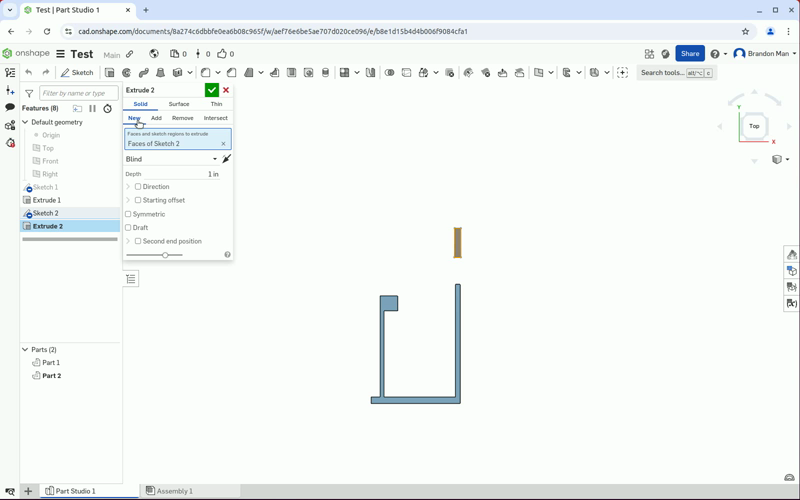
key(tab, 4)
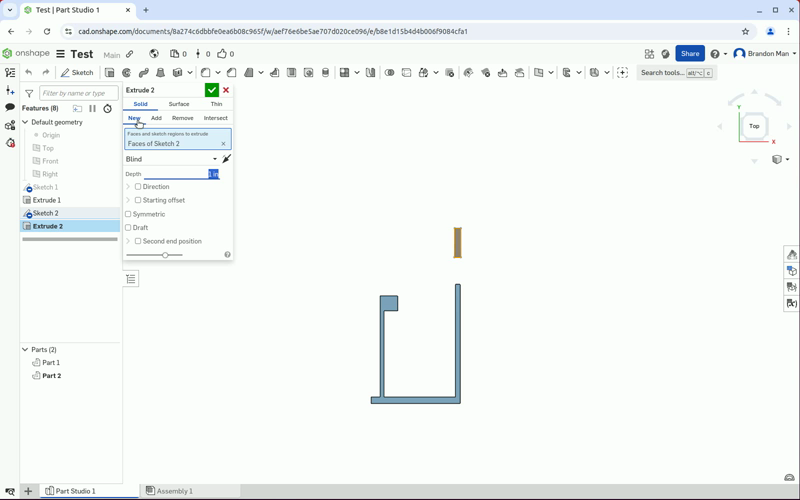
text(0.241)
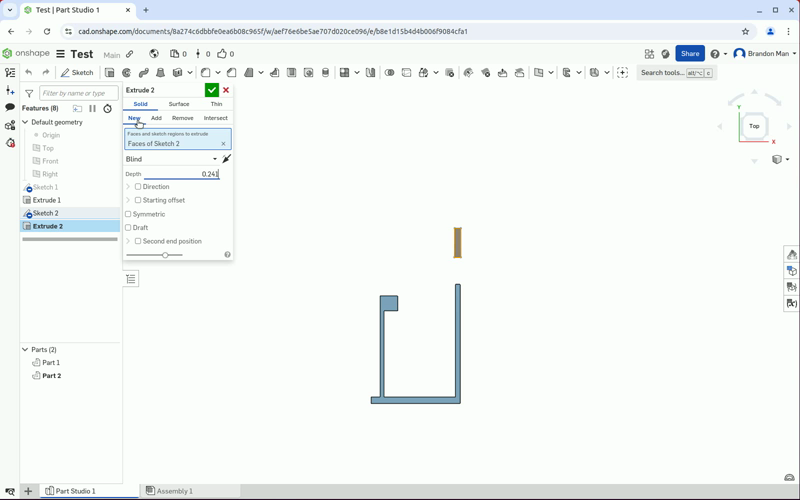
key(enter)
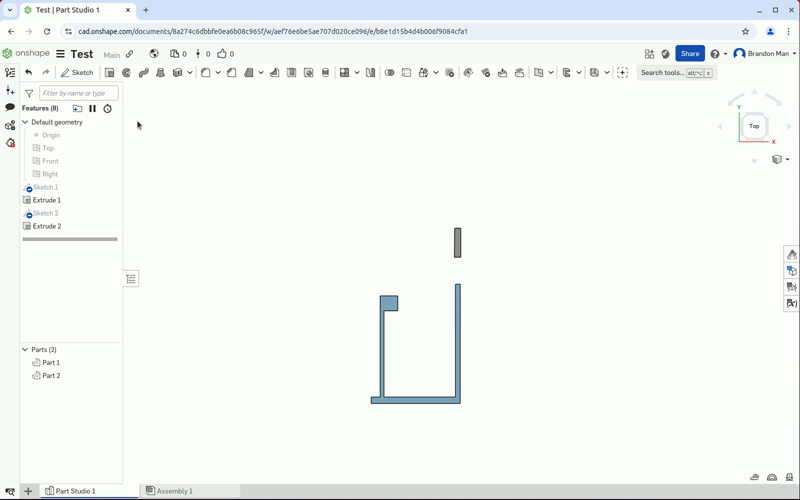
key(shift+h)
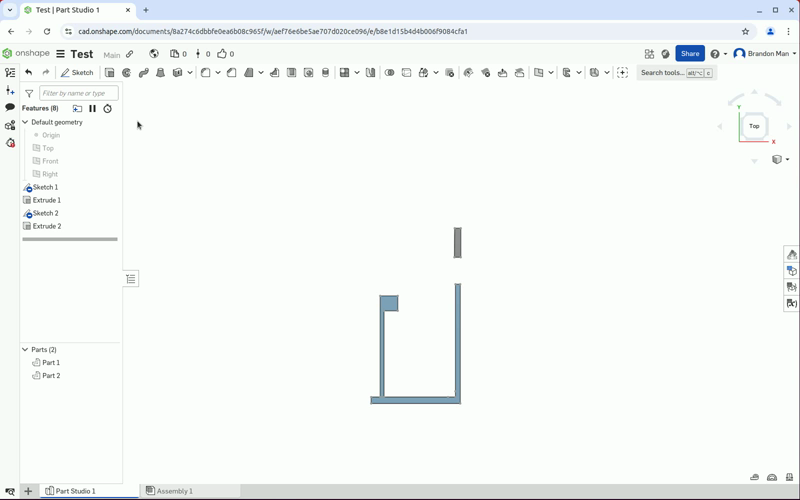
key(shift+h)
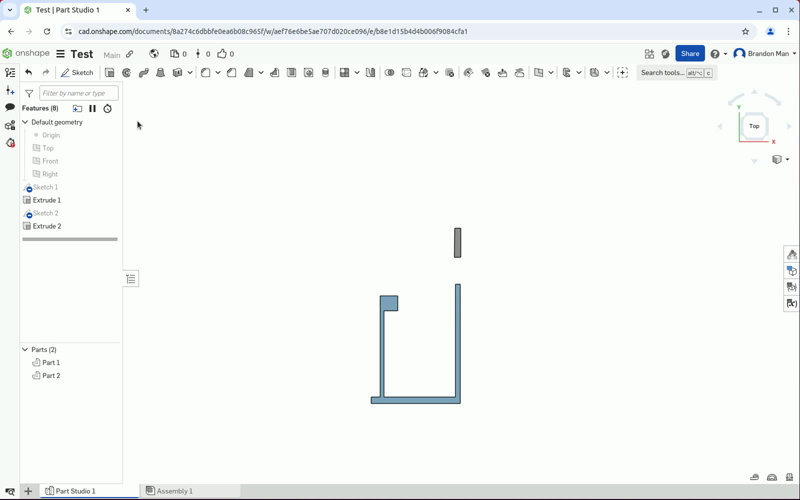
mouse_move(73, 189)
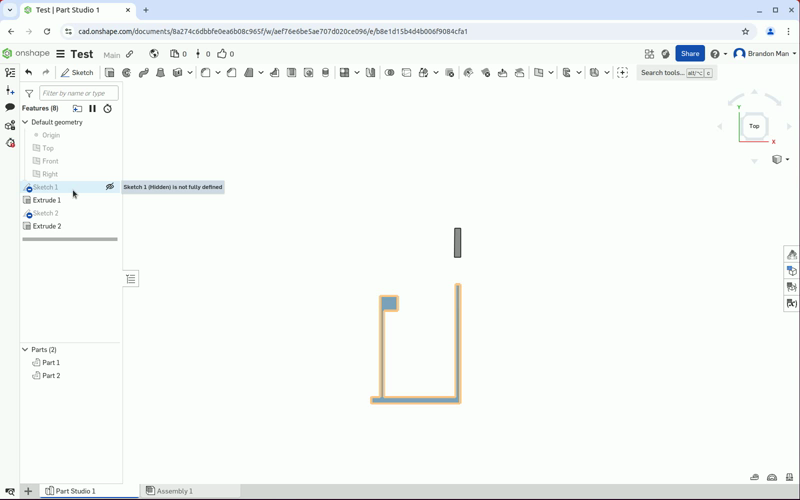
click(73, 189)
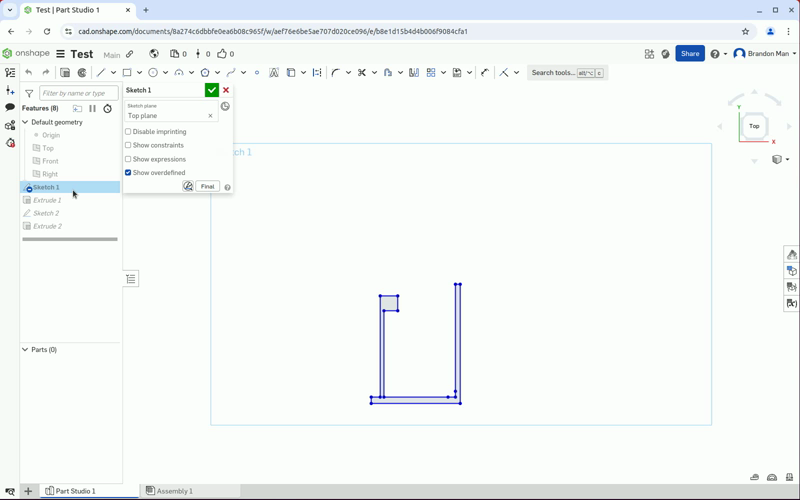
mouse_move(229, 92)
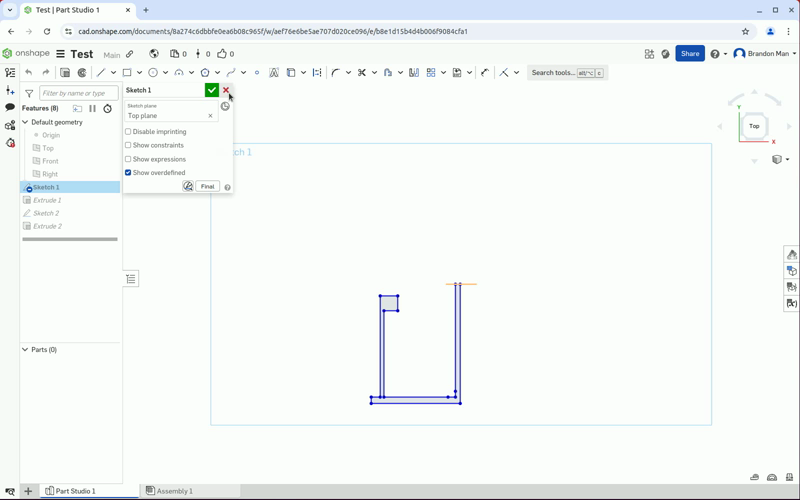
click(229, 92)
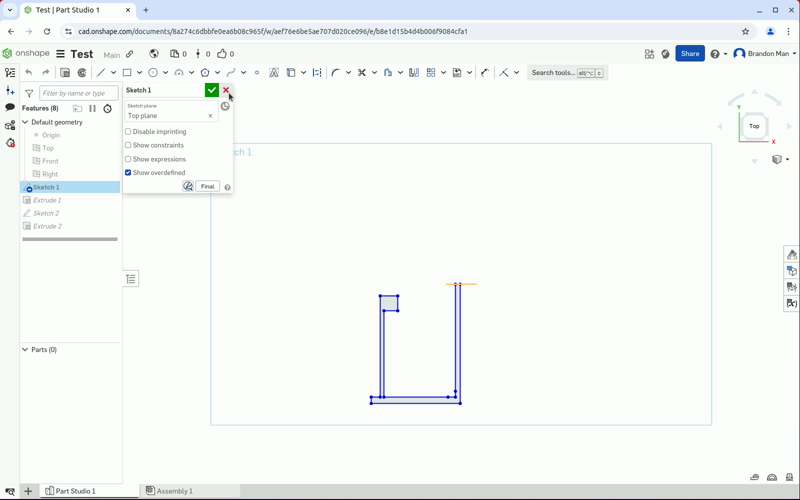
key(shift+s)
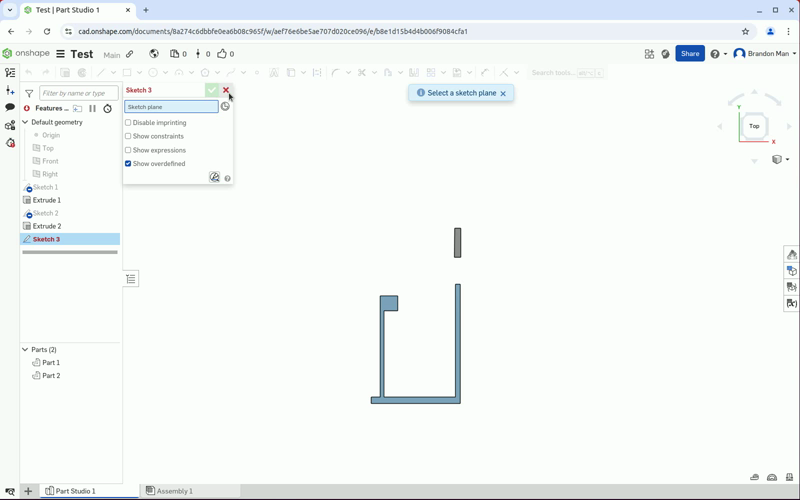
mouse_move(73, 150)
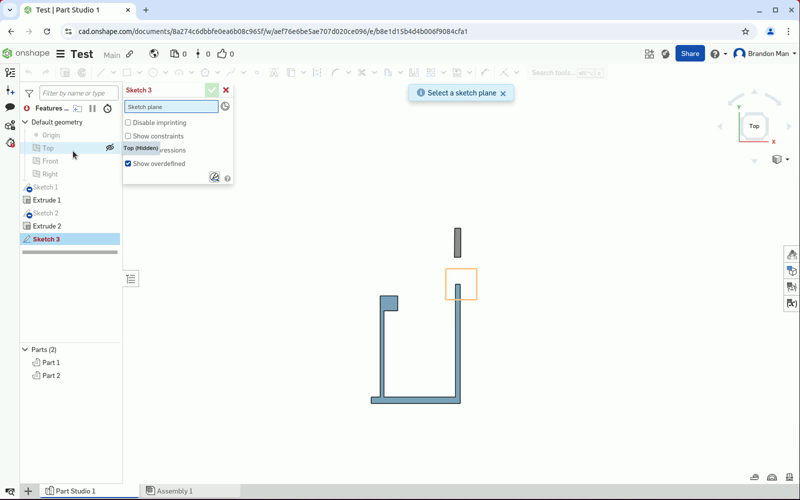
click(73, 150)
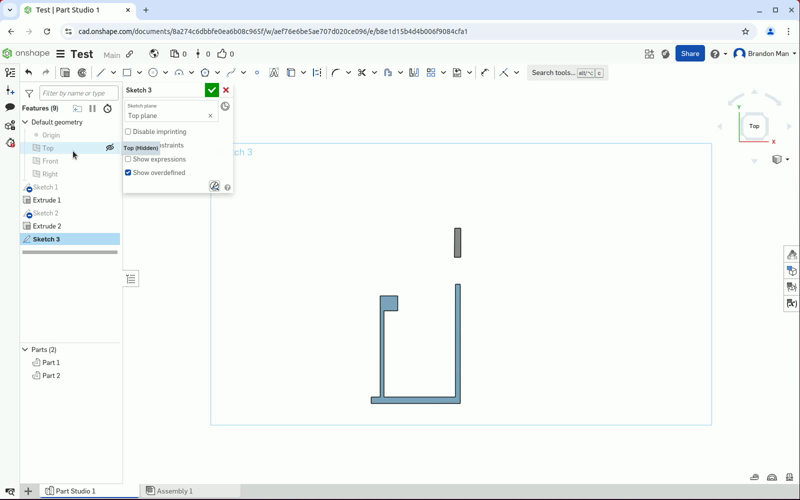
mouse_move(73, 352)
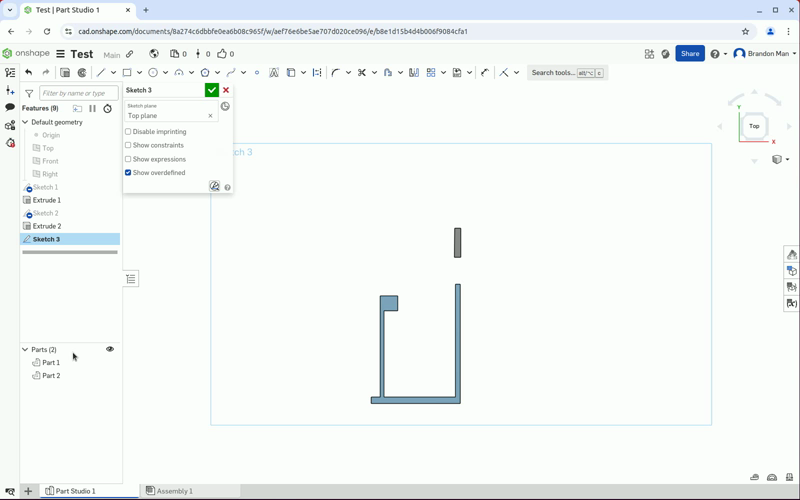
key(y)
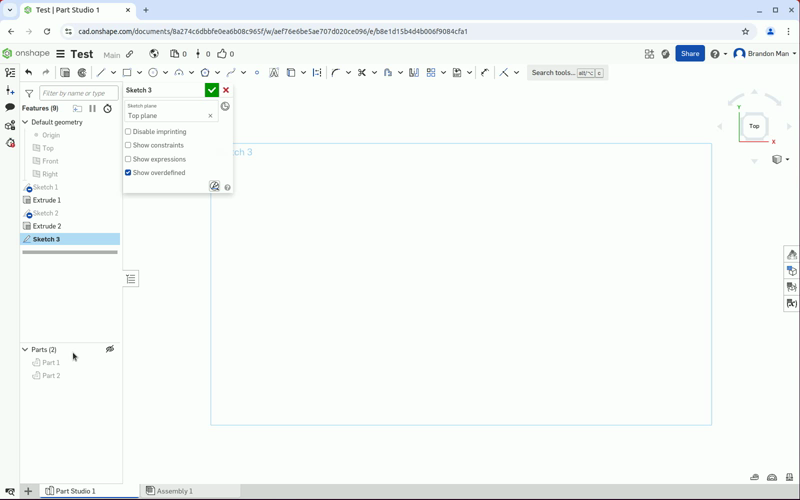
key(l)
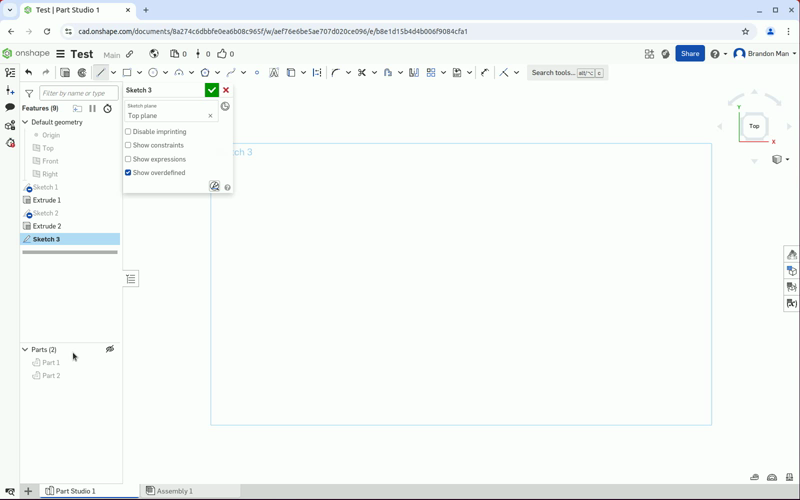
key_down(shift)
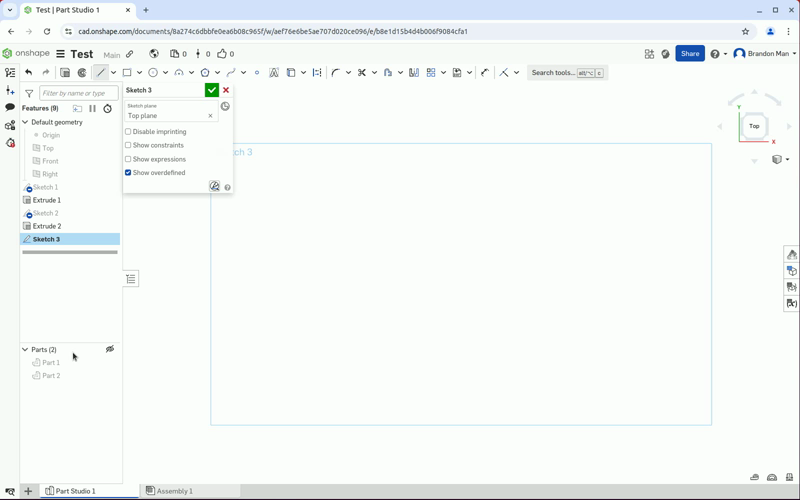
mouse_move(449, 389)
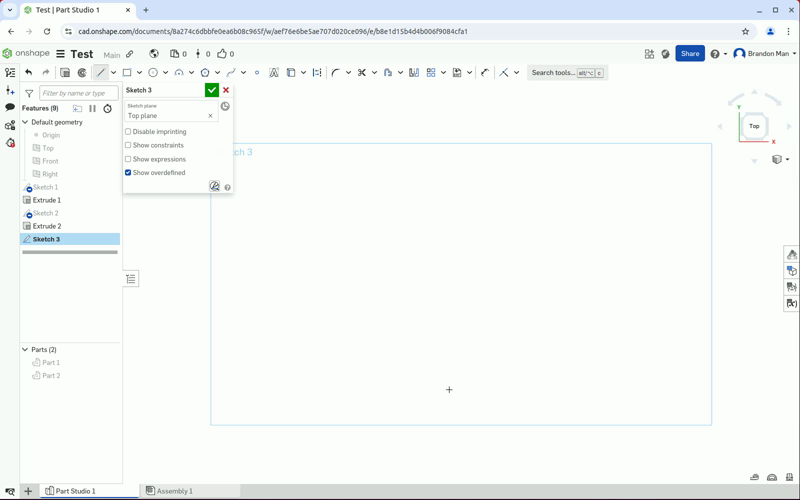
click(449, 389)
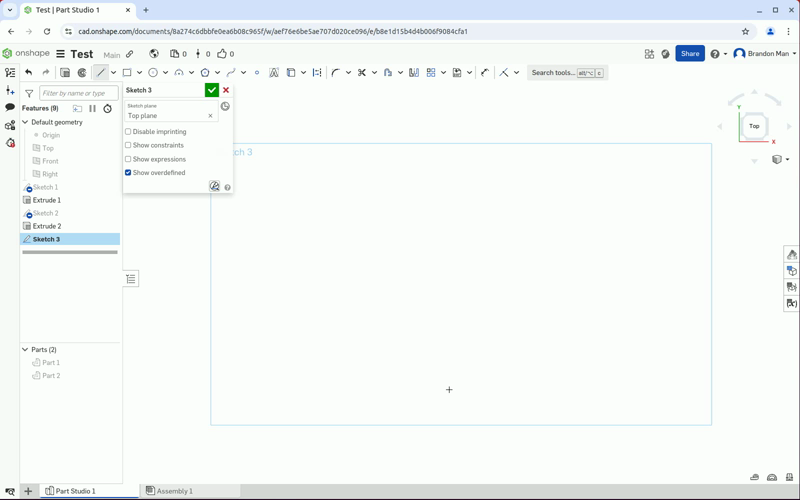
key_up(shift)
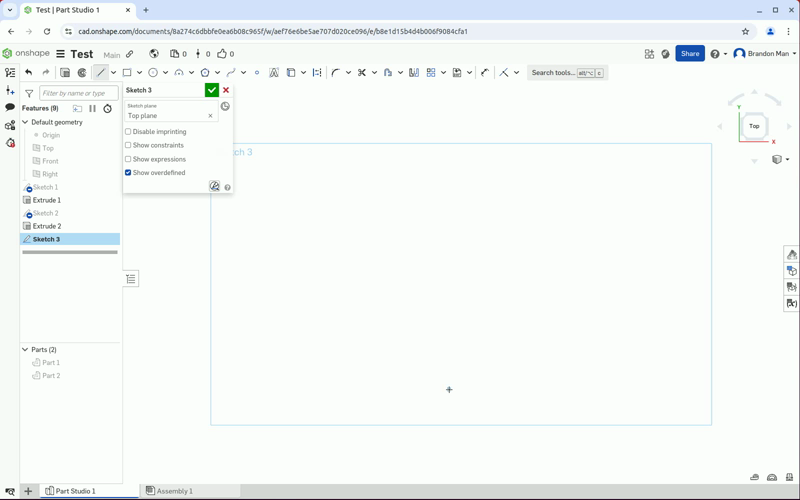
key_down(shift)
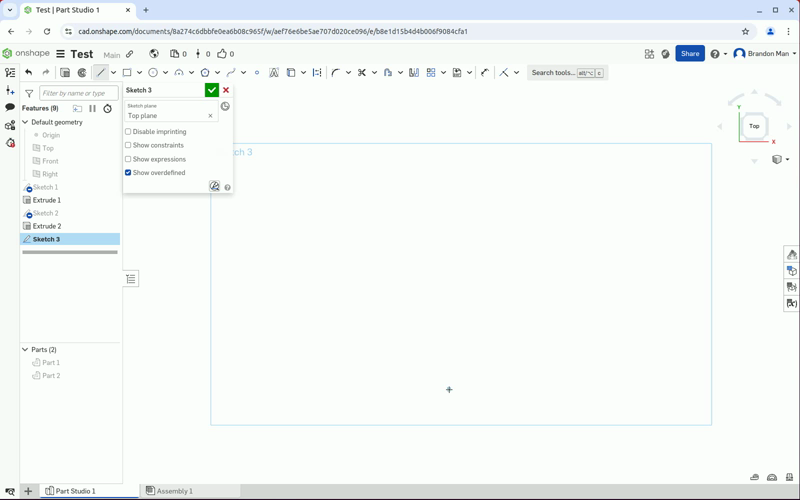
mouse_move(479, 389)
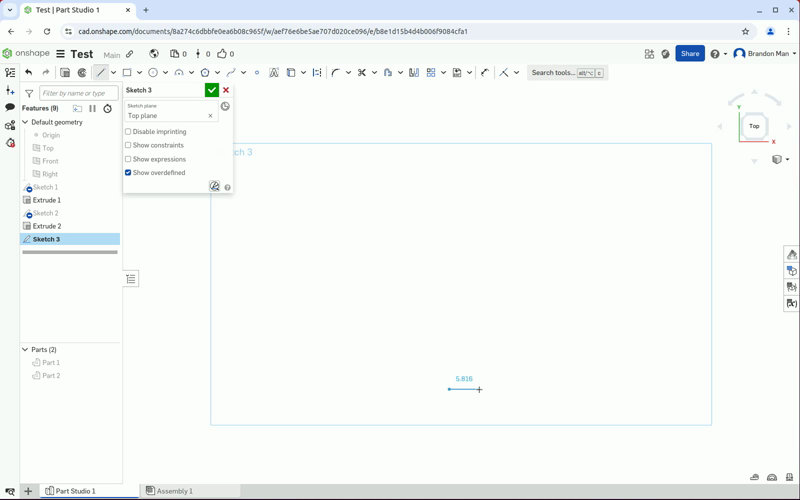
mouse_move(456, 389)
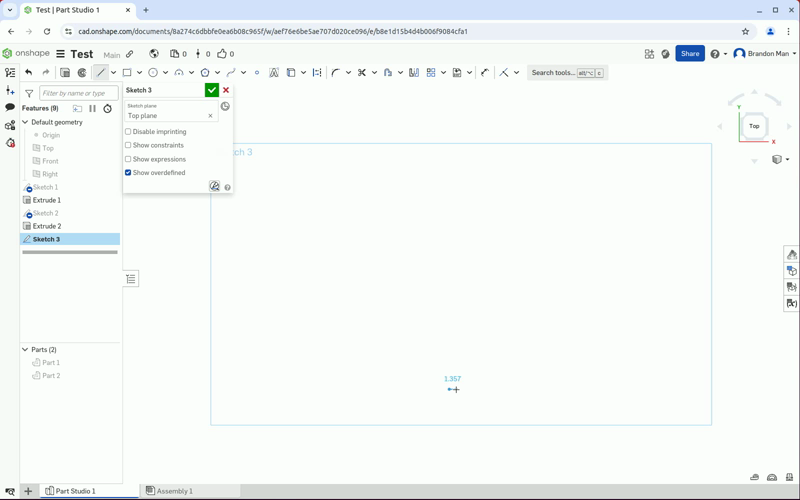
scroll(6)
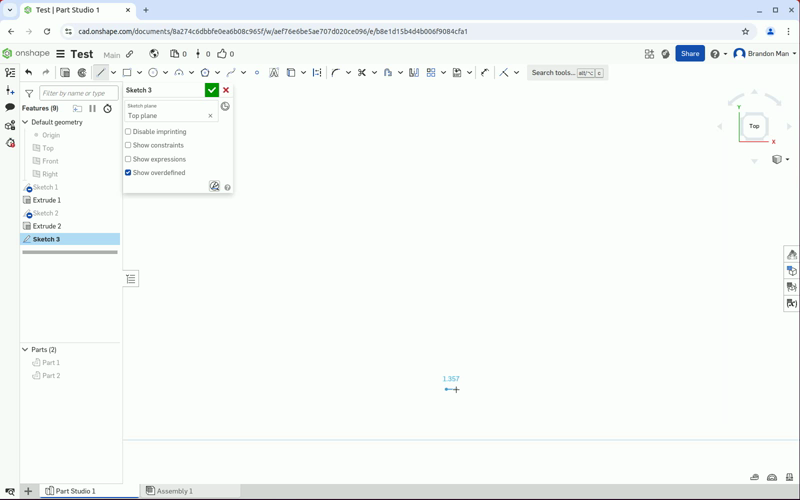
scroll(6)
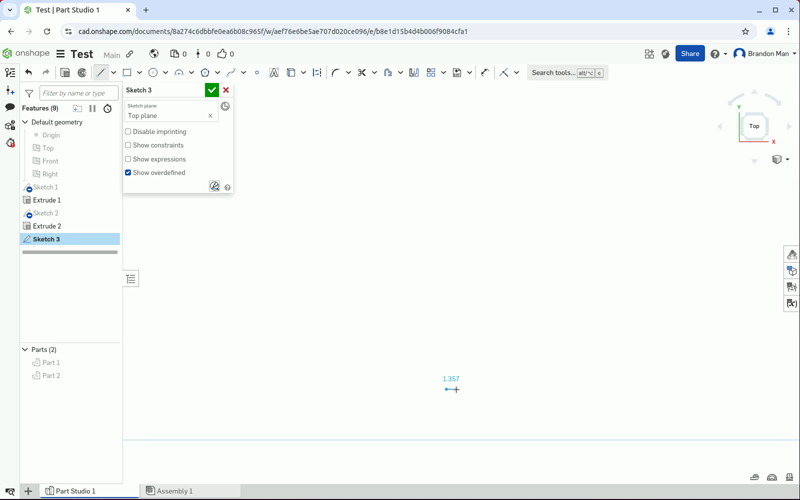
scroll(6)
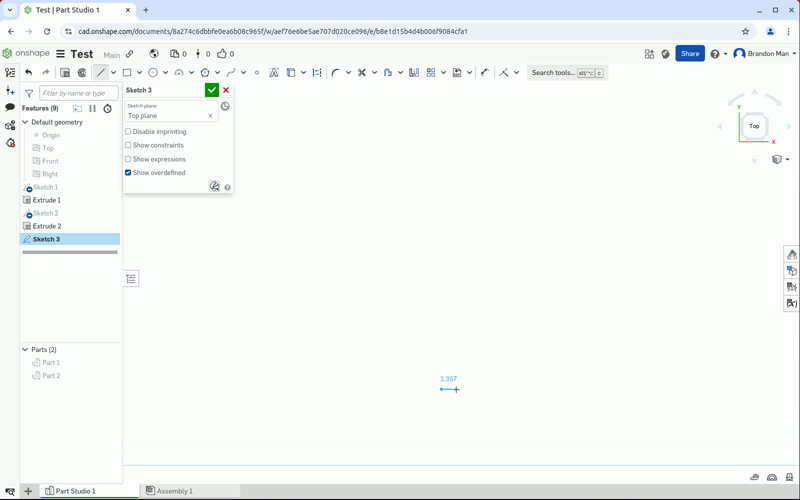
scroll(6)
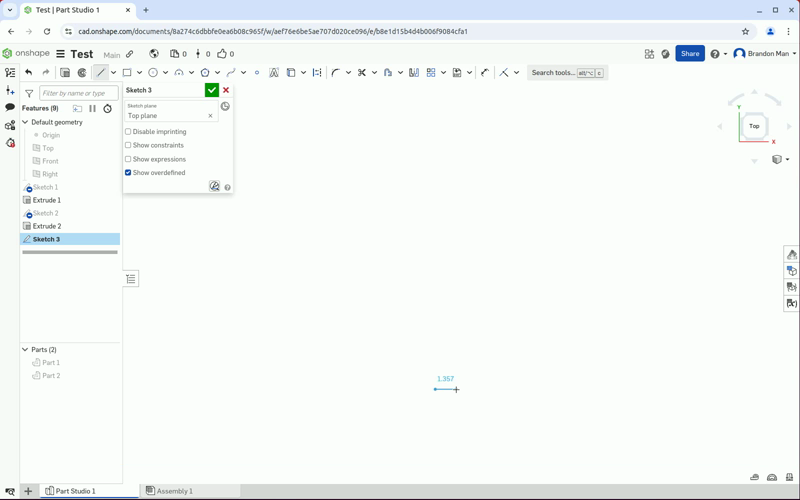
scroll(6)
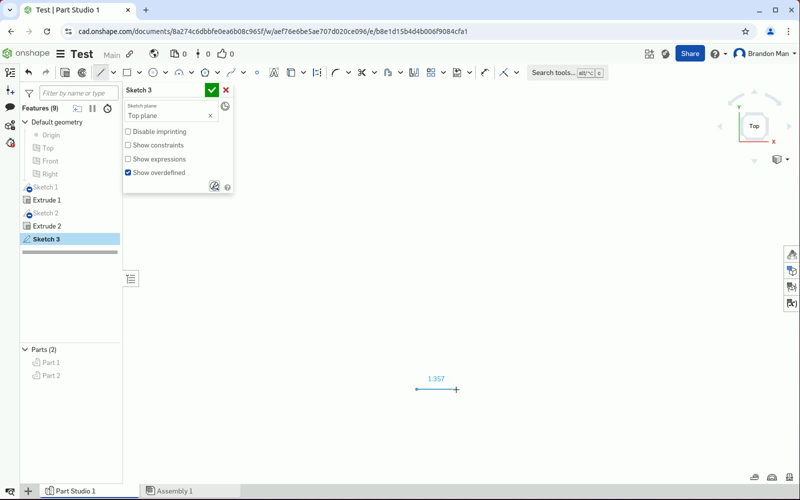
scroll(6)
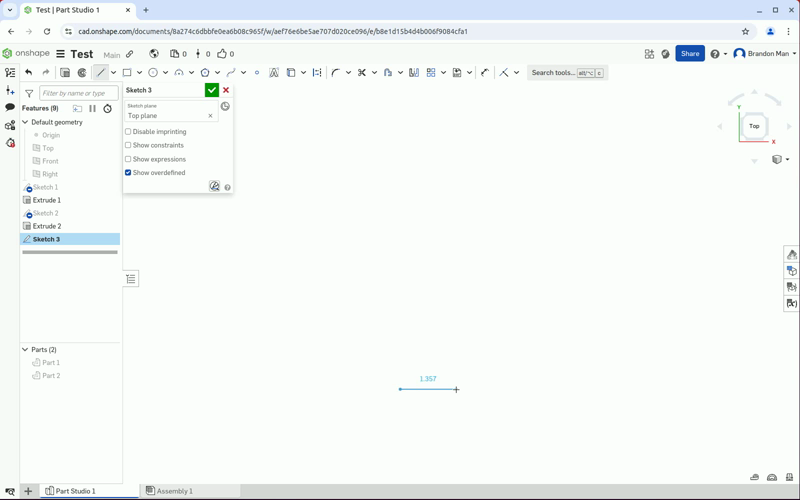
scroll(6)
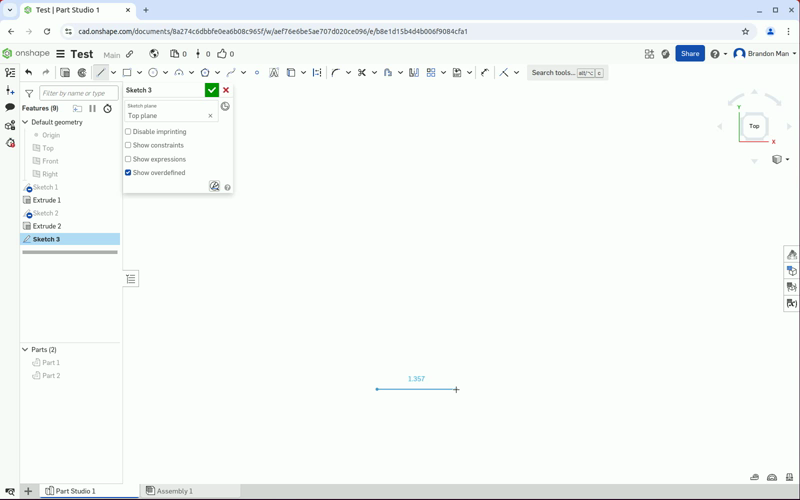
click(456, 389)
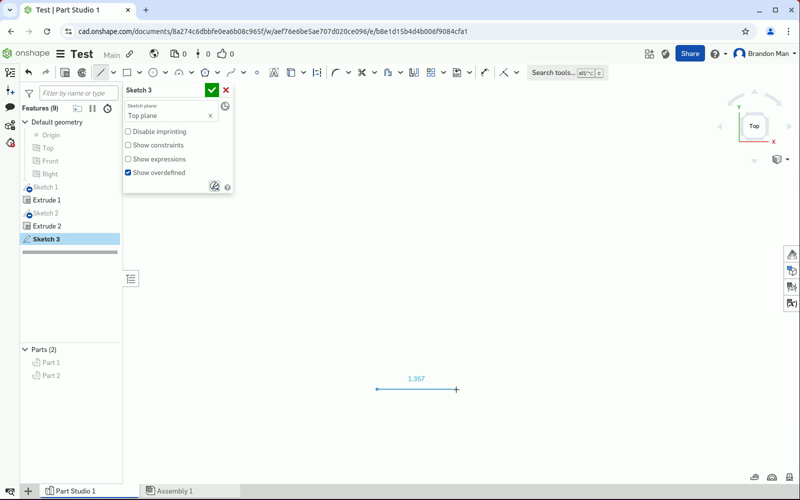
scroll(-6)
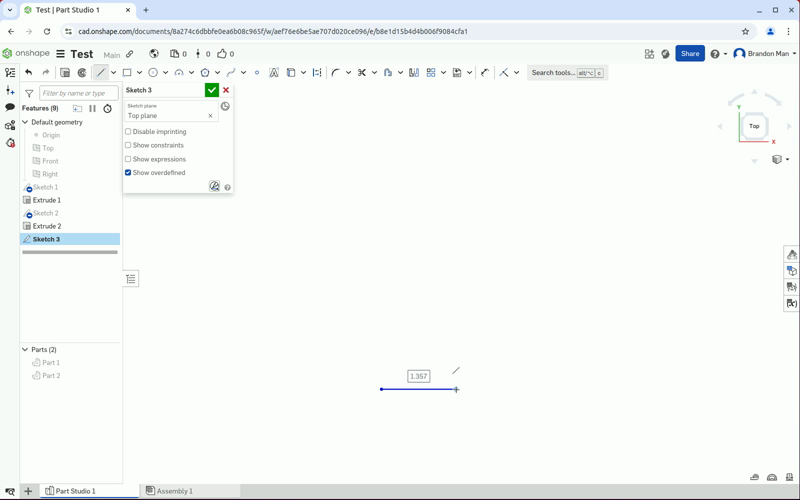
scroll(-6)
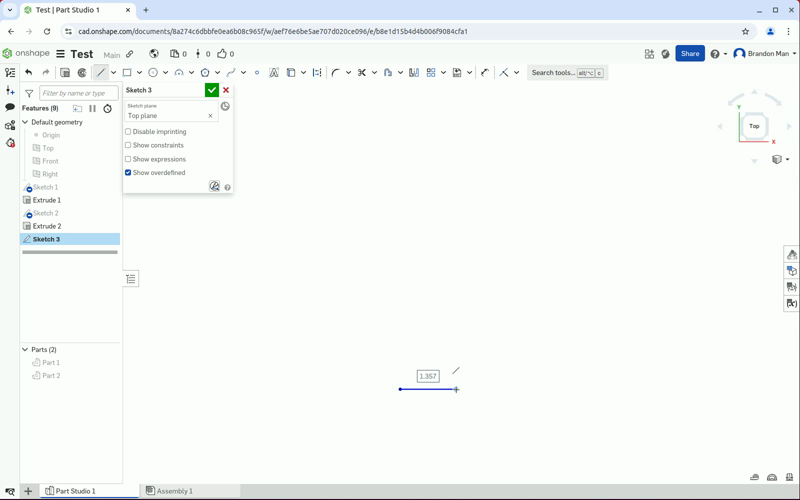
scroll(-6)
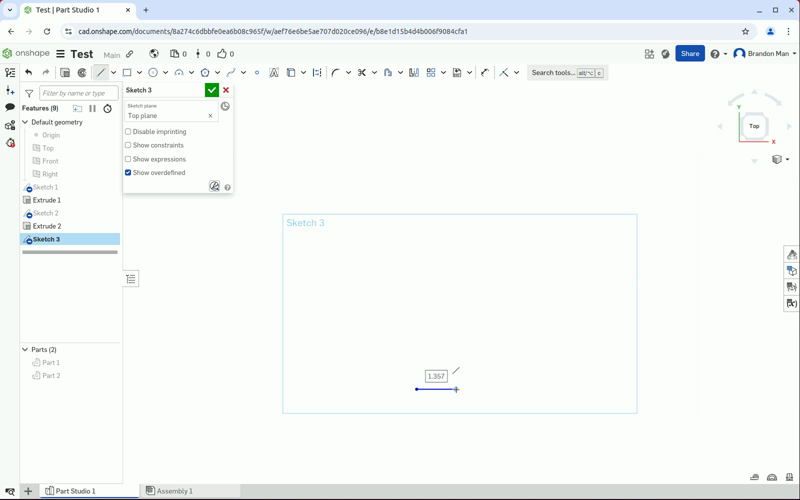
scroll(-6)
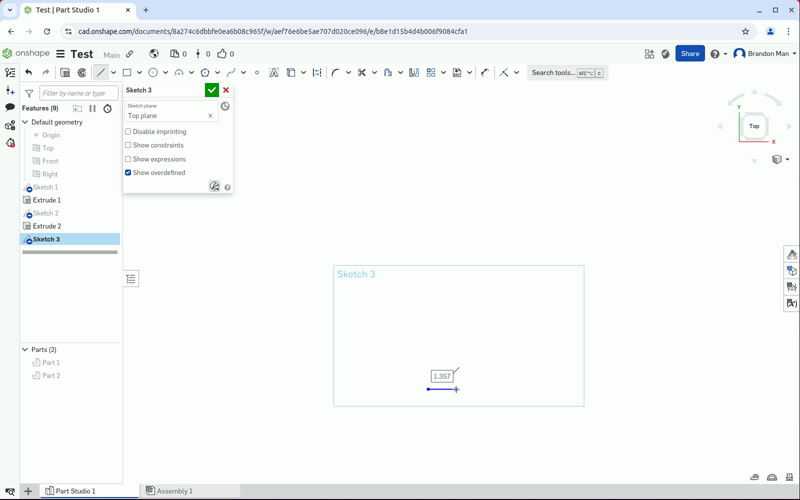
scroll(-6)
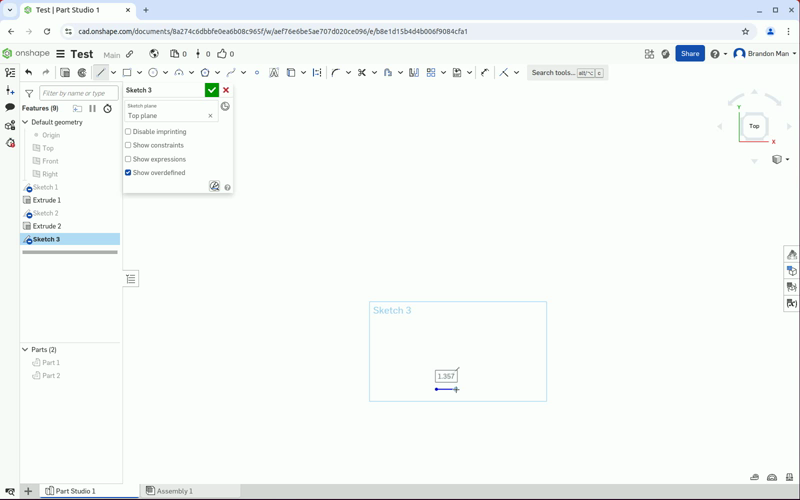
scroll(-6)
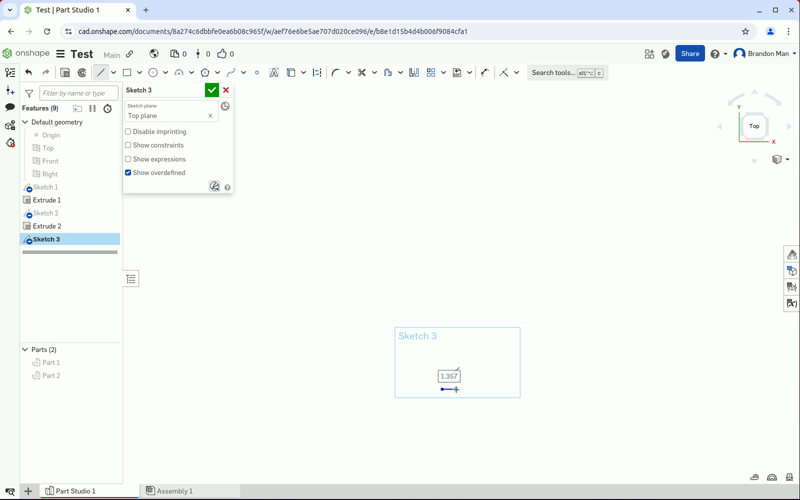
scroll(-6)
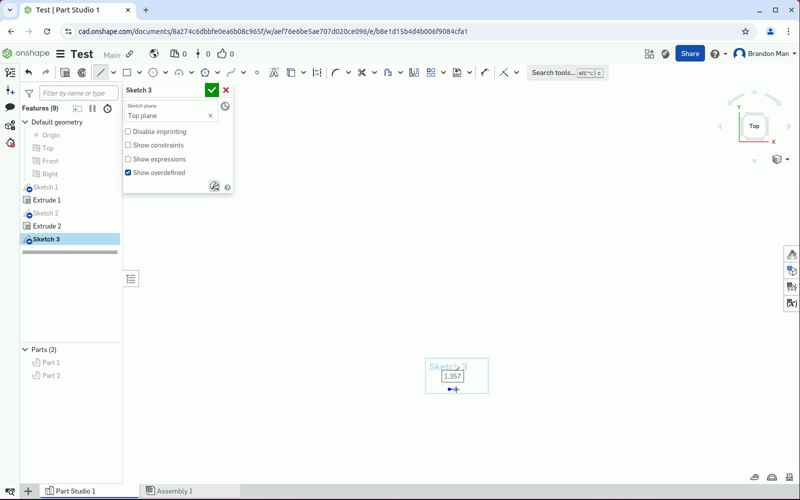
key_up(shift)
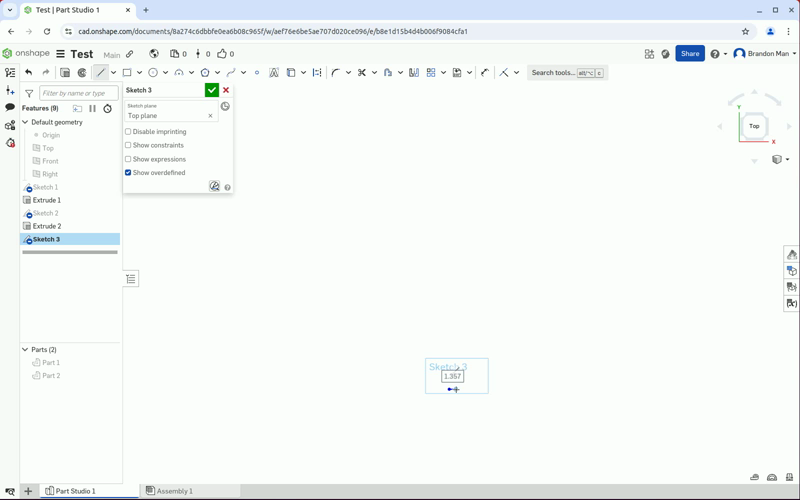
key_down(shift)
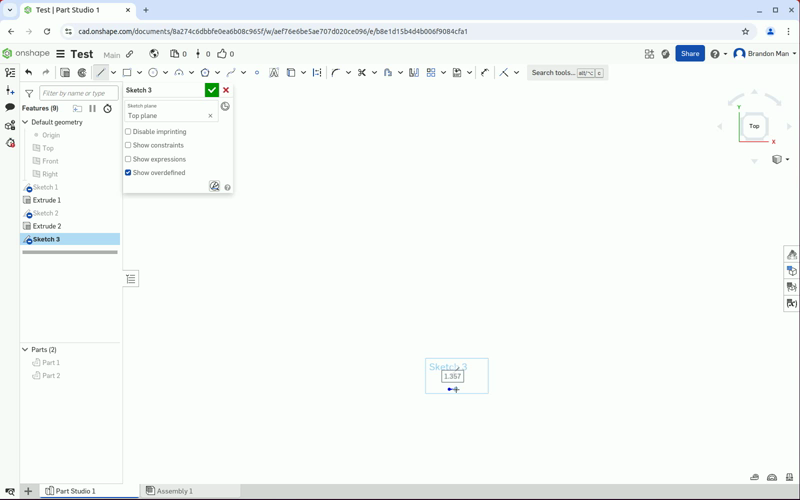
mouse_move(486, 389)
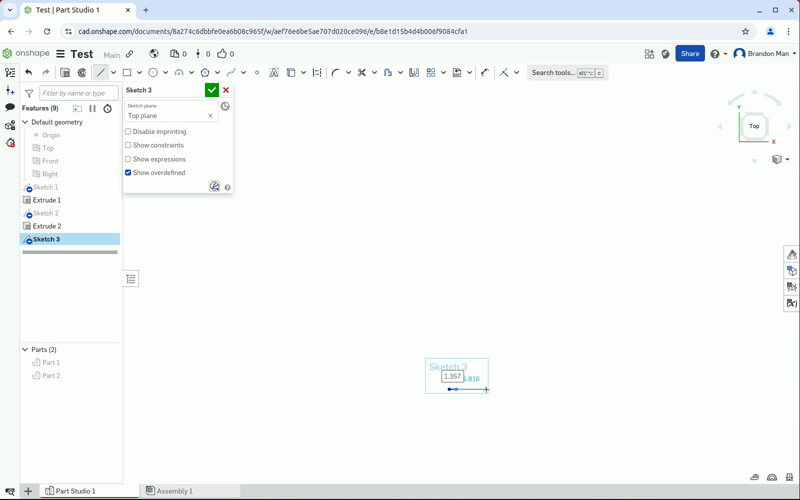
mouse_move(456, 383)
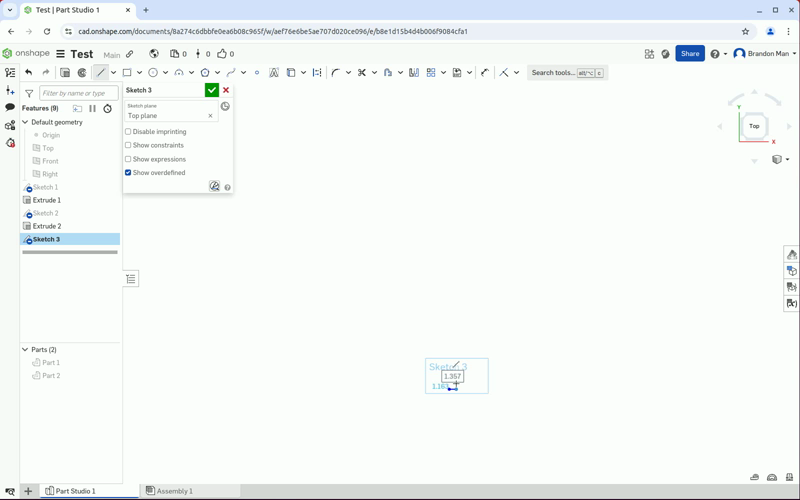
scroll(6)
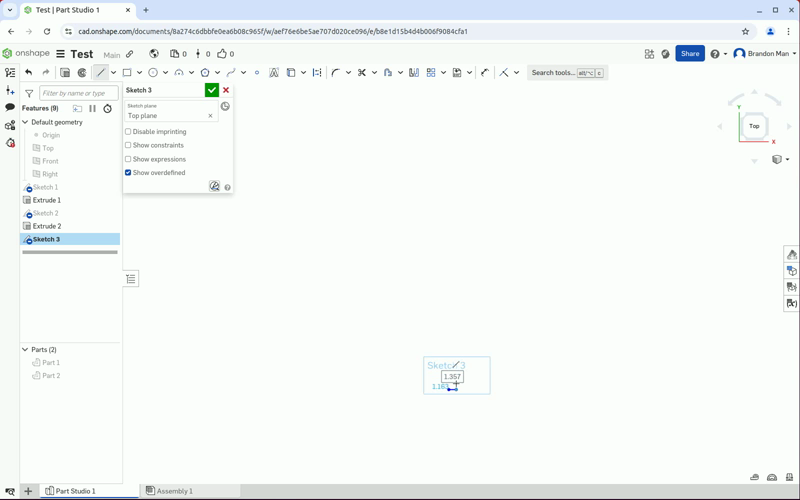
scroll(6)
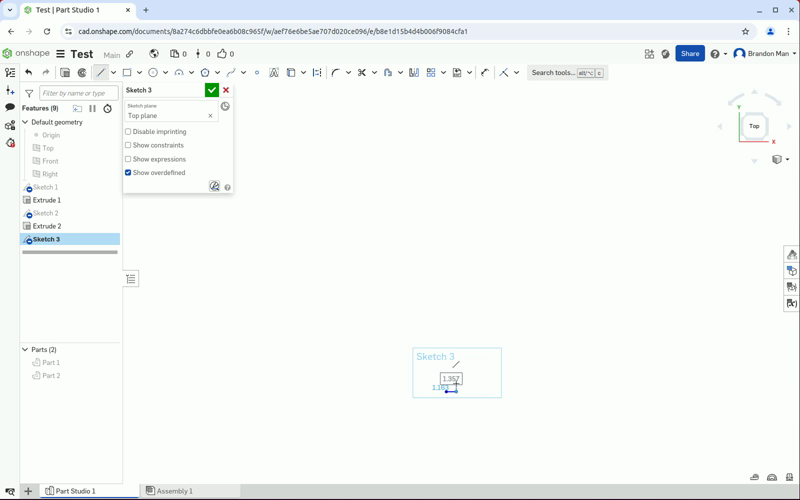
scroll(6)
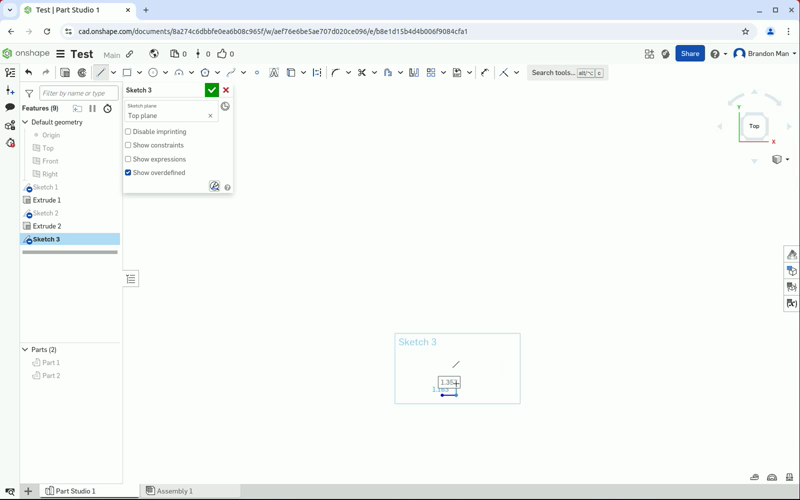
scroll(6)
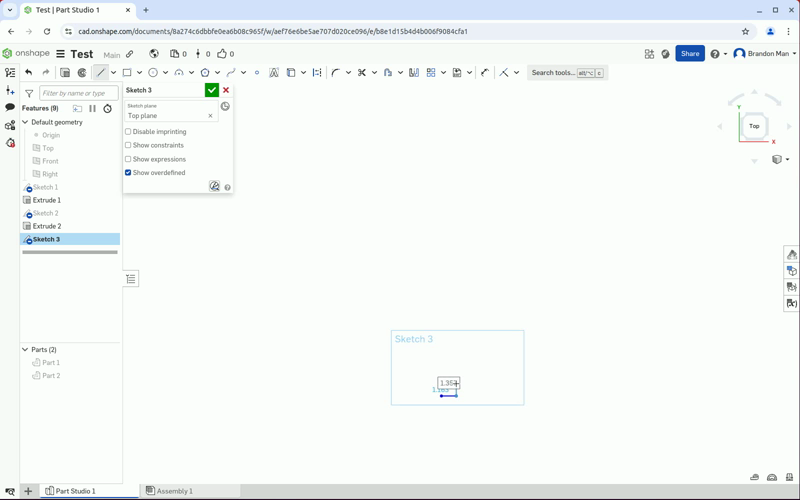
scroll(6)
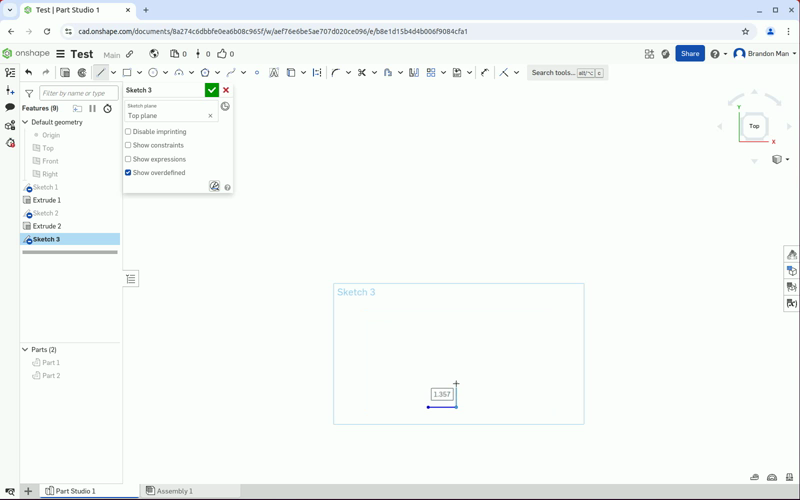
scroll(6)
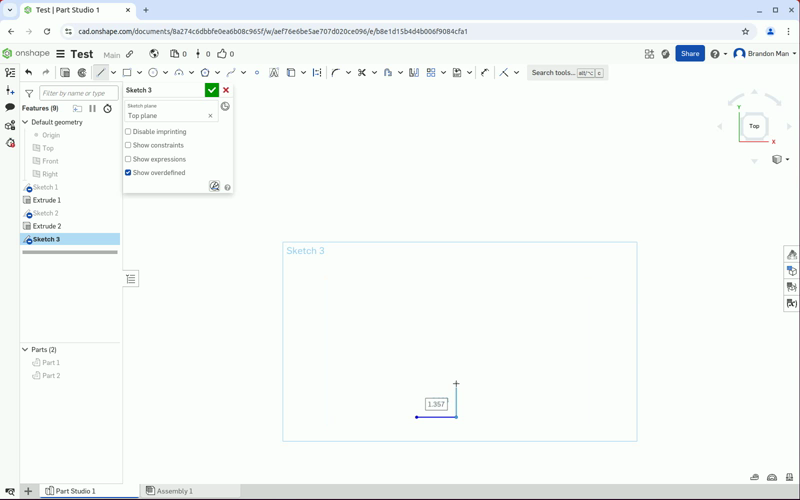
scroll(6)
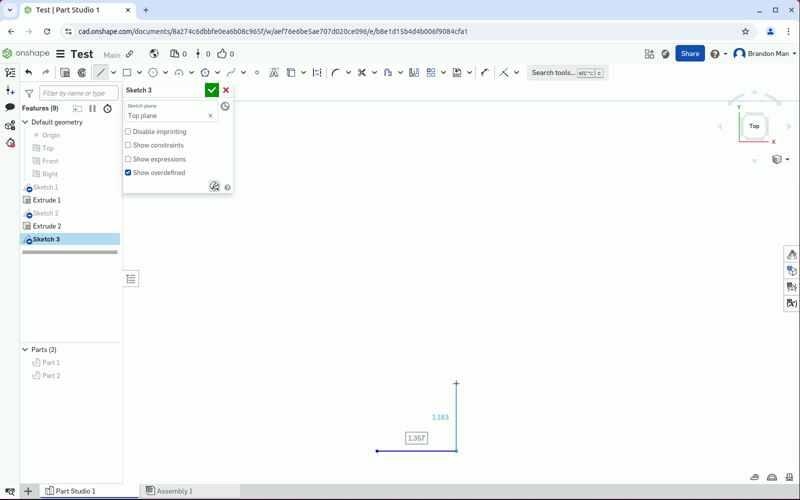
click(456, 383)
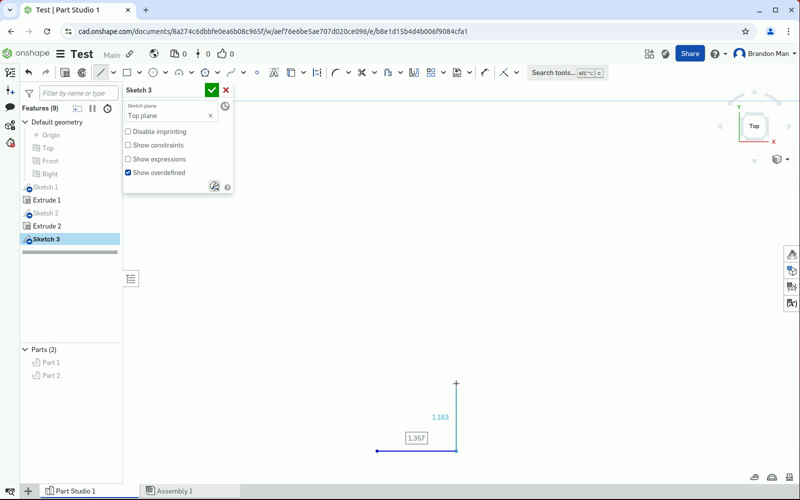
scroll(-6)
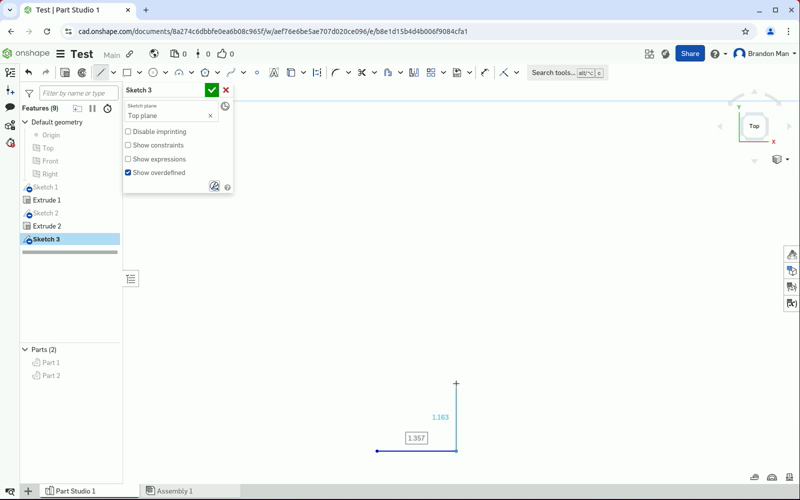
scroll(-6)
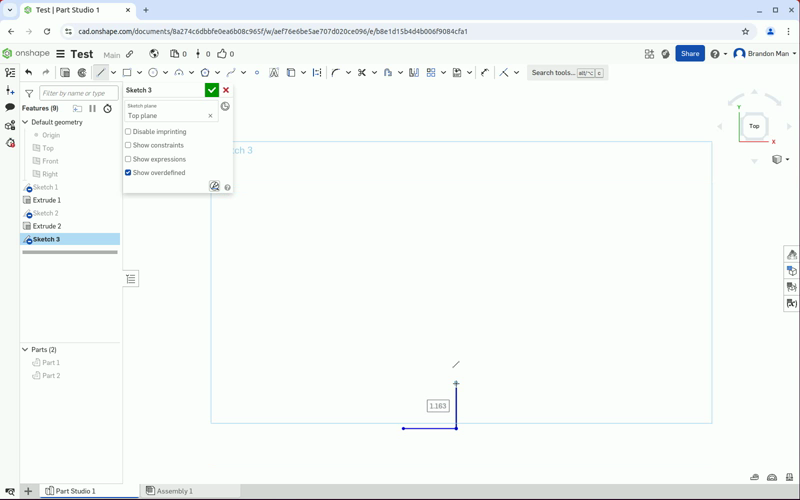
scroll(-6)
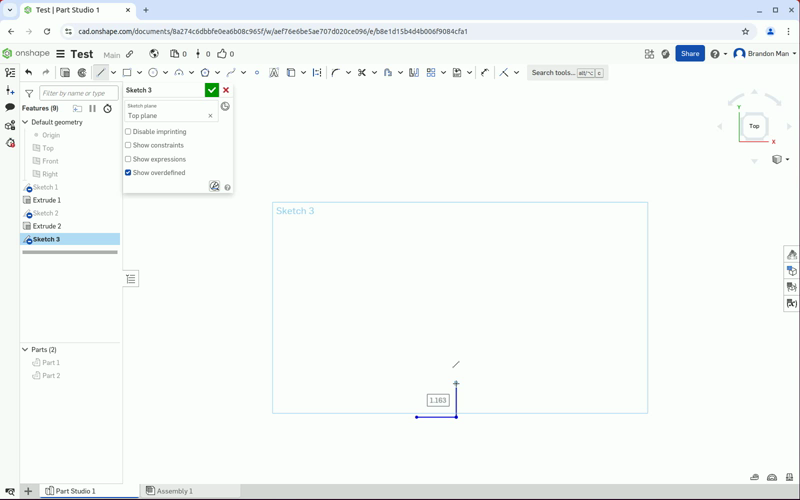
scroll(-6)
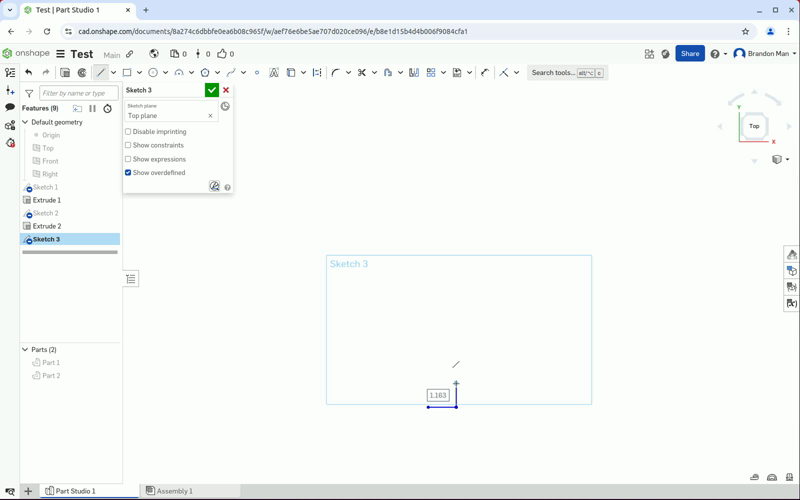
scroll(-6)
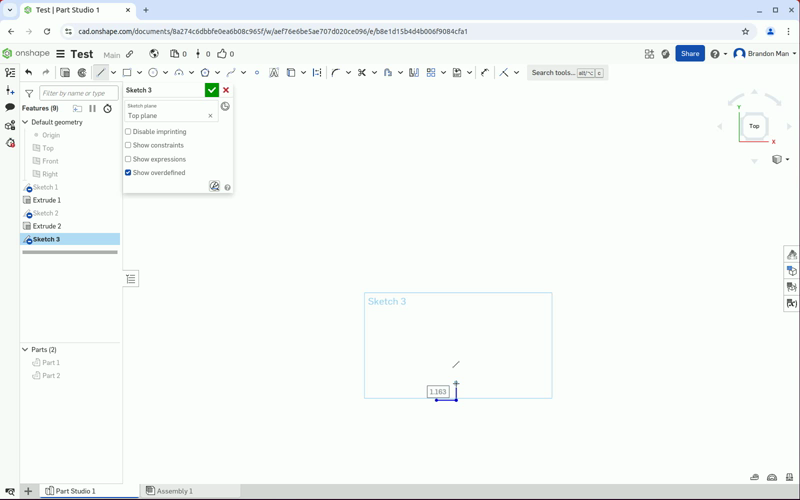
scroll(-6)
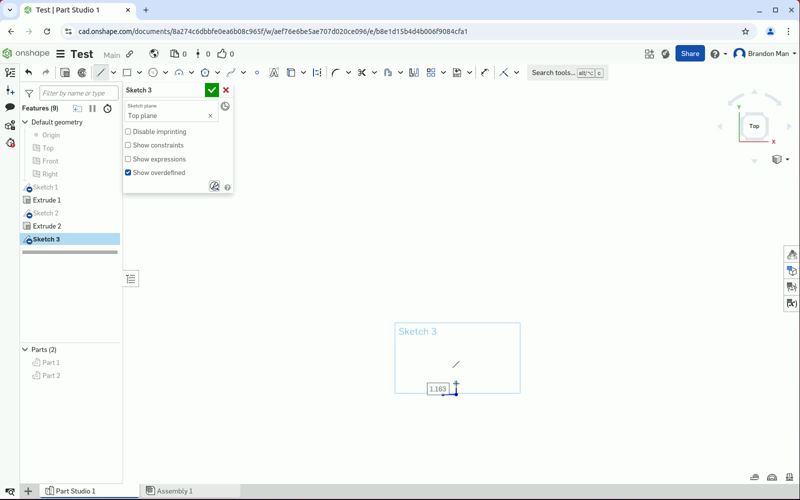
scroll(-6)
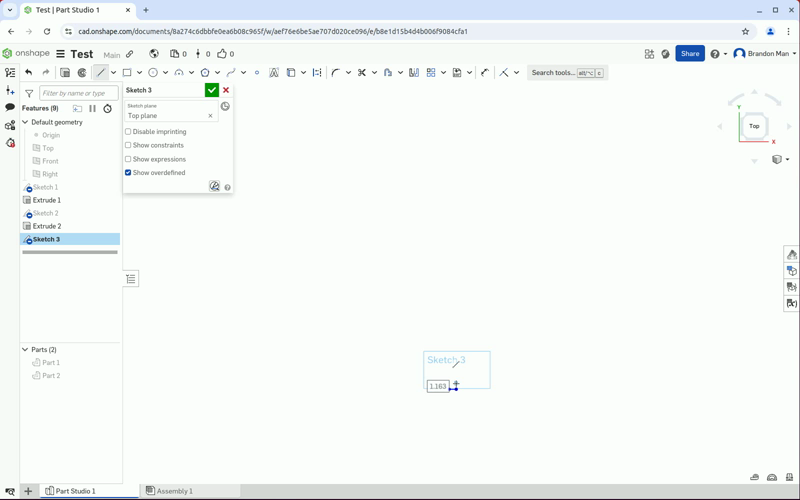
key_up(shift)
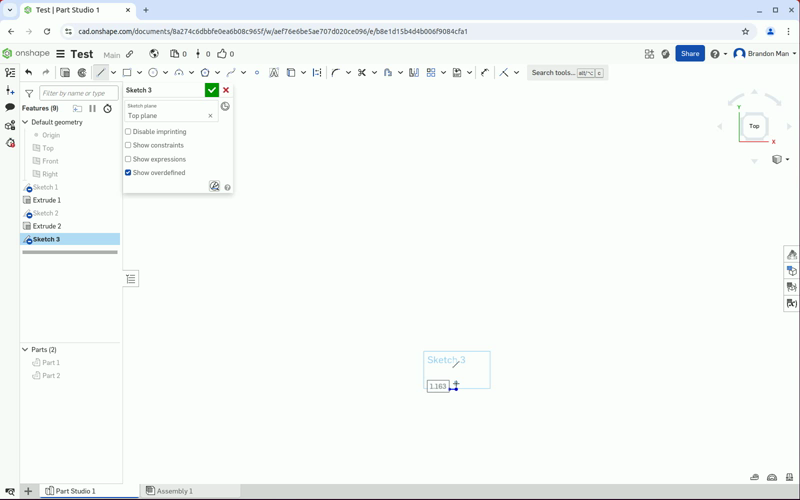
key_down(shift)
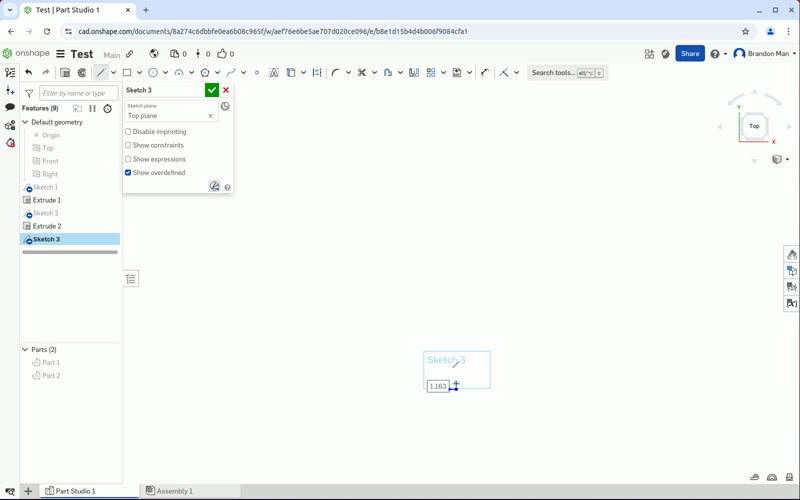
mouse_move(486, 383)
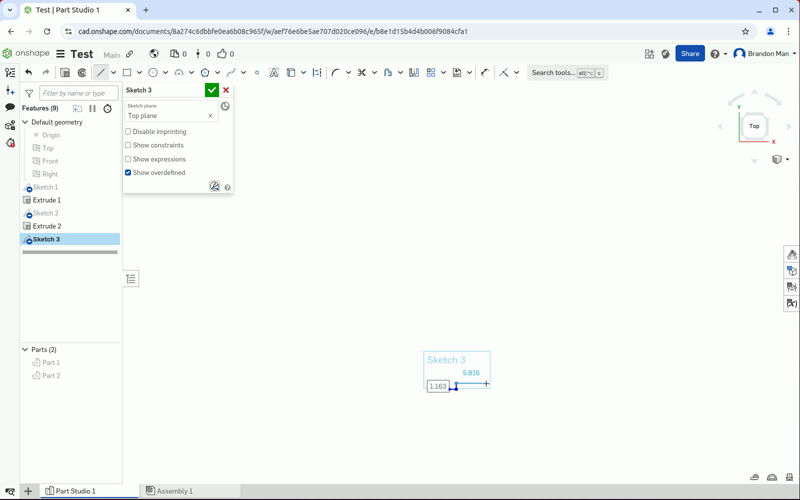
mouse_move(449, 383)
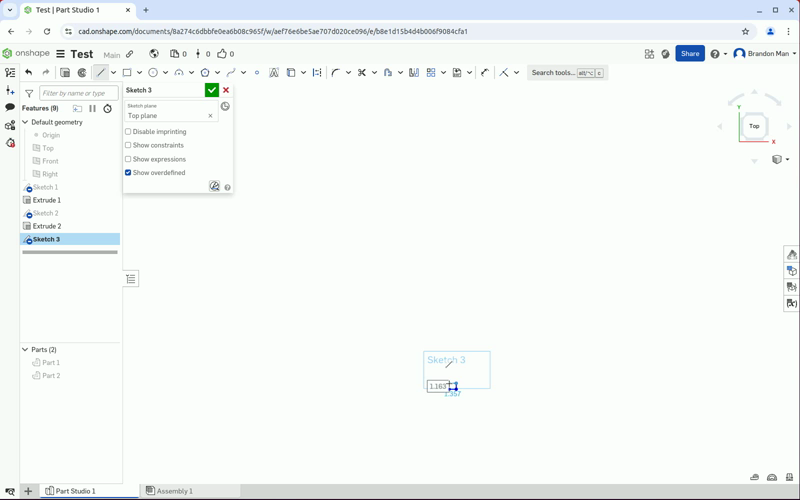
scroll(6)
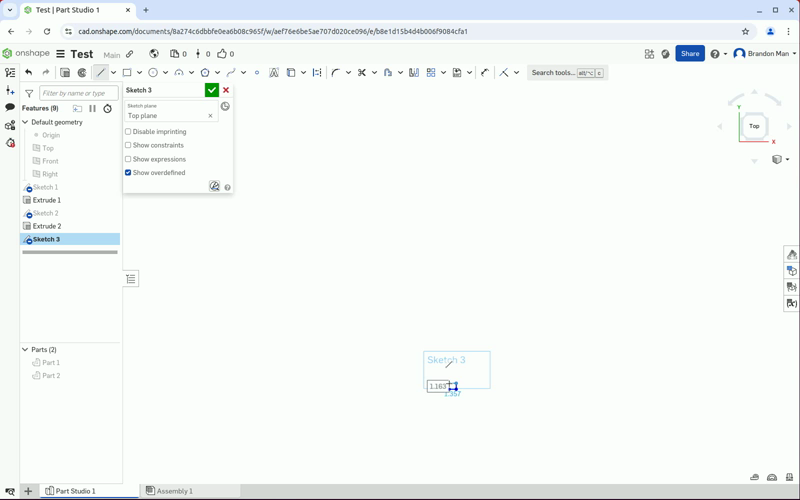
scroll(6)
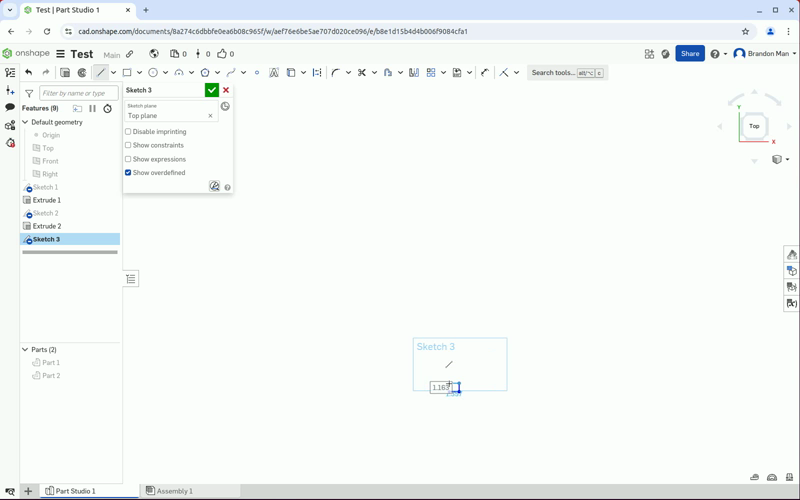
scroll(6)
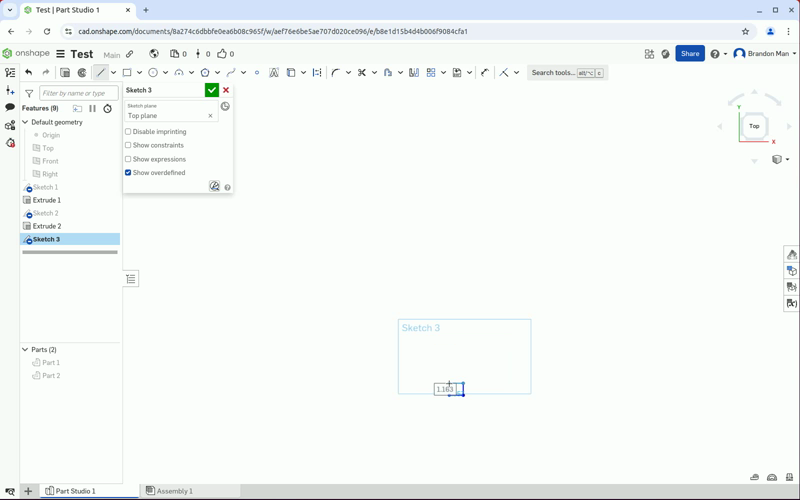
scroll(6)
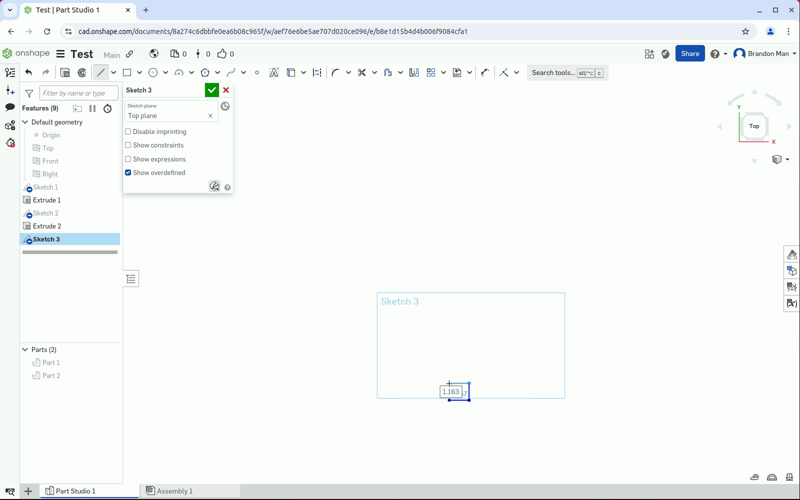
scroll(6)
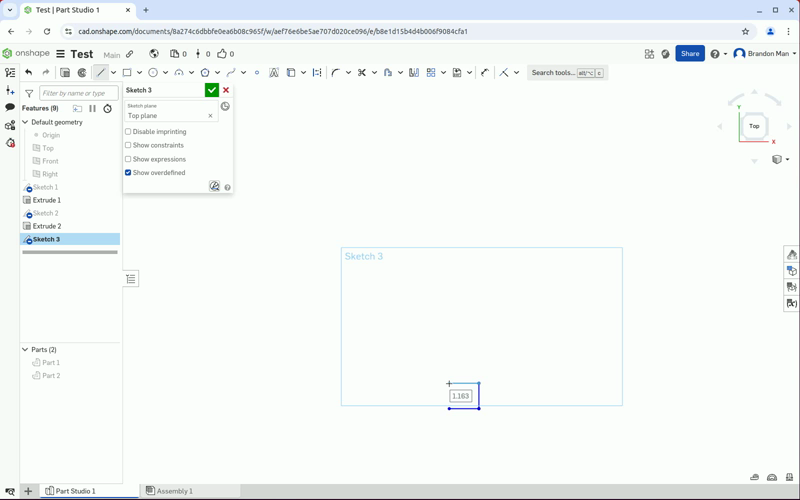
scroll(6)
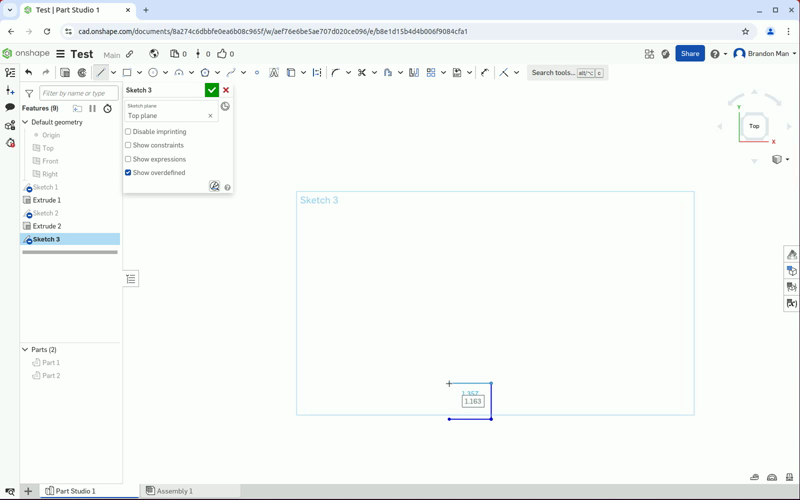
scroll(6)
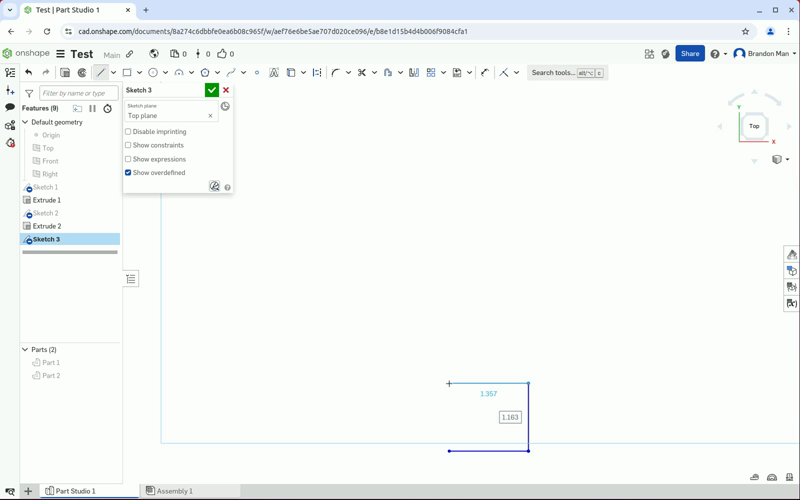
click(449, 383)
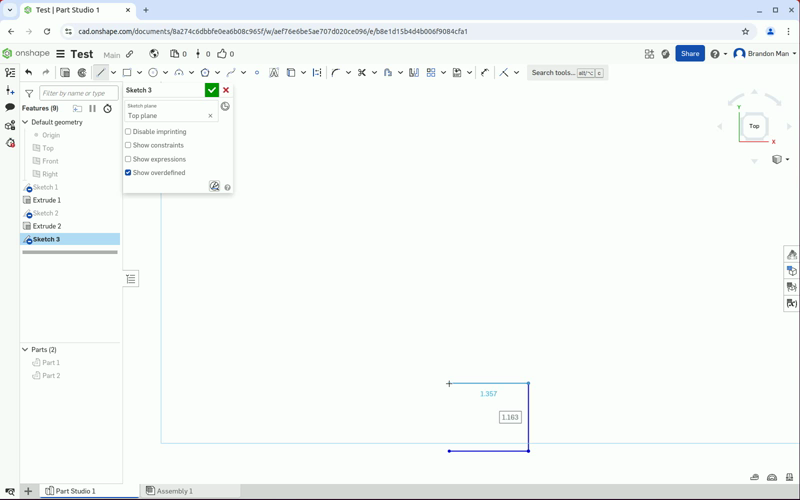
scroll(-6)
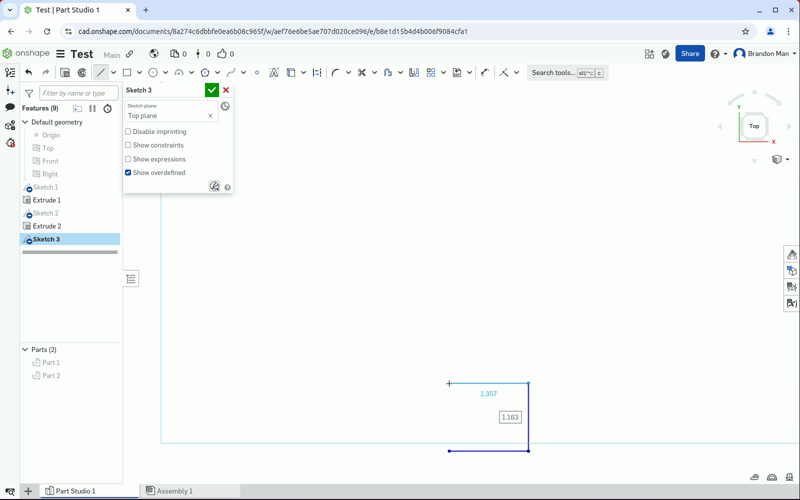
scroll(-6)
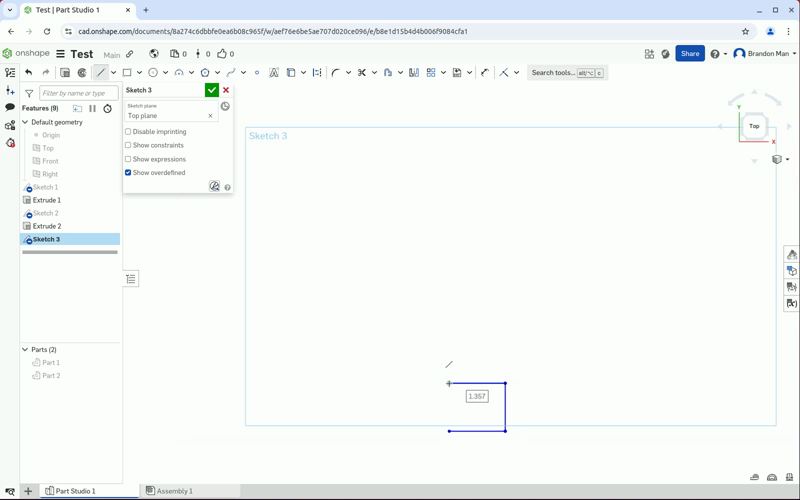
scroll(-6)
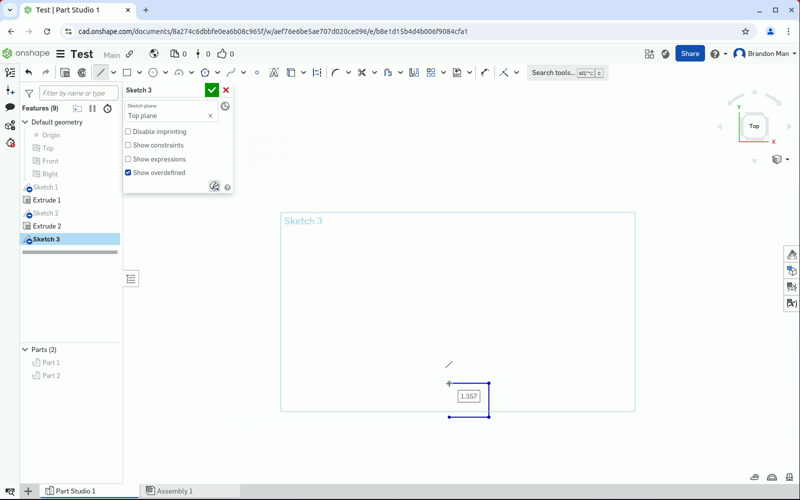
scroll(-6)
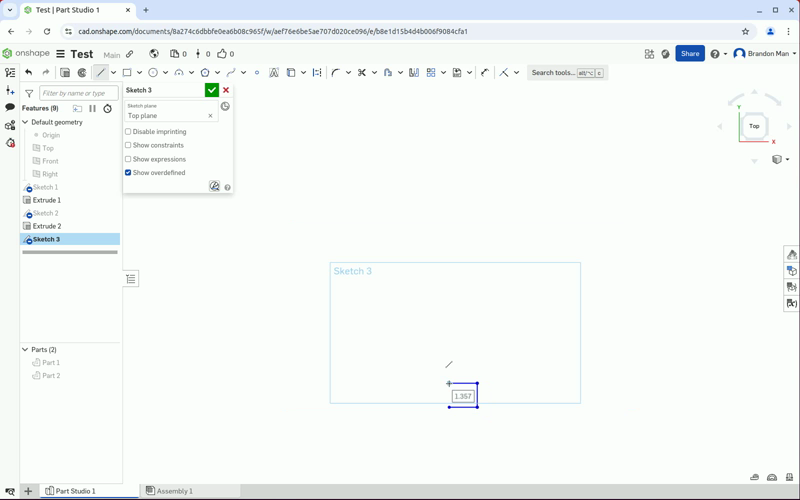
scroll(-6)
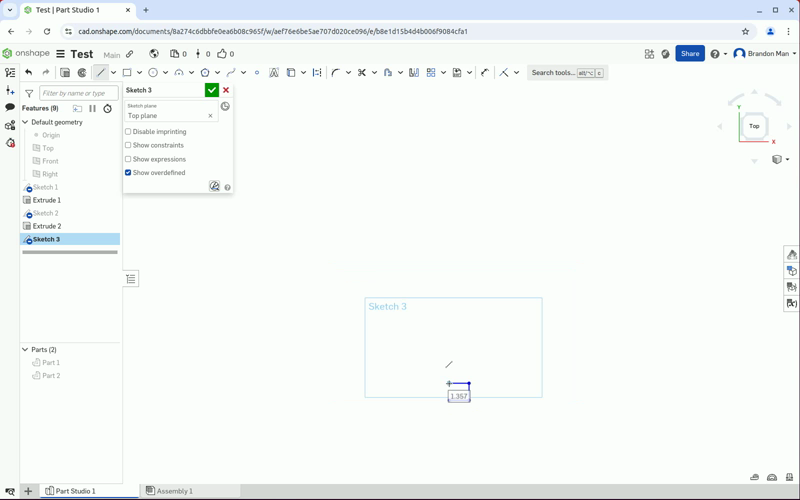
scroll(-6)
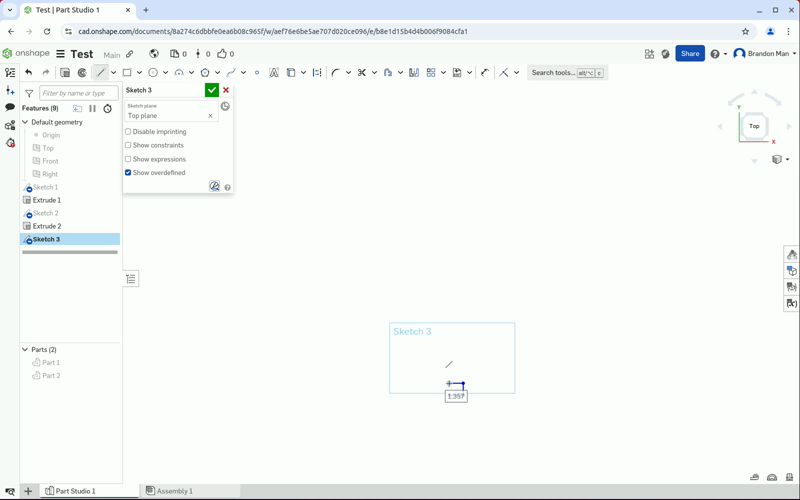
scroll(-6)
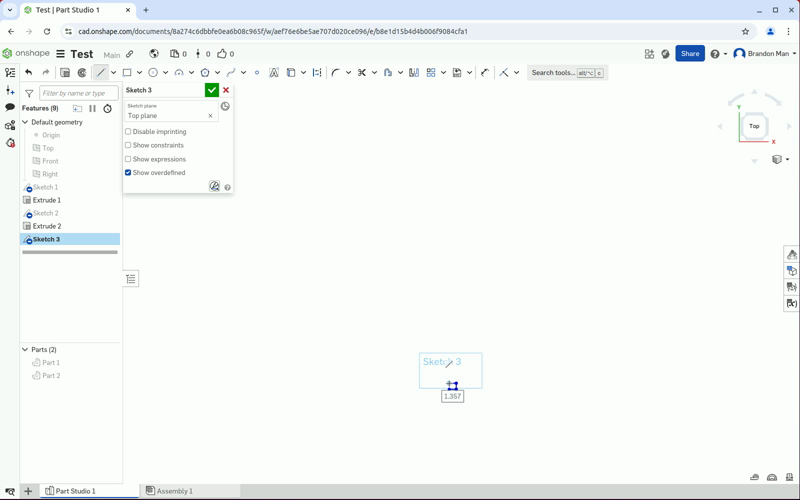
key_up(shift)
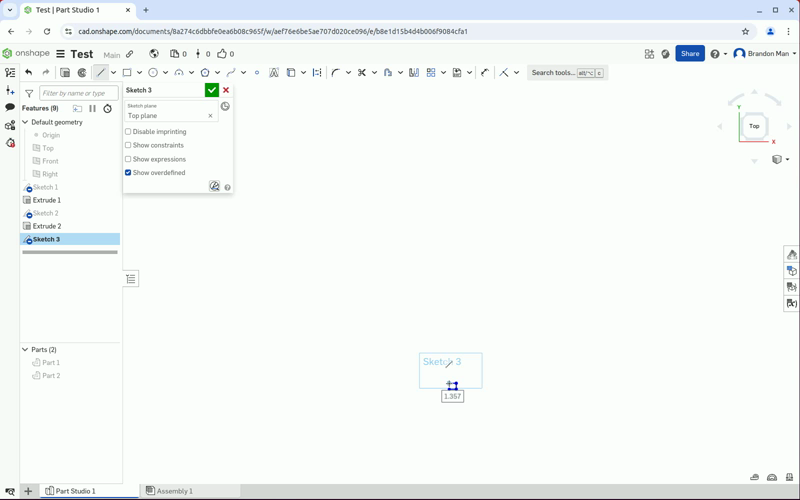
mouse_move(479, 383)
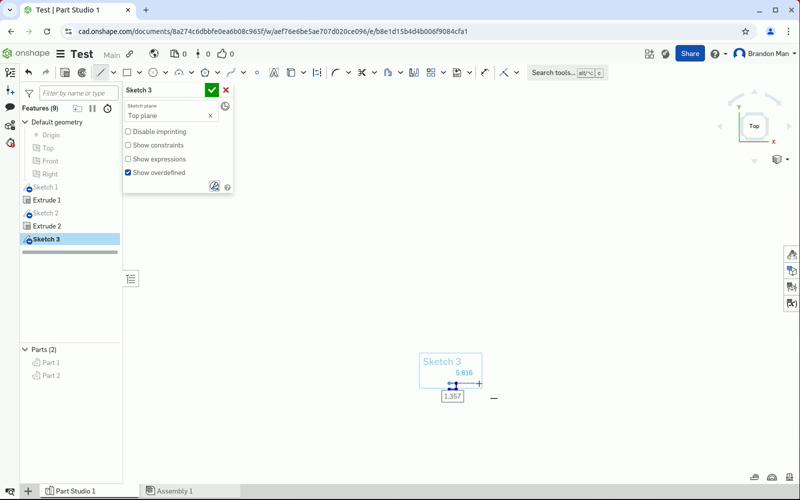
key_down(shift)
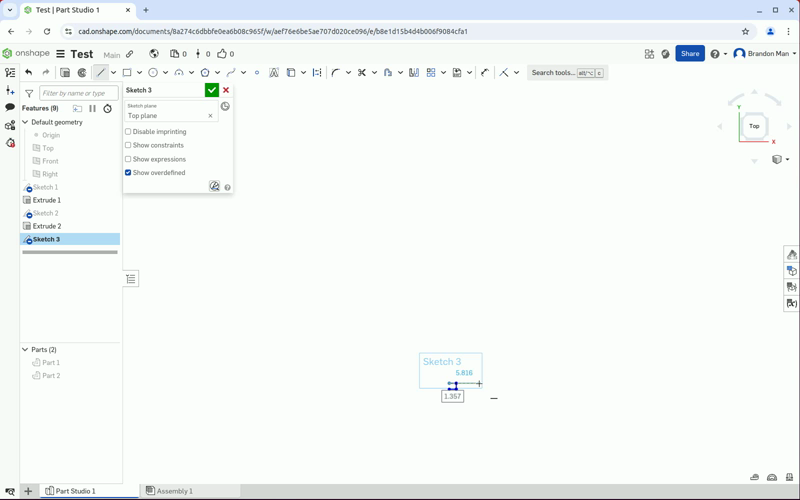
mouse_move(449, 389)
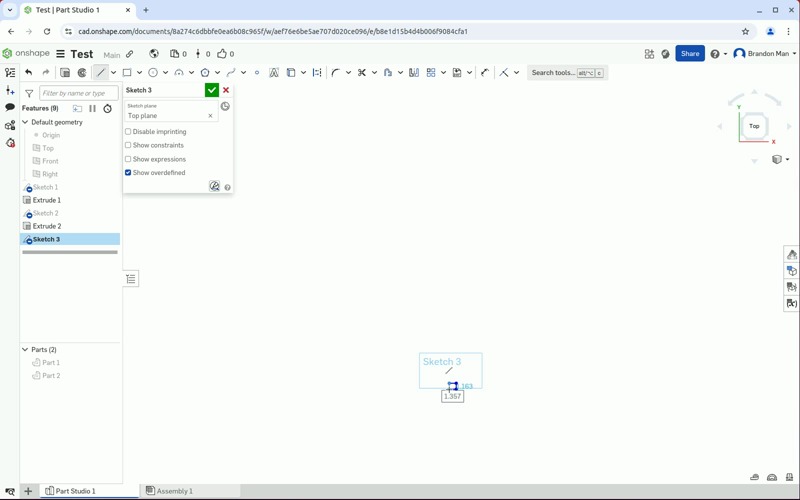
scroll(6)
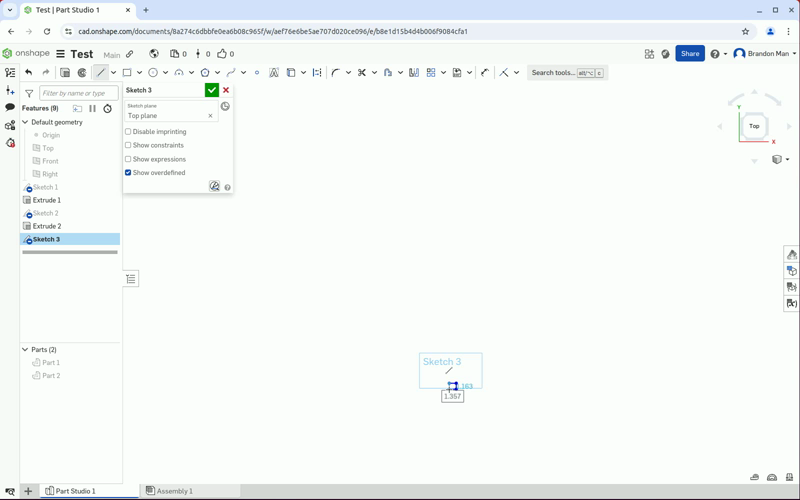
scroll(6)
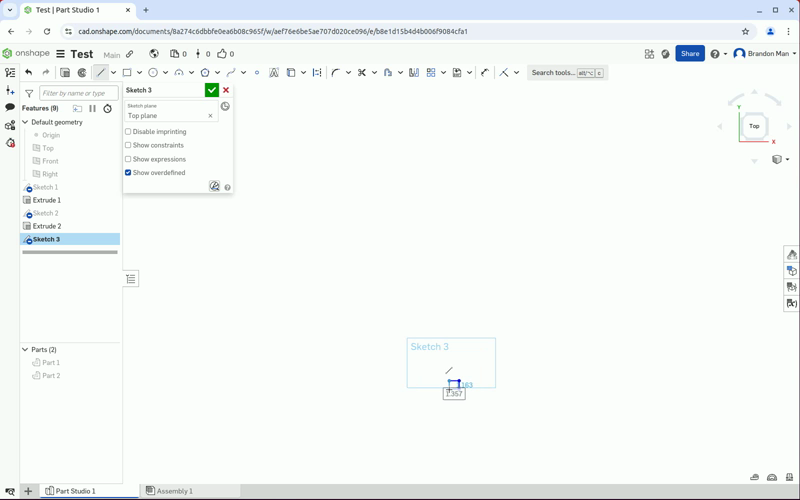
scroll(6)
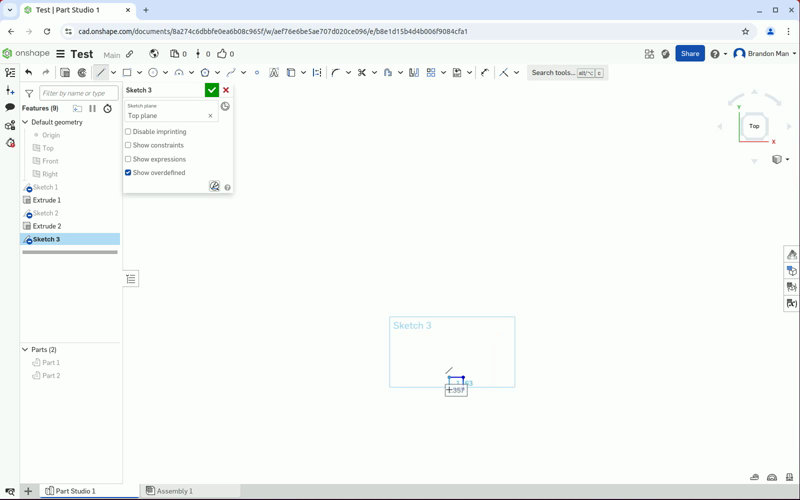
scroll(6)
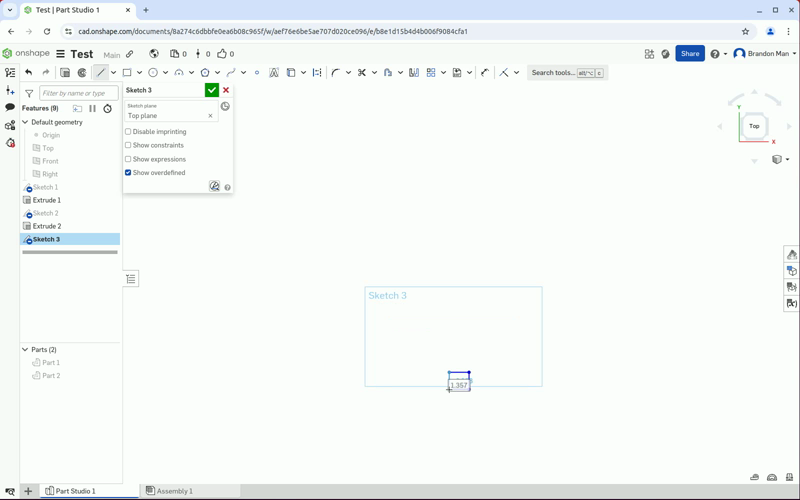
scroll(6)
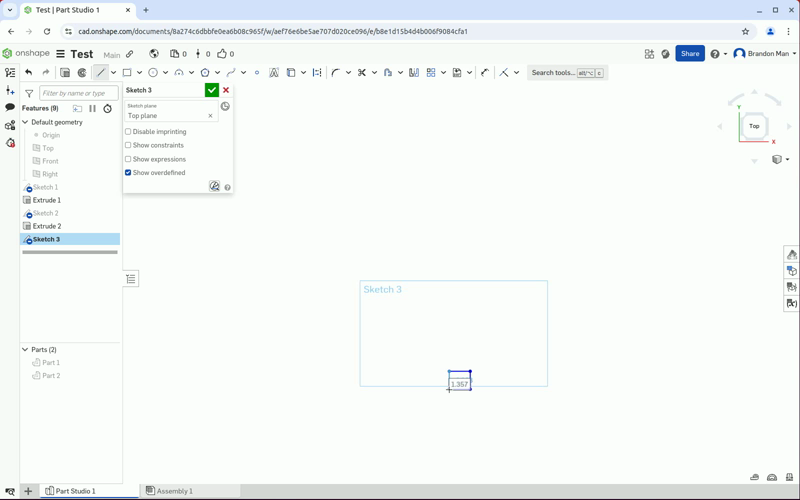
scroll(6)
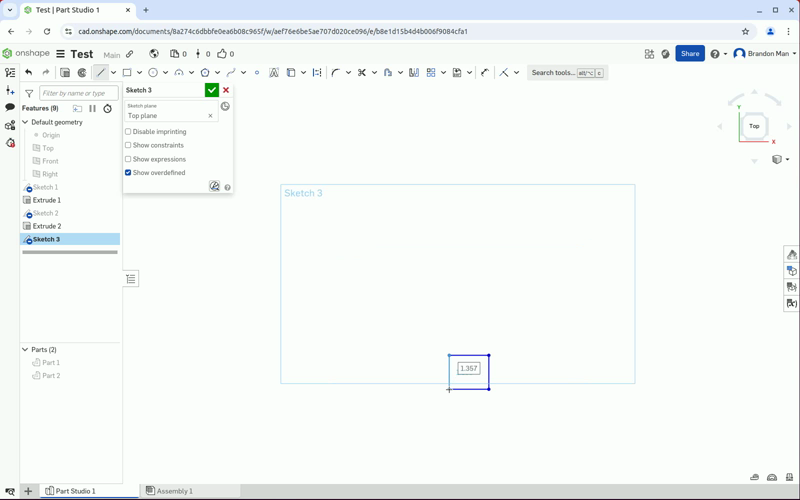
scroll(6)
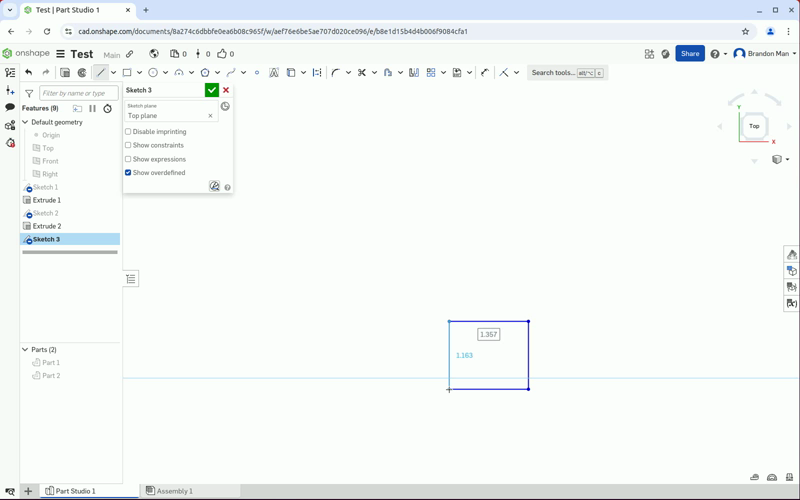
key_up(shift)
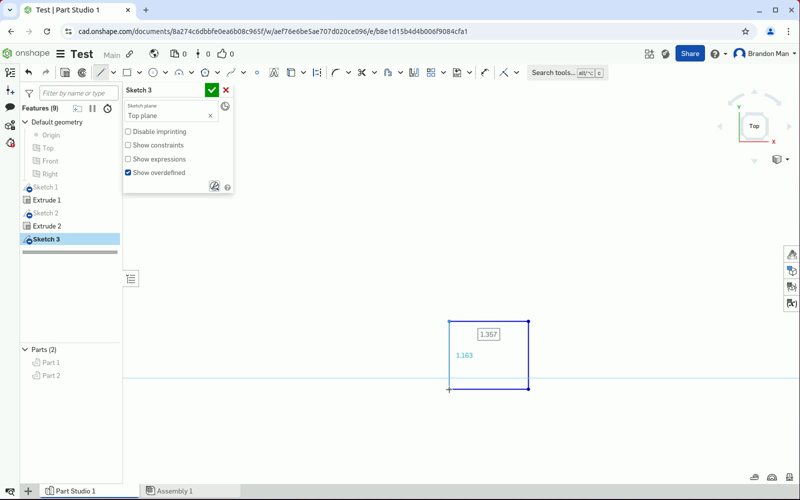
click(449, 389)
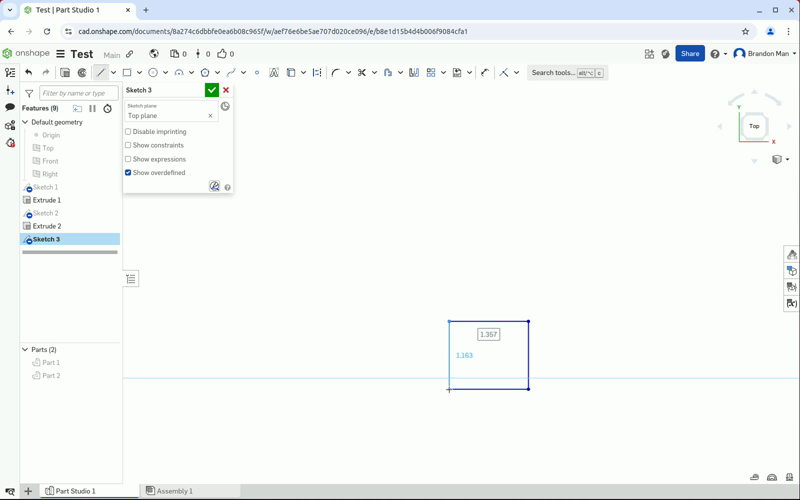
scroll(-6)
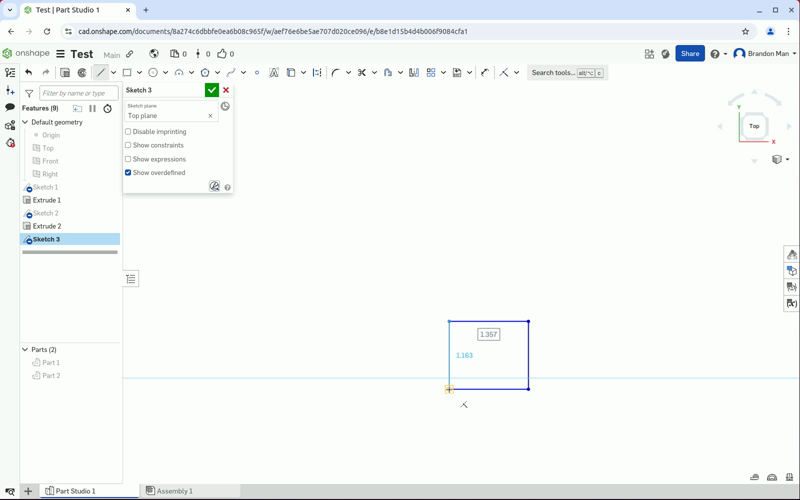
scroll(-6)
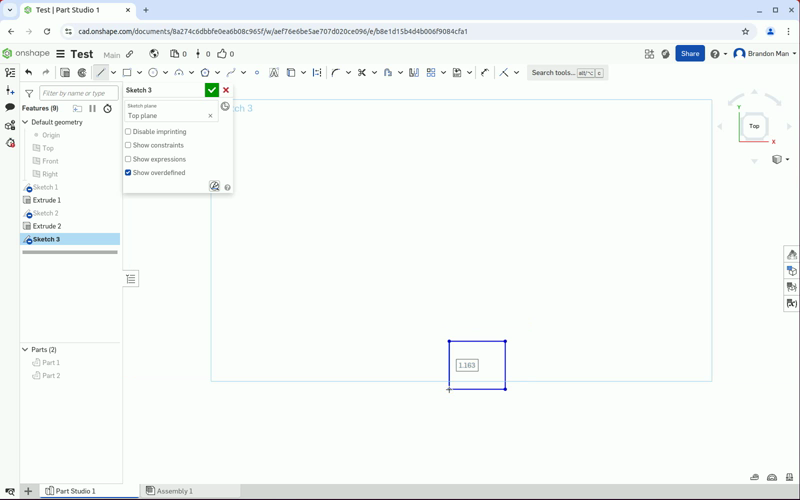
scroll(-6)
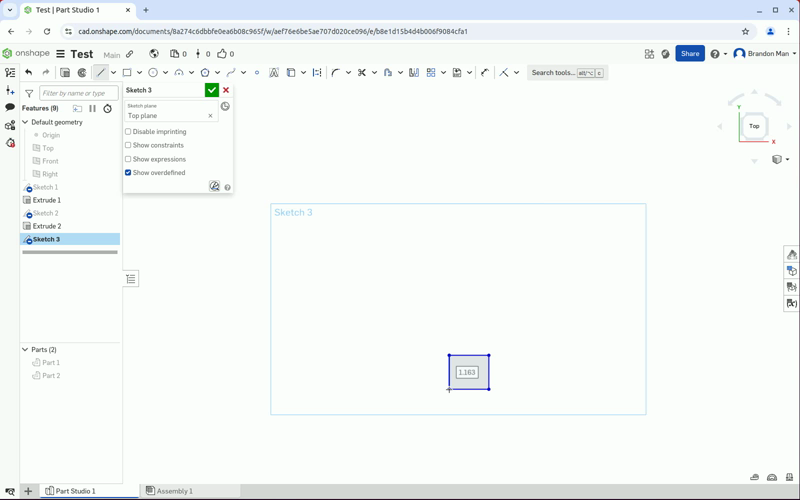
scroll(-6)
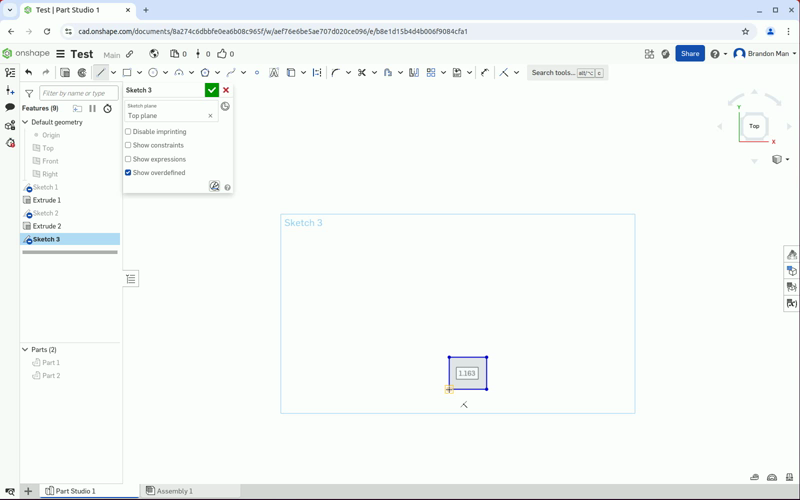
scroll(-6)
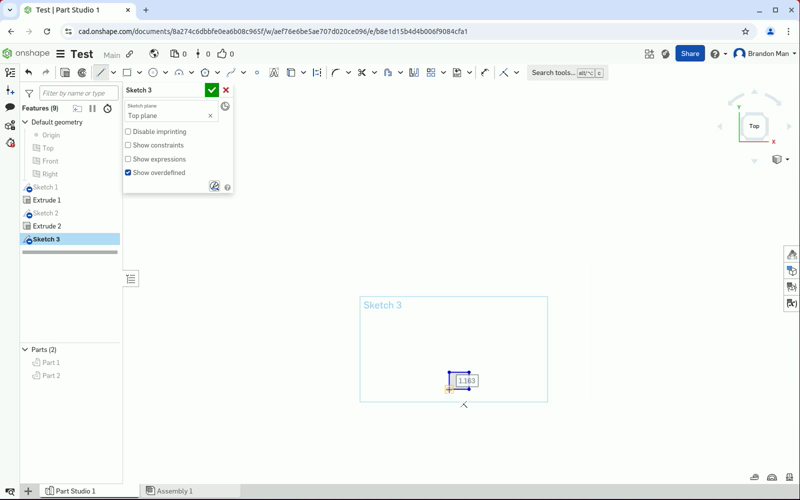
scroll(-6)
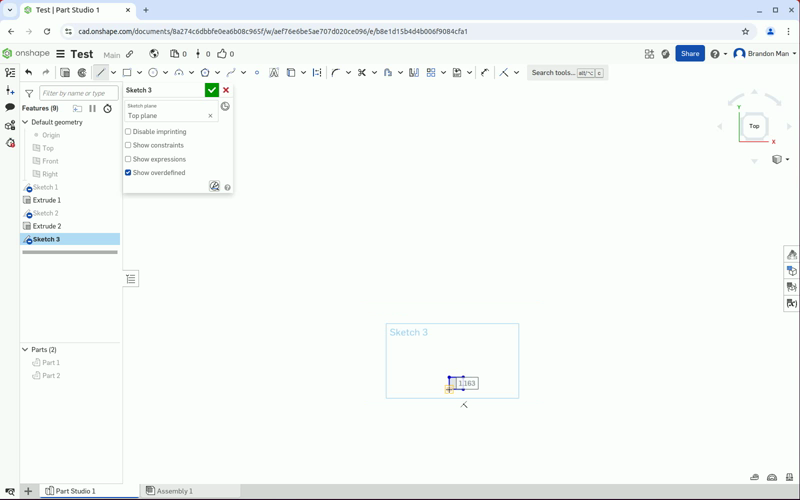
scroll(-6)
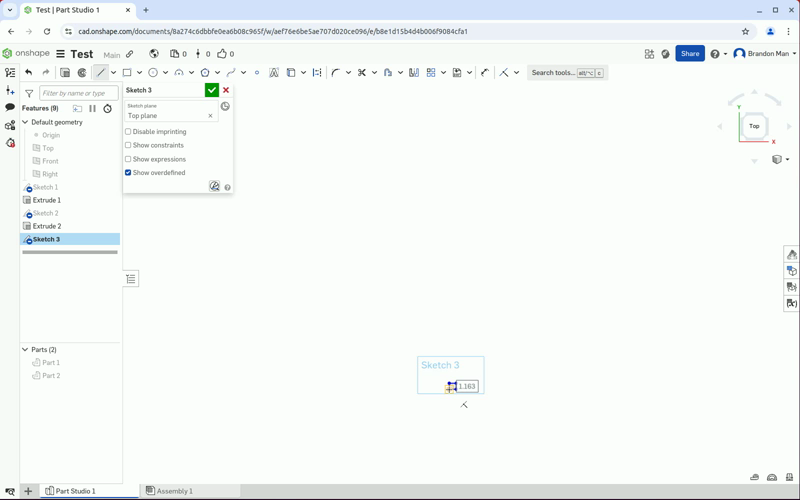
key(esc)
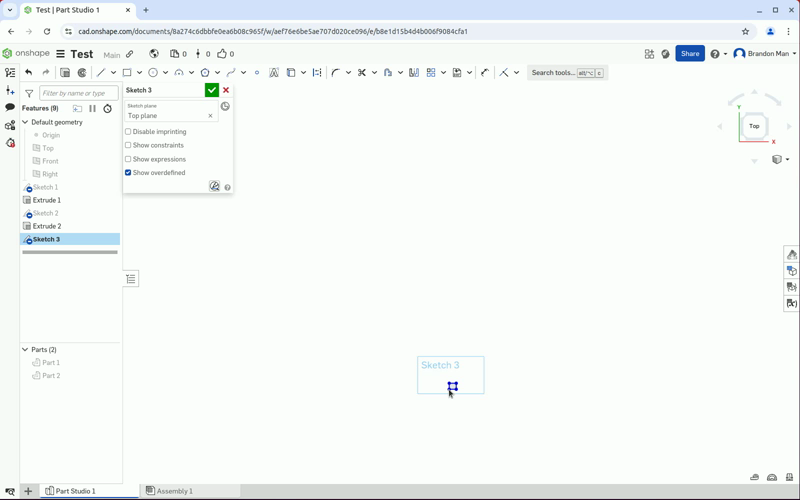
mouse_move(454, 389)
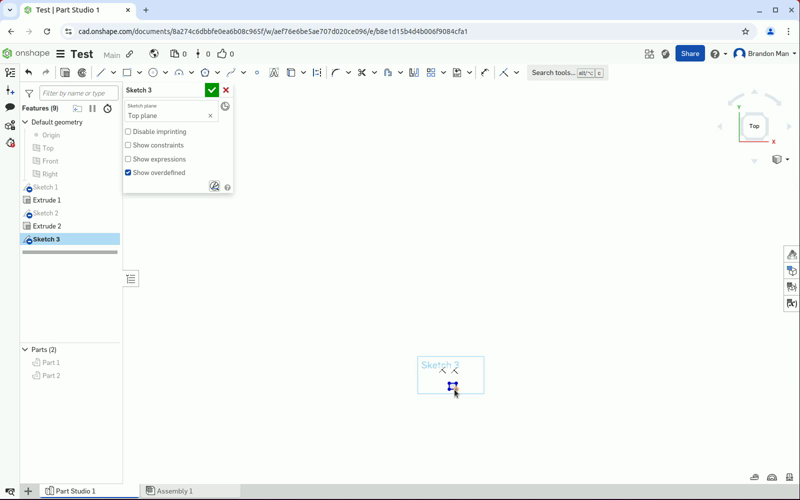
scroll(6)
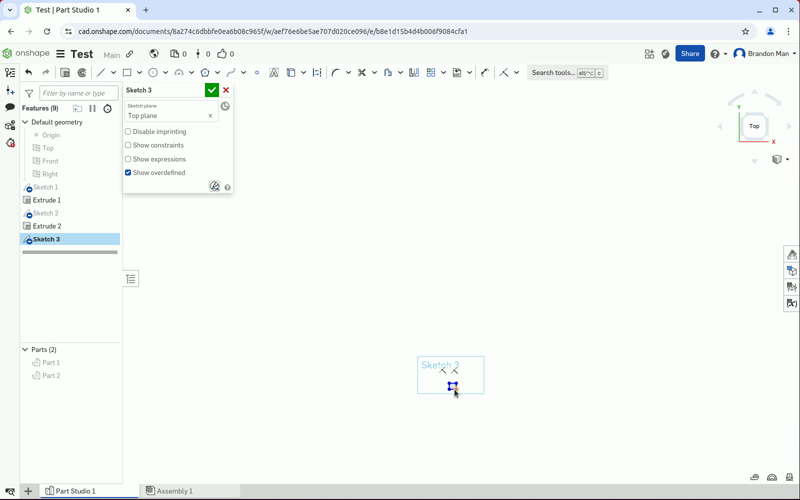
scroll(6)
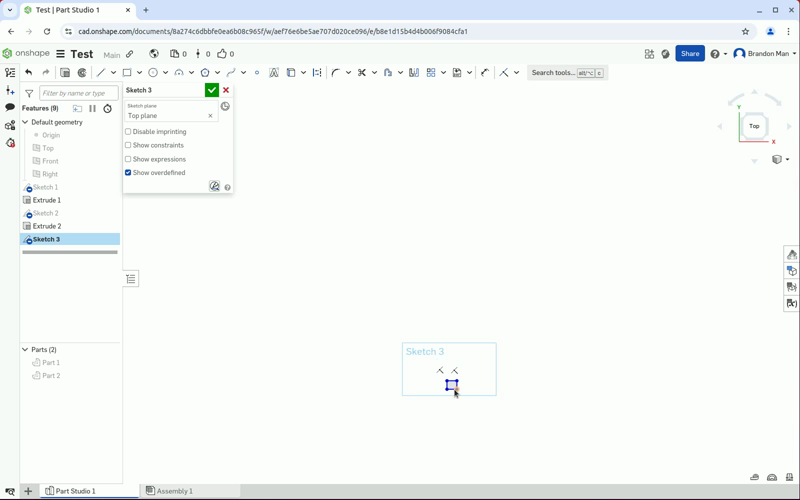
scroll(6)
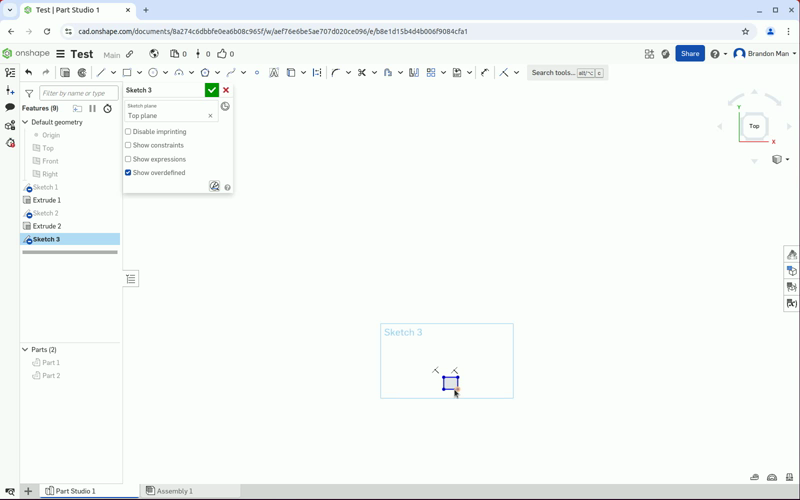
scroll(6)
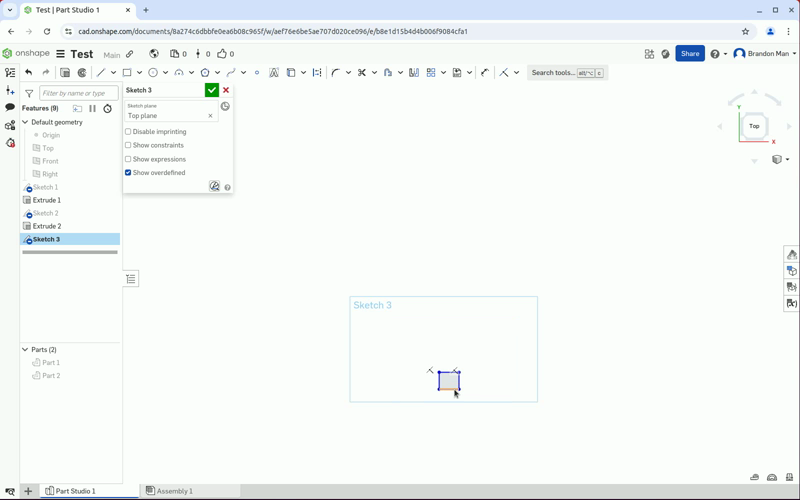
scroll(6)
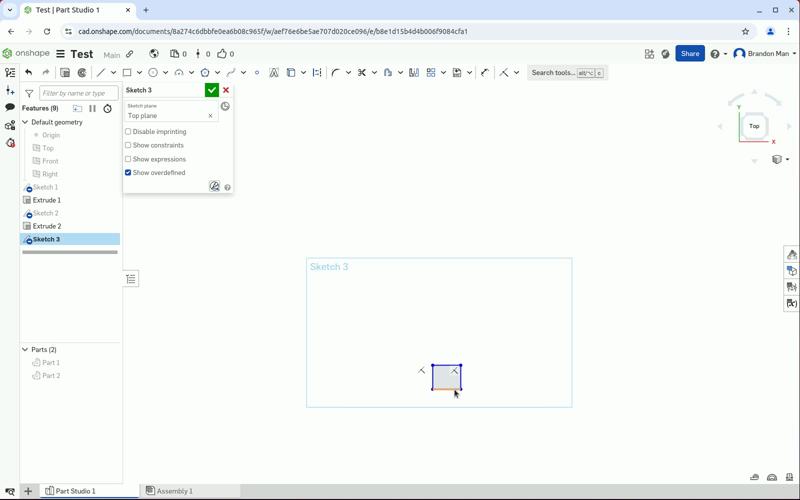
scroll(6)
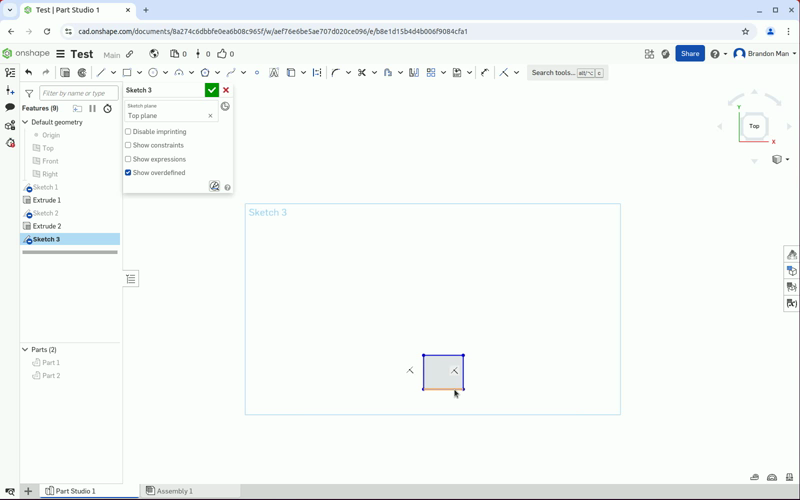
scroll(6)
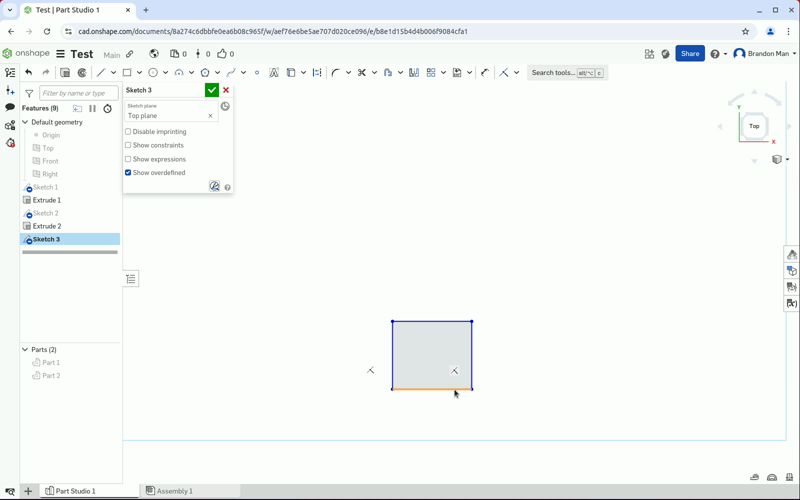
click(454, 389)
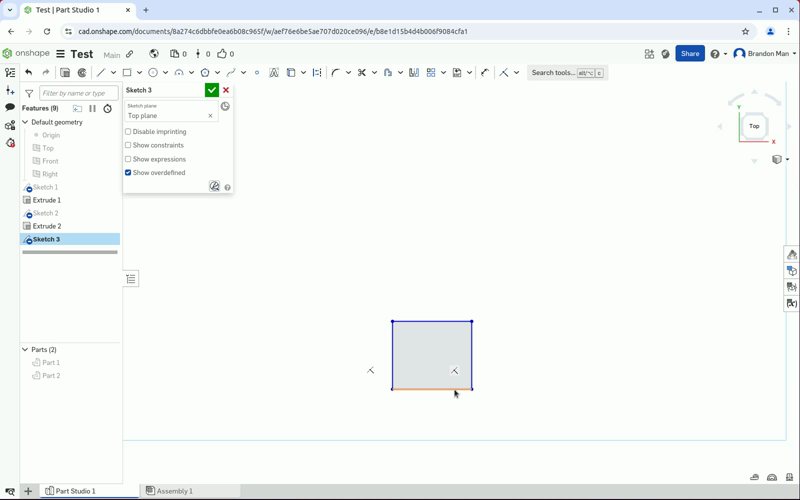
scroll(-6)
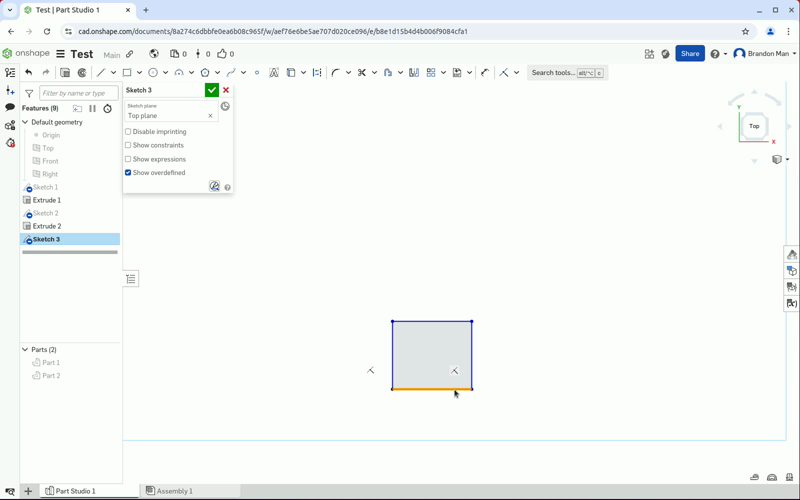
scroll(-6)
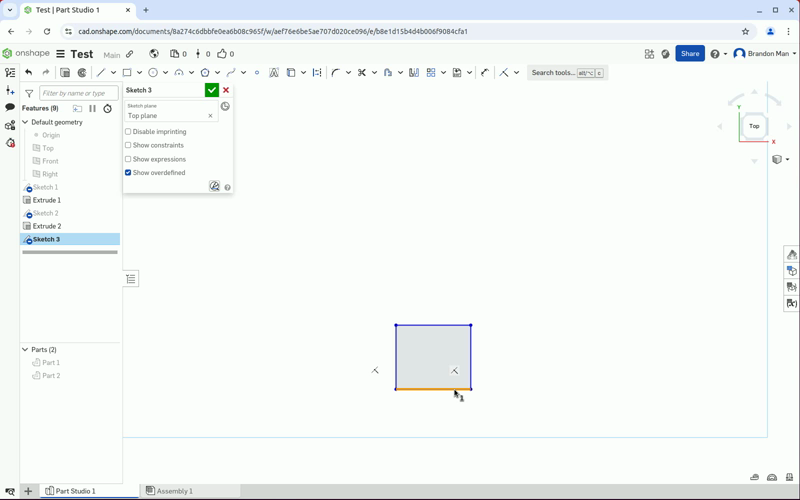
scroll(-6)
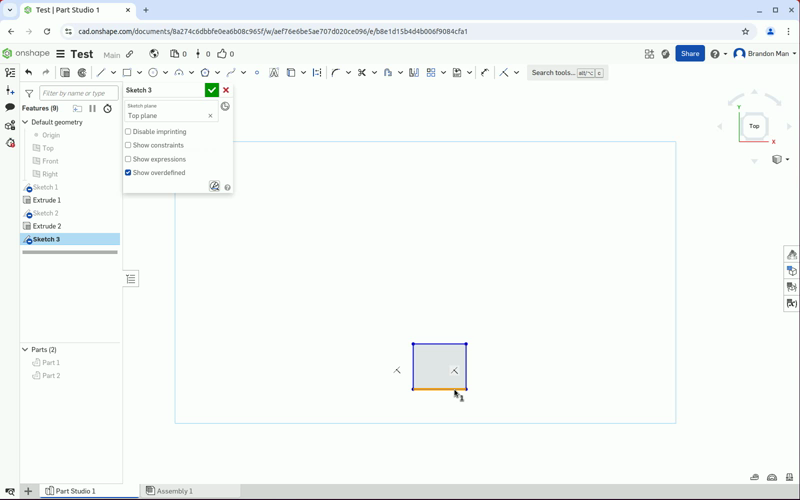
scroll(-6)
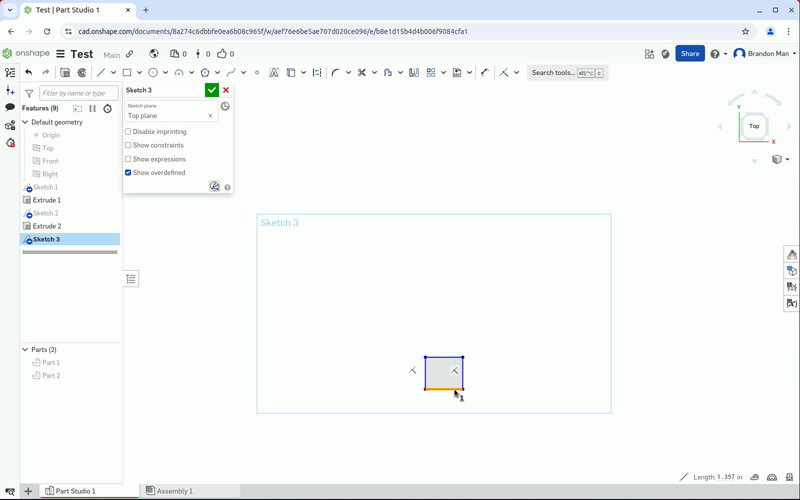
scroll(-6)
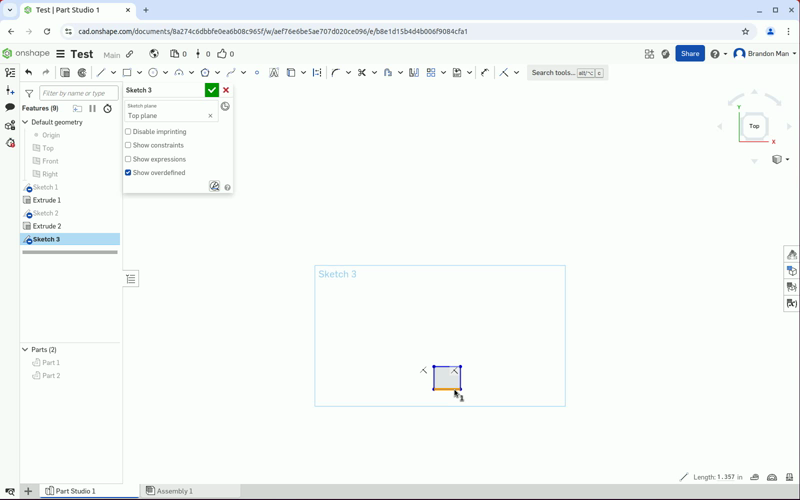
scroll(-6)
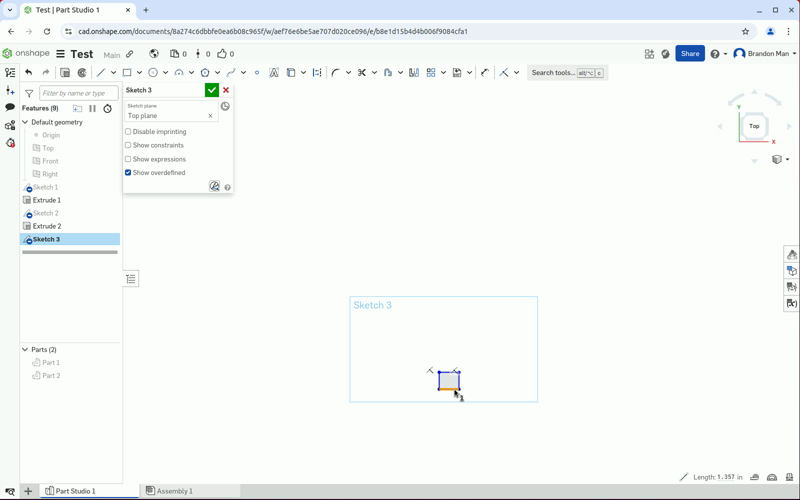
scroll(-6)
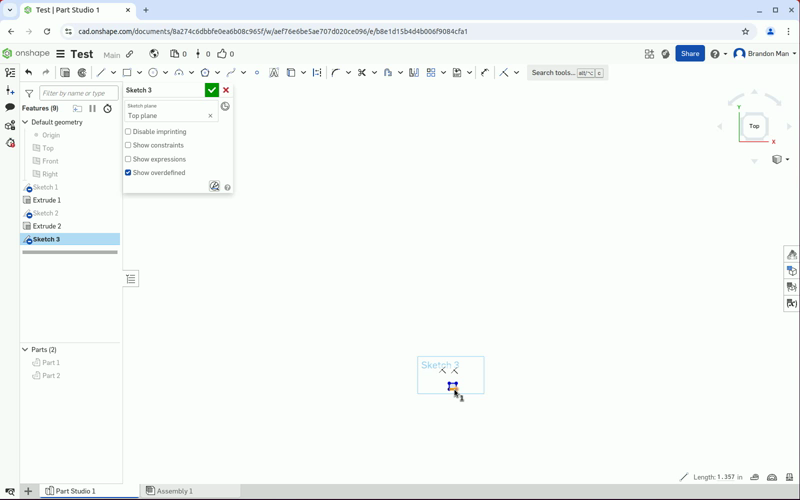
mouse_move(73, 352)
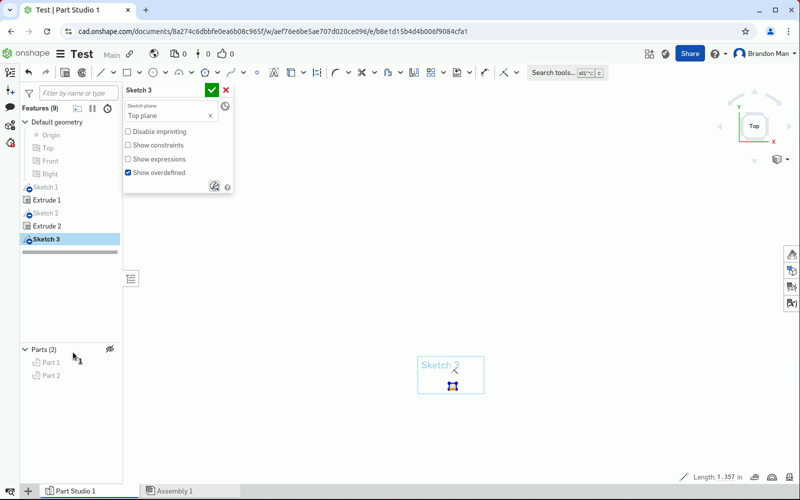
key(shift+y)
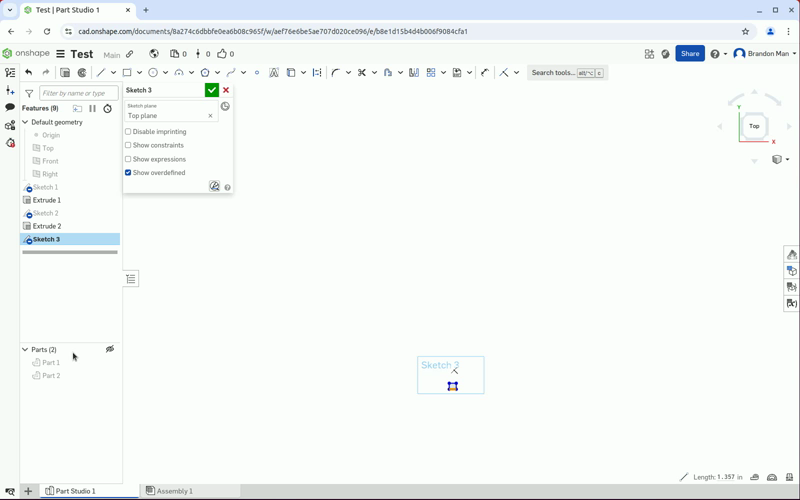
key(shift+e)
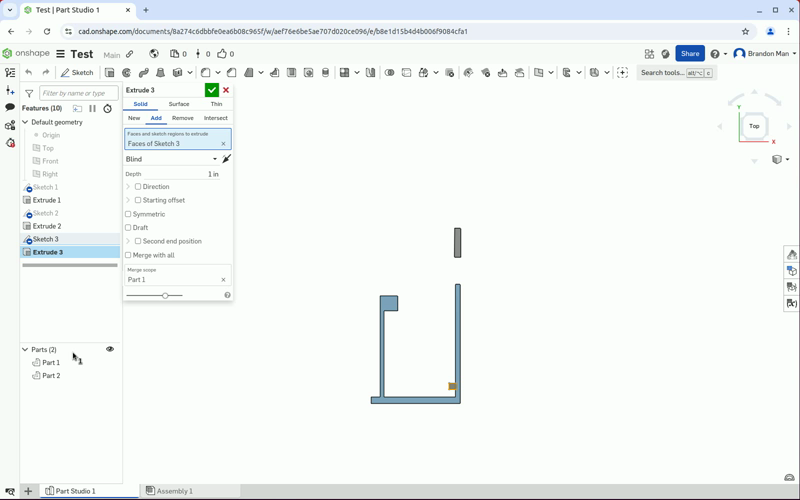
mouse_move(143, 106)
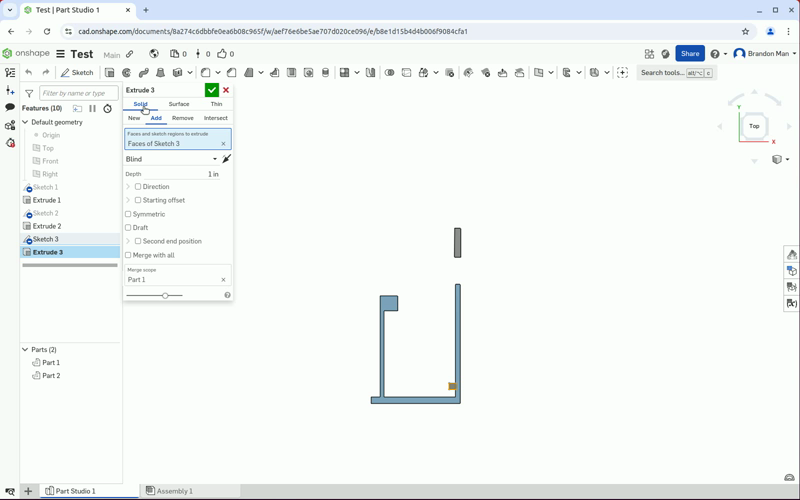
click(143, 106)
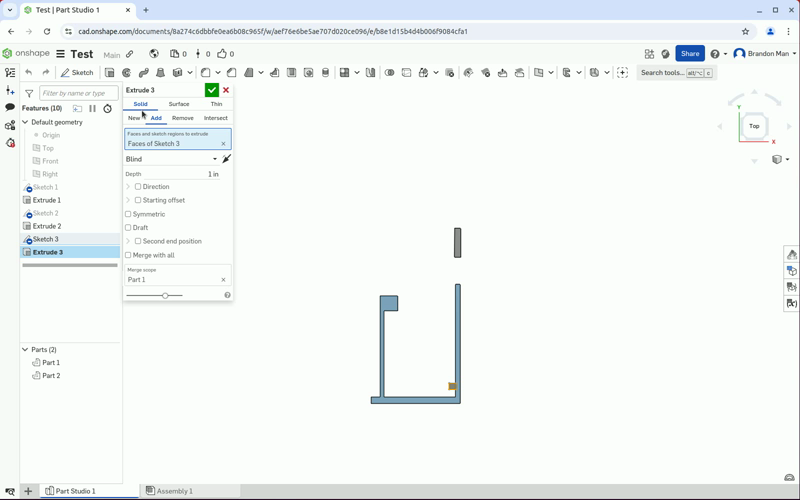
mouse_move(137, 120)
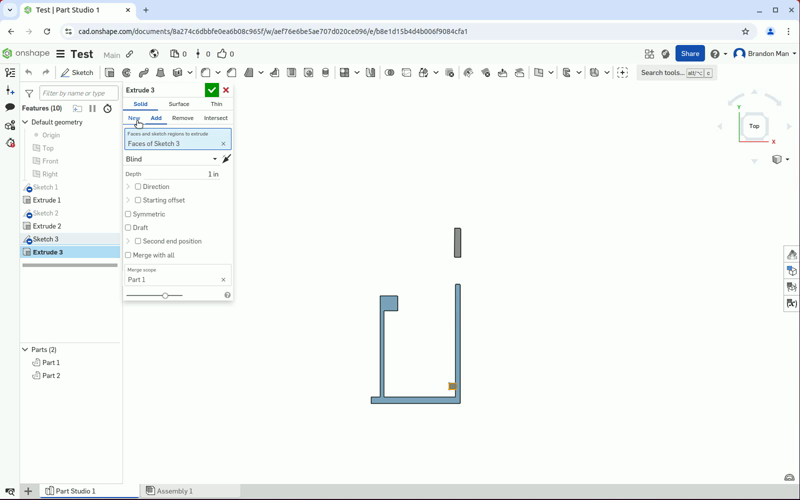
click(137, 120)
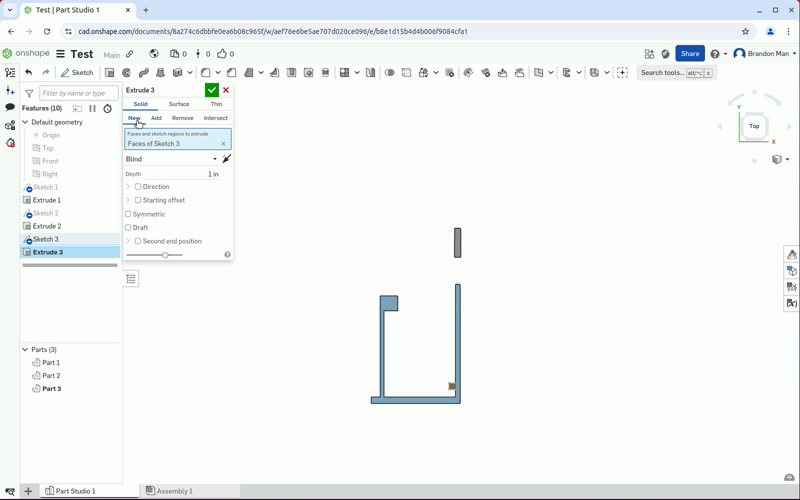
key(tab, 4)
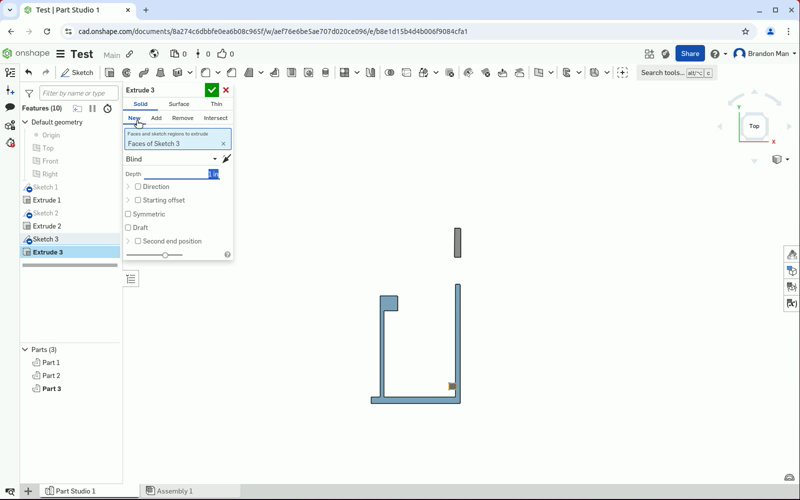
text(-0.241)
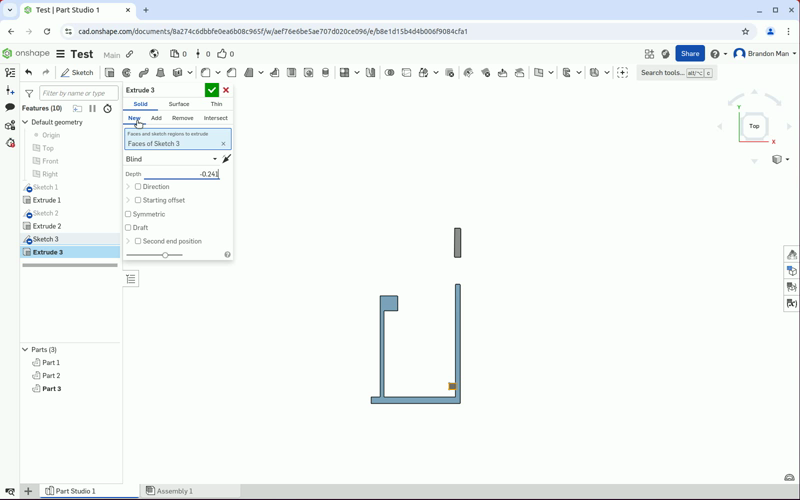
key(enter)
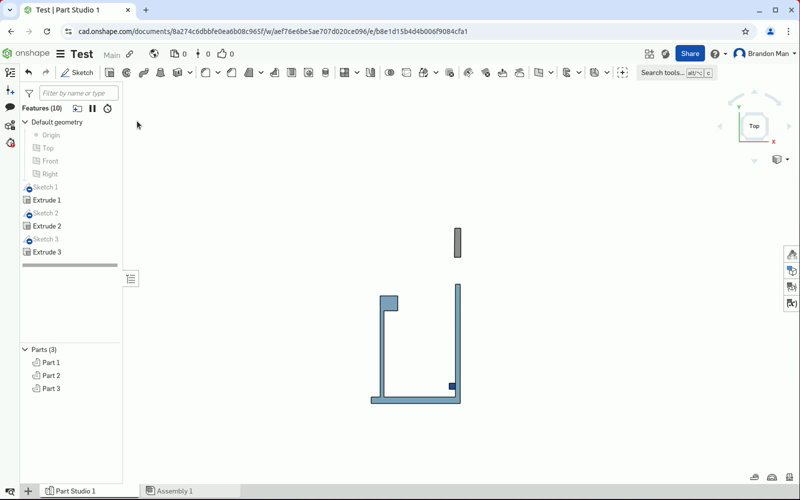
key(shift+h)
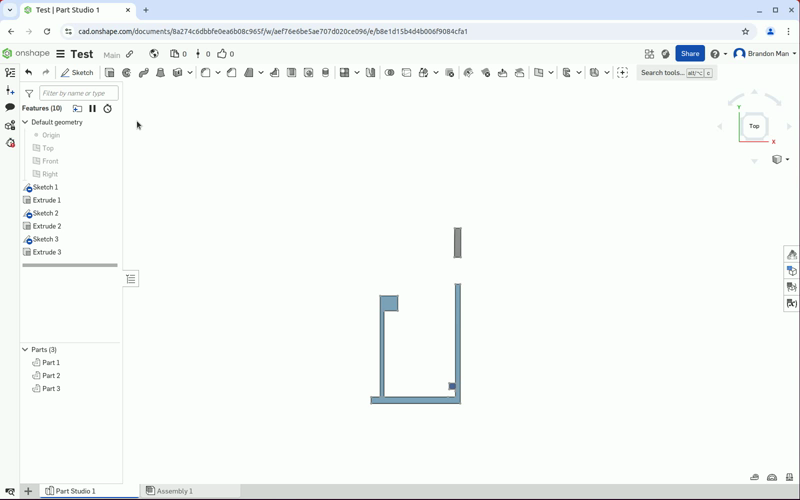
key(shift+h)
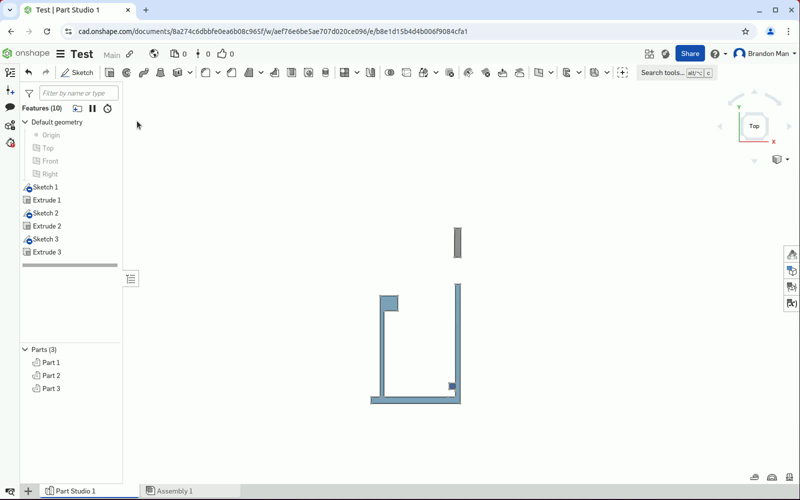
key(shift+7)
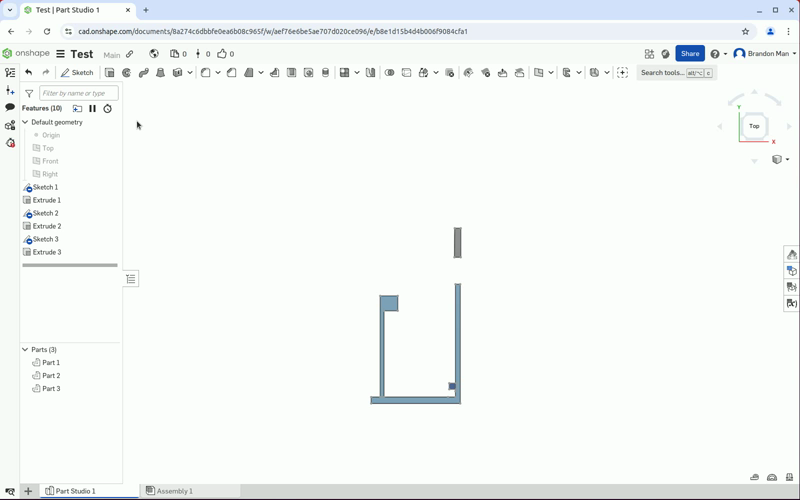
key(up, 3)
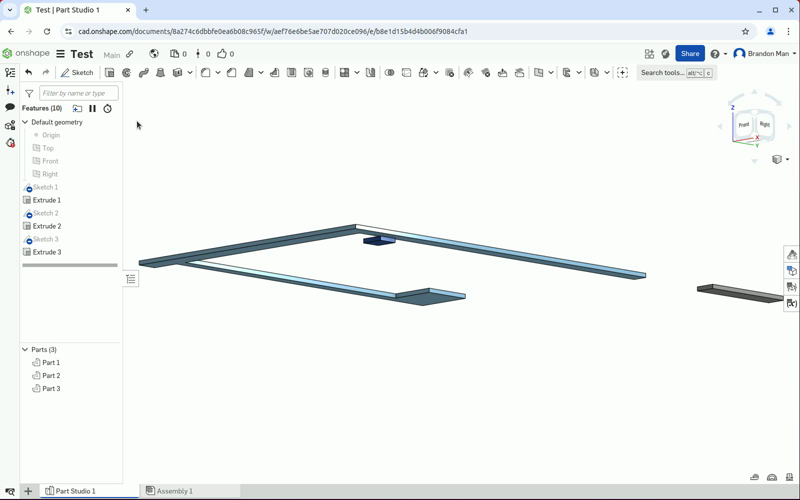
key(left, 3)
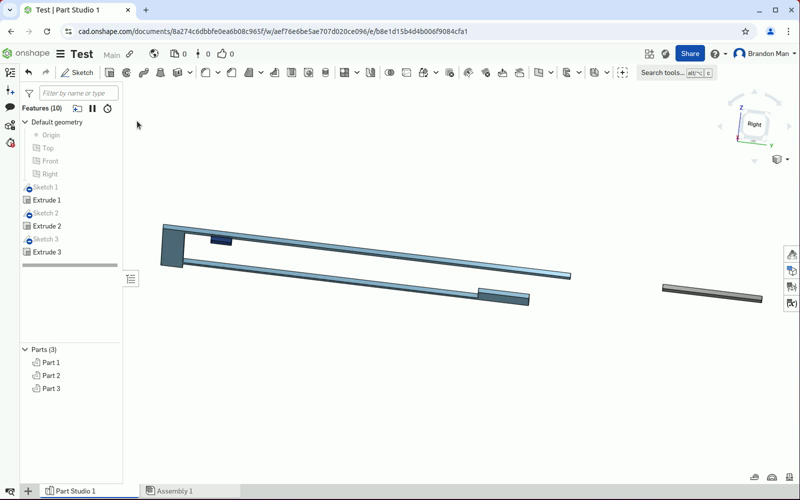
key(right, 3)
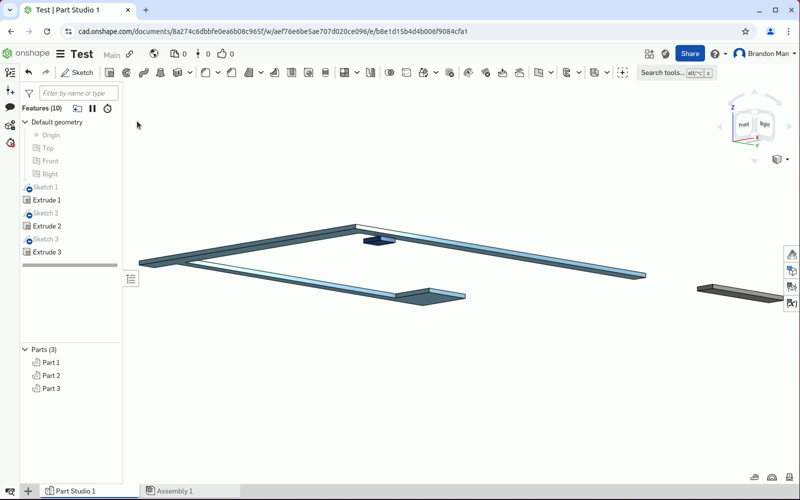
key(down, 3)
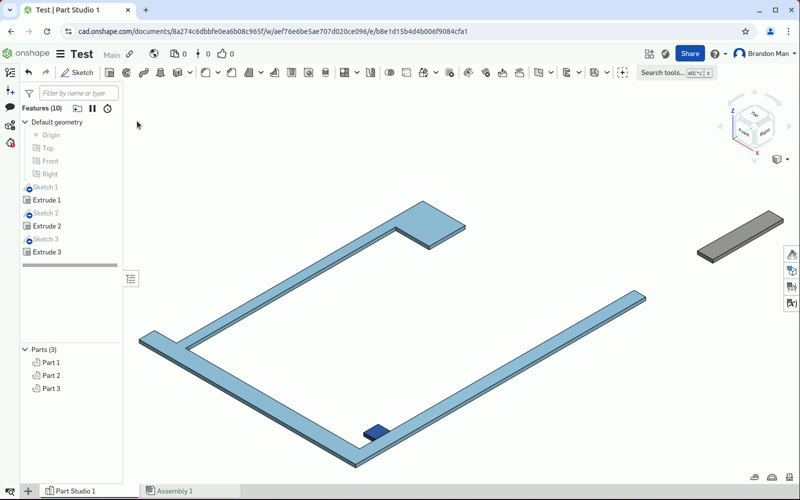
mouse_move(73, 189)
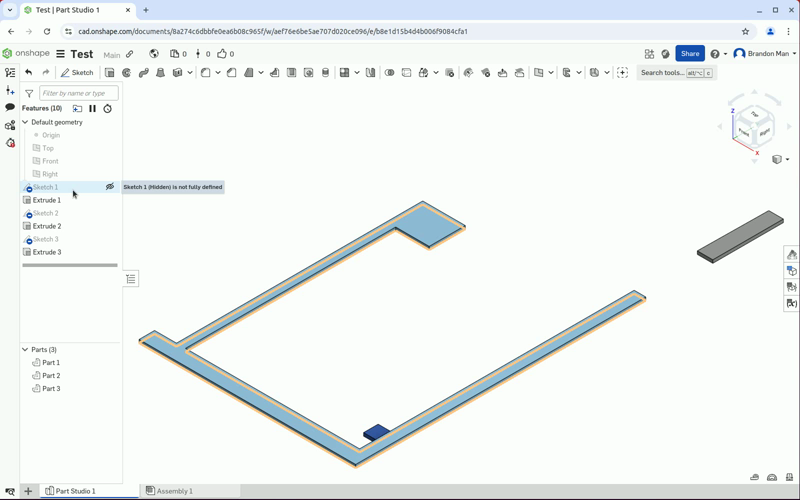
click(73, 189)